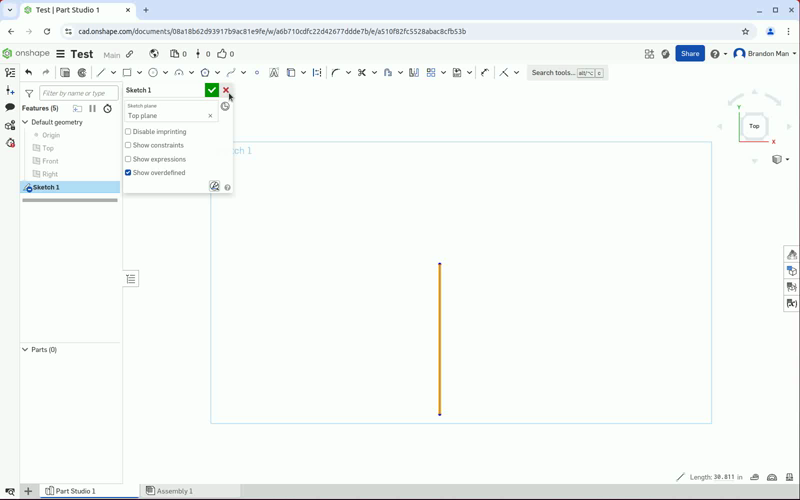
key(shift+h)
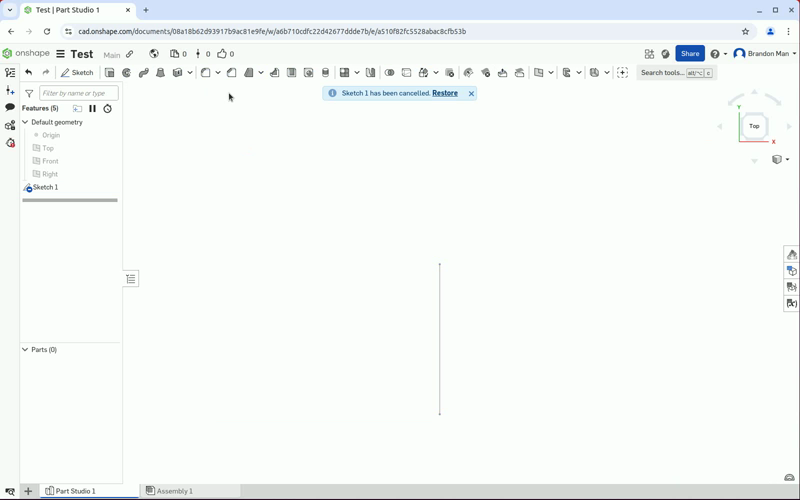
key(shift+s)
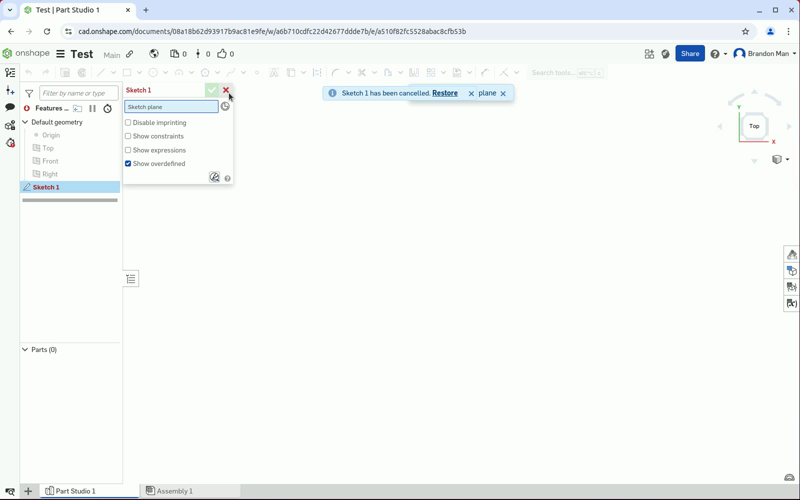
mouse_move(73, 150)
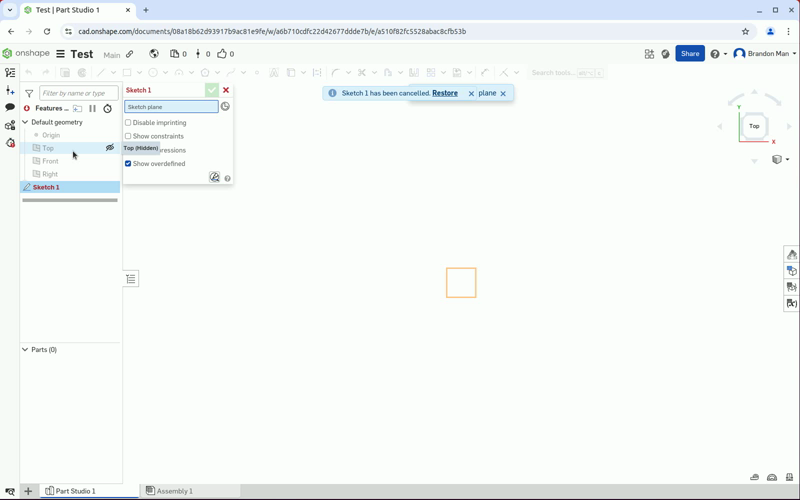
click(73, 150)
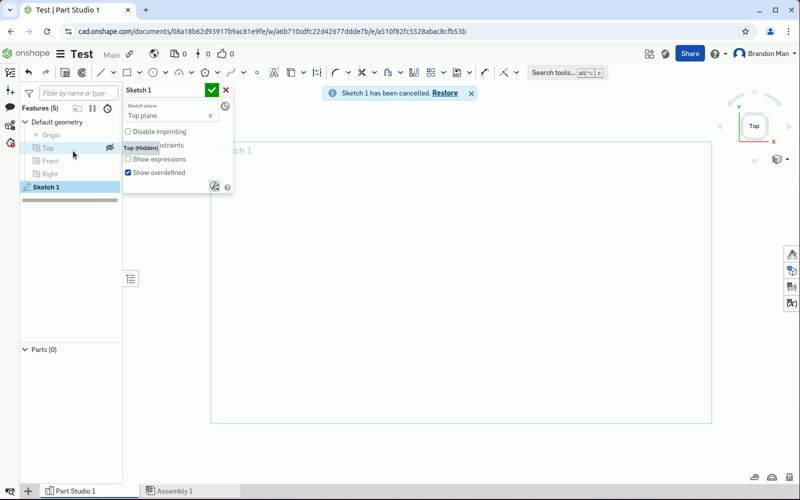
mouse_move(73, 352)
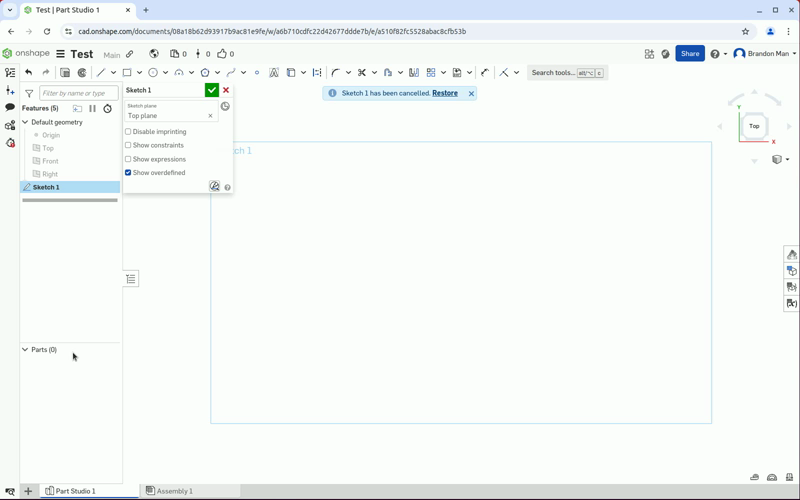
key(y)
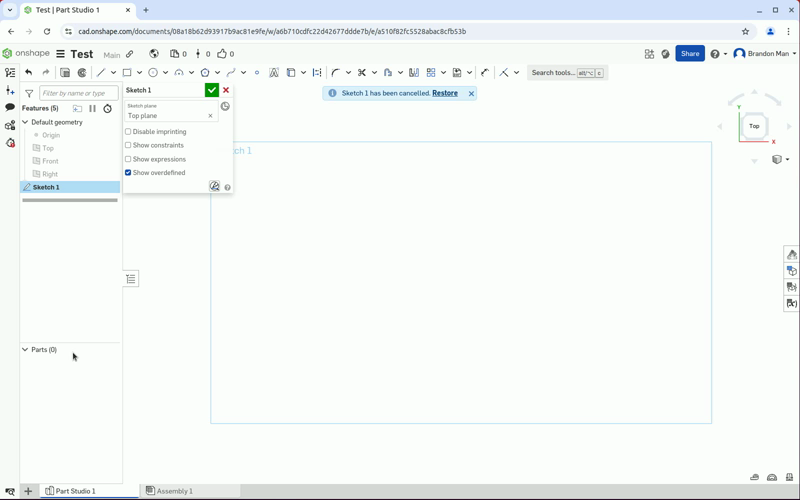
key(l)
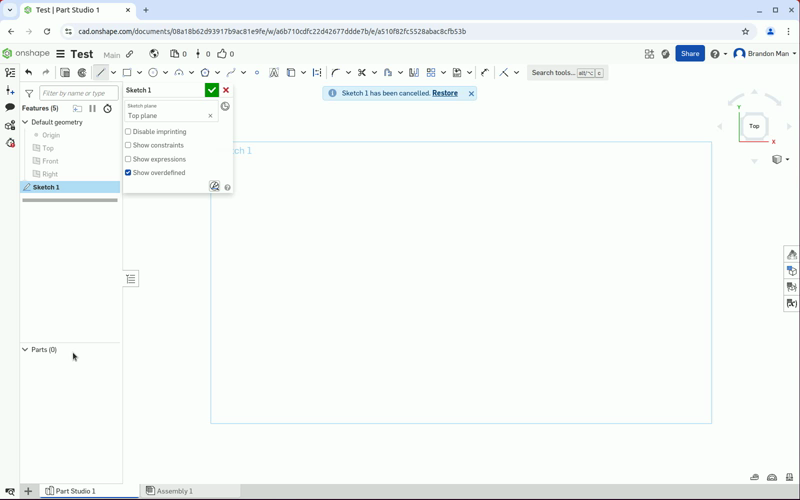
key_down(shift)
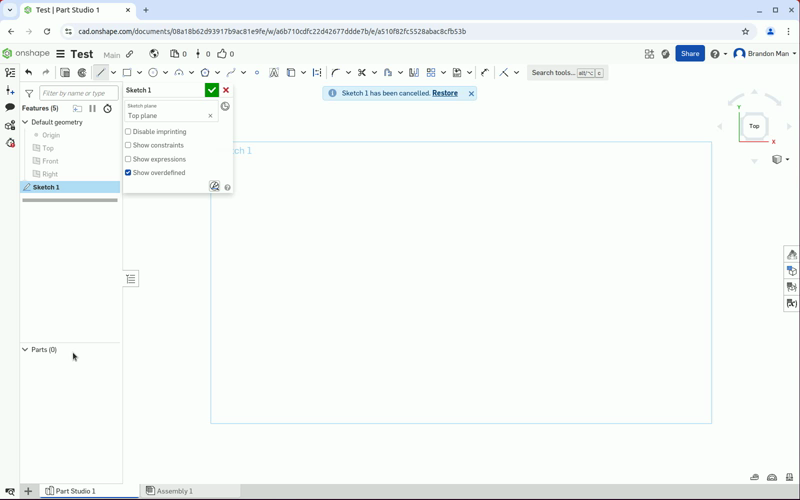
mouse_move(427, 297)
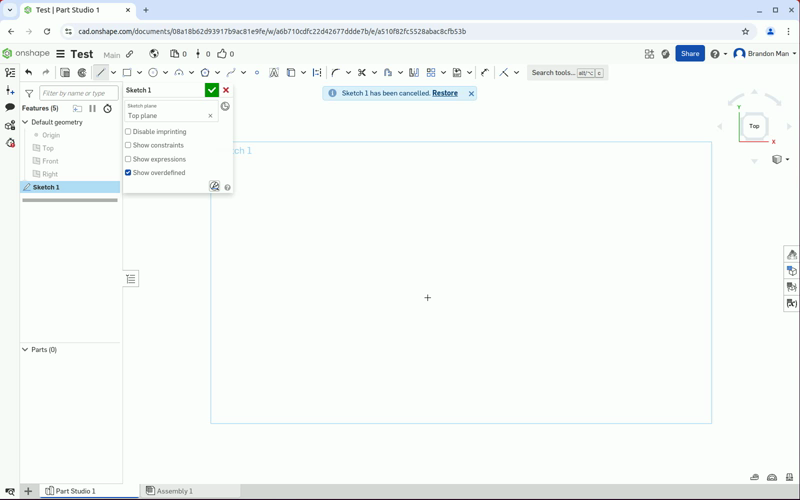
click(427, 297)
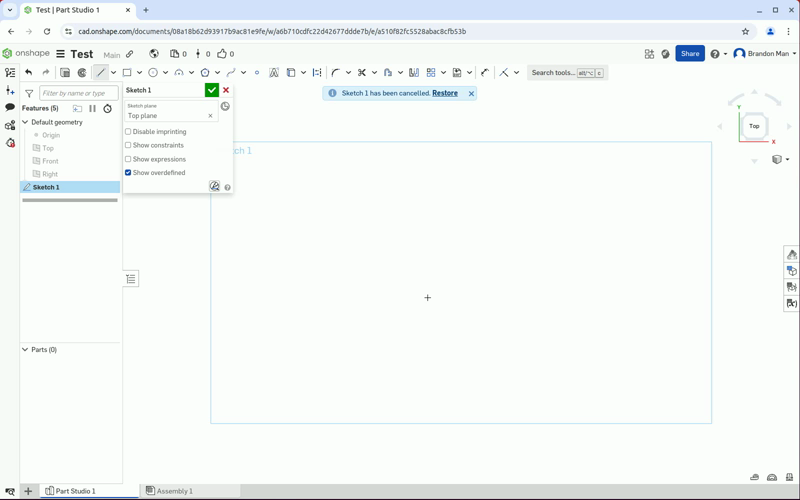
key_up(shift)
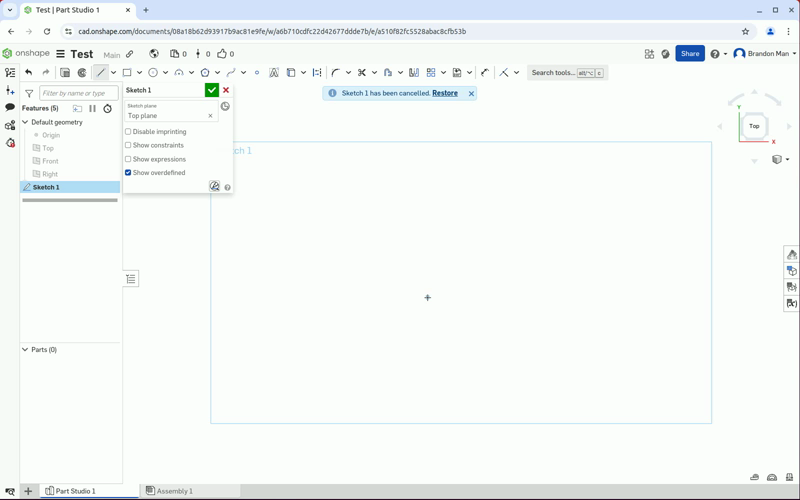
key_down(shift)
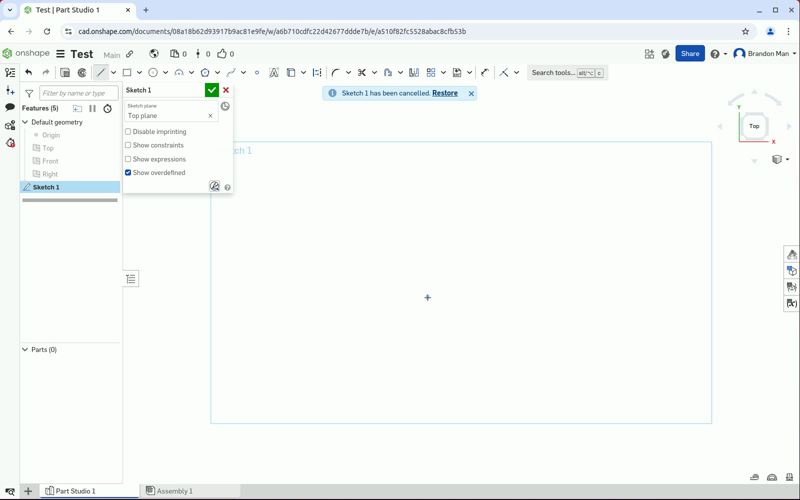
mouse_move(511, 297)
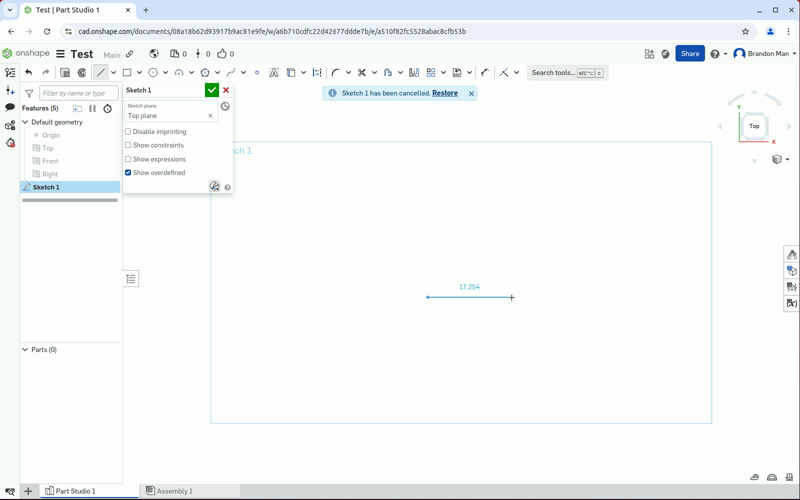
click(511, 297)
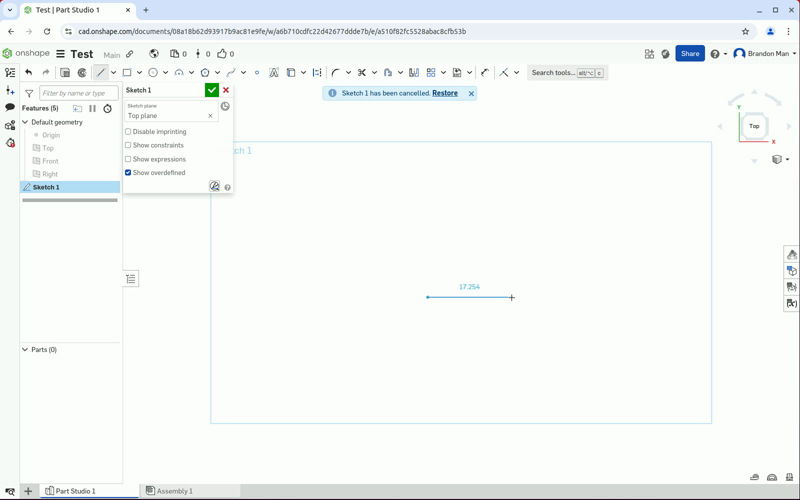
key_up(shift)
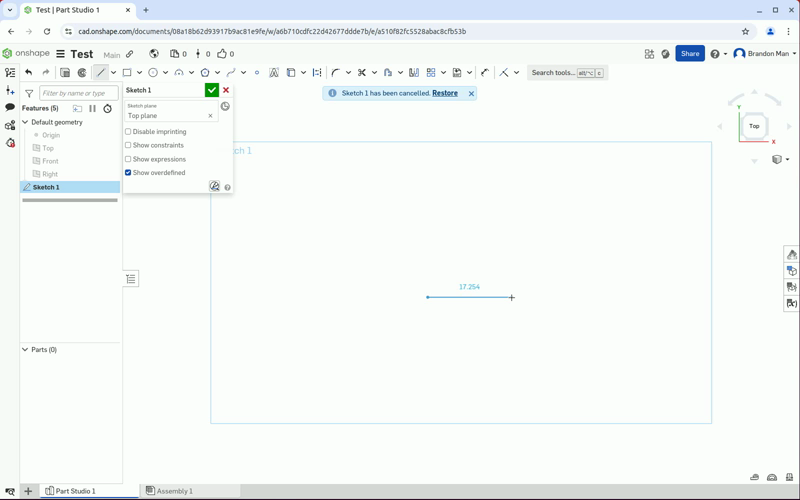
key_down(shift)
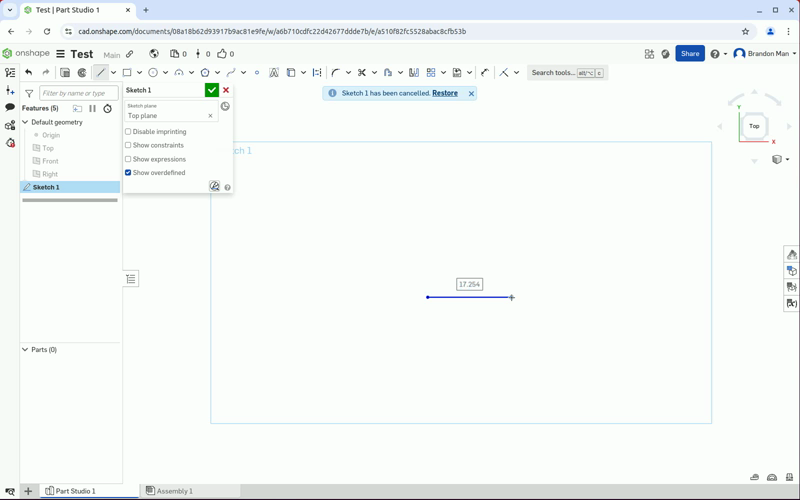
mouse_move(473, 182)
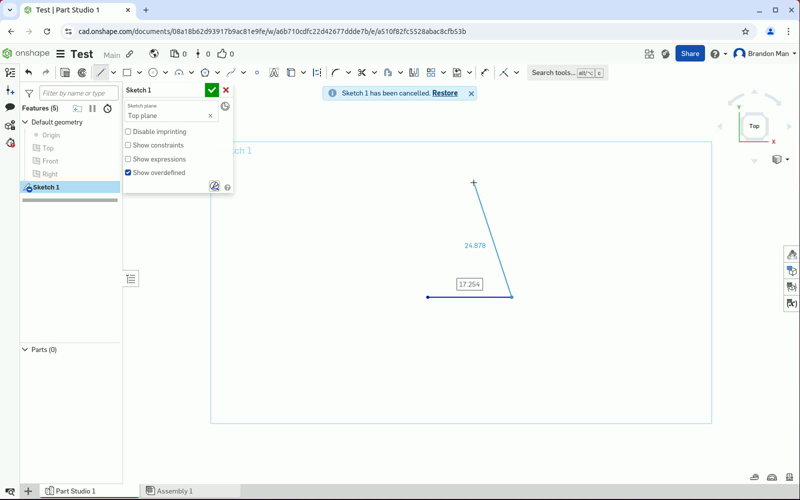
click(473, 182)
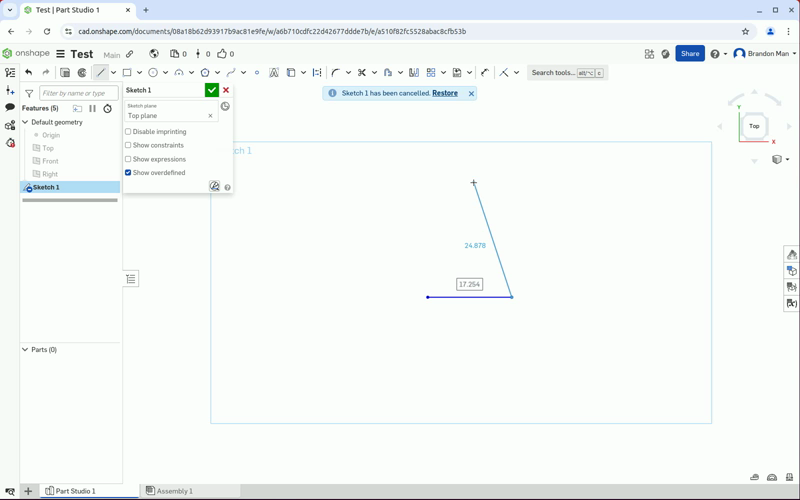
key_up(shift)
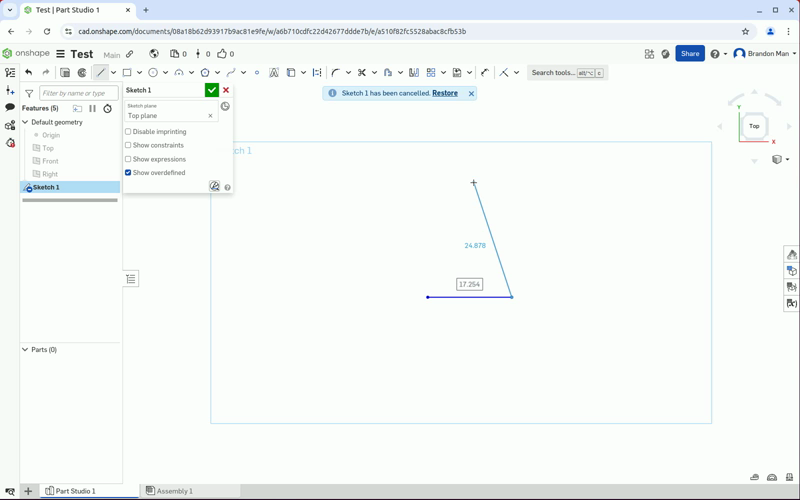
key(esc)
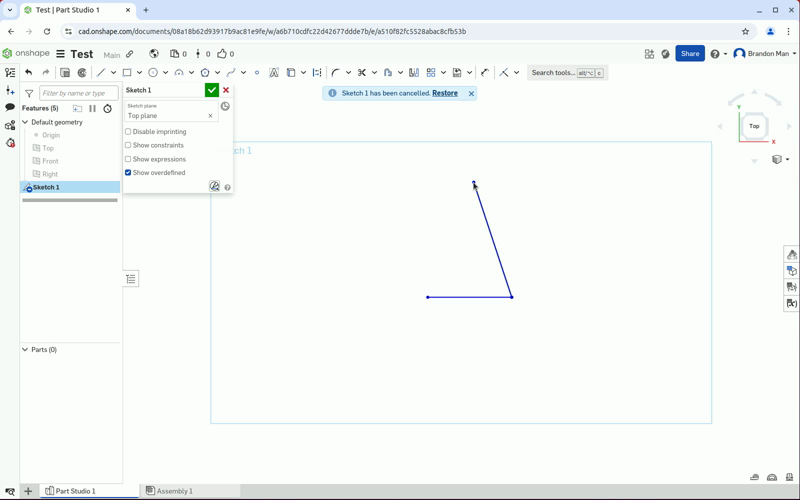
key(a)
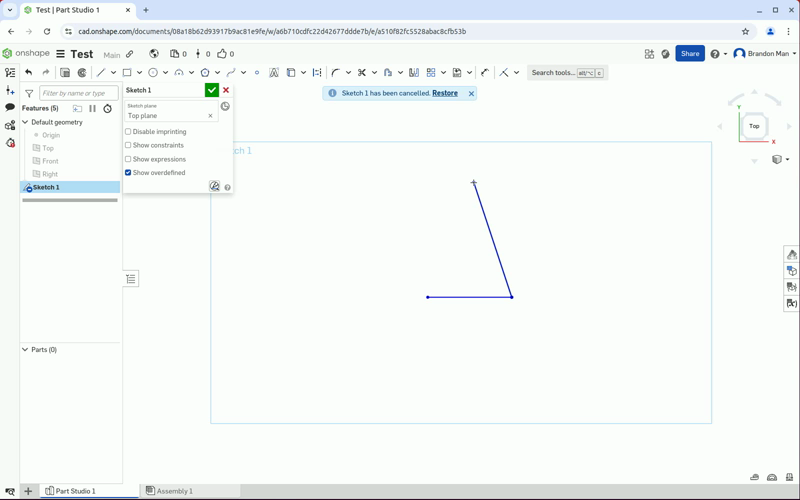
mouse_move(473, 182)
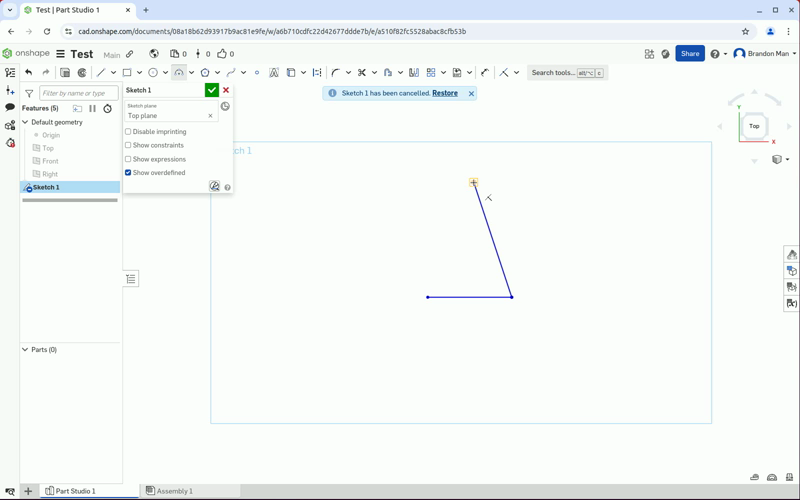
click(473, 182)
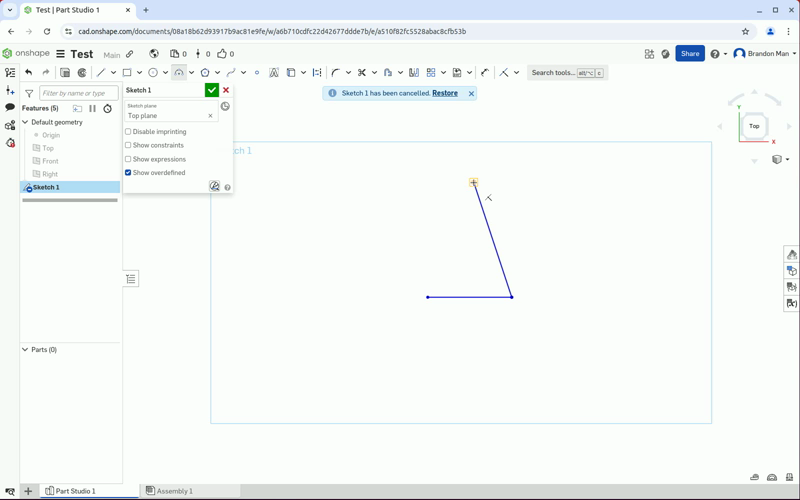
key_down(shift)
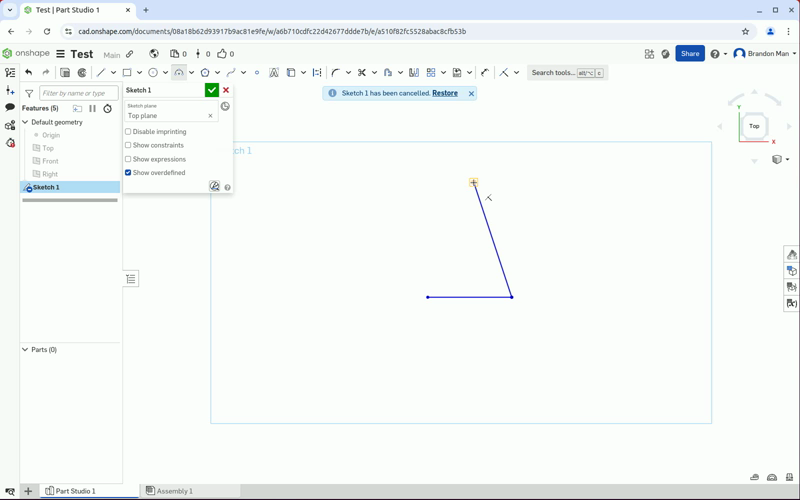
mouse_move(466, 182)
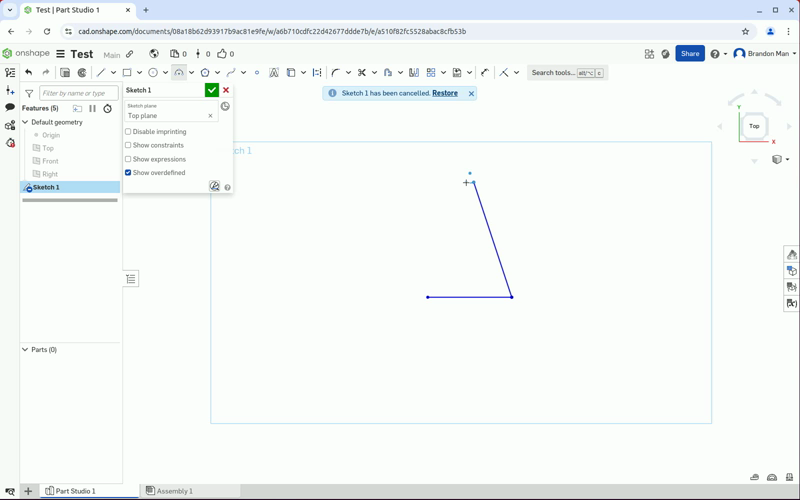
click(466, 182)
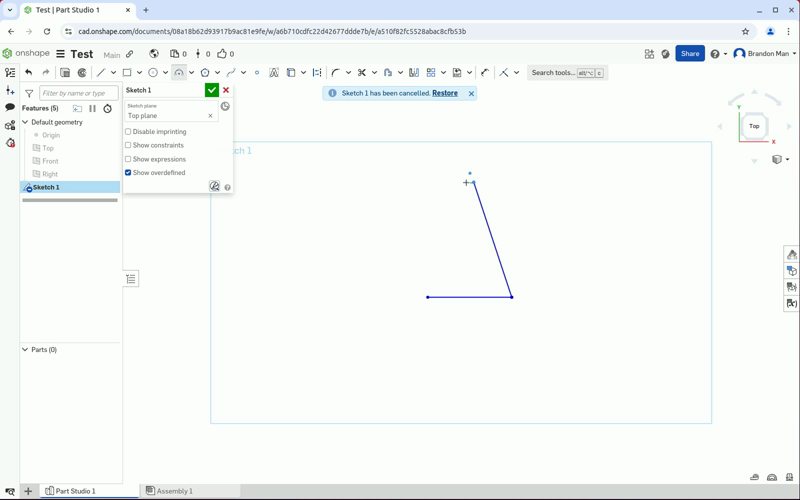
mouse_move(469, 179)
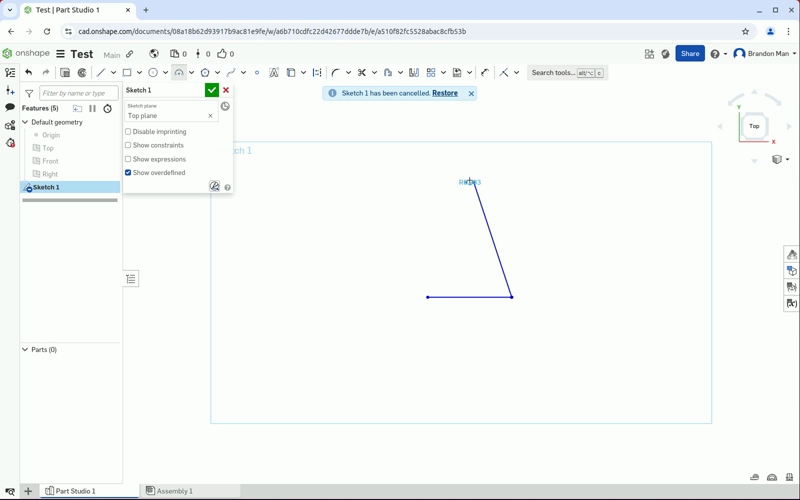
click(469, 179)
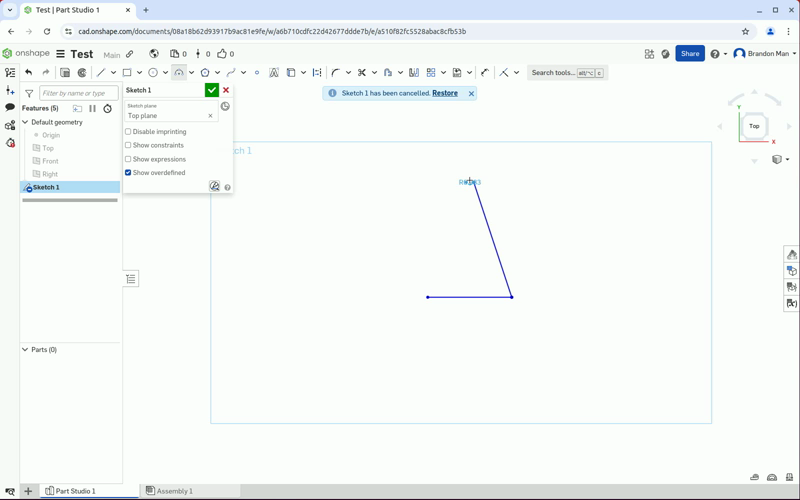
key_up(shift)
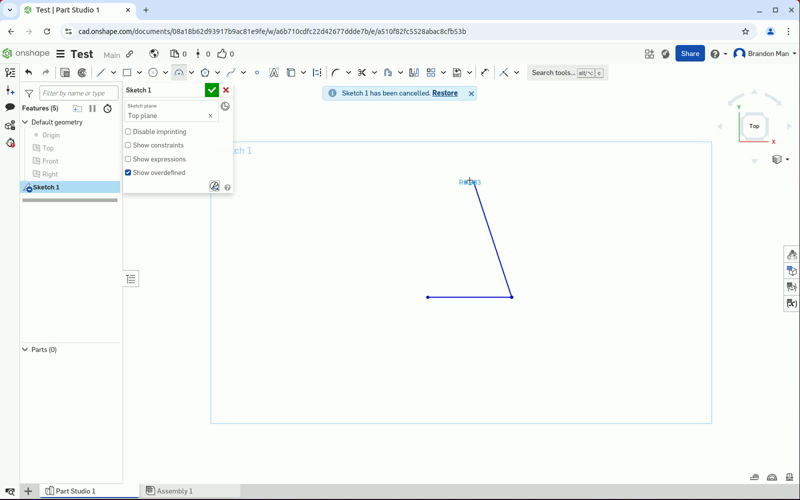
key(esc)
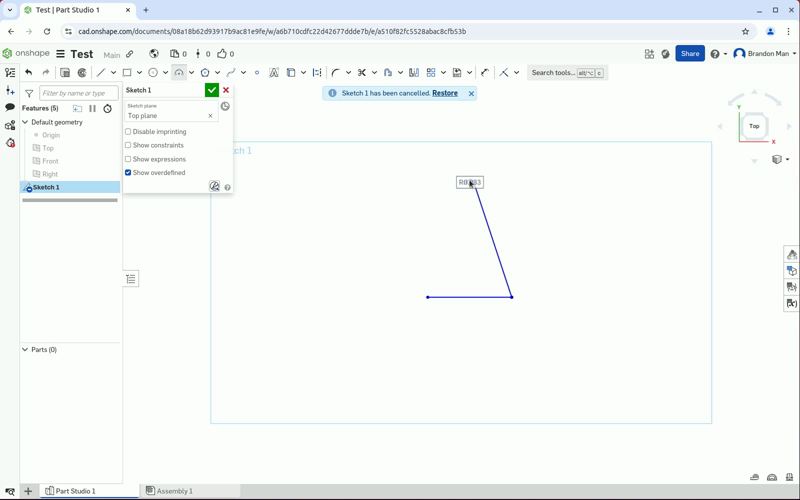
key(l)
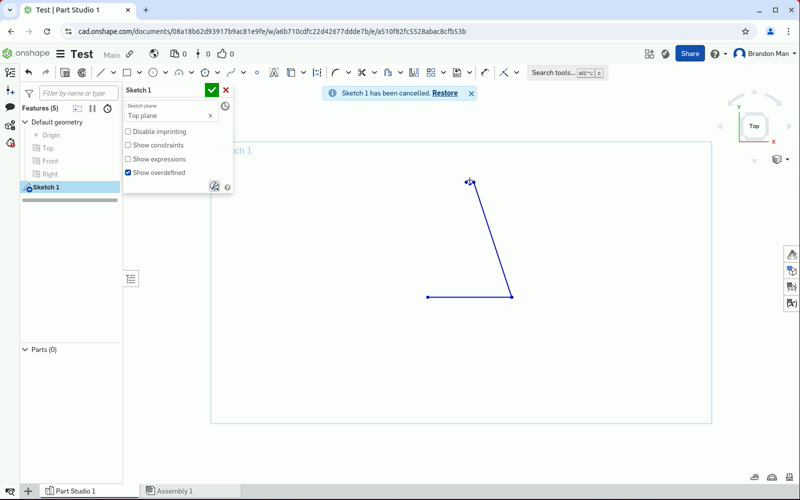
mouse_move(466, 182)
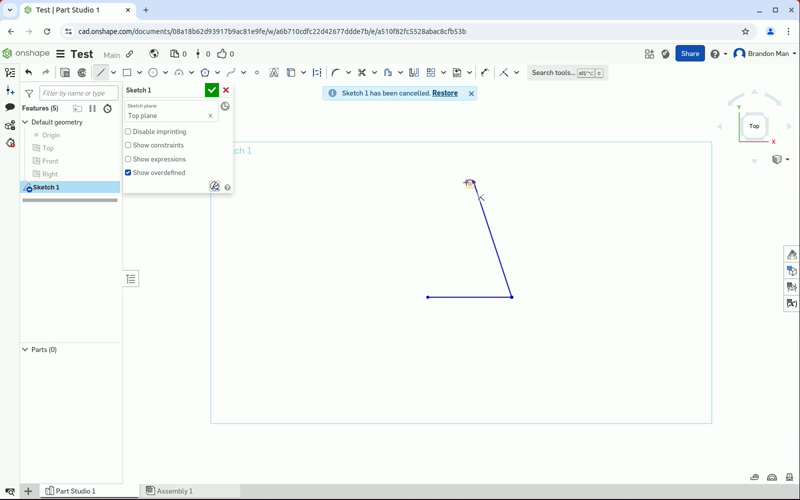
scroll(6)
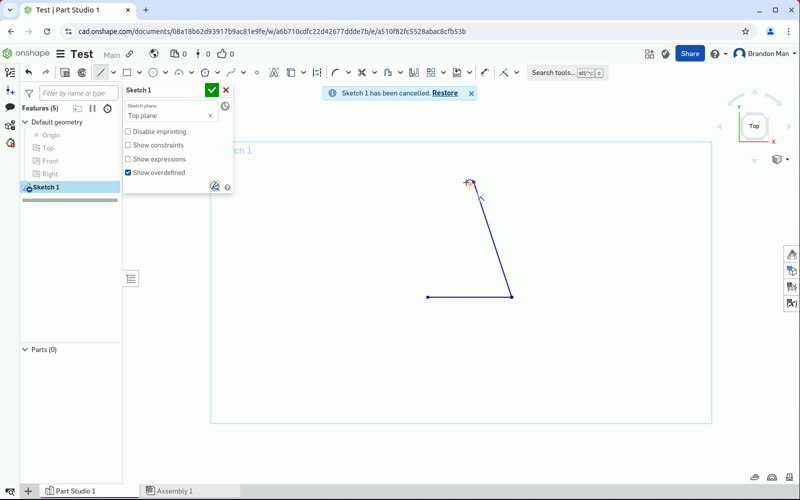
scroll(6)
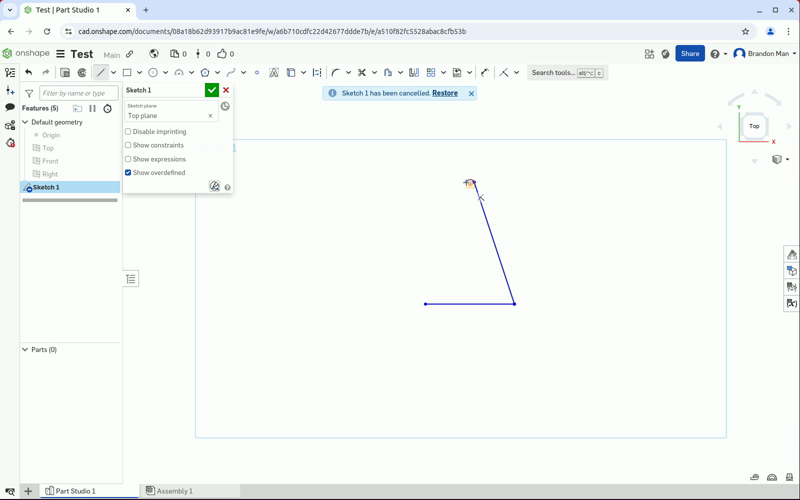
scroll(6)
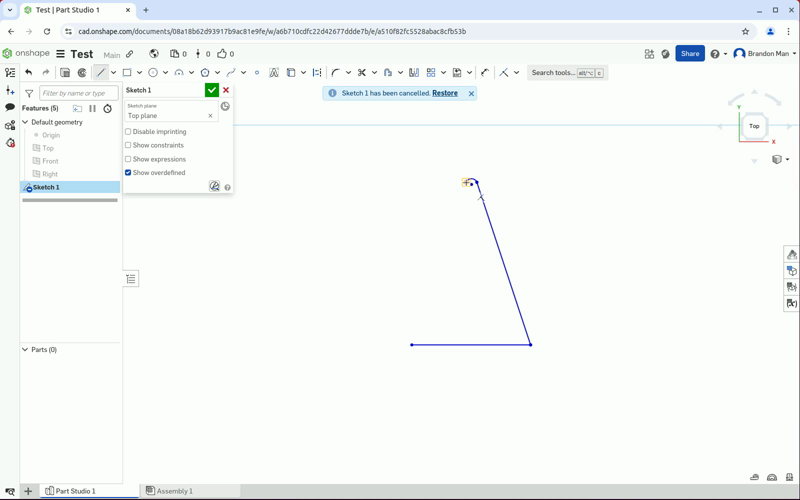
scroll(6)
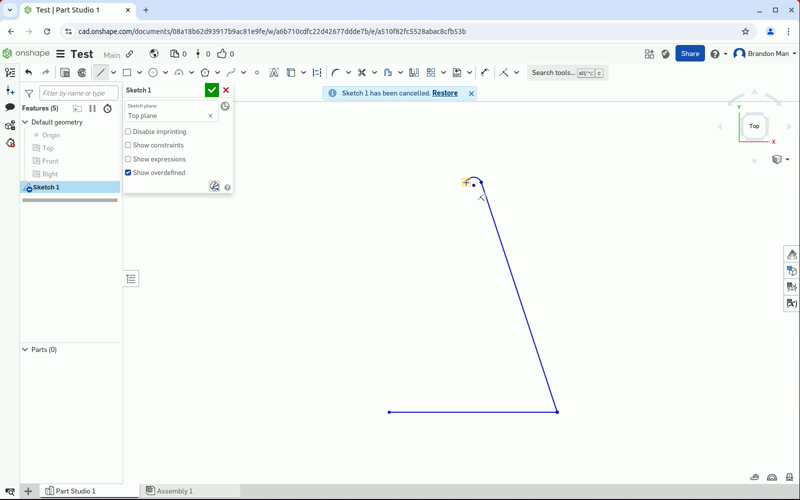
scroll(6)
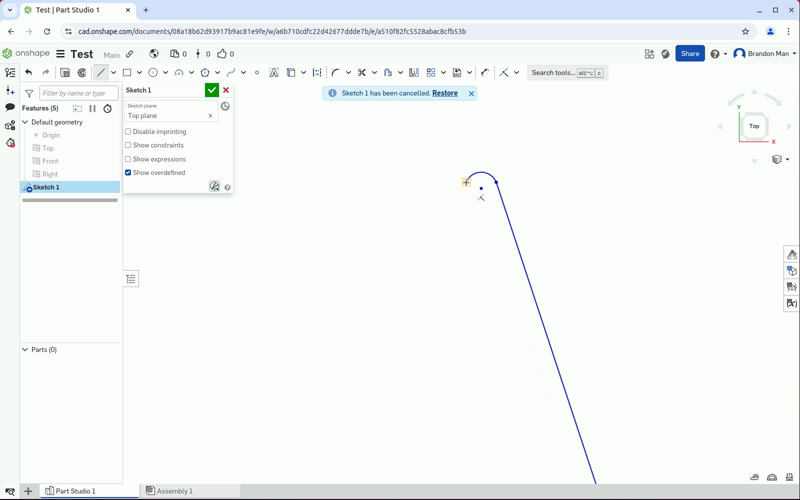
scroll(6)
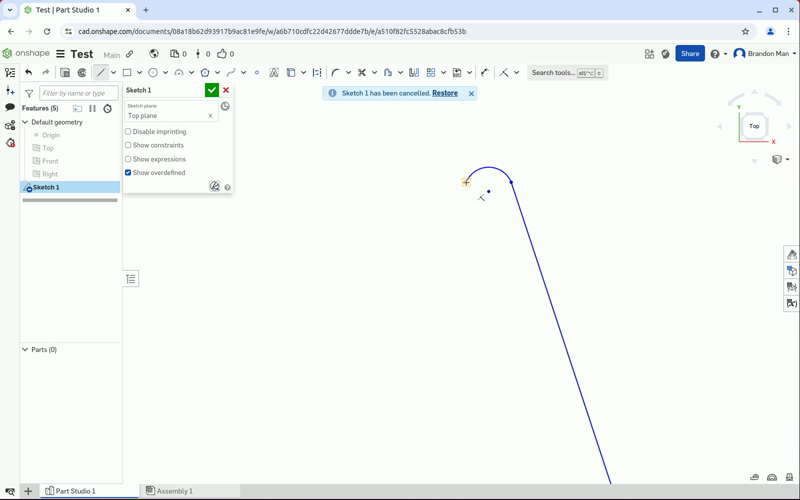
scroll(6)
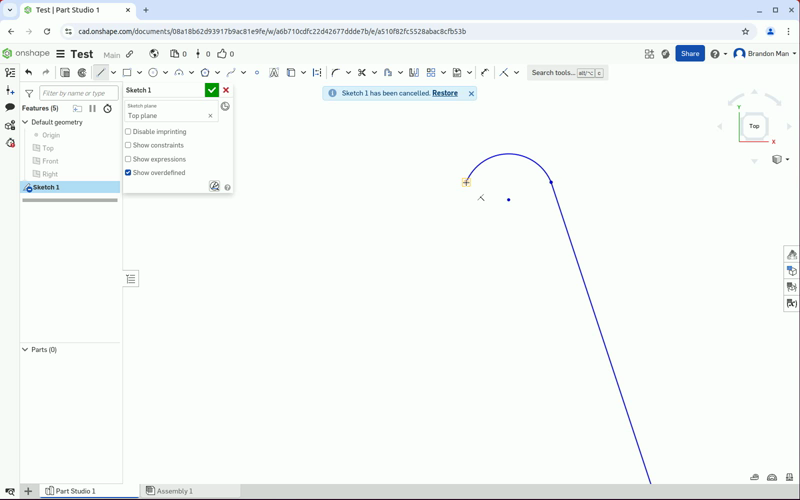
click(466, 182)
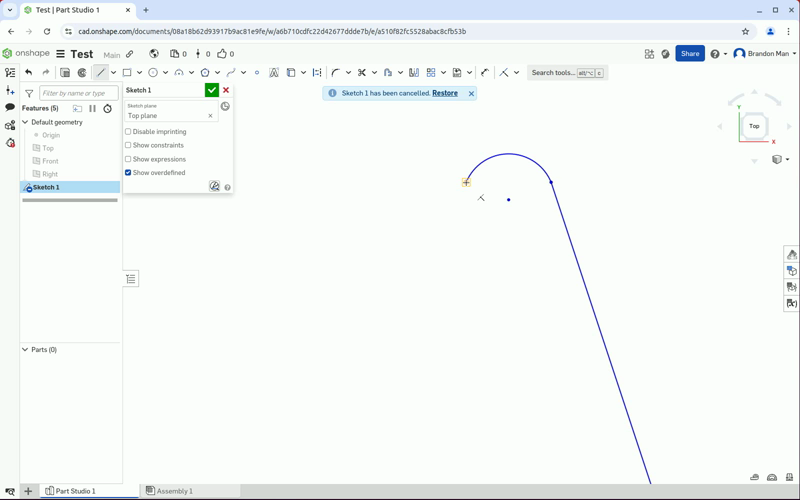
scroll(-6)
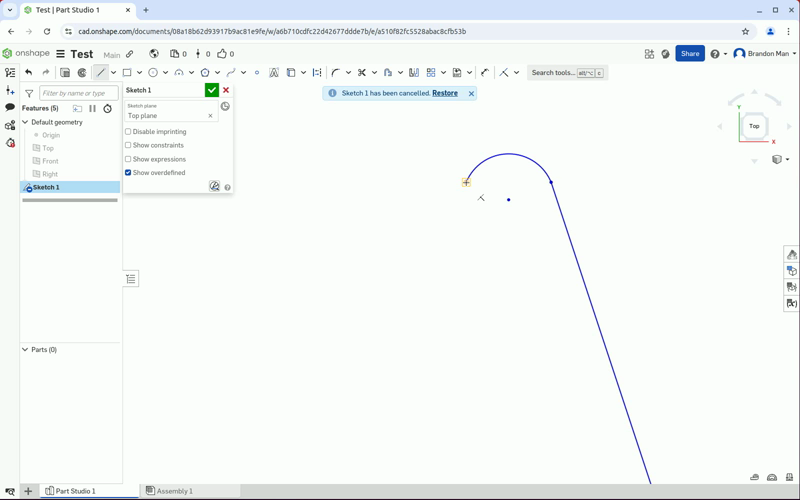
scroll(-6)
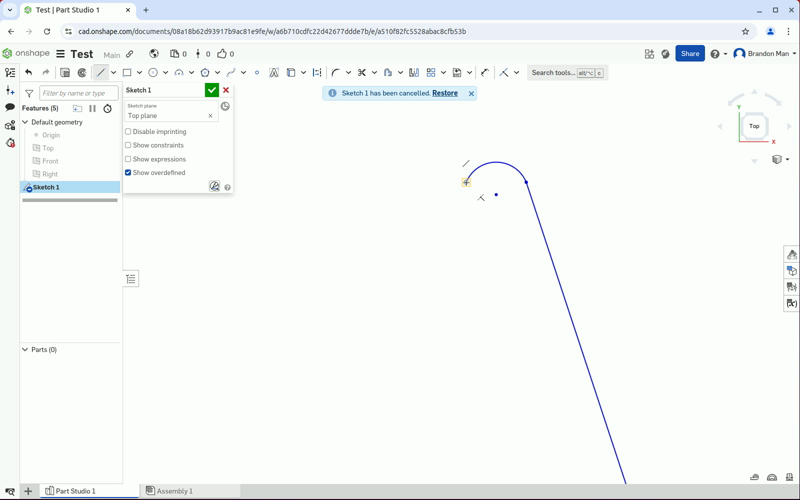
scroll(-6)
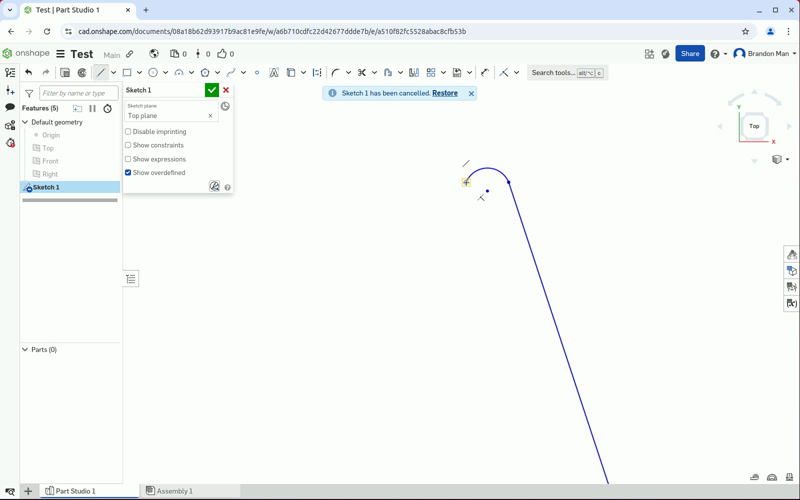
scroll(-6)
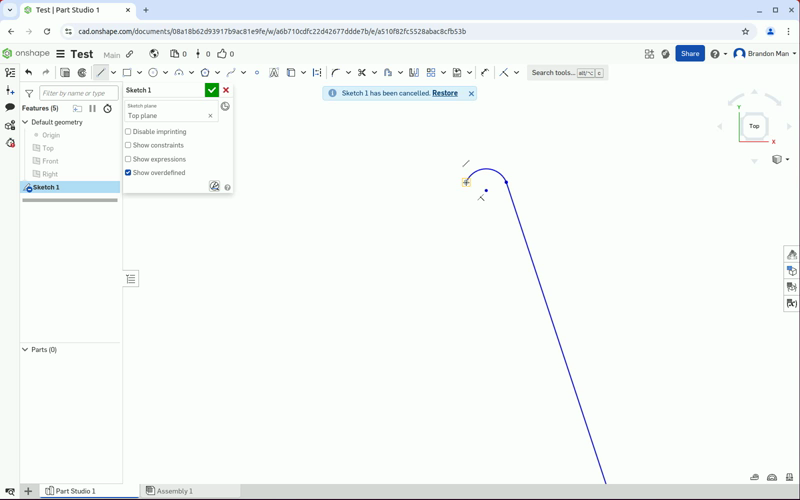
scroll(-6)
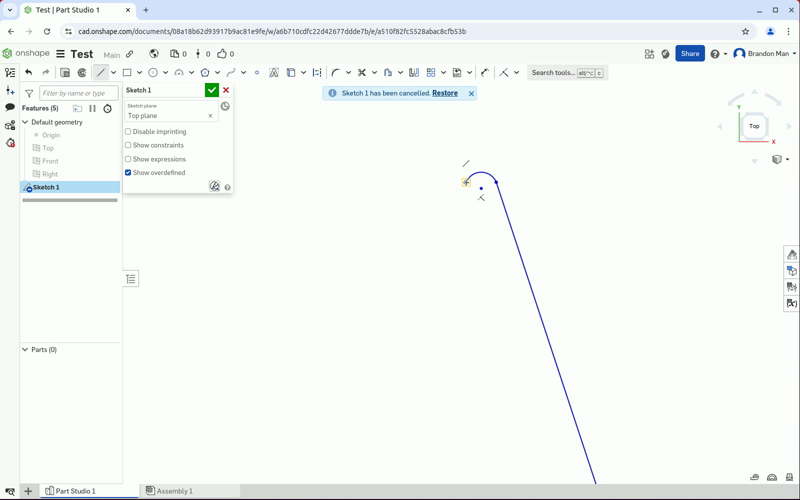
scroll(-6)
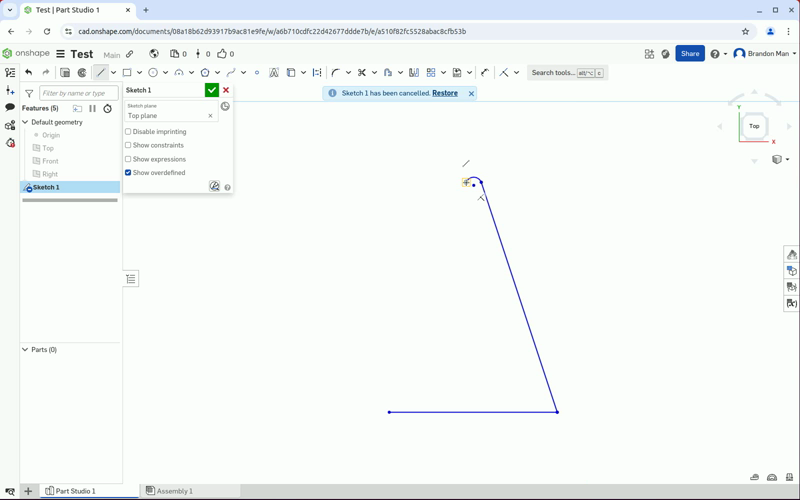
scroll(-6)
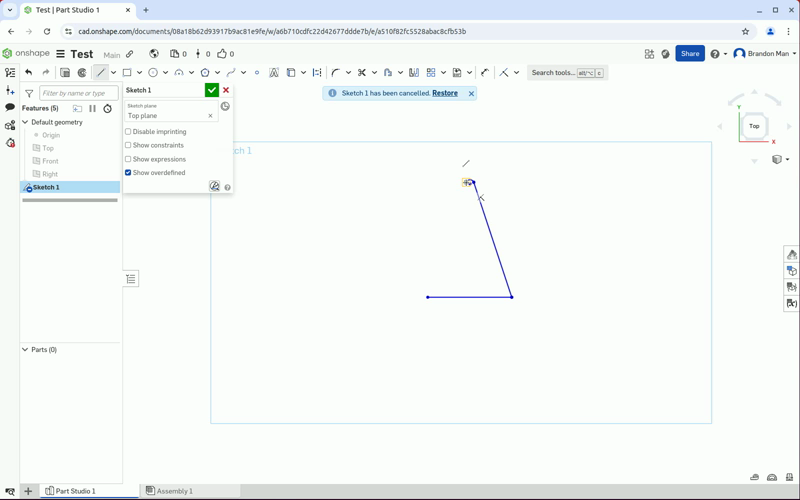
key_down(shift)
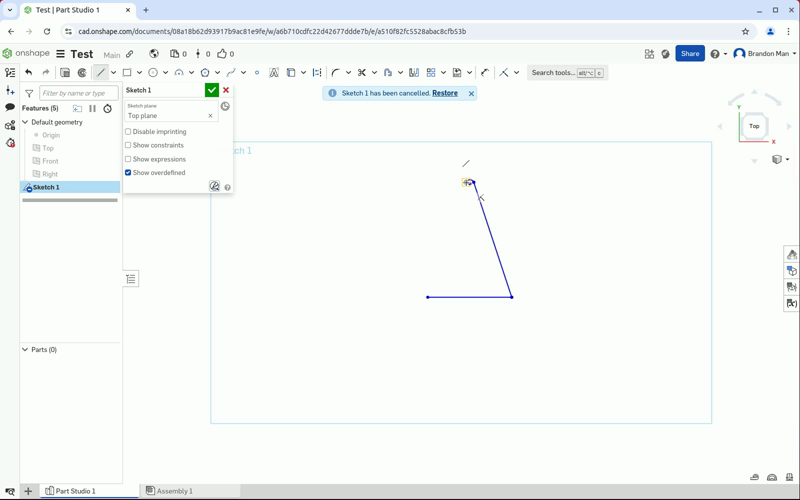
mouse_move(427, 297)
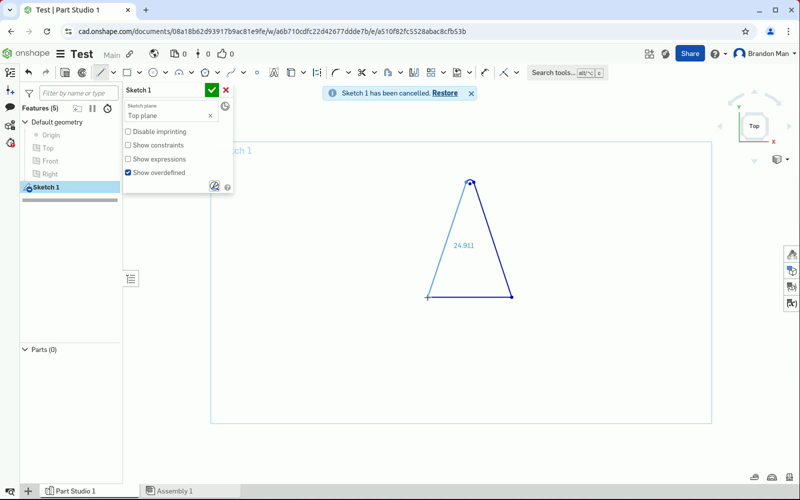
key_up(shift)
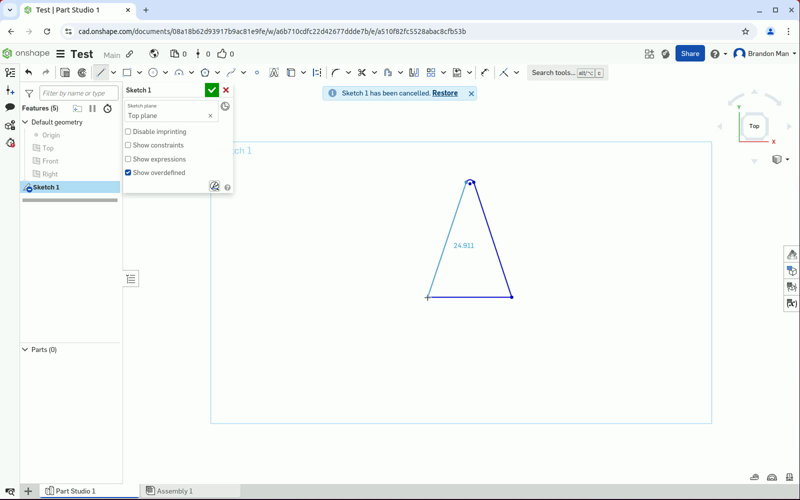
click(427, 297)
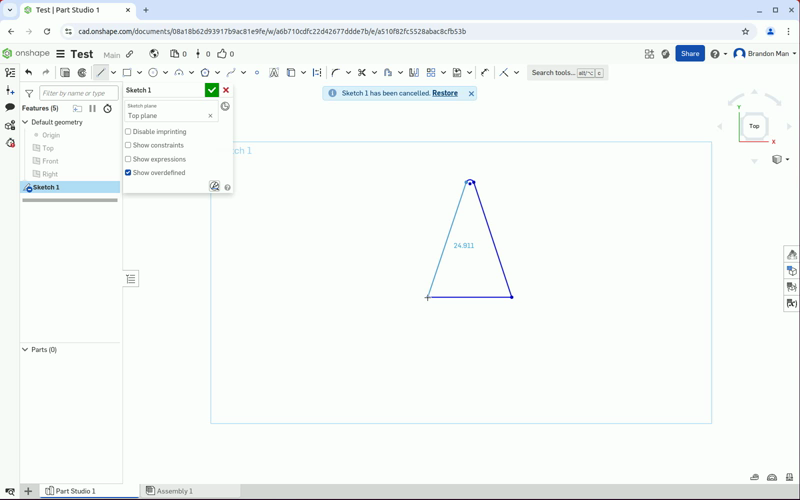
key(esc)
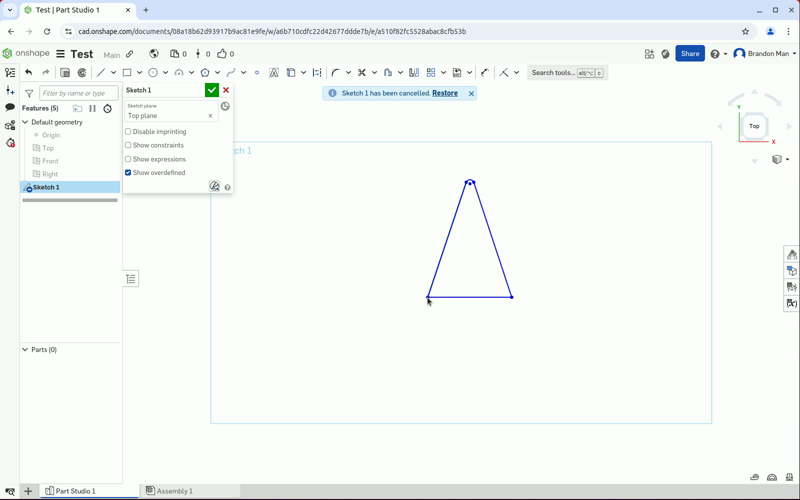
mouse_move(454, 288)
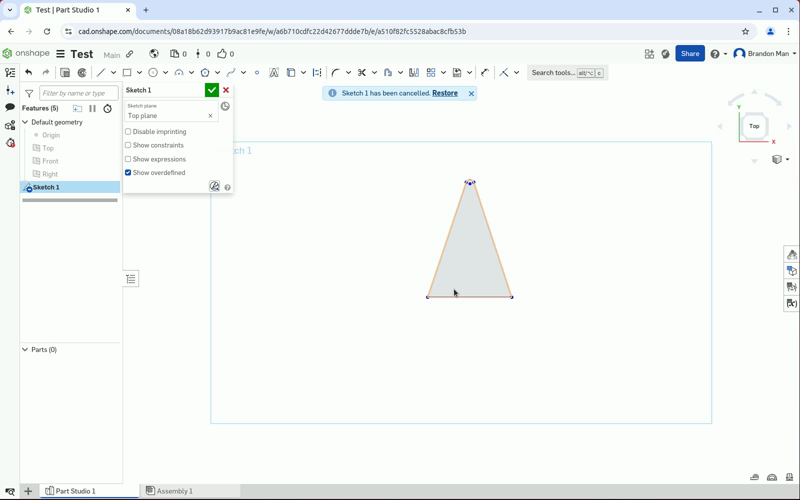
click(454, 288)
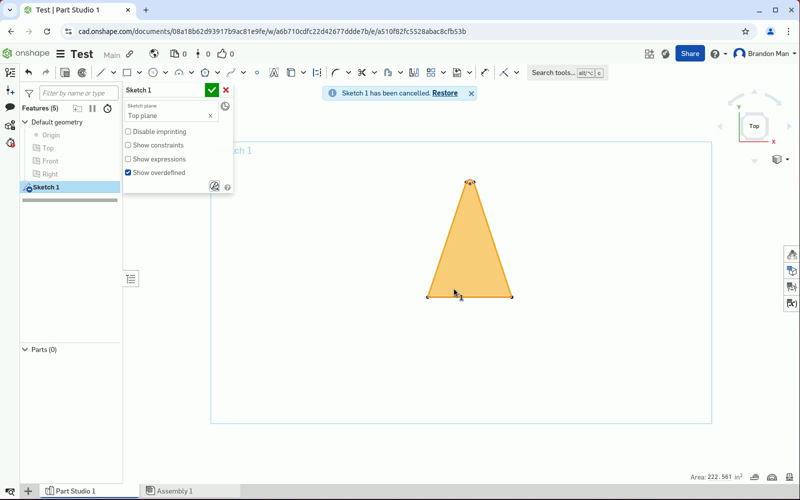
mouse_move(73, 352)
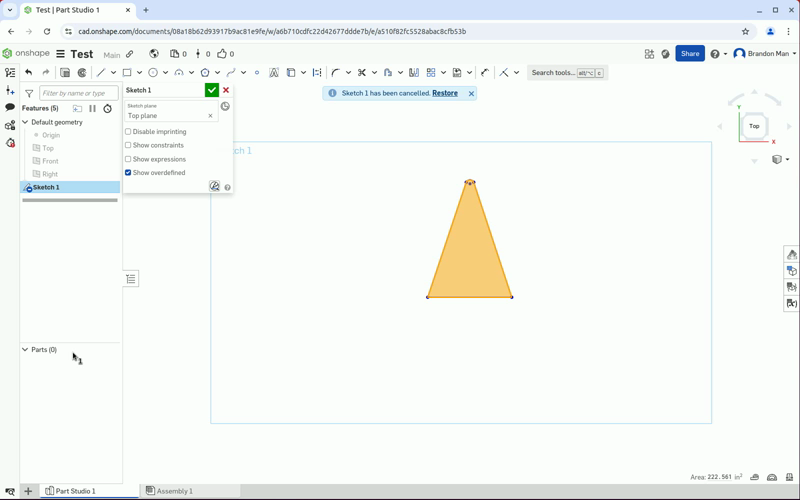
key(shift+y)
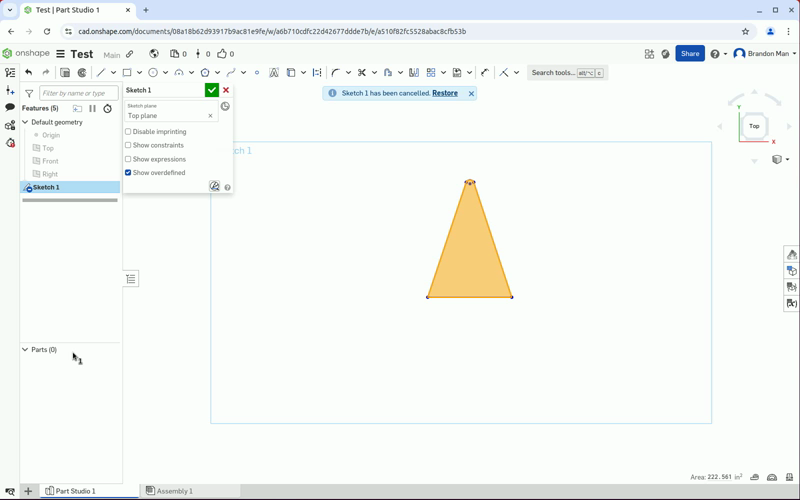
key(shift+e)
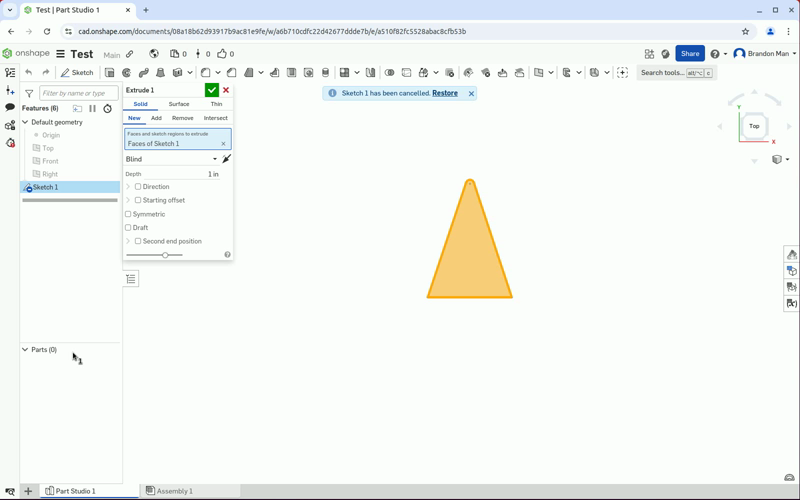
mouse_move(143, 106)
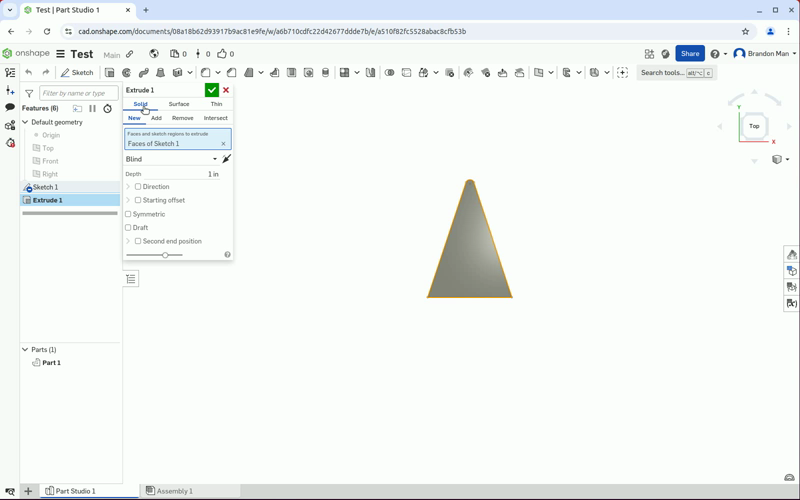
click(143, 106)
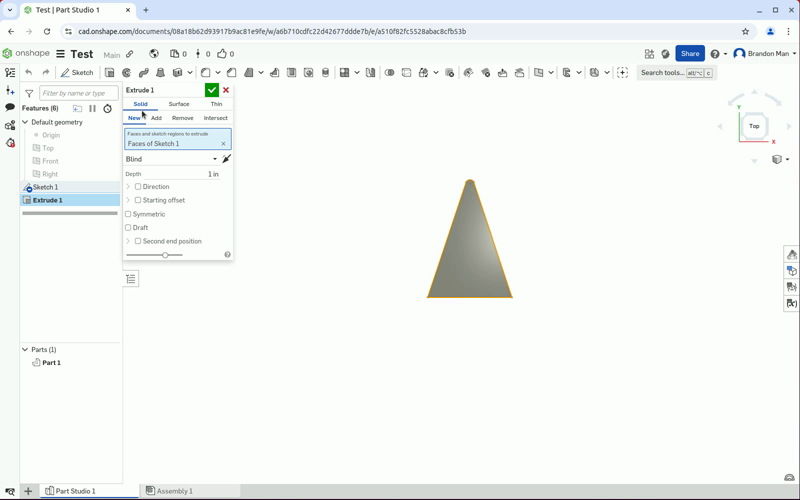
mouse_move(137, 120)
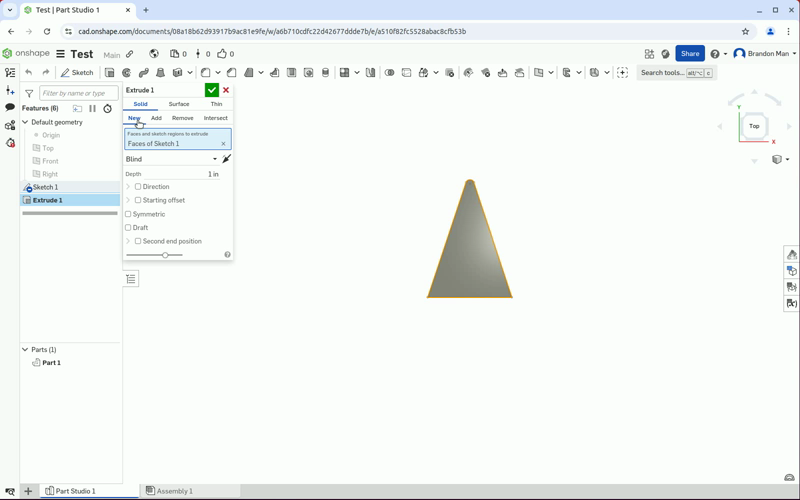
click(137, 120)
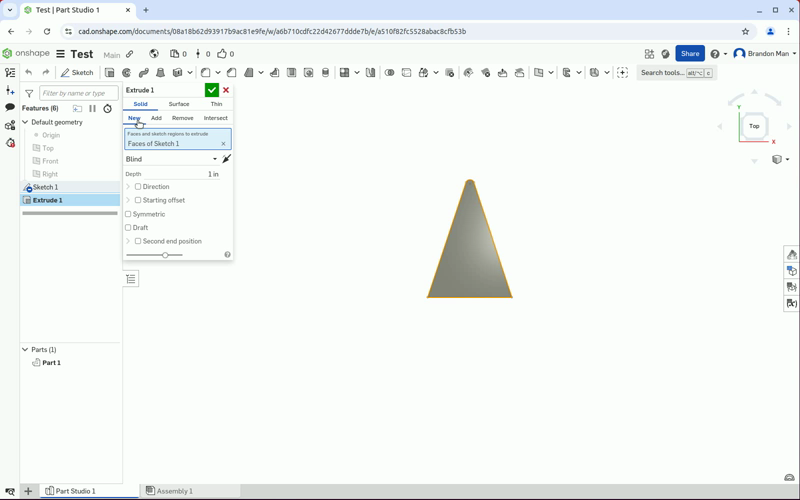
key(tab, 4)
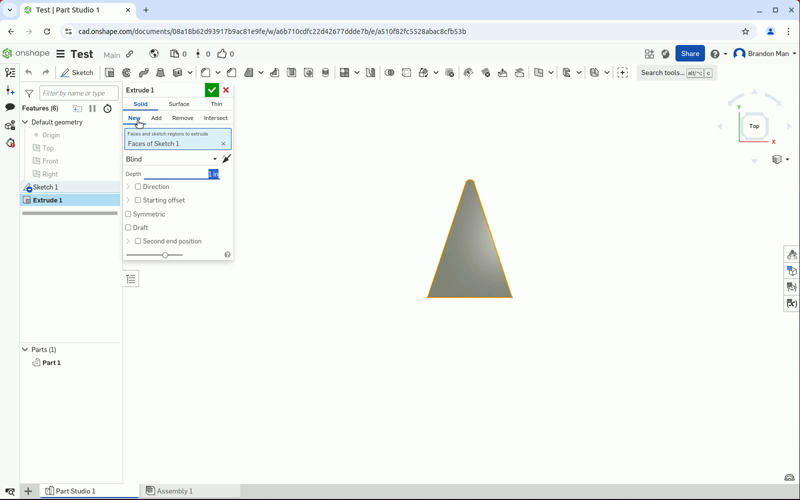
text(0.963)
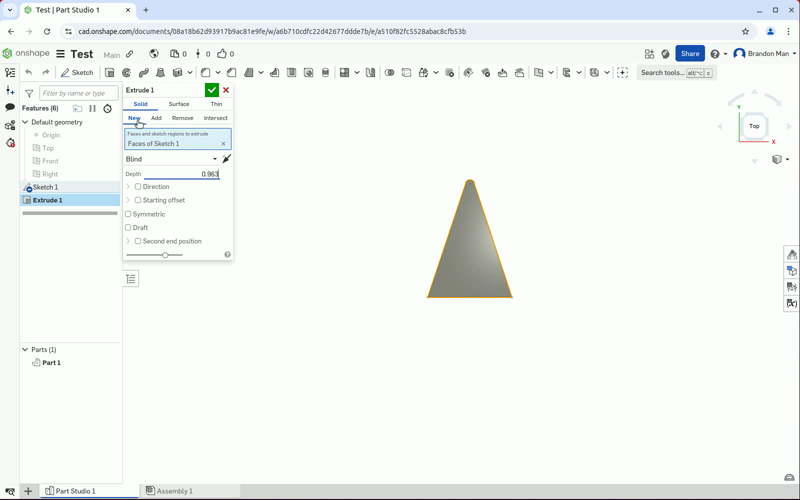
key(enter)
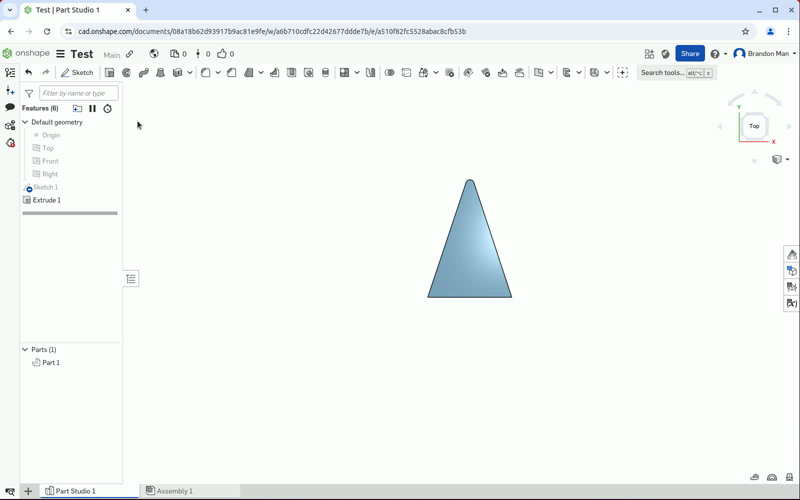
key(shift+h)
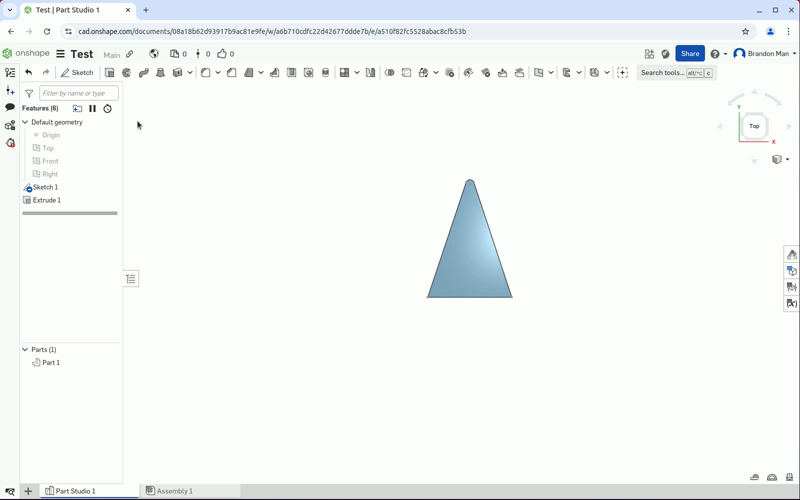
key(shift+h)
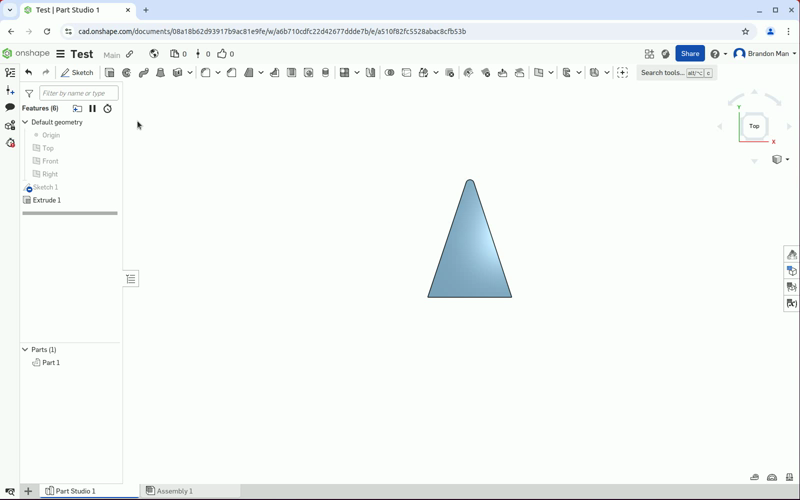
mouse_move(73, 189)
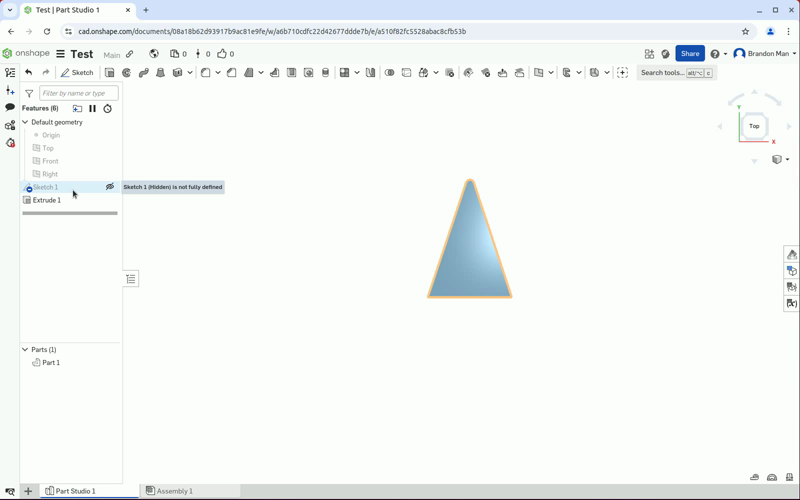
click(73, 189)
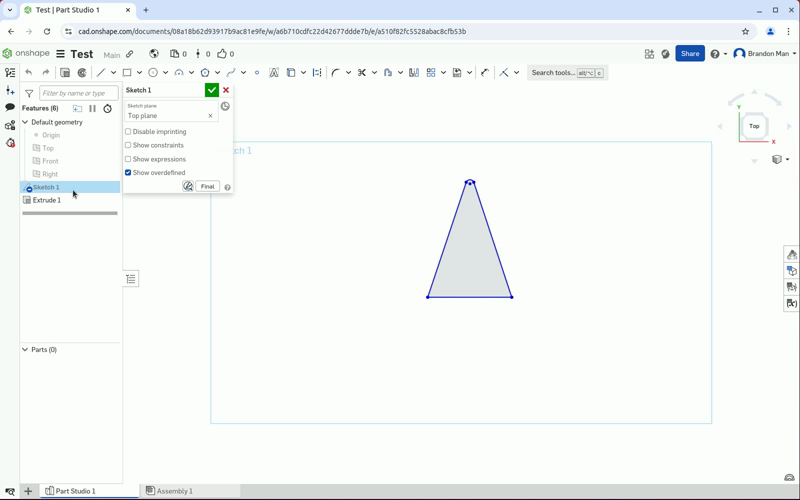
mouse_move(229, 92)
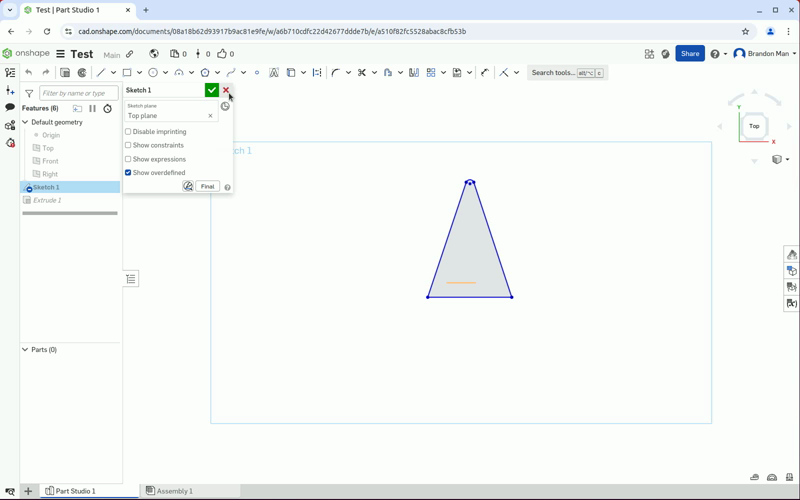
click(229, 92)
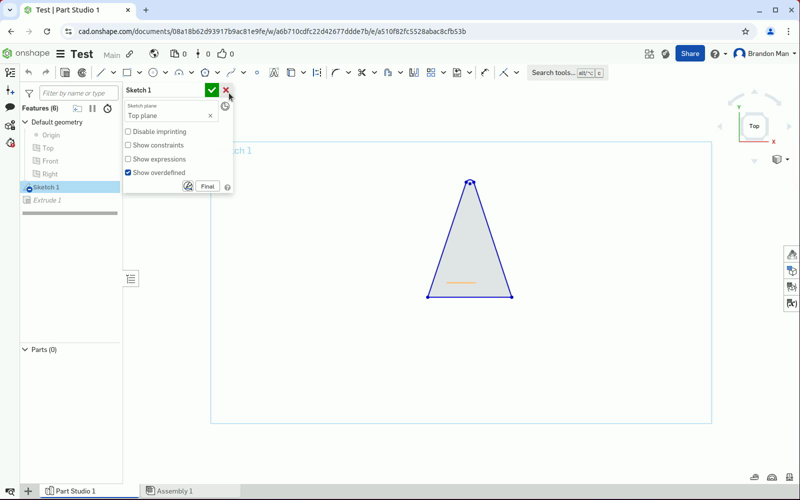
key(shift+s)
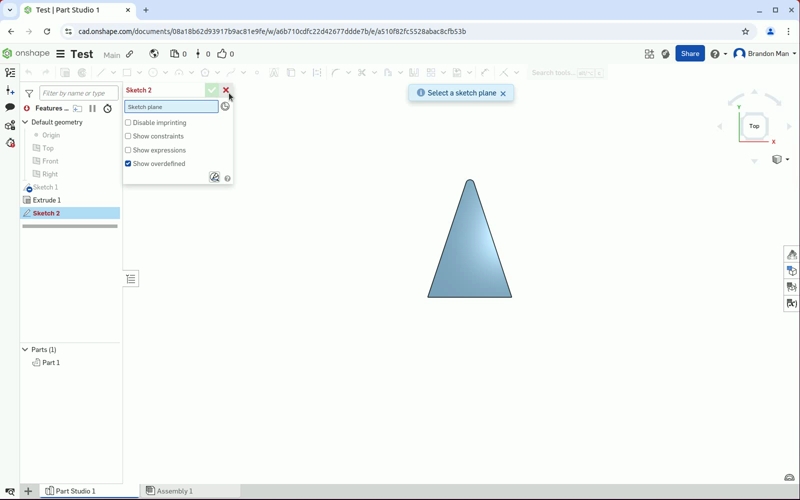
mouse_move(73, 150)
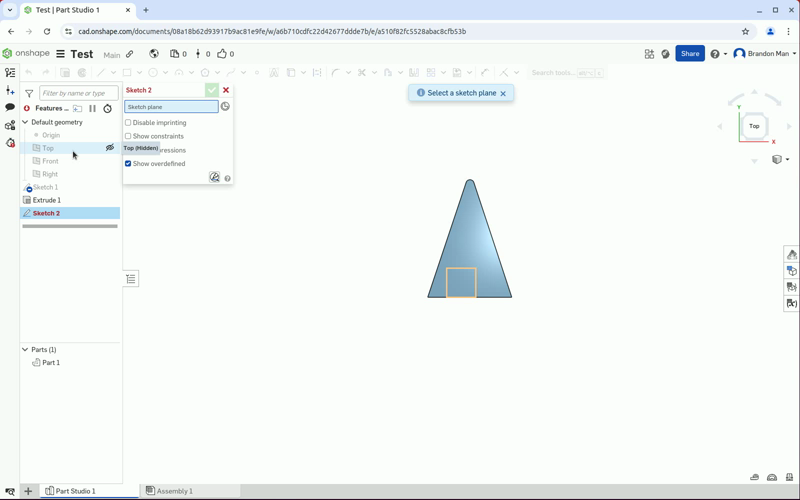
click(73, 150)
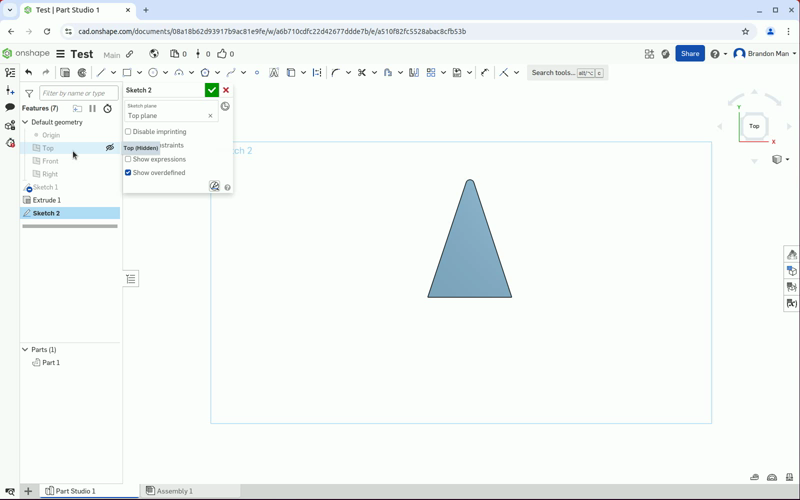
mouse_move(73, 352)
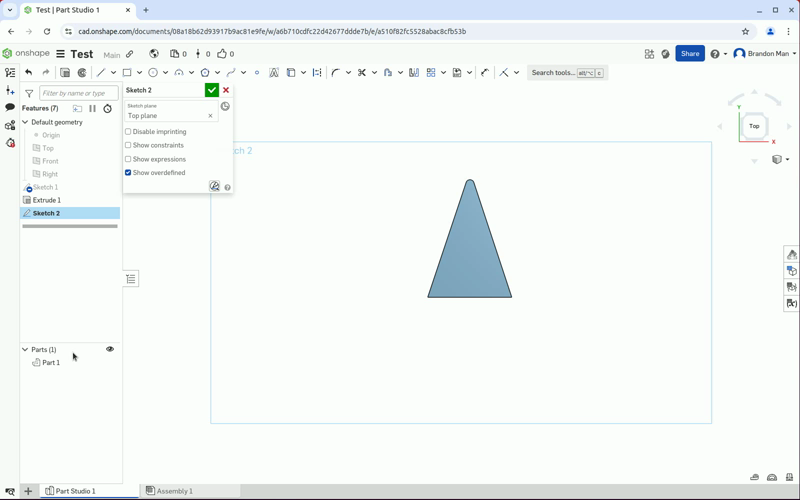
key(y)
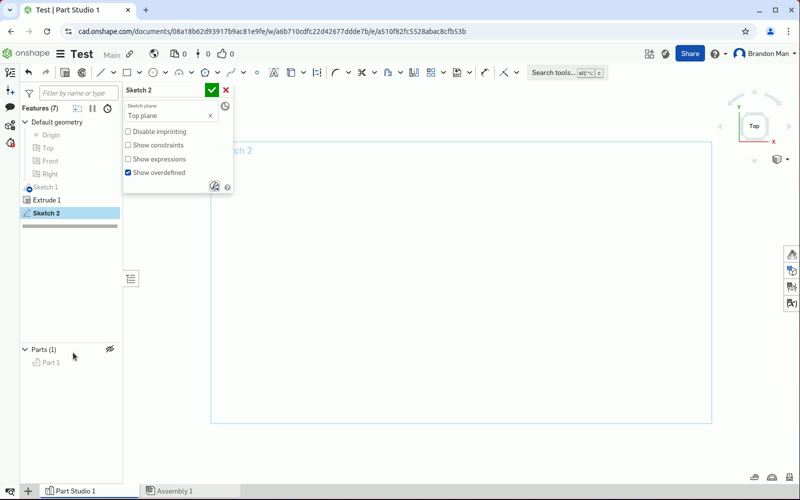
key(l)
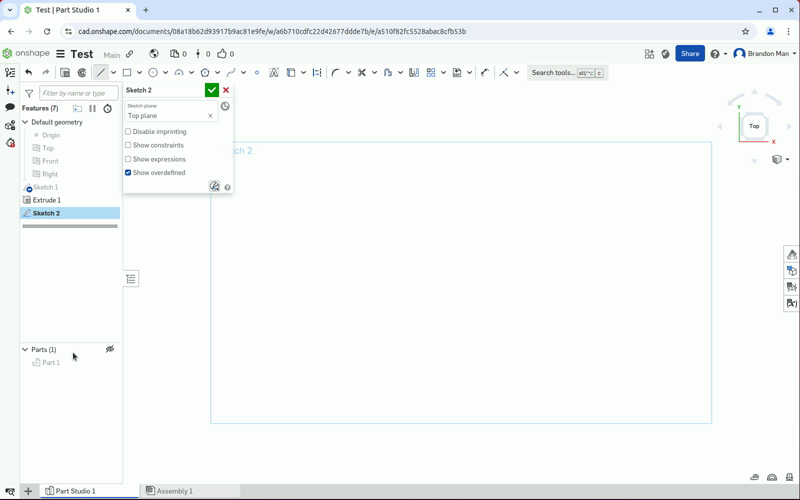
key_down(shift)
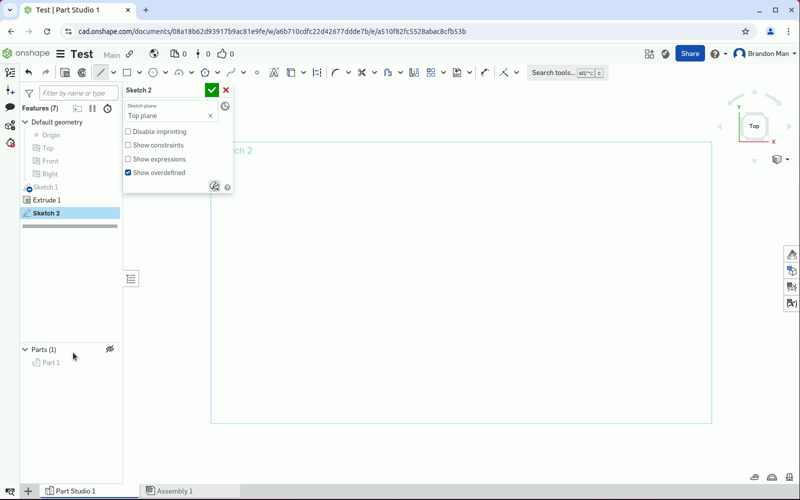
mouse_move(417, 297)
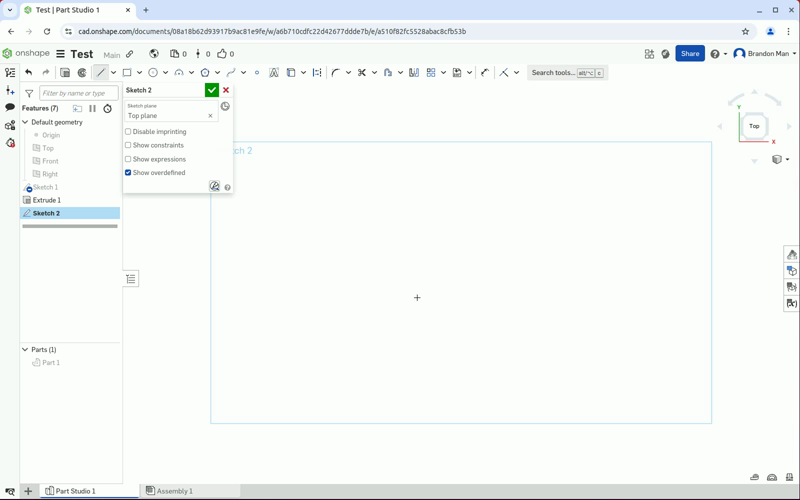
click(417, 297)
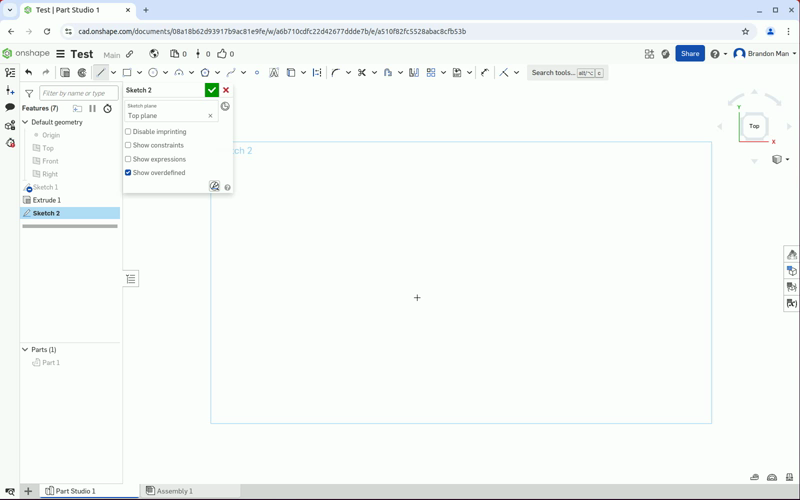
key_up(shift)
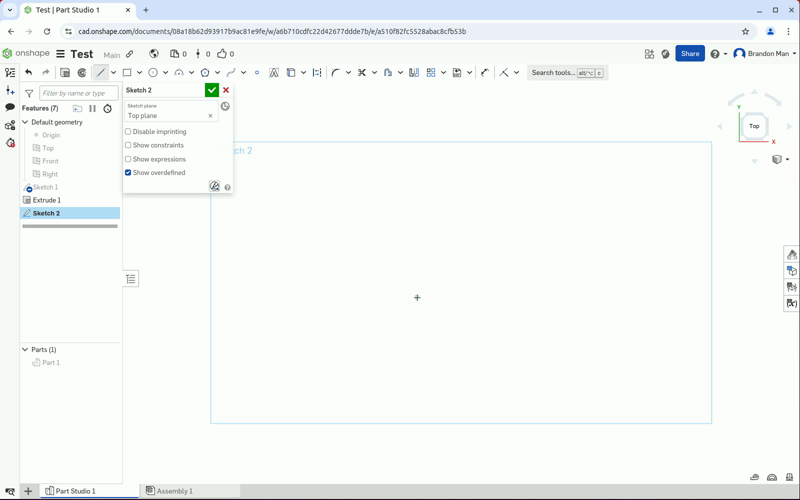
key_down(shift)
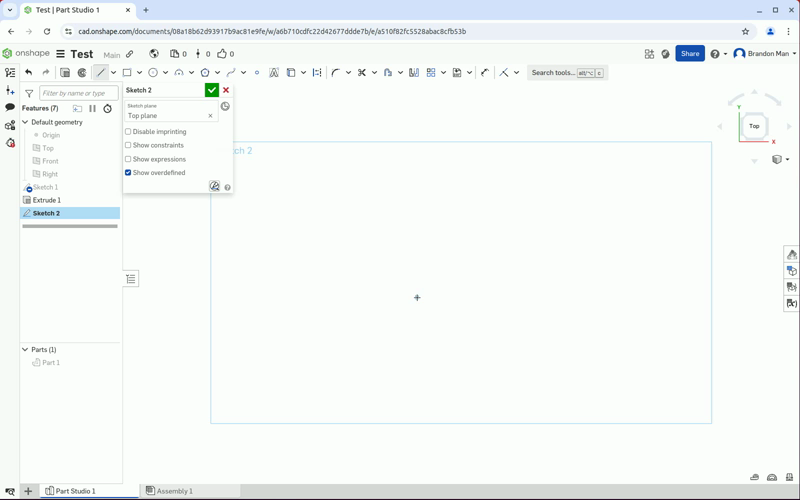
mouse_move(447, 297)
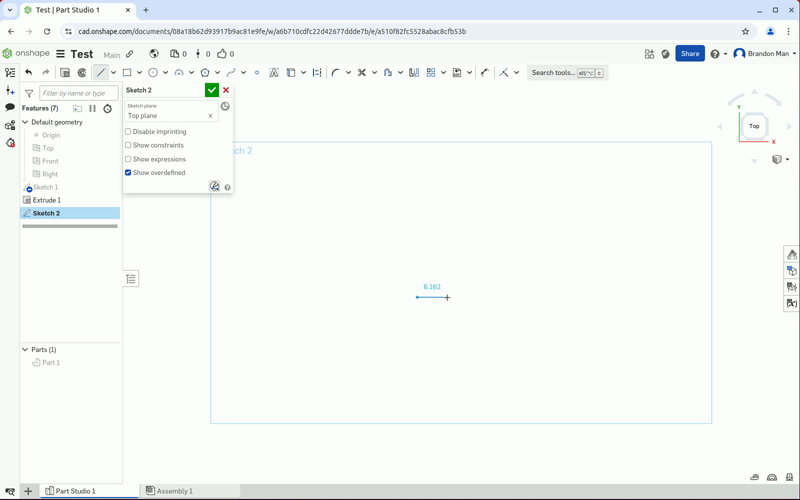
mouse_move(422, 297)
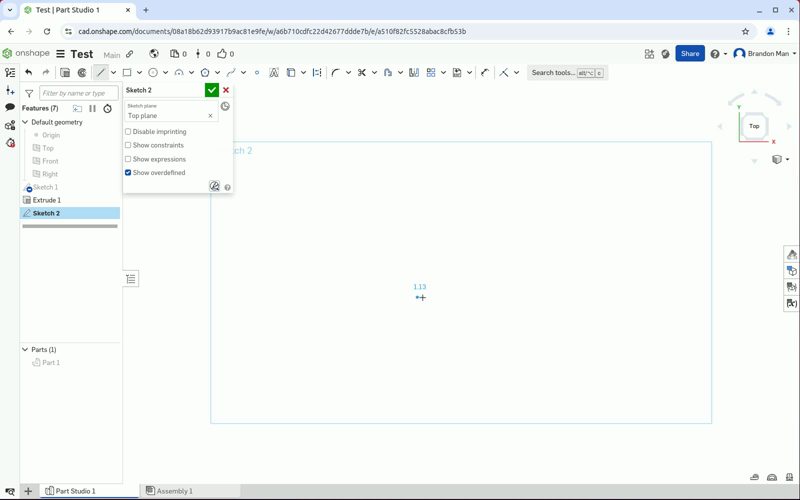
scroll(6)
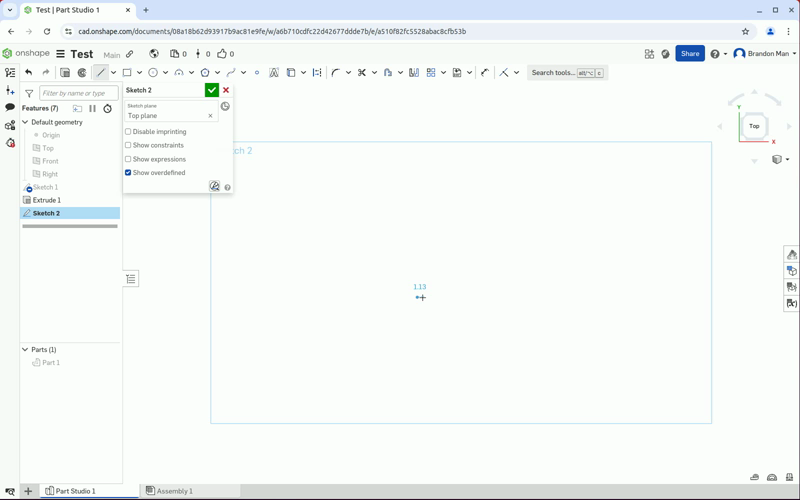
scroll(6)
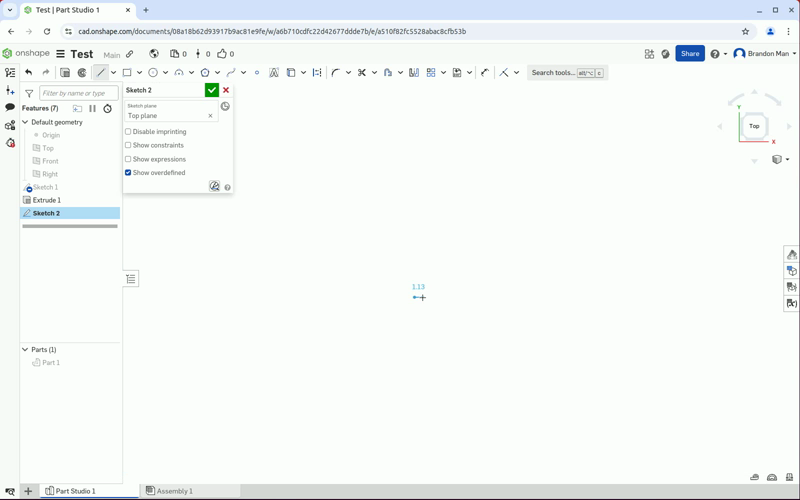
scroll(6)
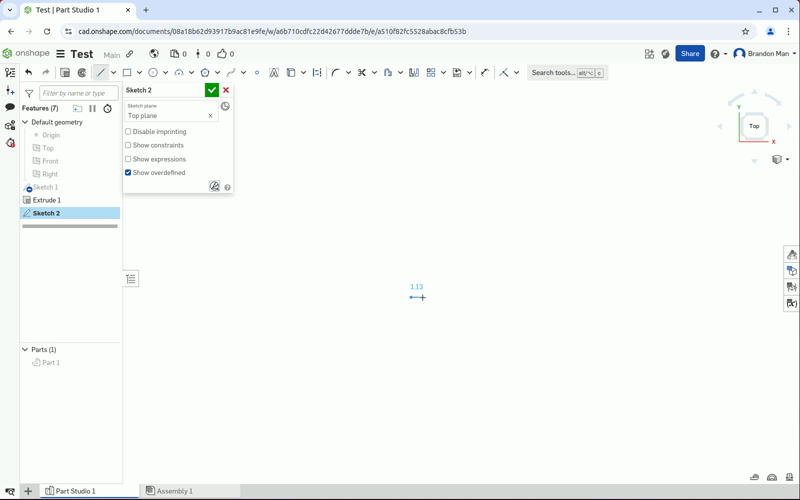
scroll(6)
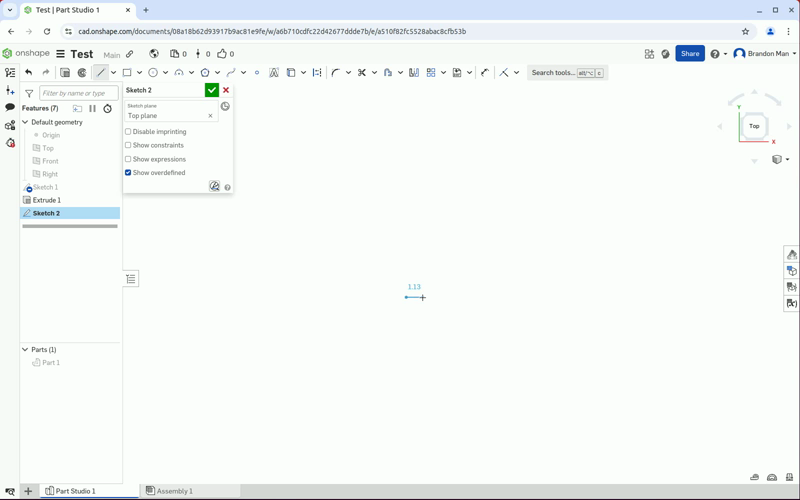
scroll(6)
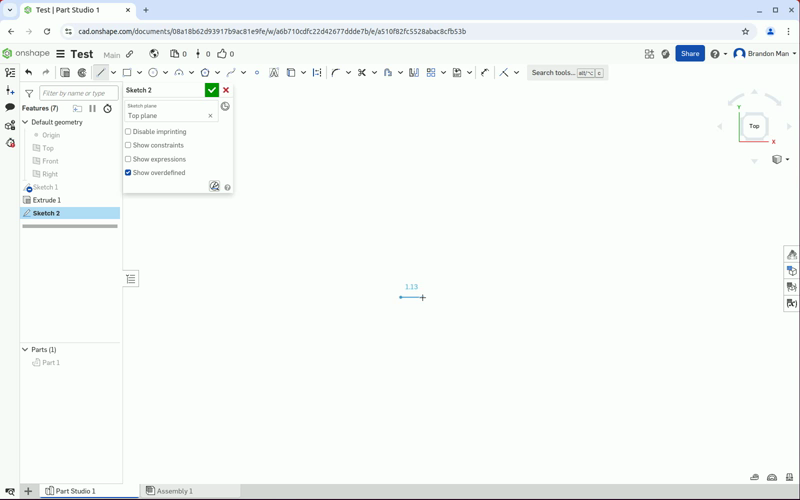
scroll(6)
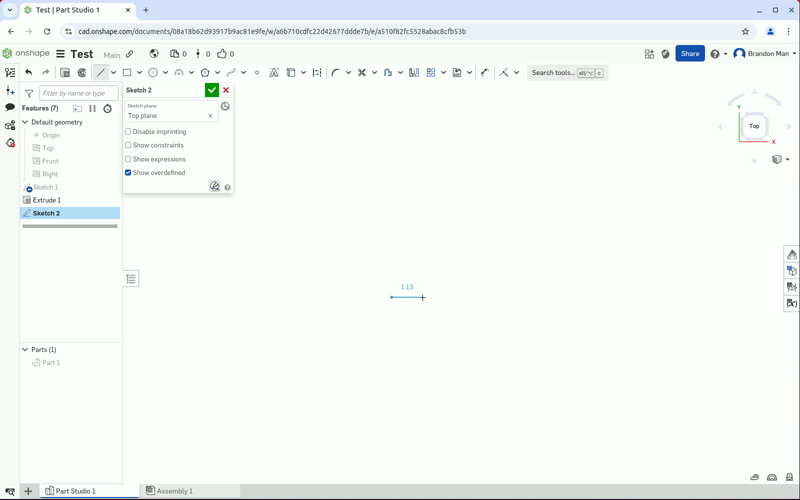
scroll(6)
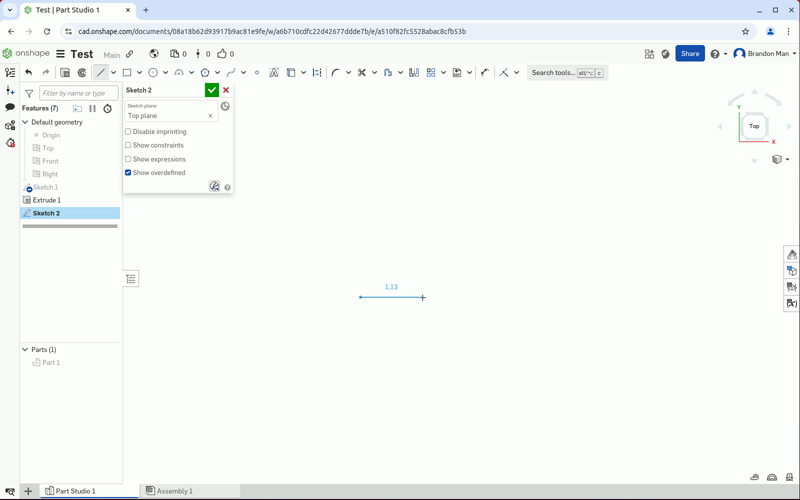
click(422, 297)
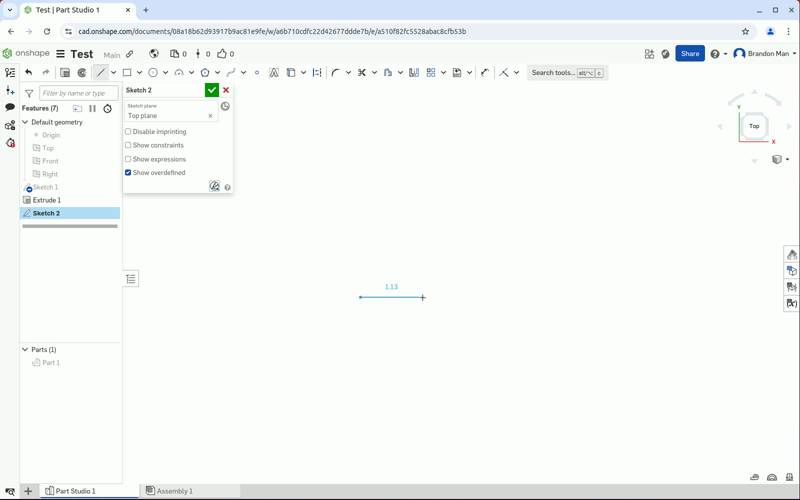
scroll(-6)
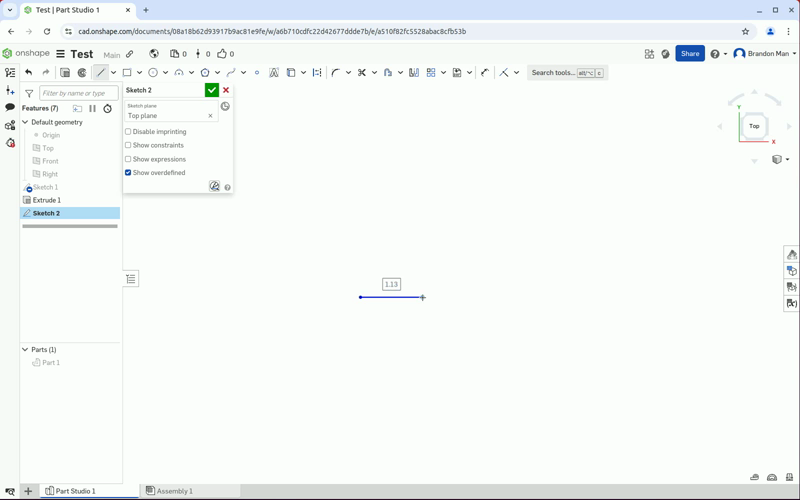
scroll(-6)
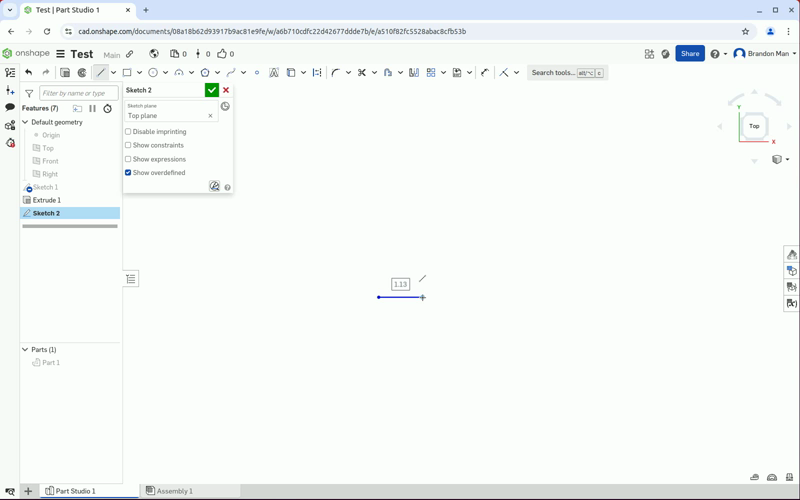
scroll(-6)
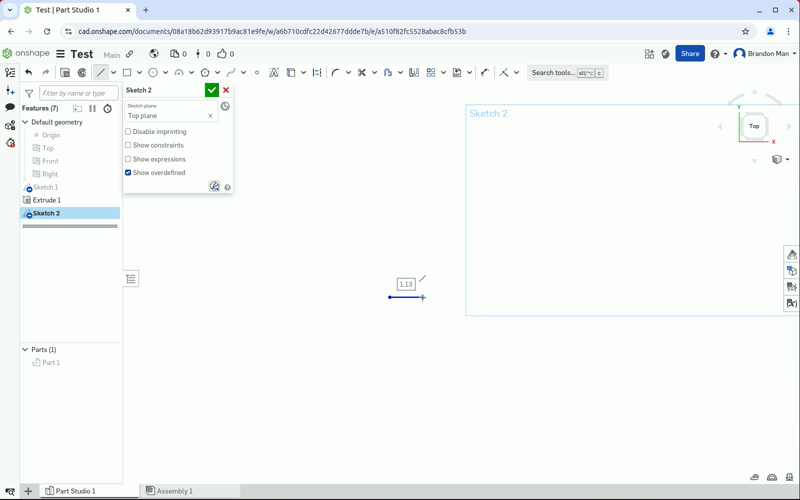
scroll(-6)
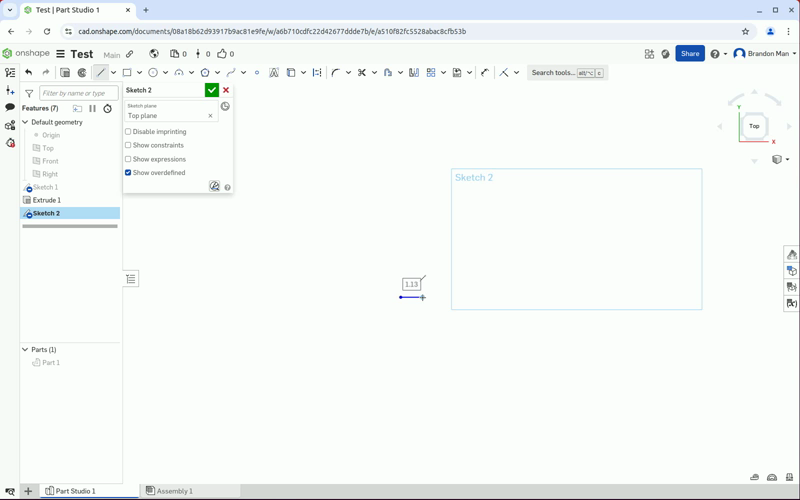
scroll(-6)
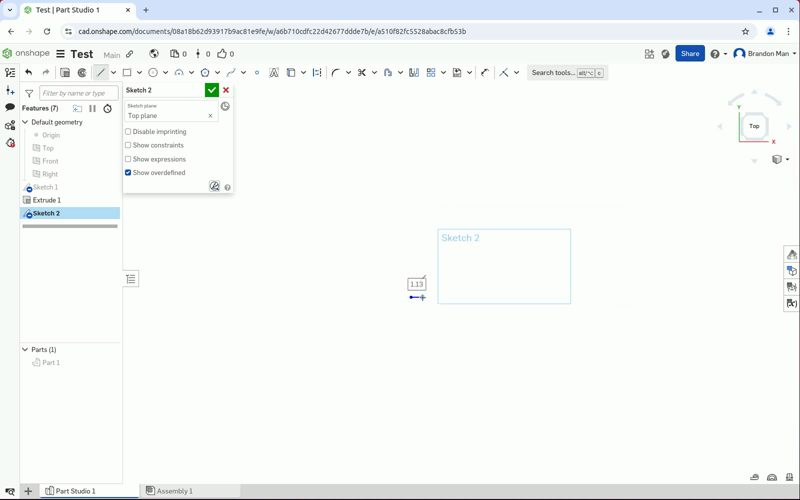
scroll(-6)
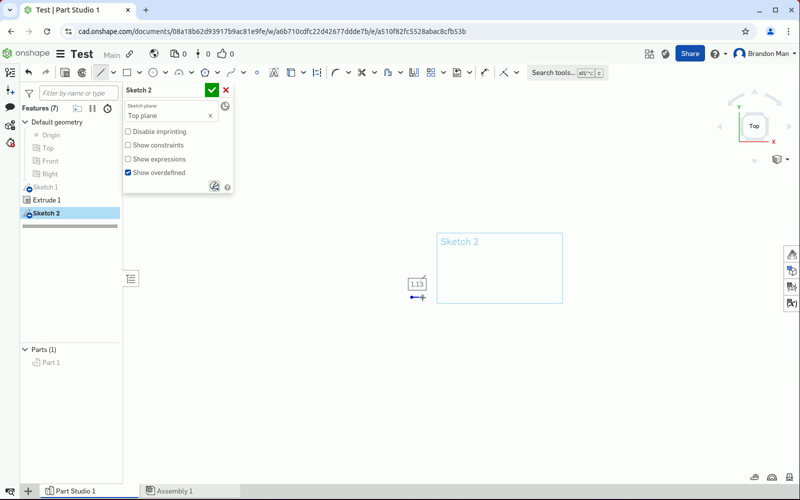
scroll(-6)
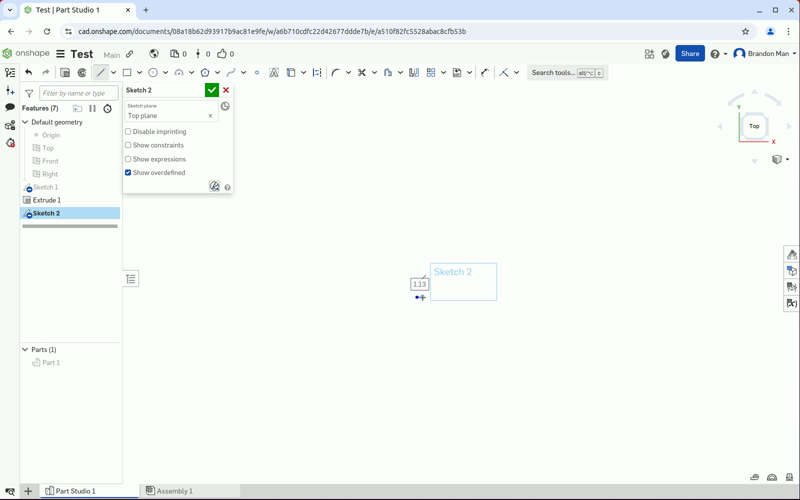
key_up(shift)
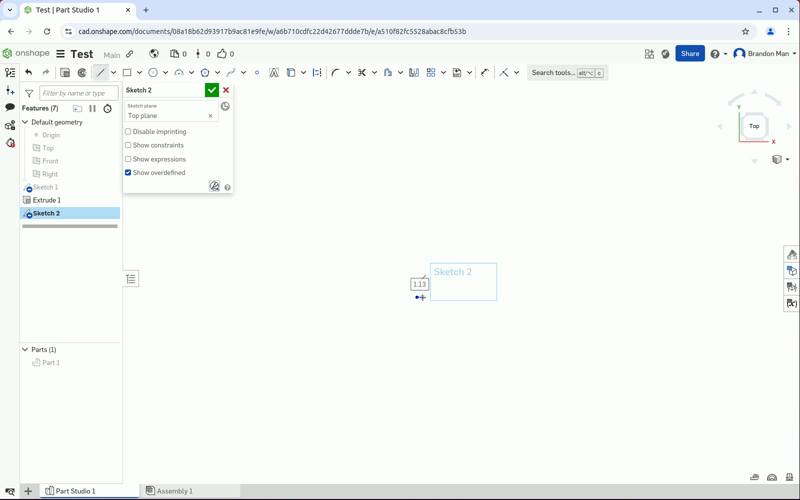
key_down(shift)
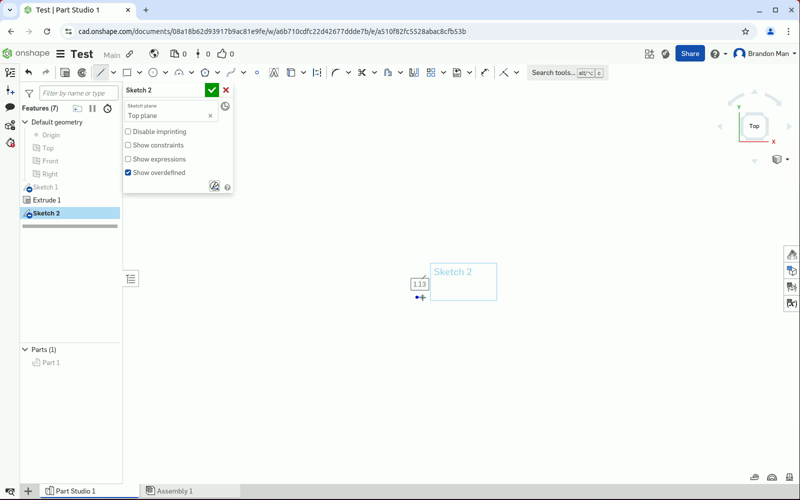
mouse_move(461, 181)
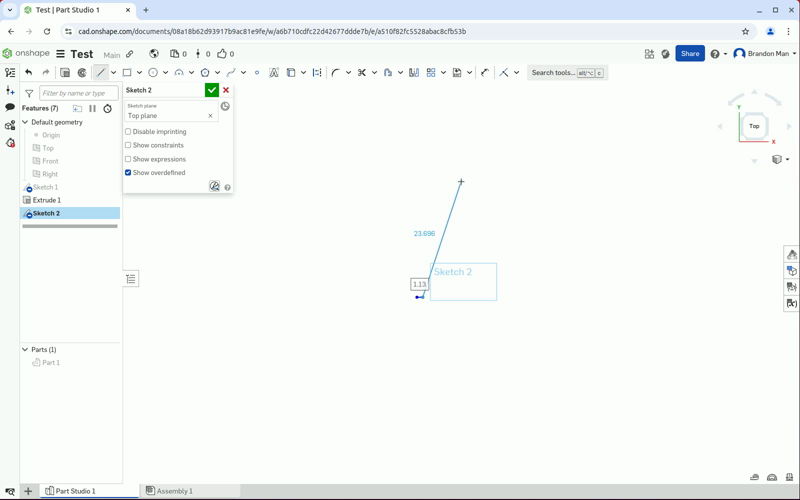
click(461, 181)
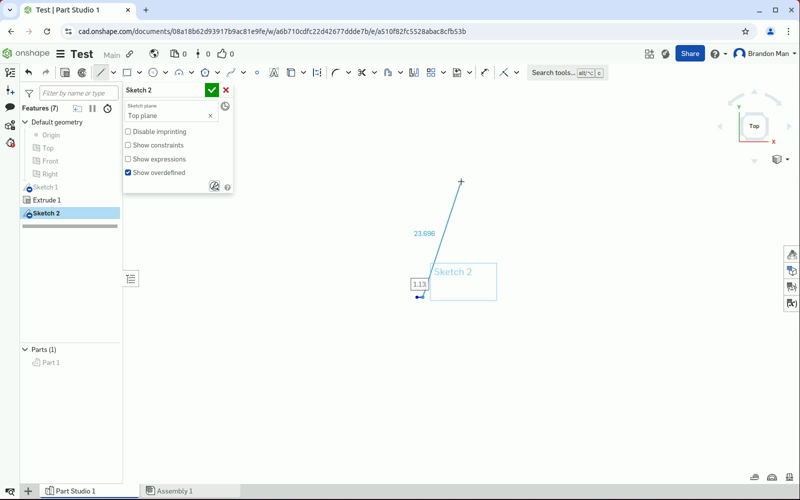
key_up(shift)
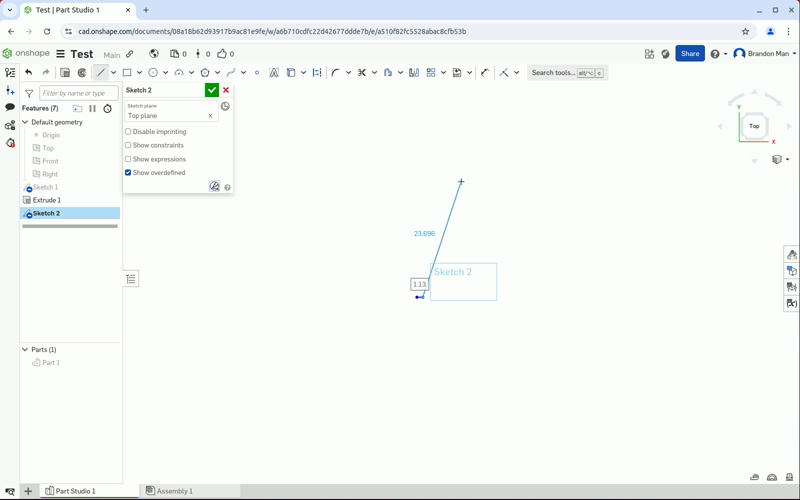
key(esc)
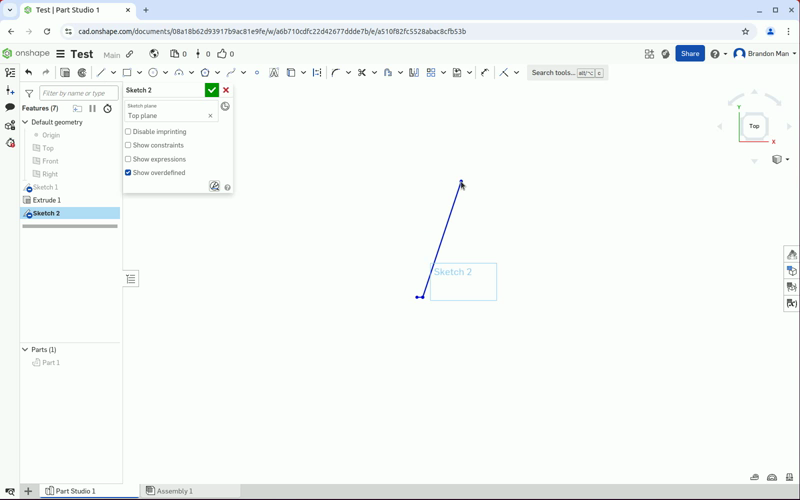
key(a)
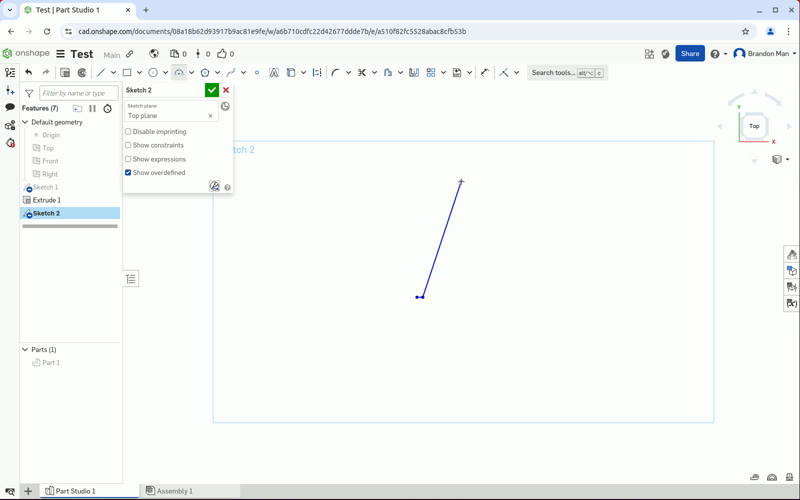
mouse_move(461, 181)
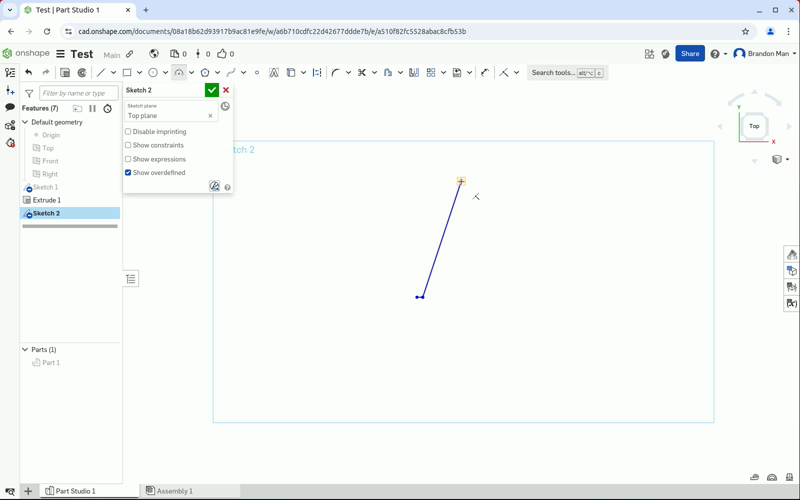
click(461, 181)
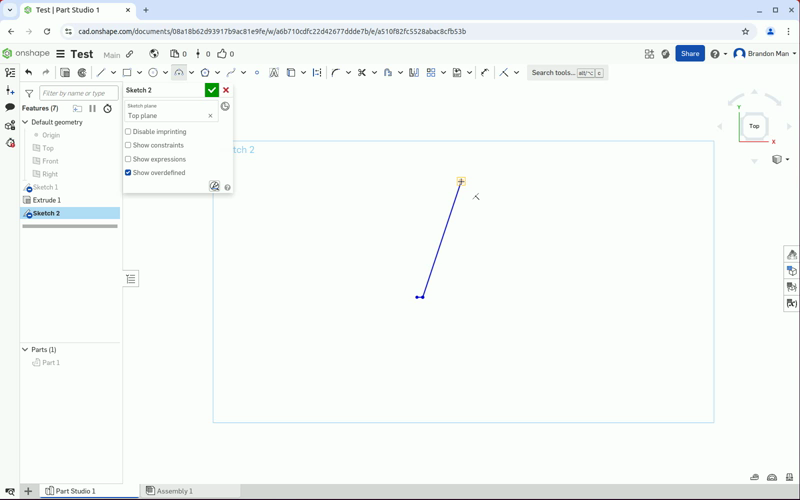
key_down(shift)
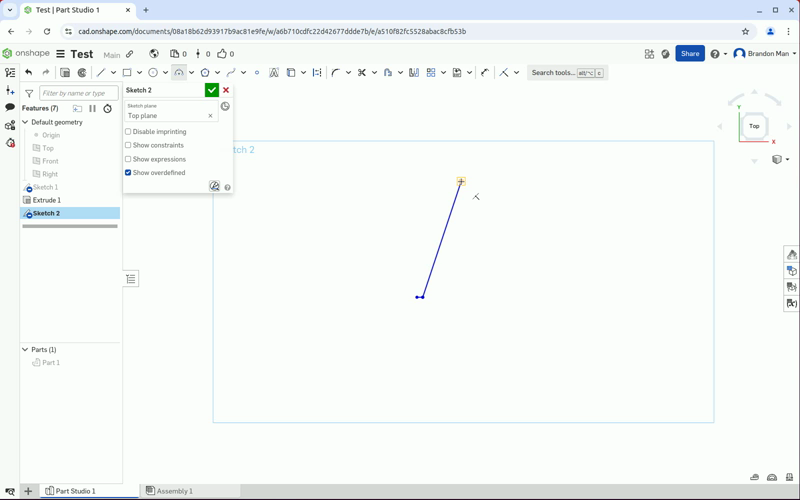
mouse_move(477, 181)
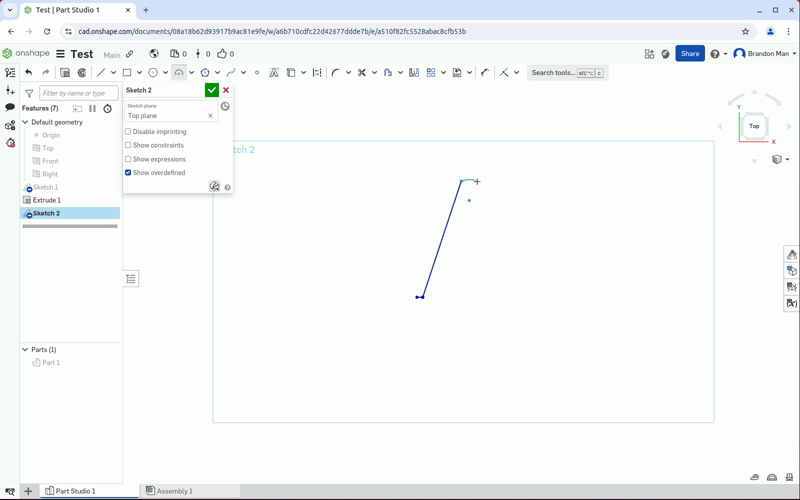
click(477, 181)
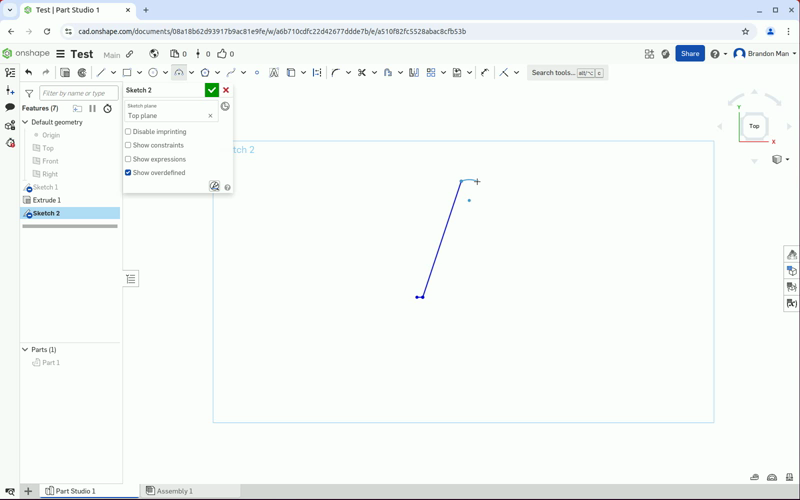
mouse_move(469, 175)
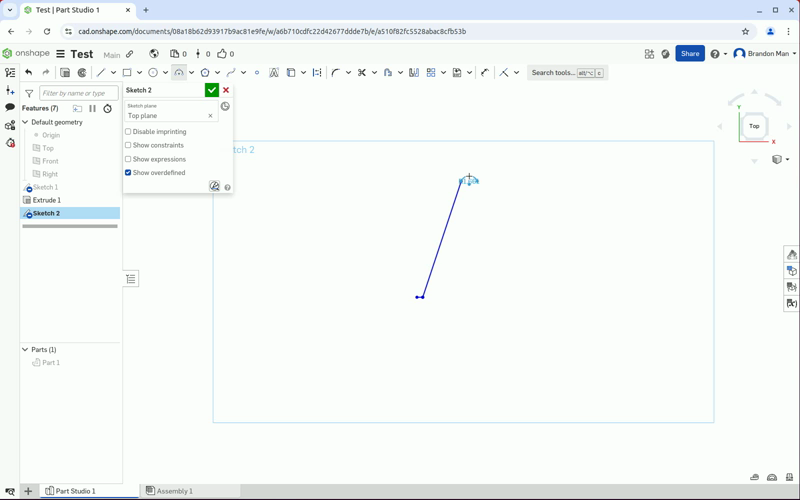
click(469, 175)
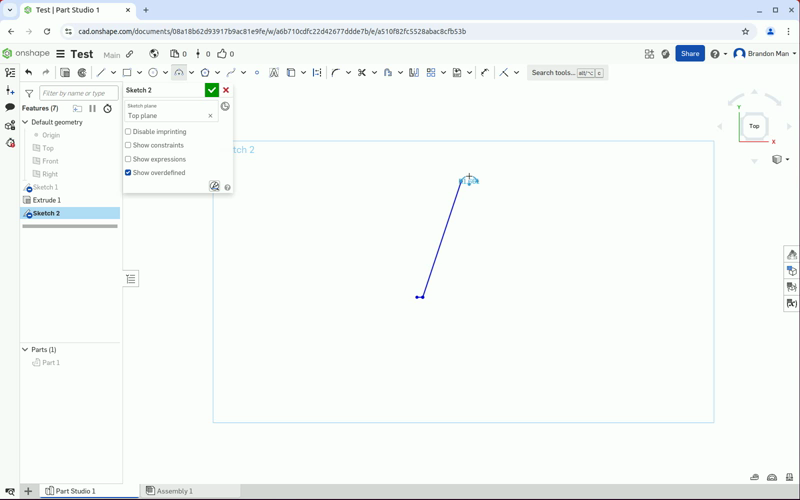
key_up(shift)
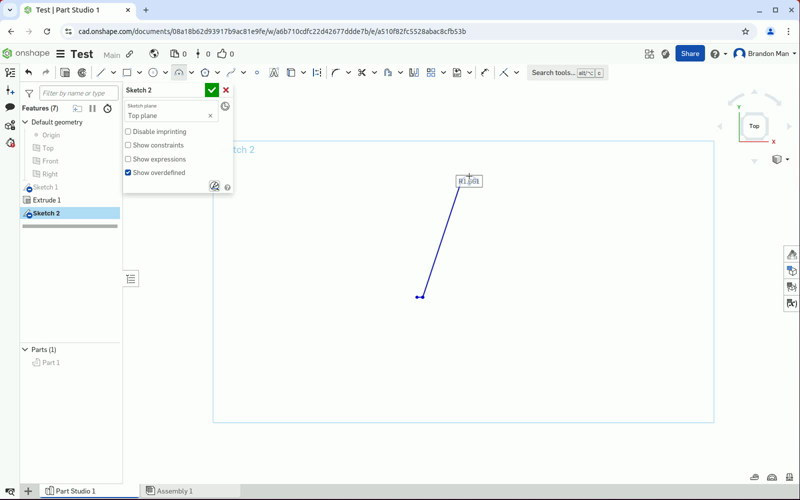
key(esc)
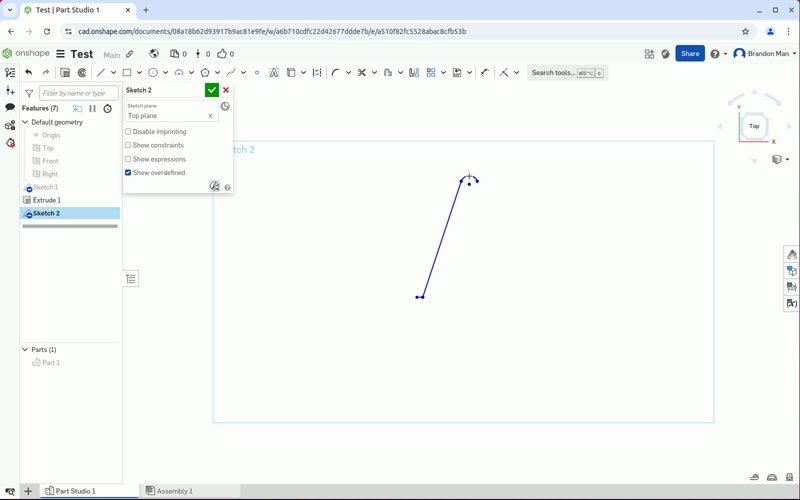
key(l)
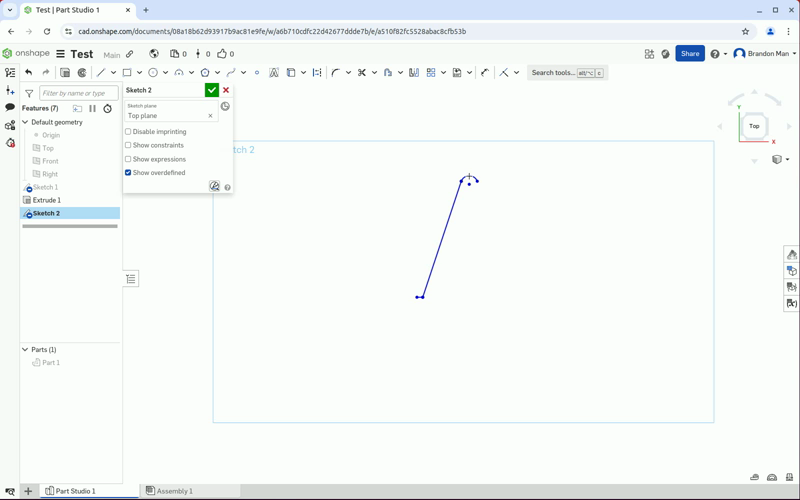
mouse_move(477, 181)
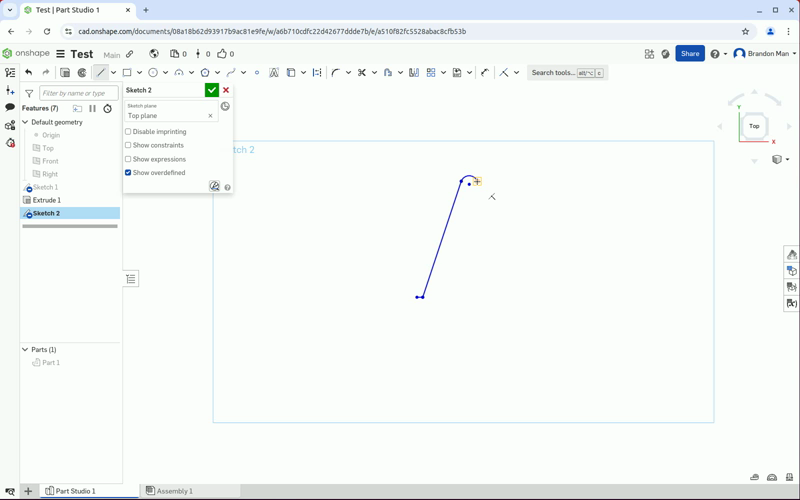
click(477, 181)
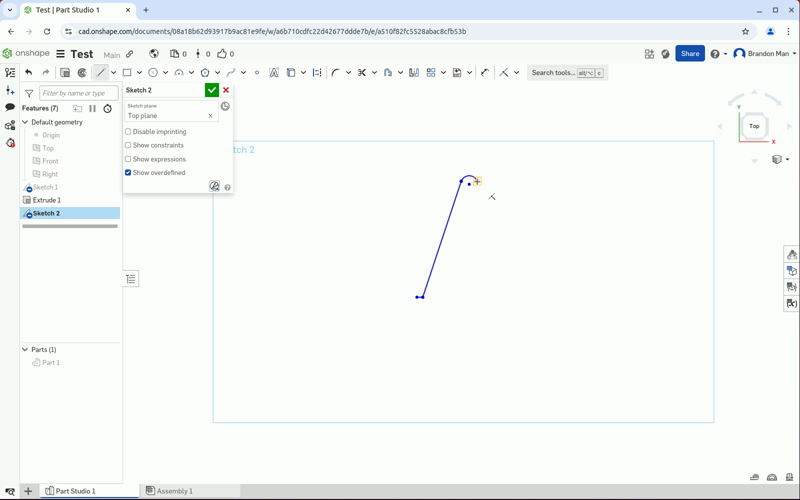
key_down(shift)
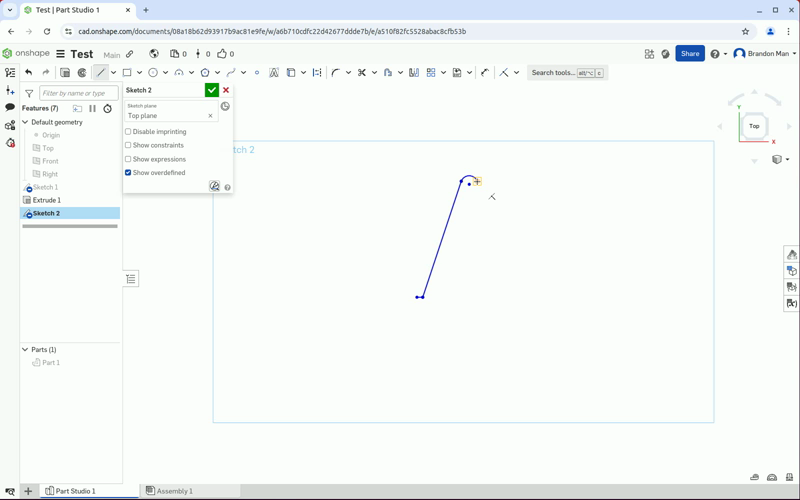
mouse_move(516, 297)
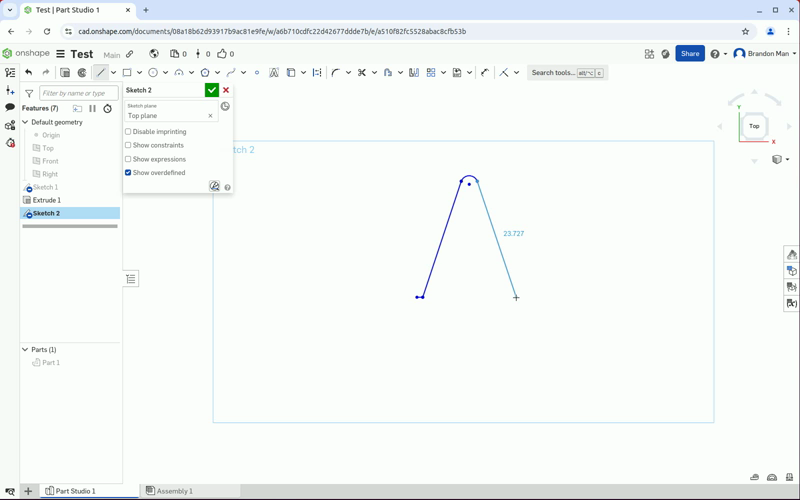
click(516, 297)
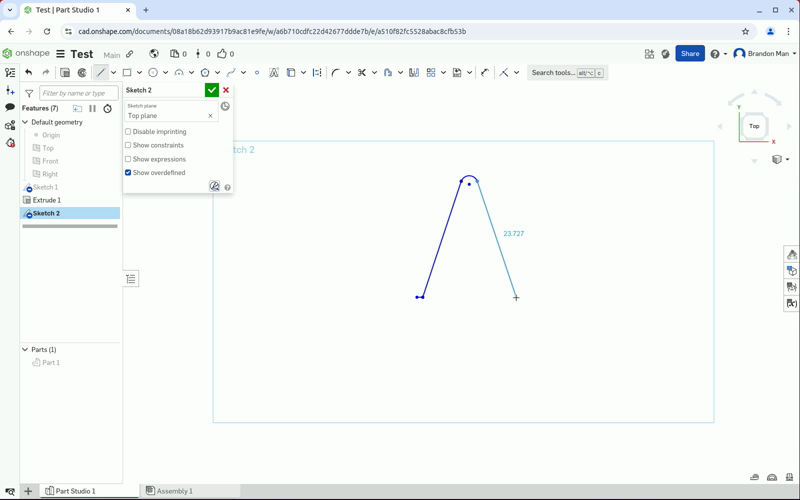
key_up(shift)
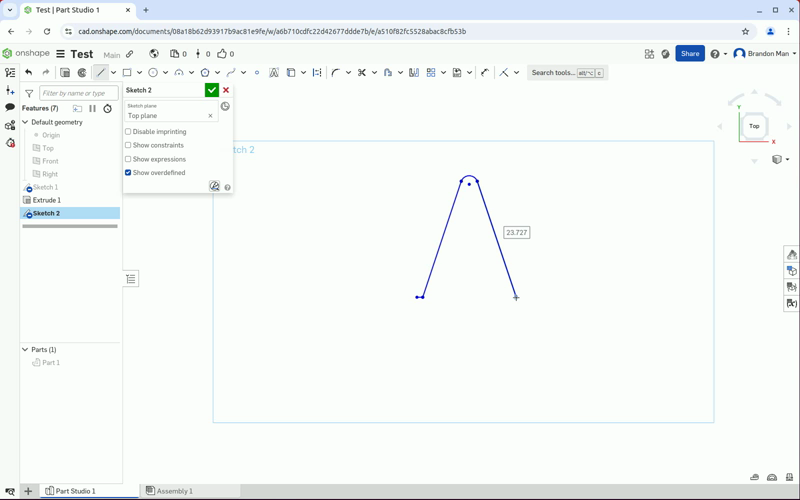
key_down(shift)
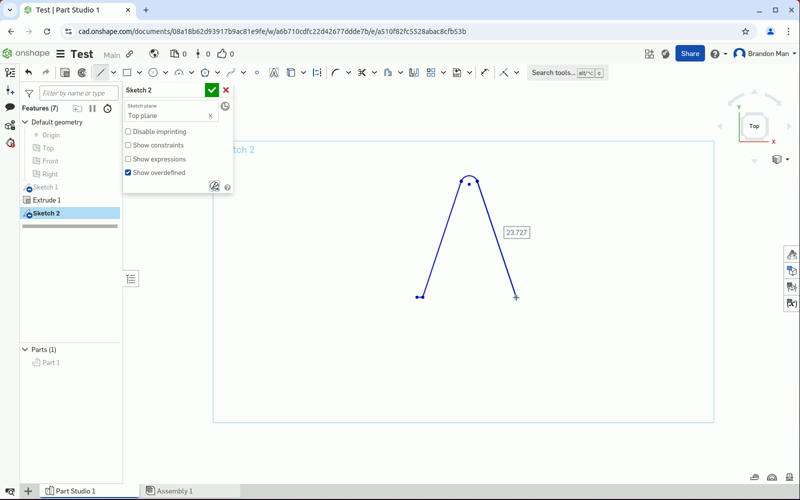
mouse_move(546, 297)
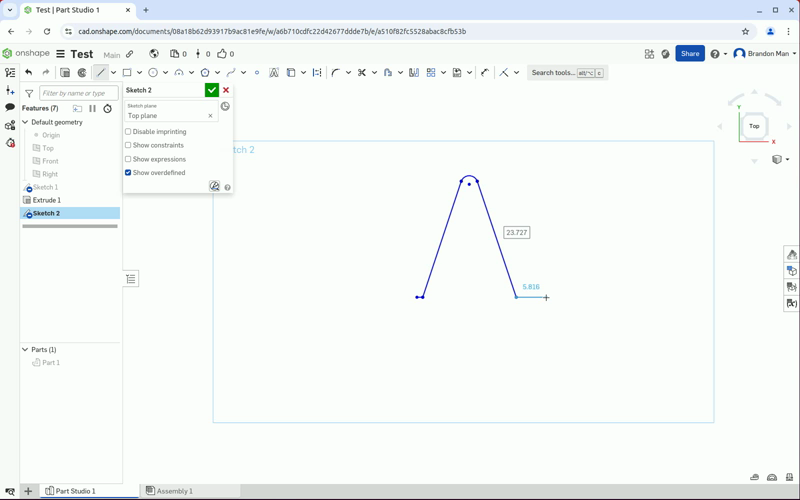
mouse_move(521, 297)
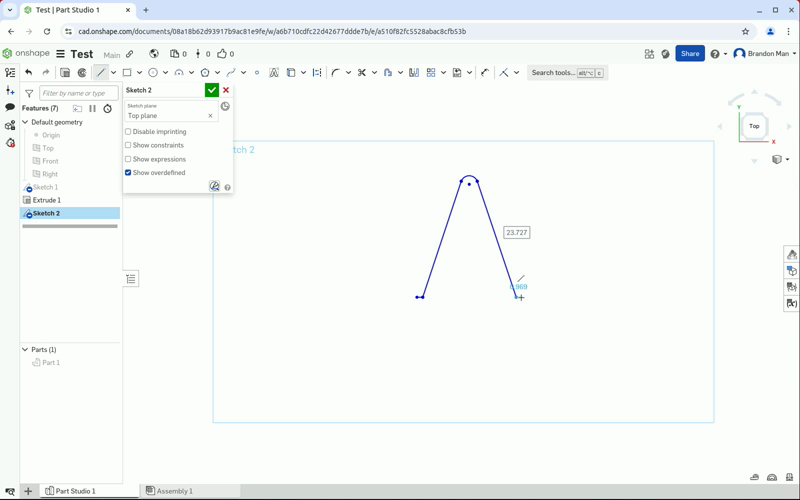
scroll(6)
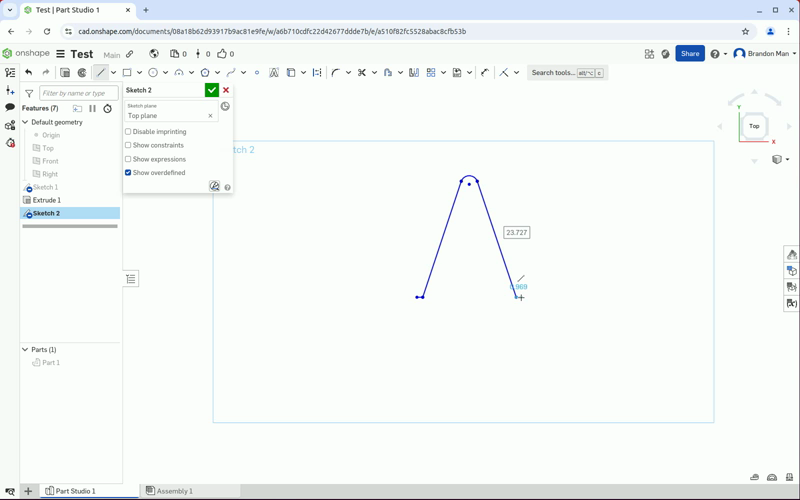
scroll(6)
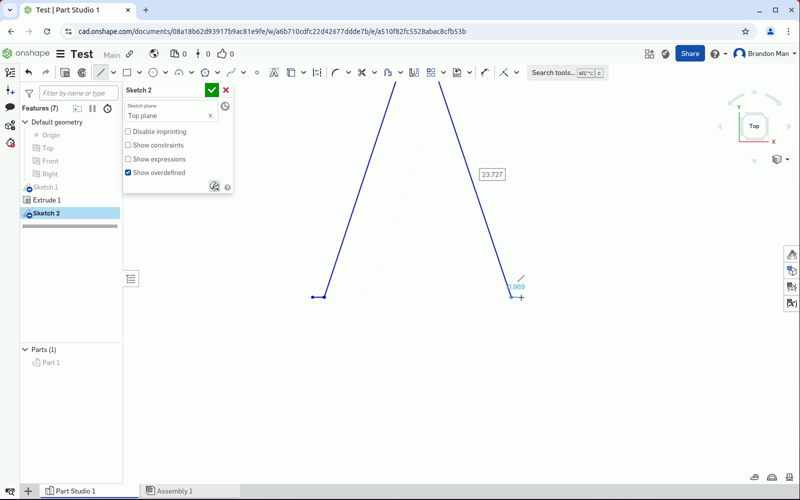
scroll(6)
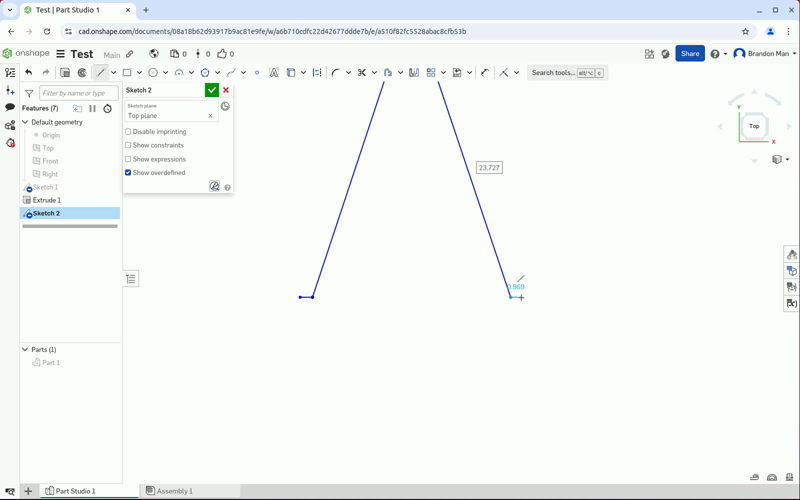
scroll(6)
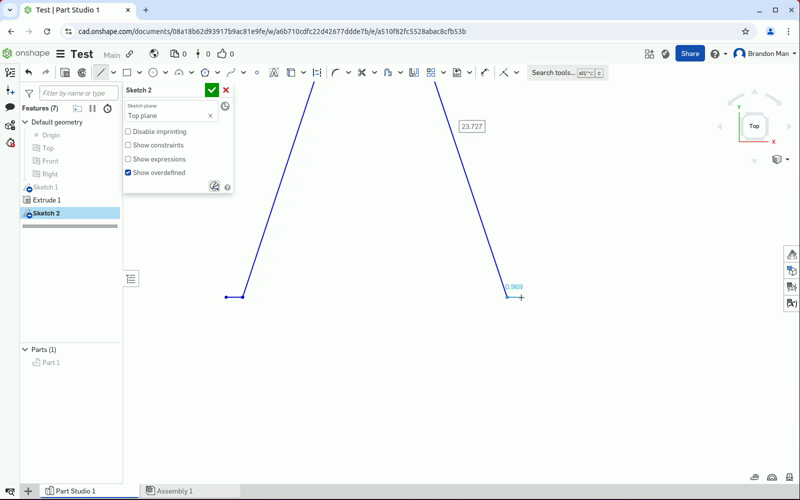
scroll(6)
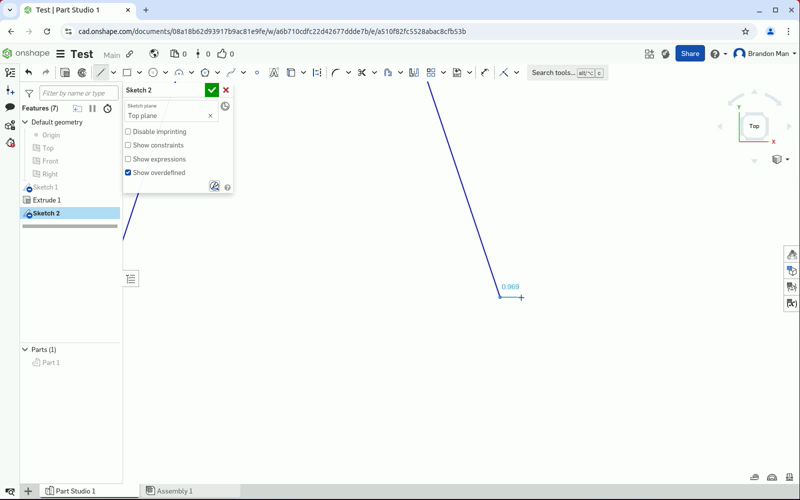
scroll(6)
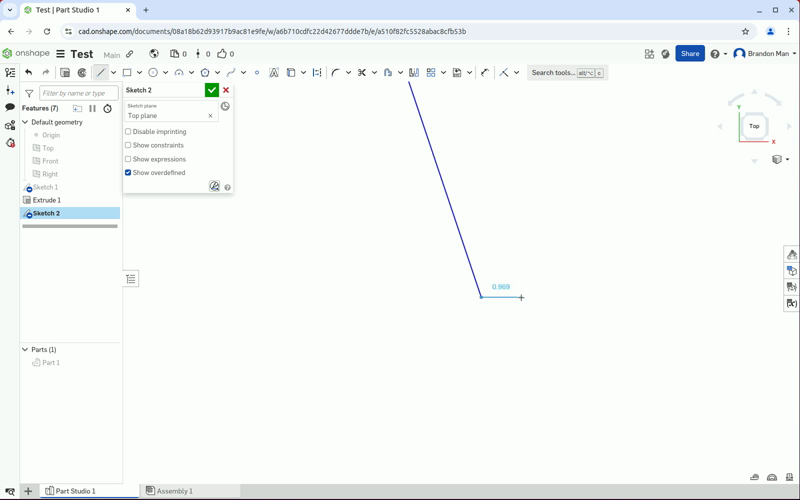
scroll(6)
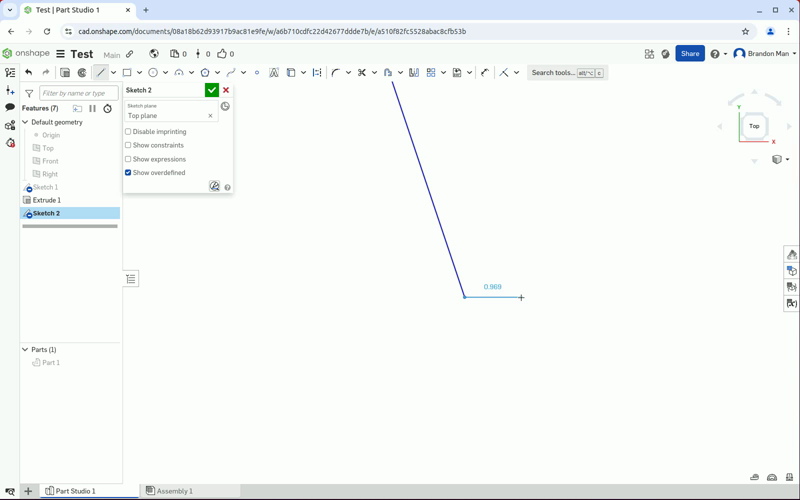
click(521, 297)
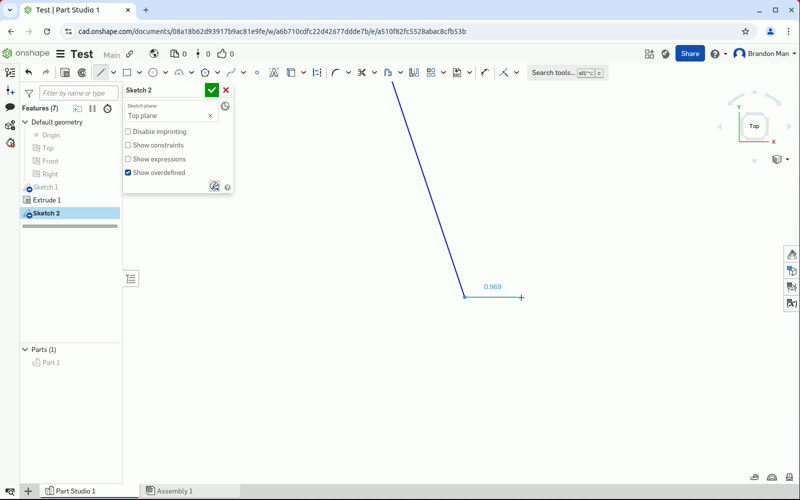
scroll(-6)
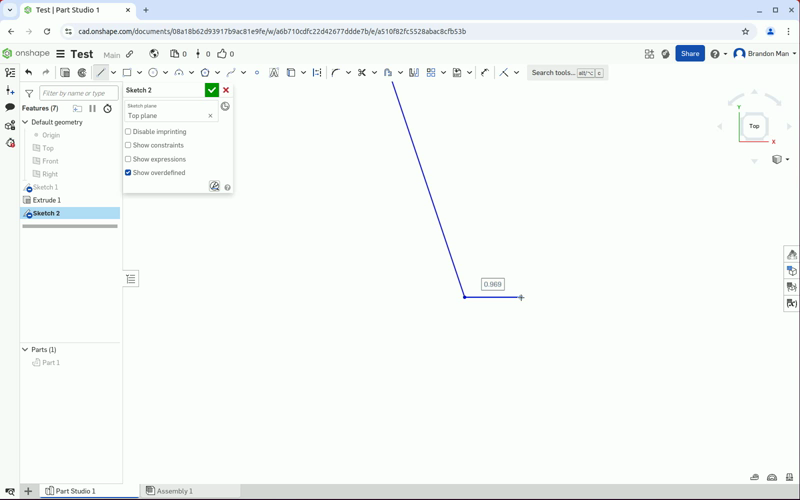
scroll(-6)
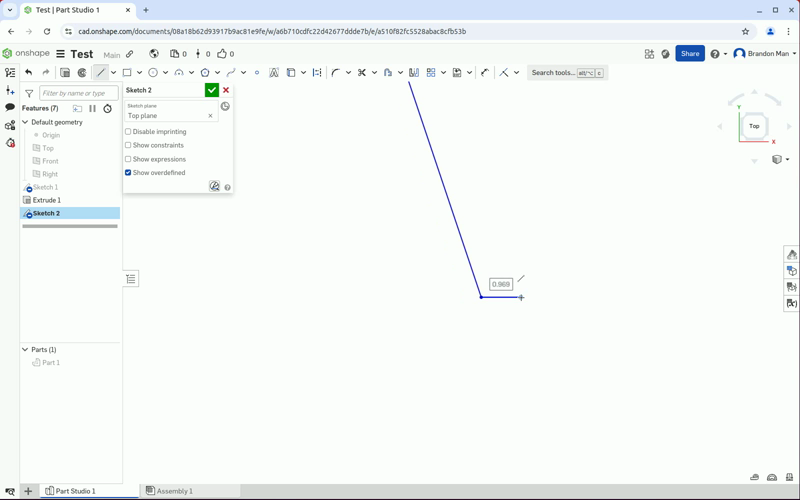
scroll(-6)
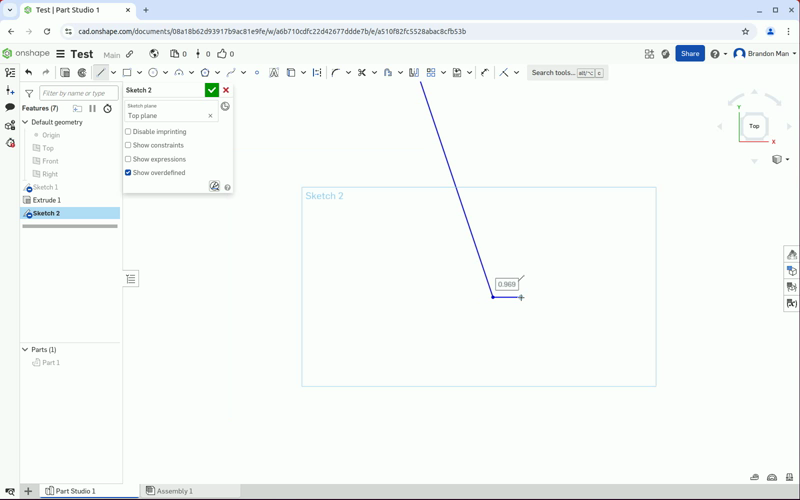
scroll(-6)
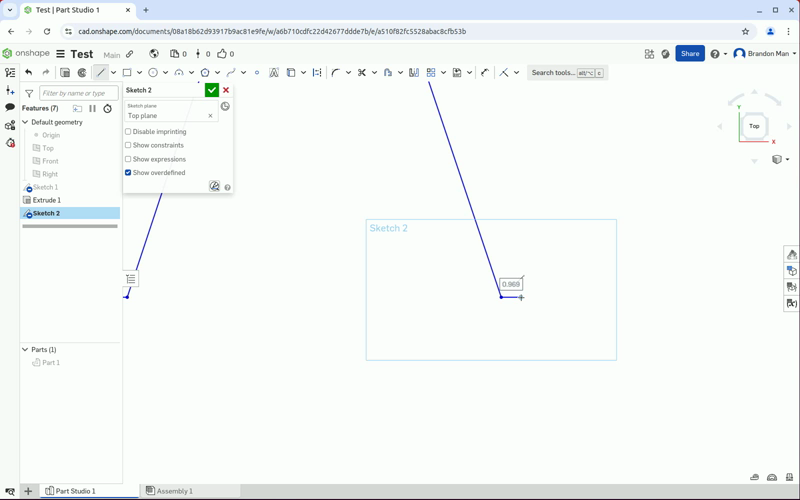
scroll(-6)
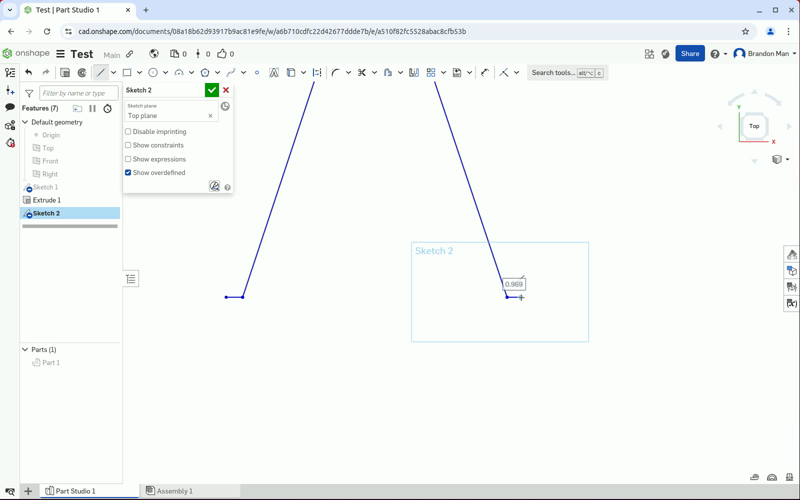
scroll(-6)
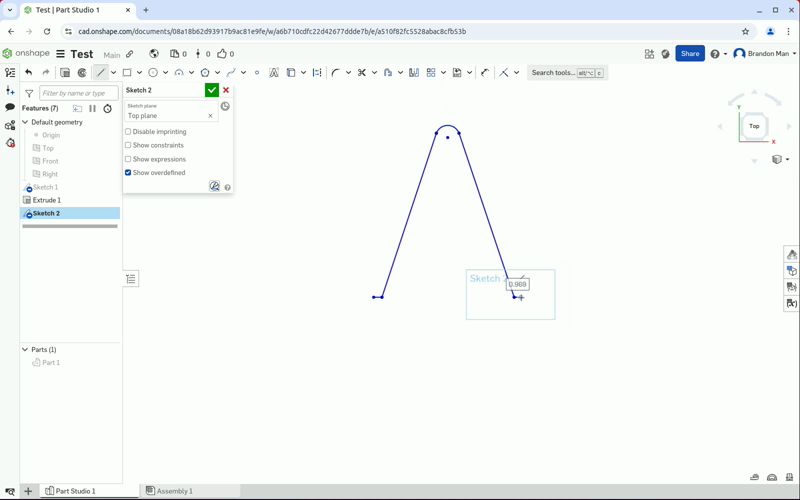
scroll(-6)
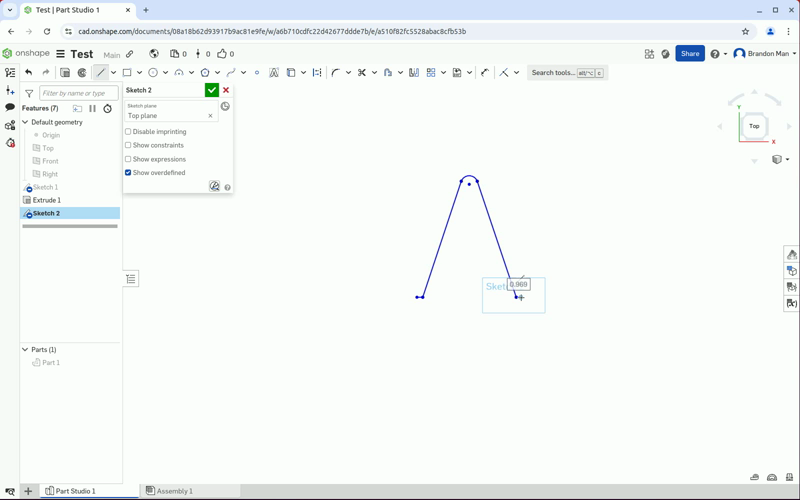
key_up(shift)
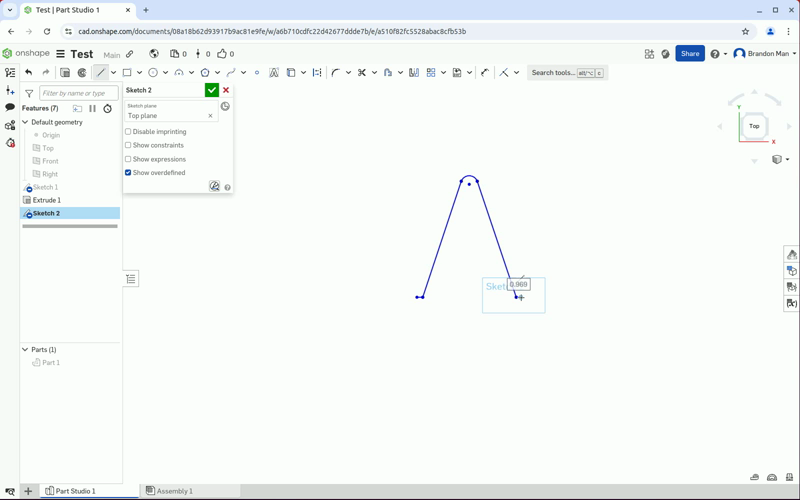
key_down(shift)
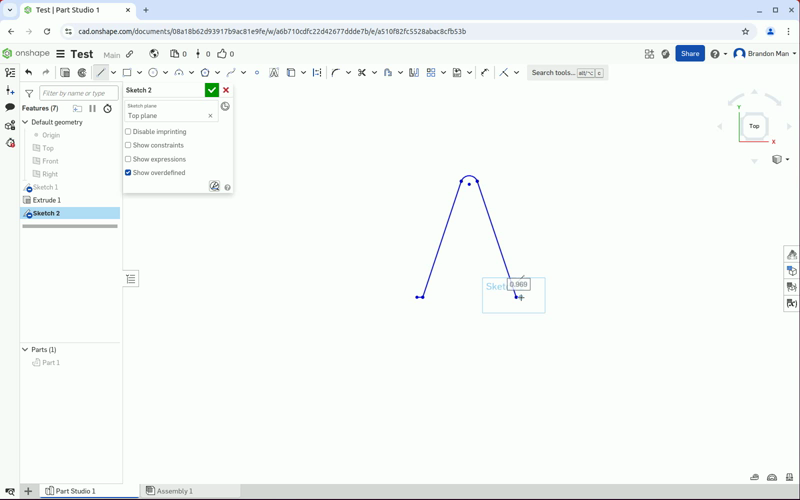
mouse_move(482, 180)
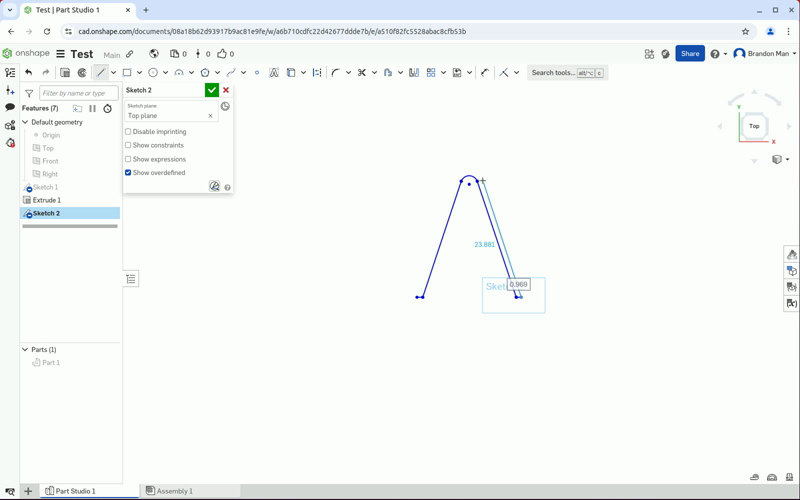
click(482, 180)
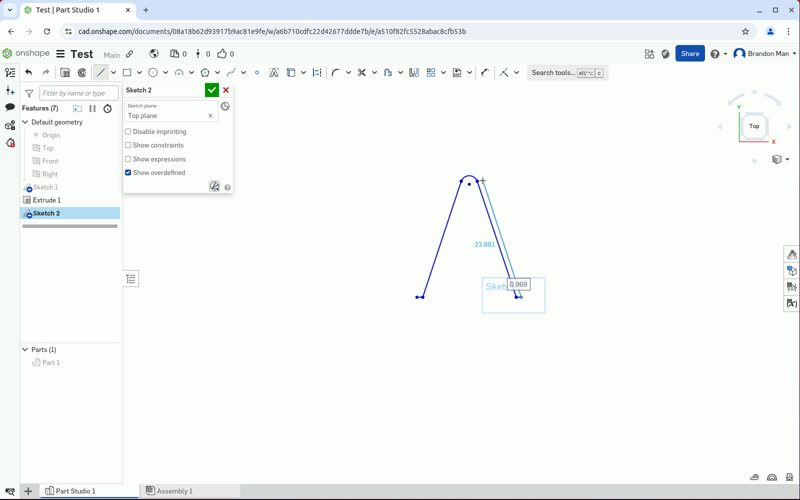
key_up(shift)
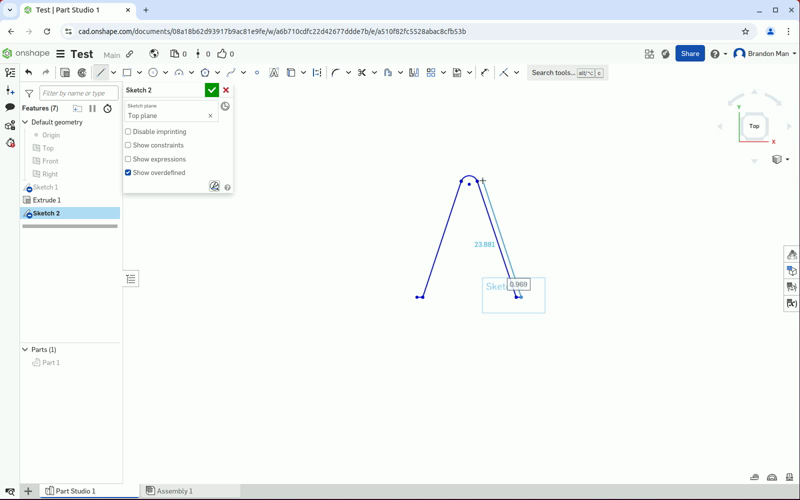
key(esc)
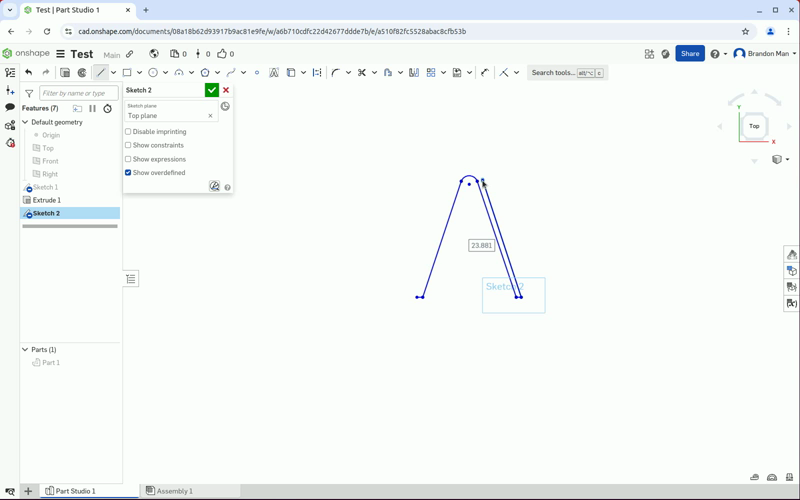
key(a)
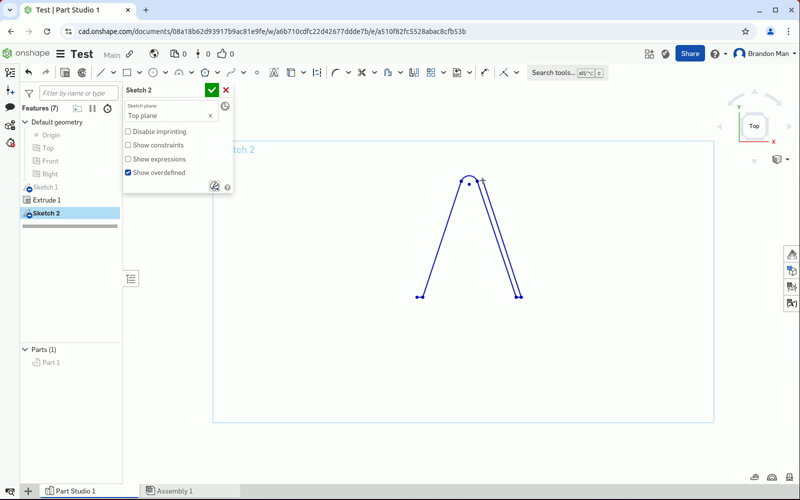
mouse_move(482, 180)
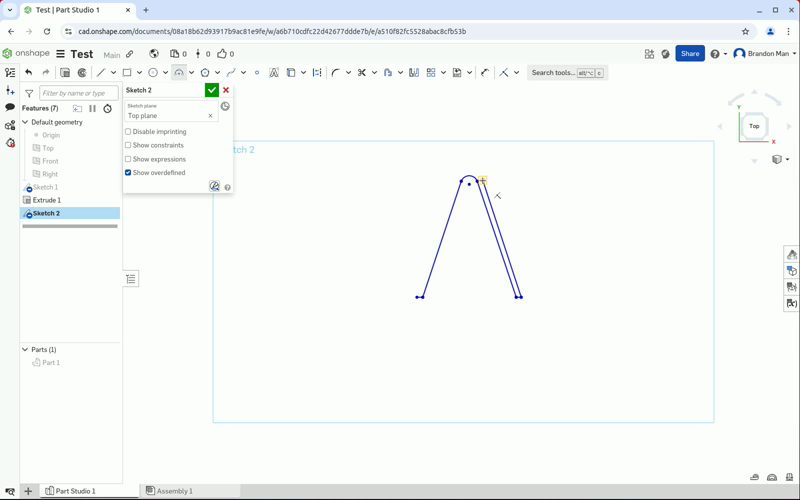
click(482, 180)
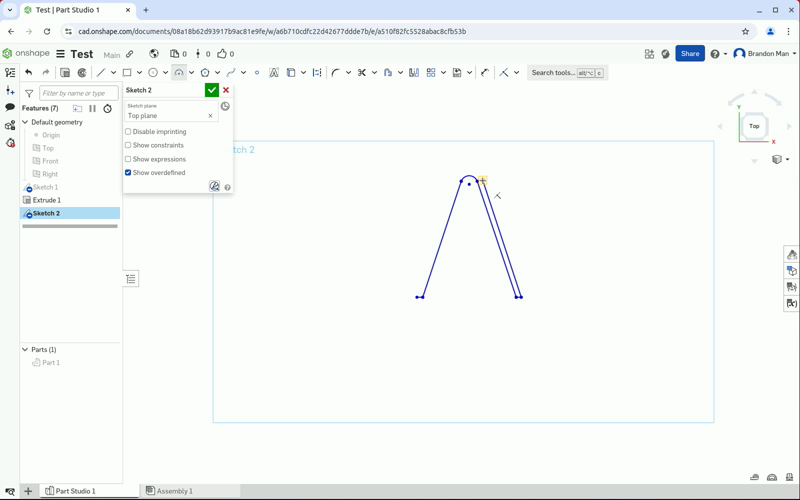
key_down(shift)
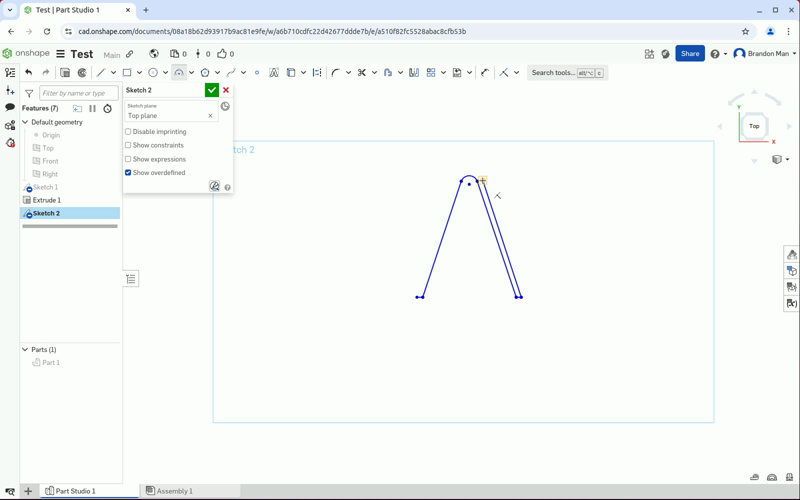
mouse_move(456, 180)
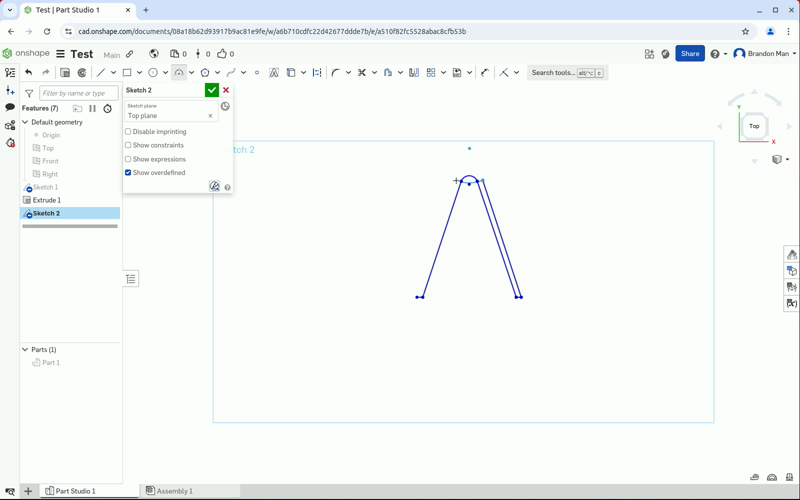
click(456, 180)
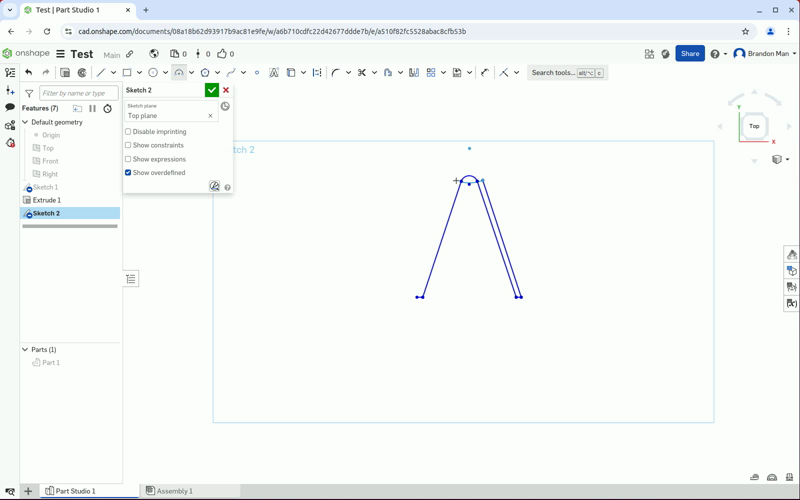
mouse_move(469, 170)
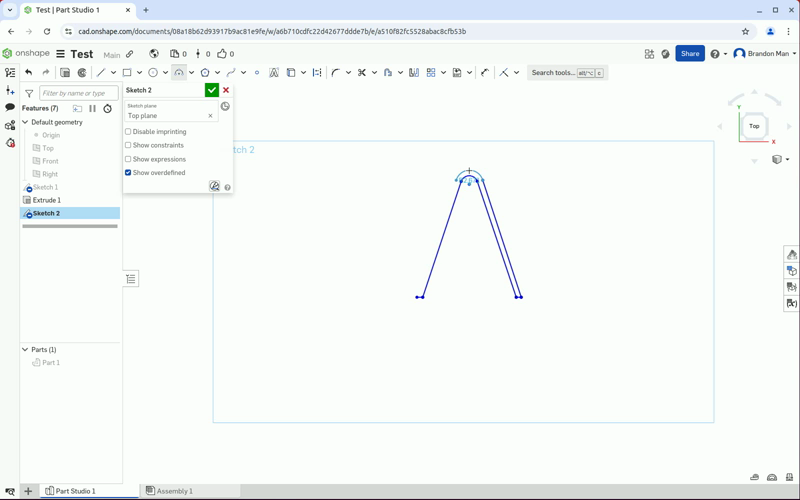
click(469, 170)
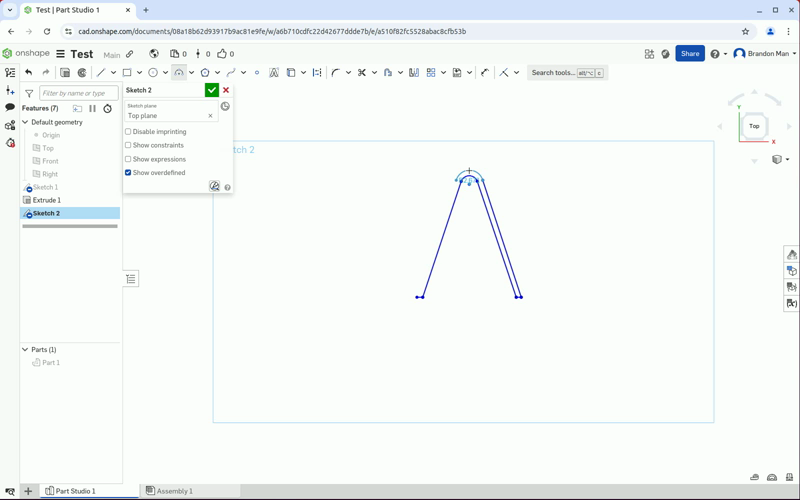
key_up(shift)
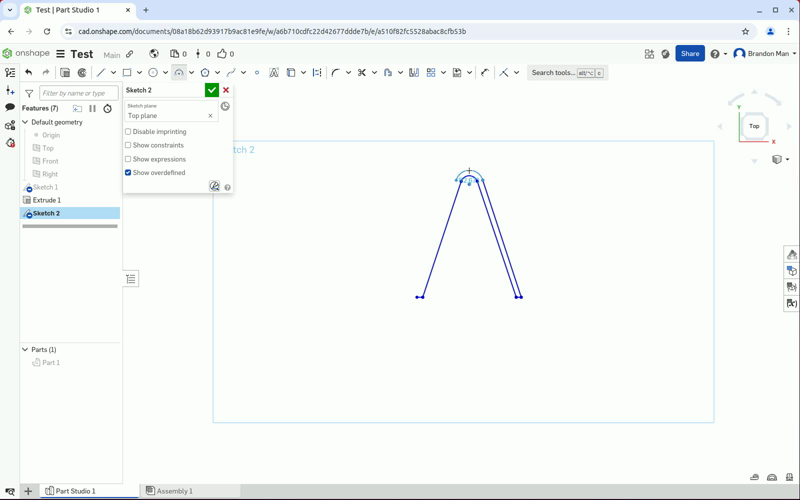
key(esc)
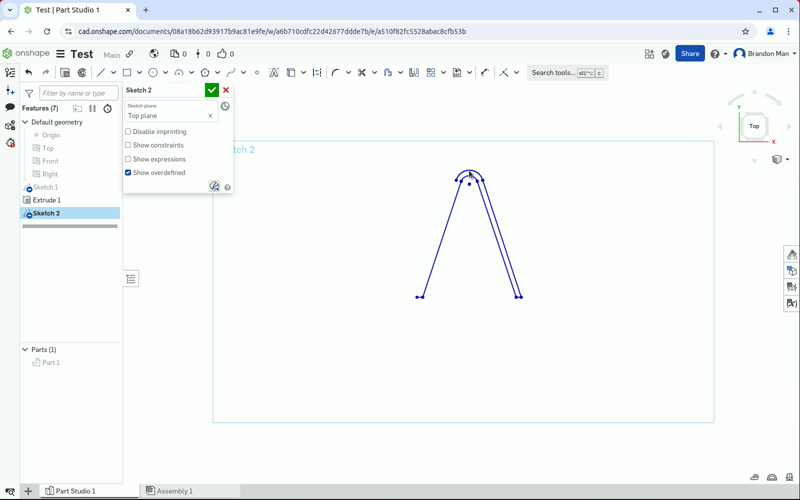
key(l)
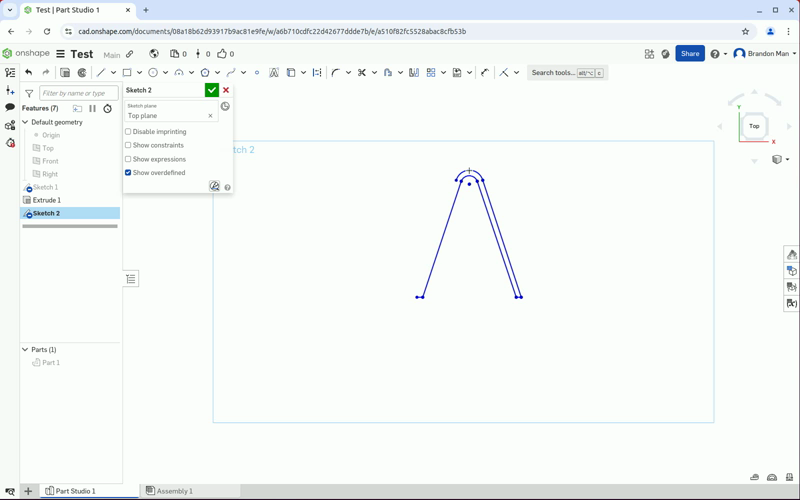
mouse_move(456, 180)
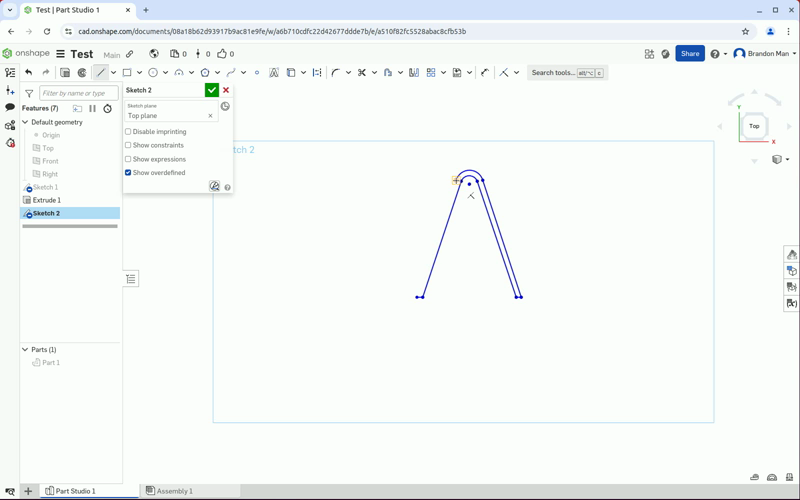
click(456, 180)
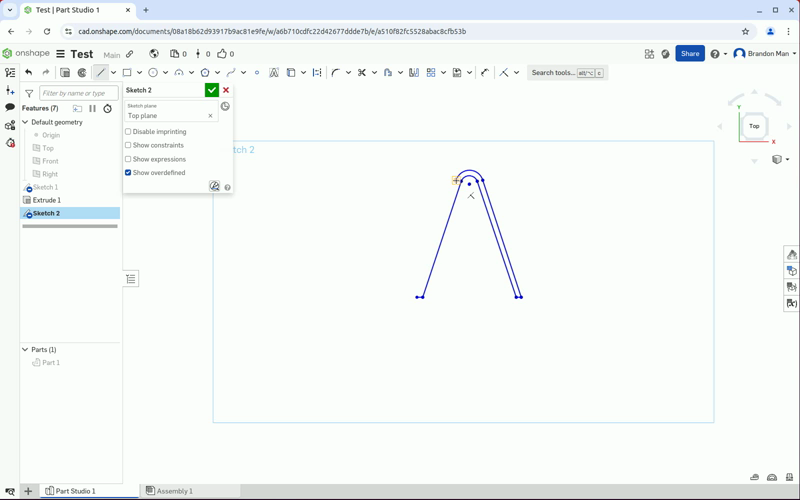
key_down(shift)
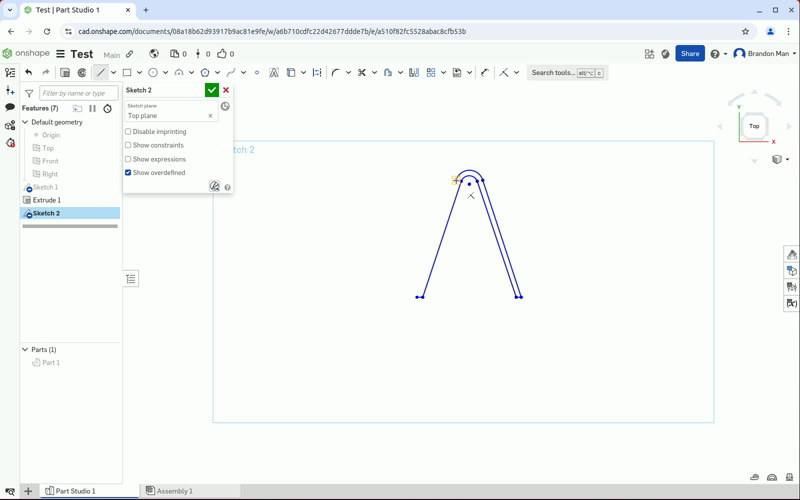
mouse_move(417, 297)
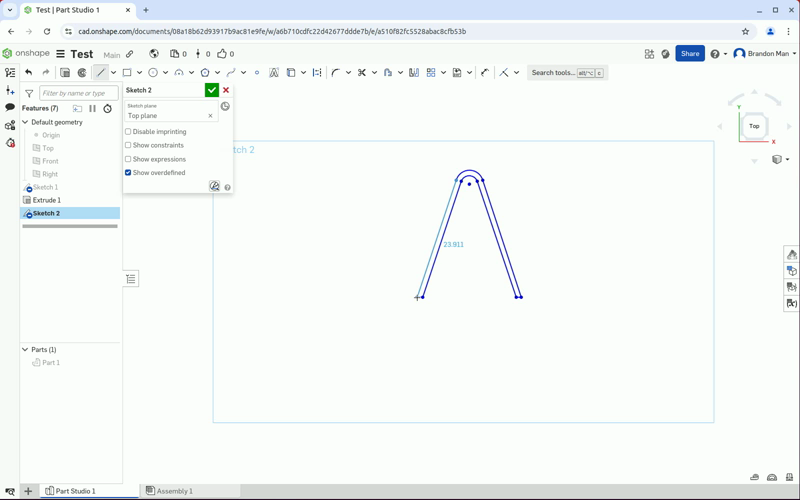
key_up(shift)
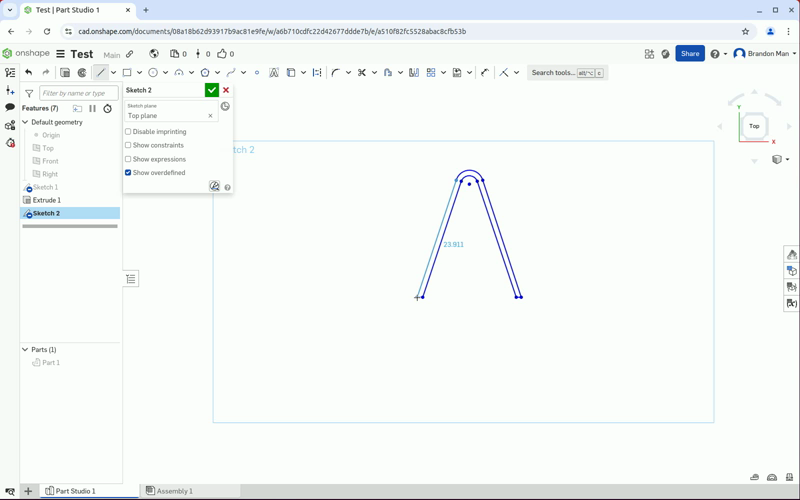
click(417, 297)
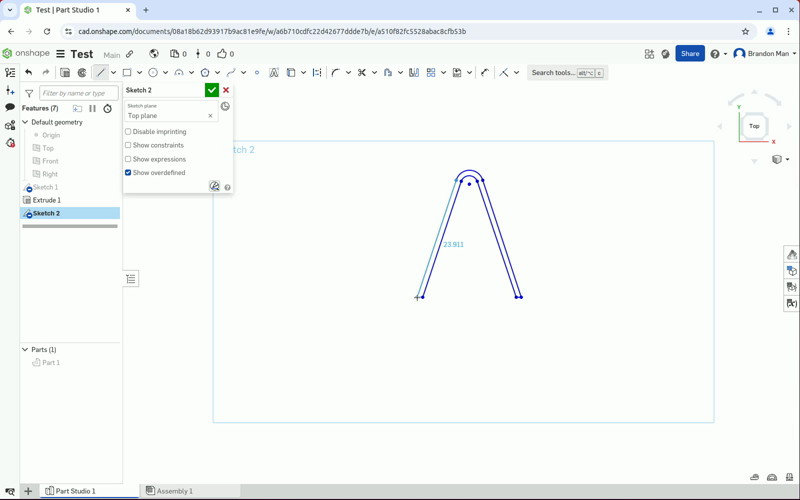
key(esc)
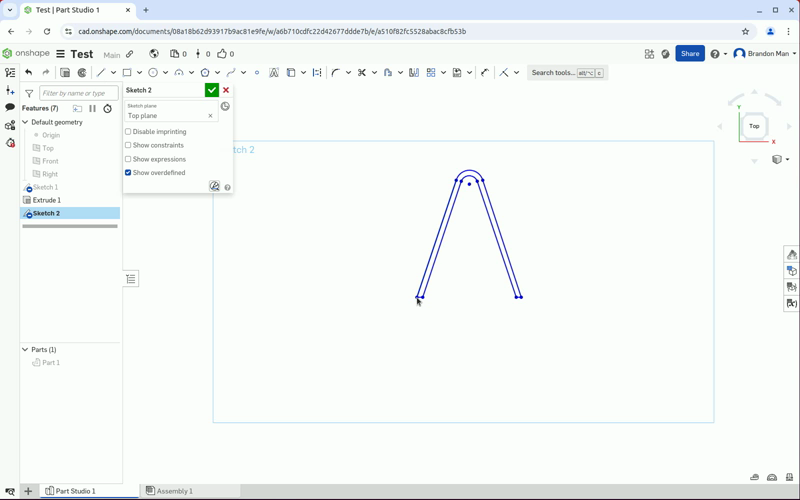
mouse_move(511, 280)
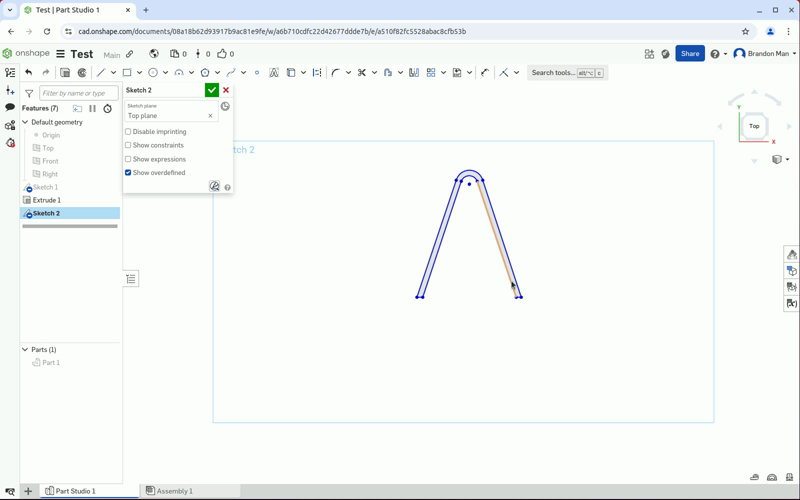
scroll(6)
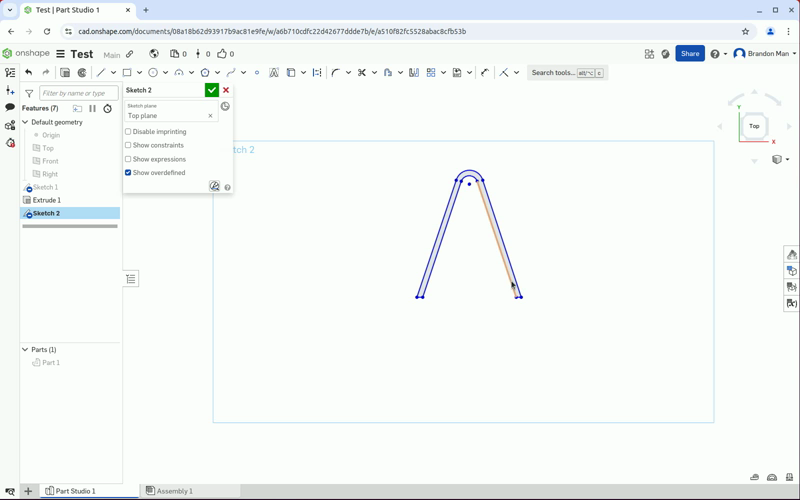
scroll(6)
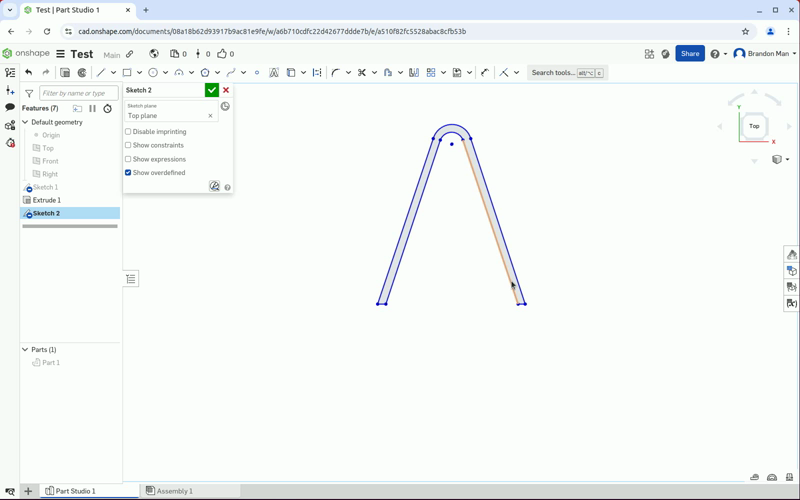
scroll(6)
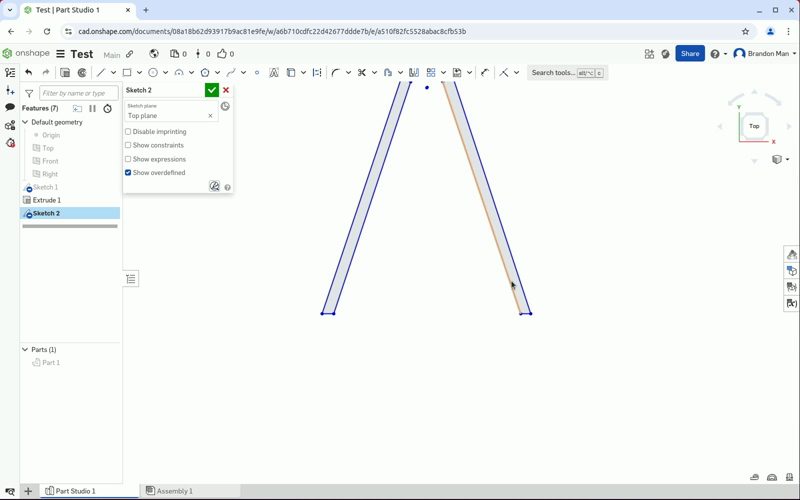
scroll(6)
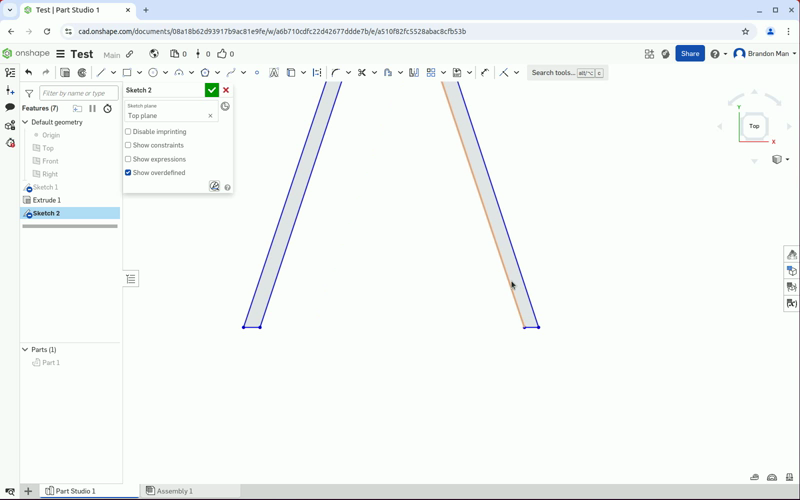
scroll(6)
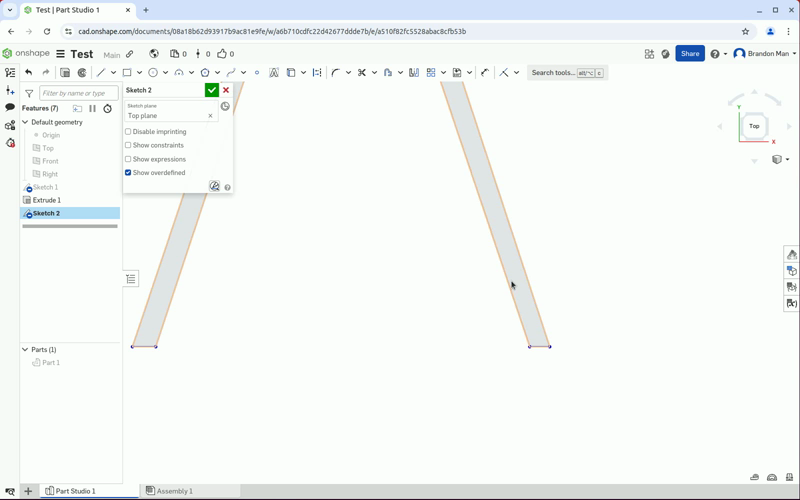
scroll(6)
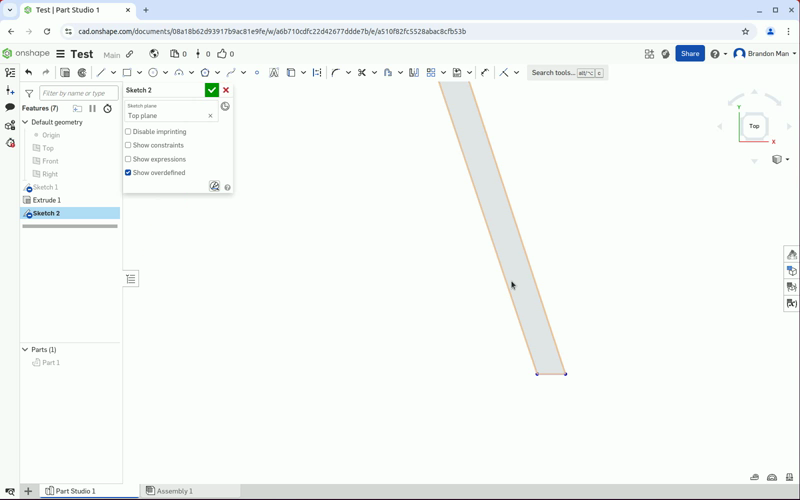
scroll(6)
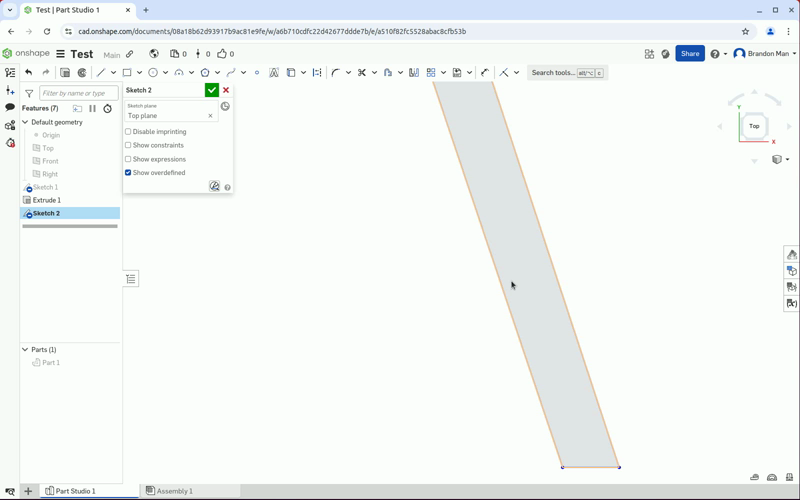
click(511, 280)
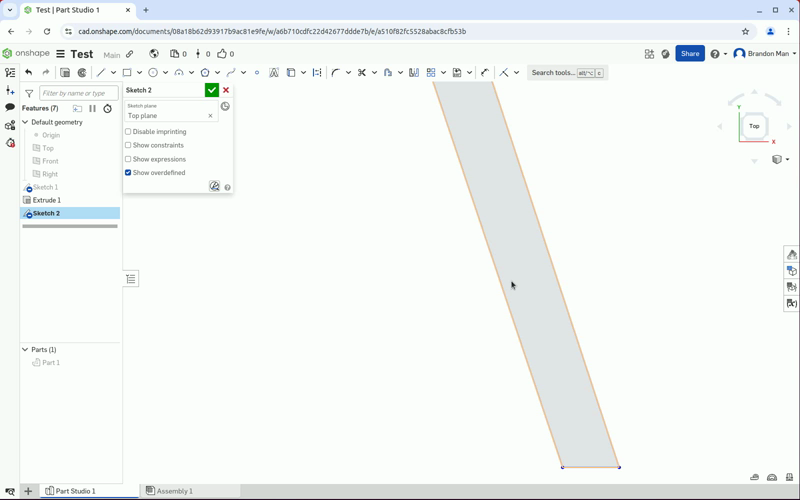
scroll(-6)
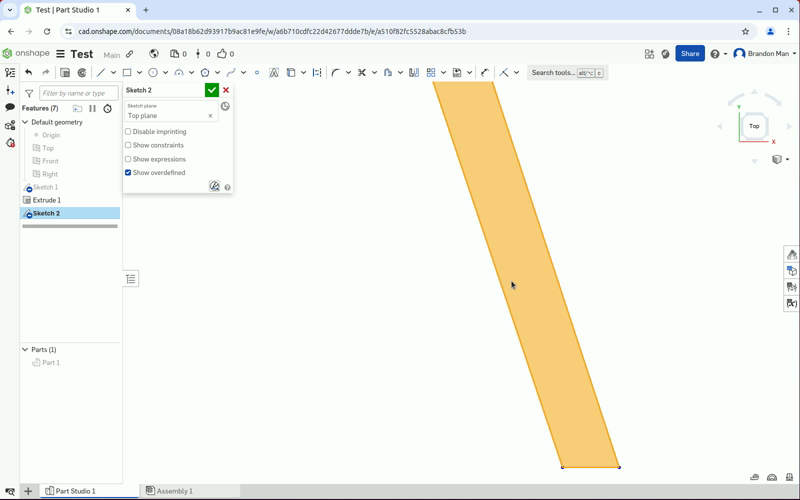
scroll(-6)
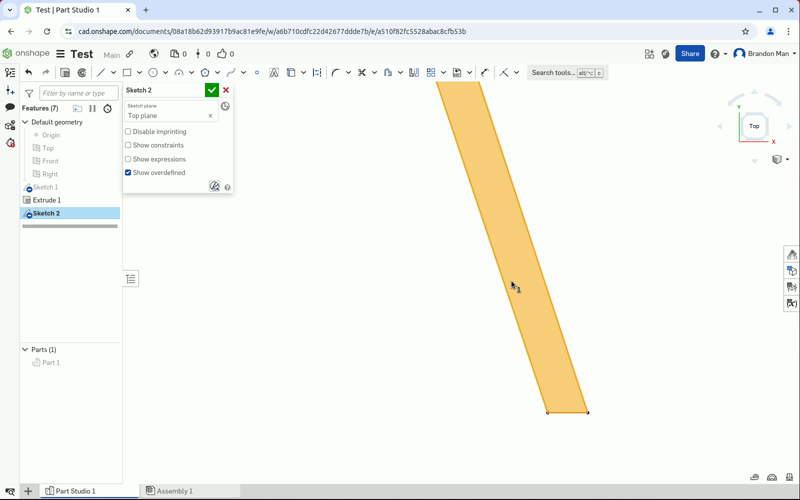
scroll(-6)
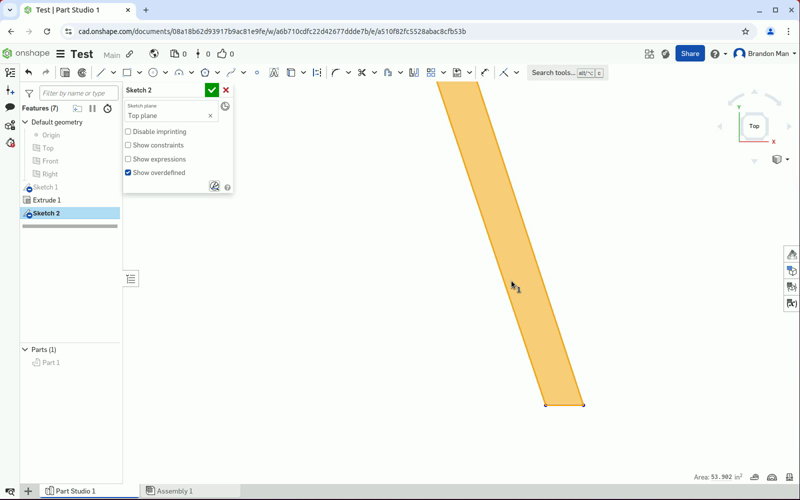
scroll(-6)
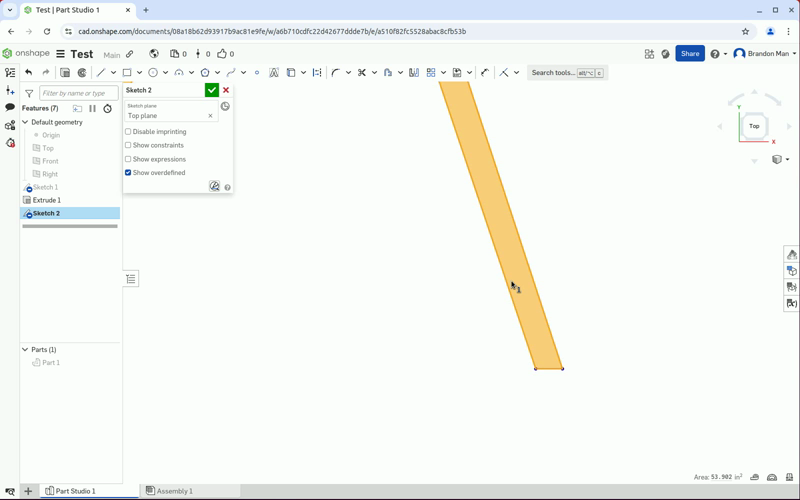
scroll(-6)
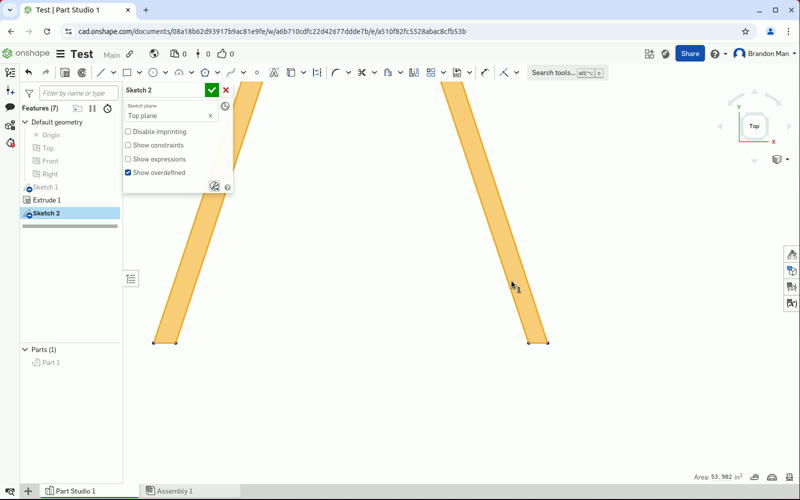
scroll(-6)
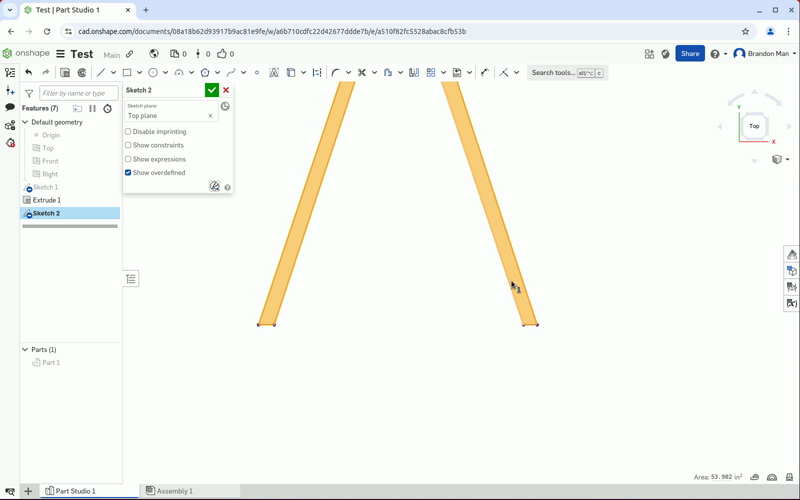
scroll(-6)
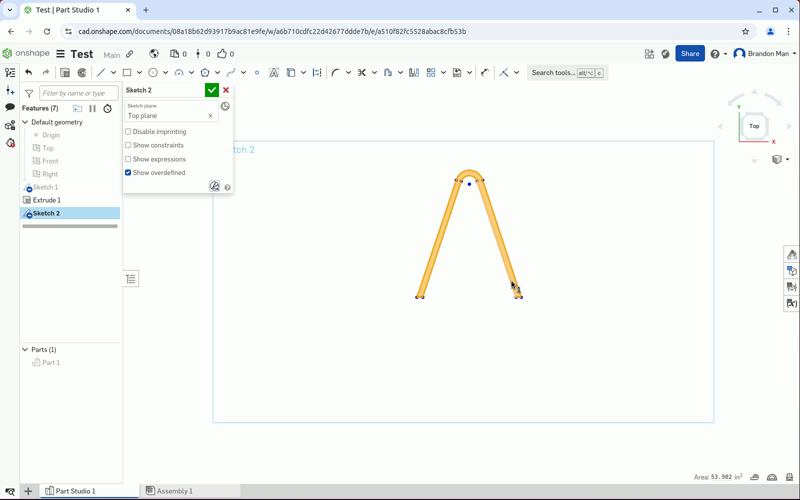
mouse_move(73, 352)
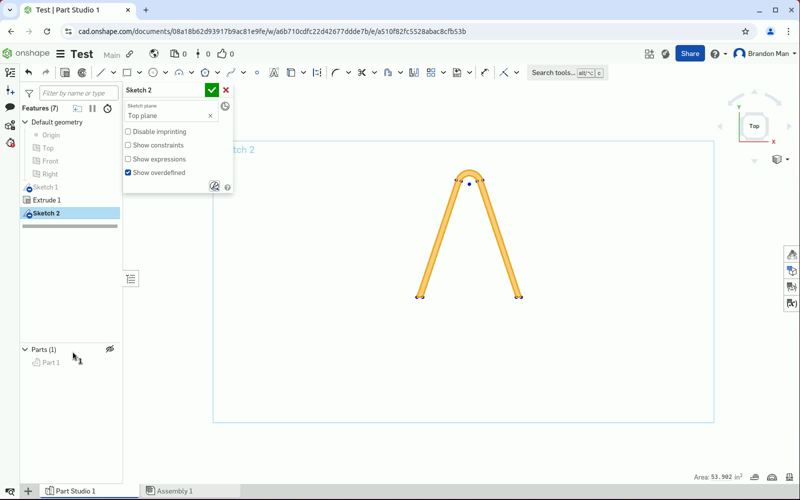
key(shift+y)
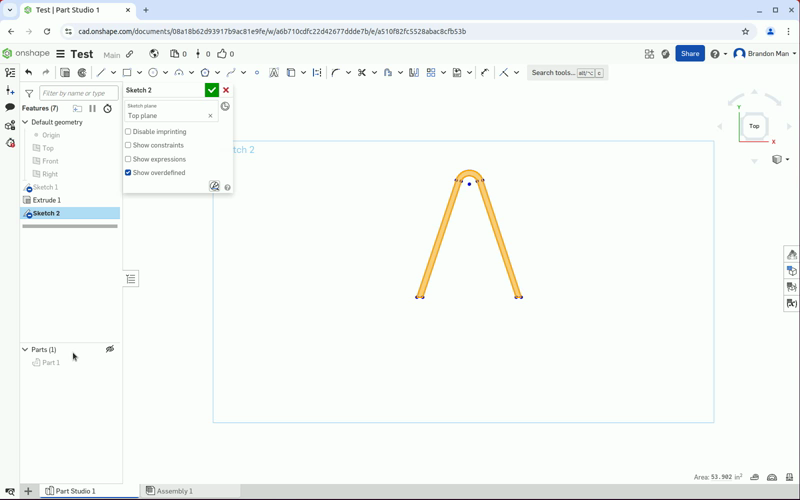
key(shift+e)
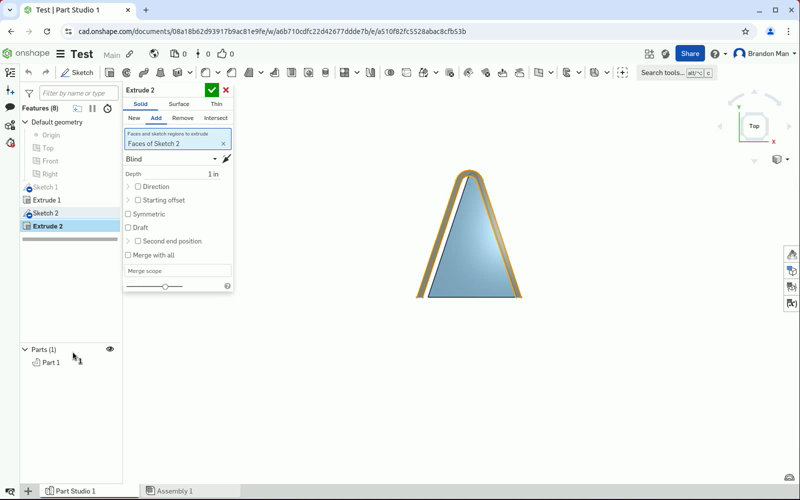
mouse_move(143, 106)
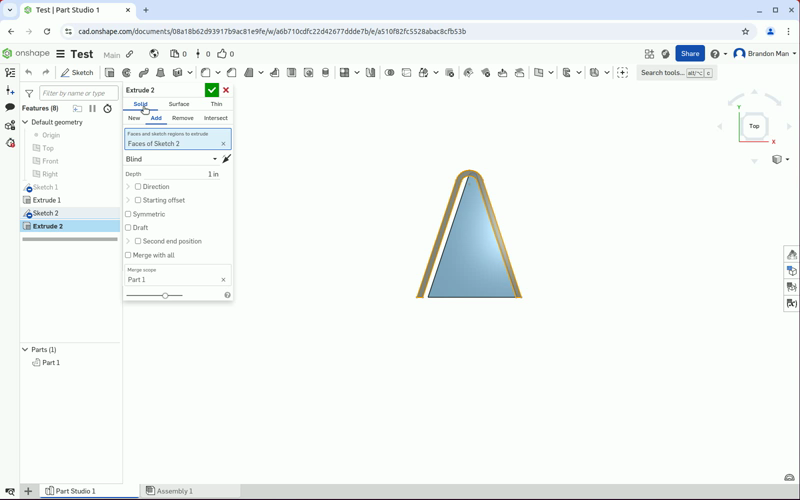
click(143, 106)
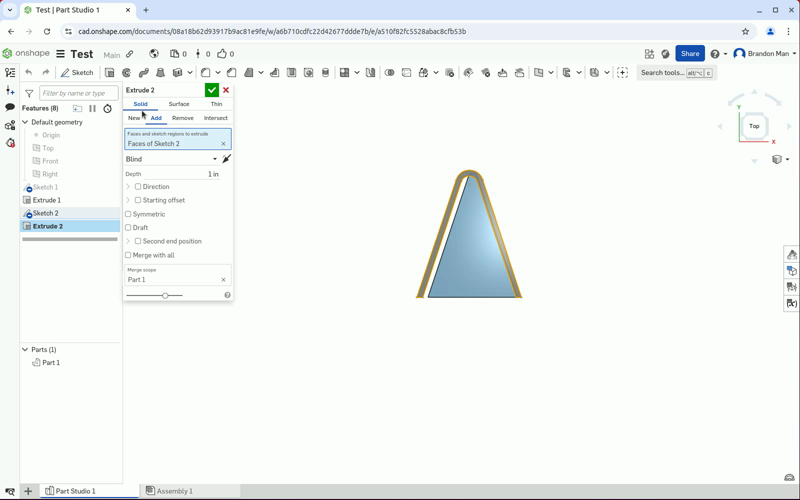
mouse_move(137, 120)
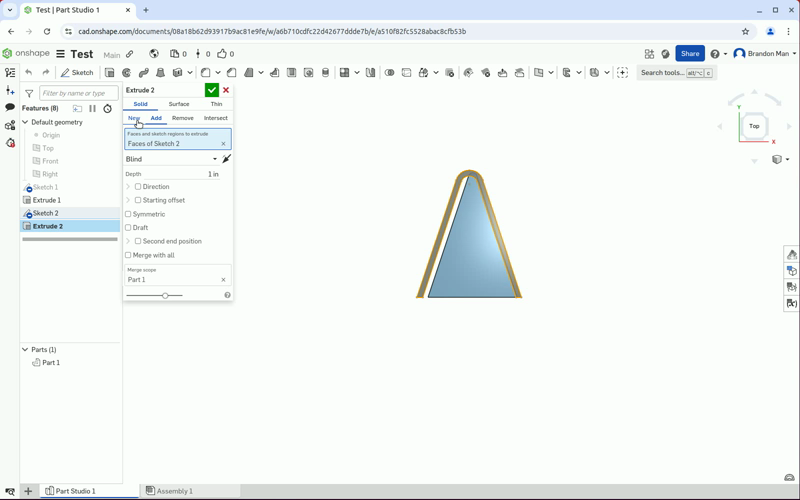
click(137, 120)
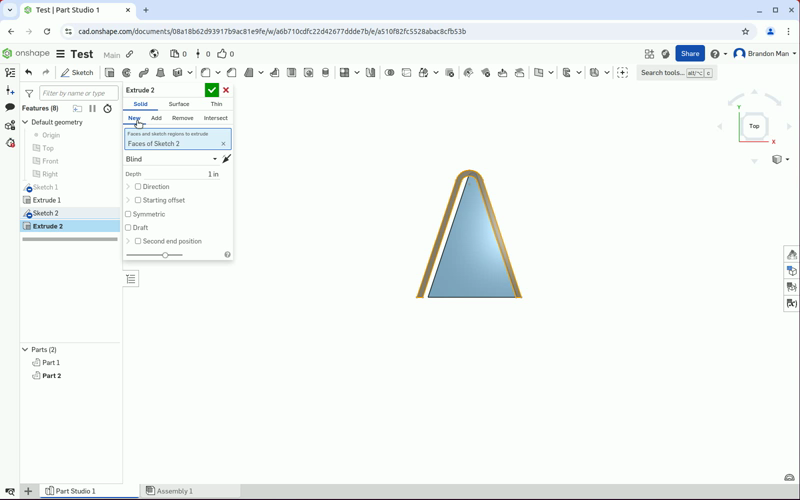
key(tab, 4)
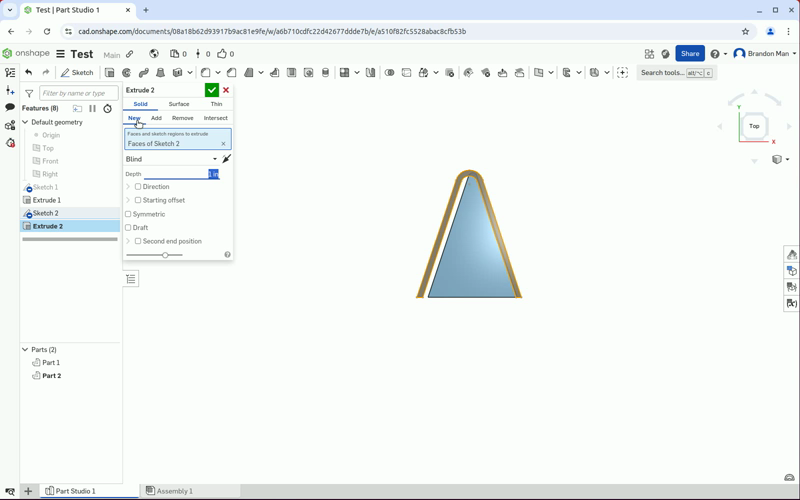
text(0.963)
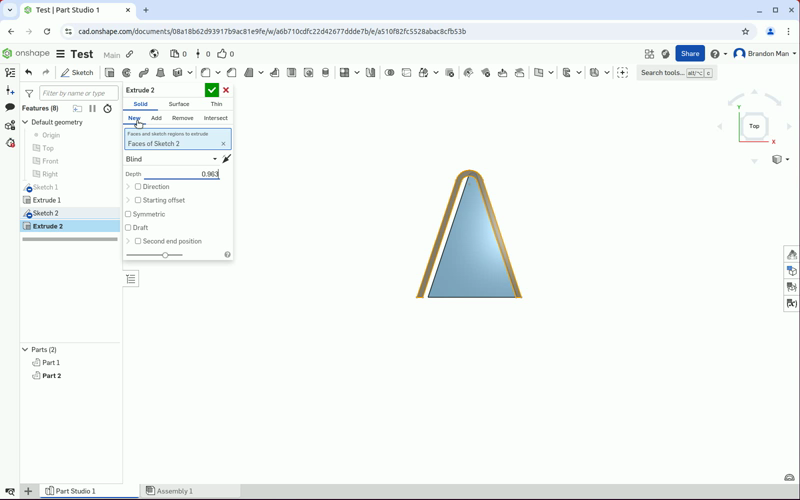
key(enter)
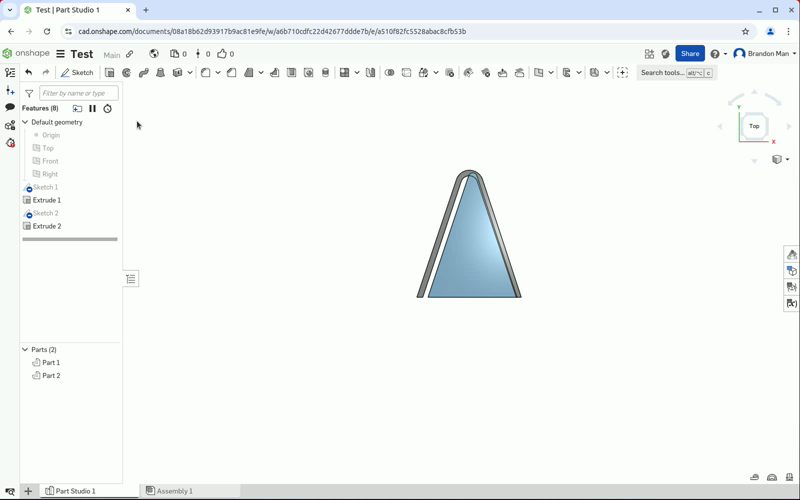
key(shift+h)
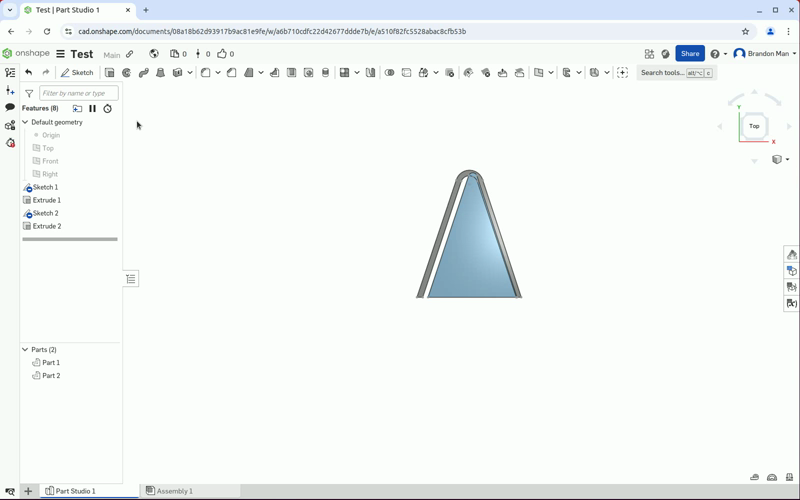
key(shift+h)
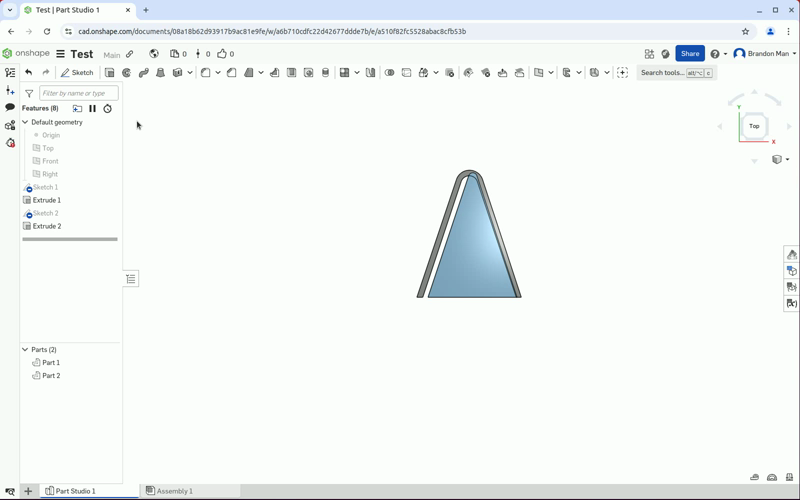
mouse_move(73, 189)
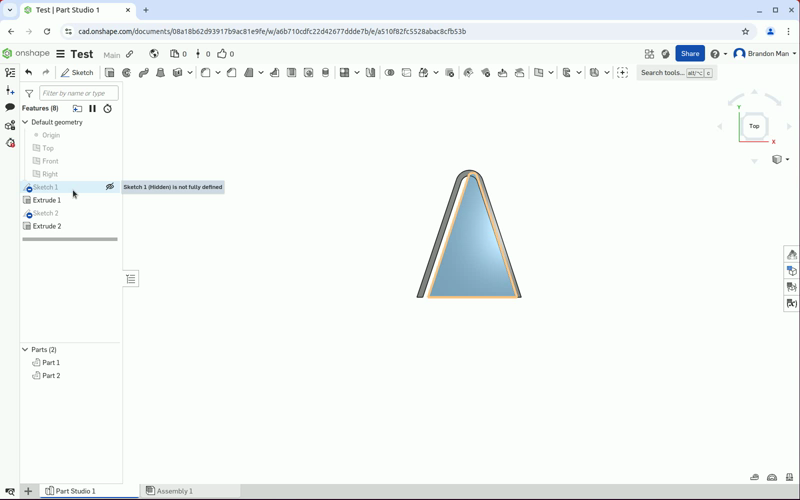
click(73, 189)
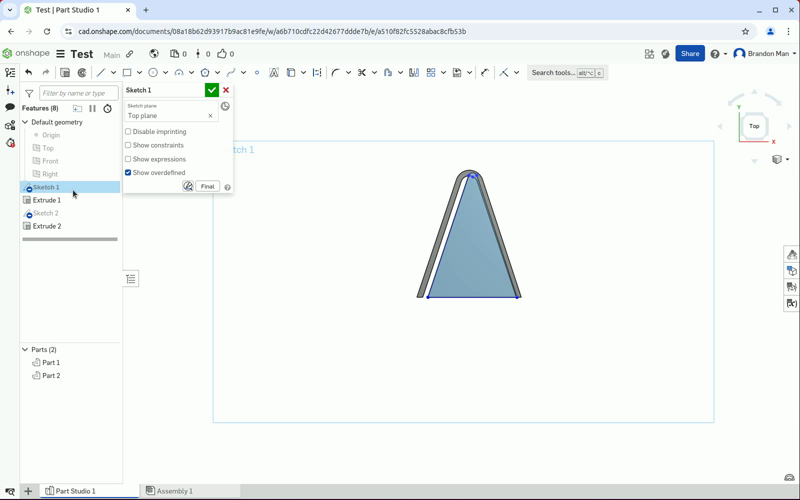
mouse_move(229, 92)
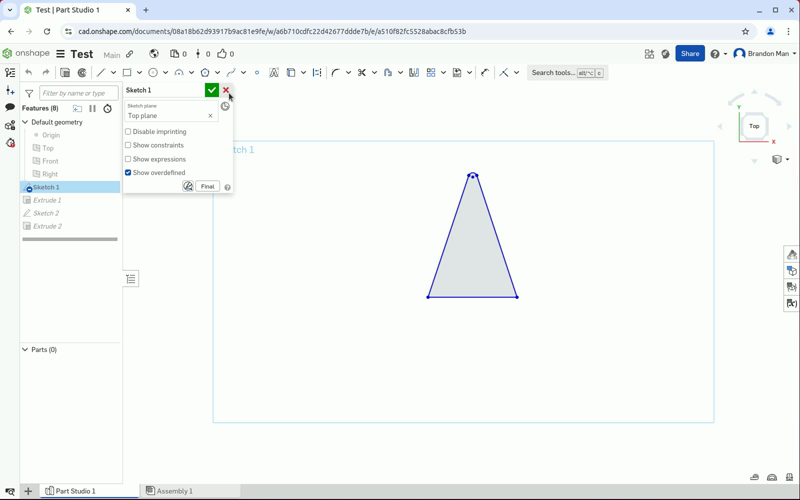
click(229, 92)
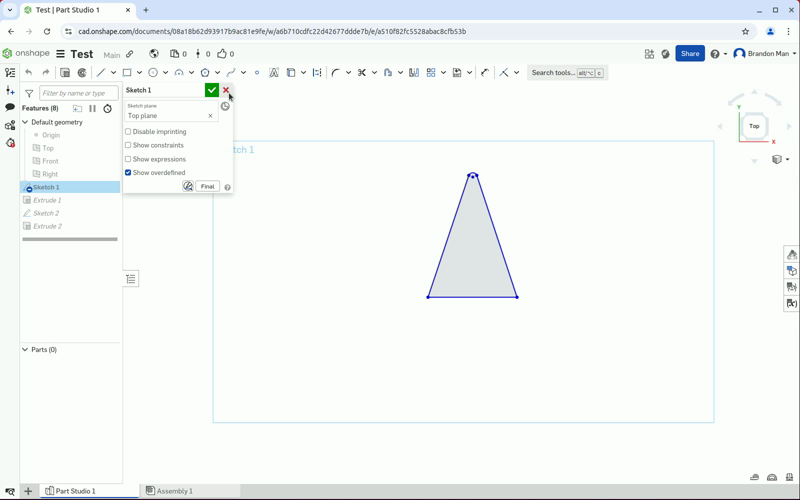
key(shift+s)
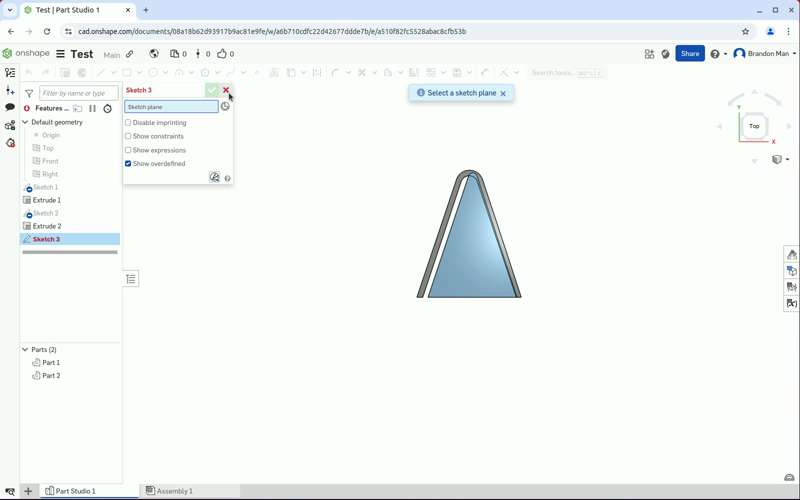
mouse_move(73, 150)
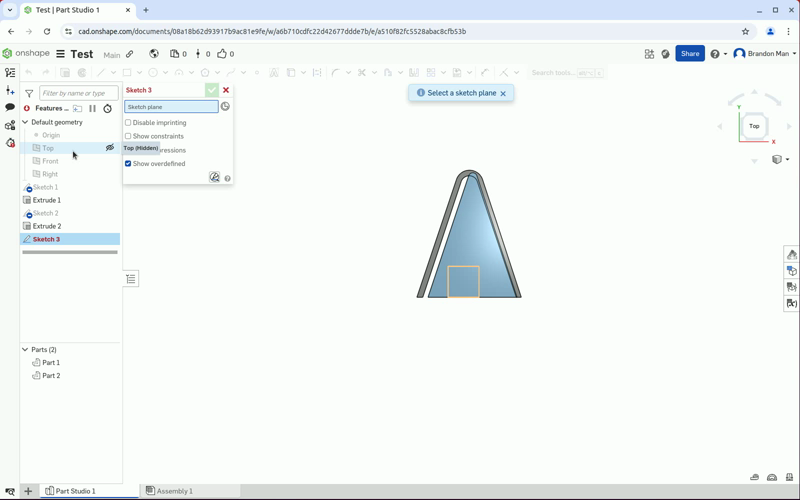
click(73, 150)
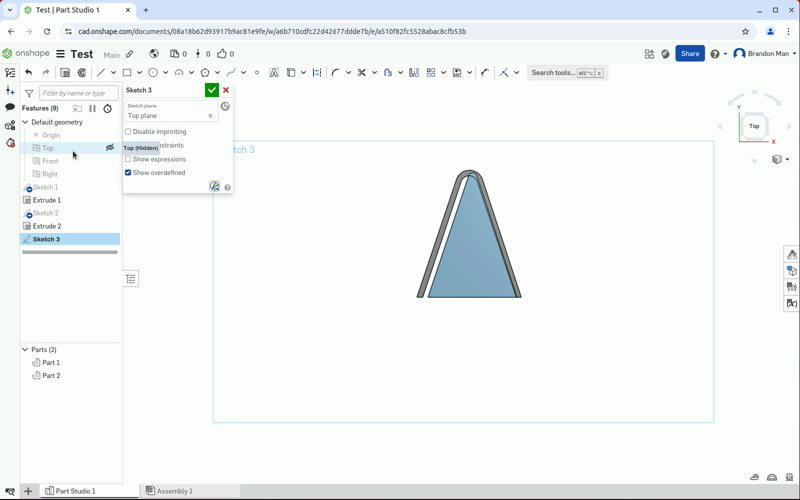
mouse_move(73, 352)
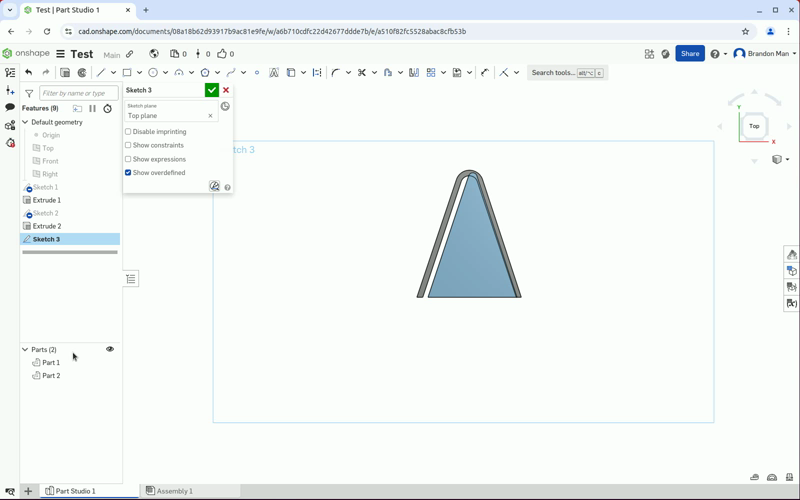
key(y)
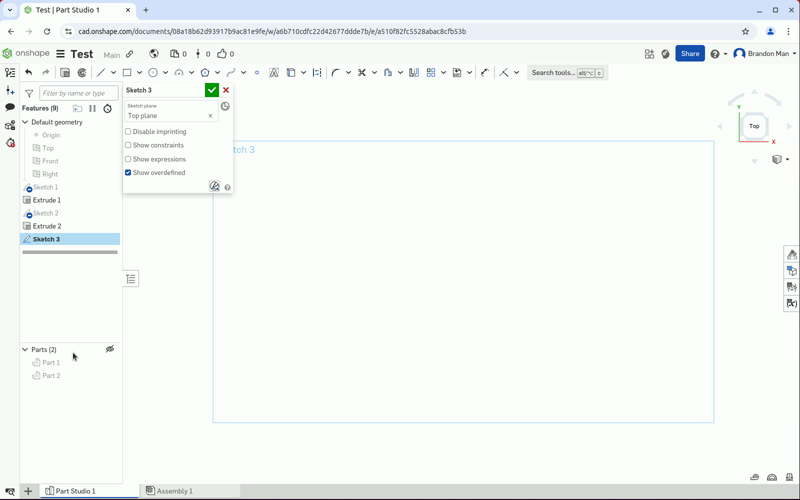
key(l)
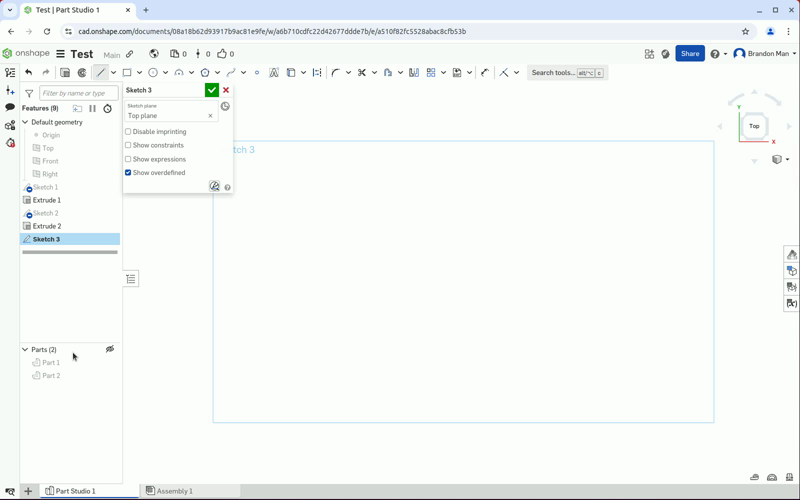
key_down(shift)
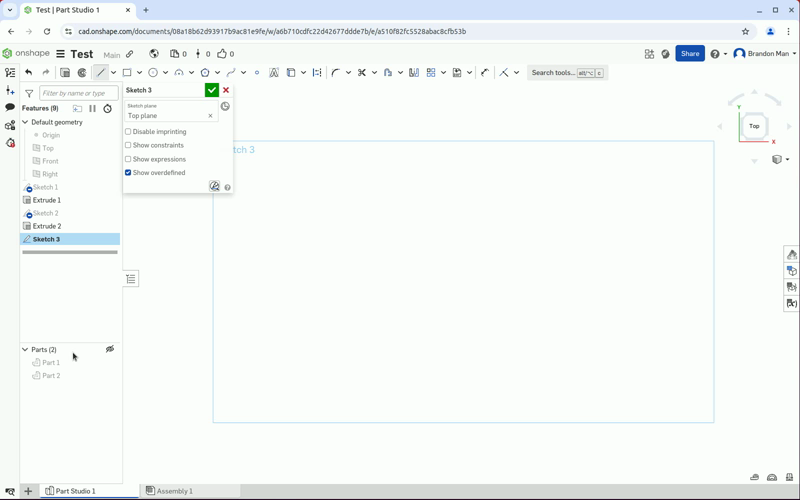
mouse_move(422, 297)
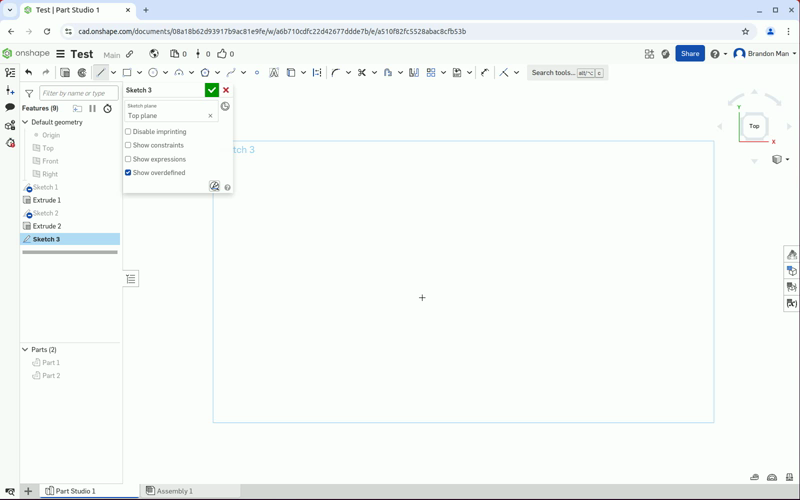
click(422, 297)
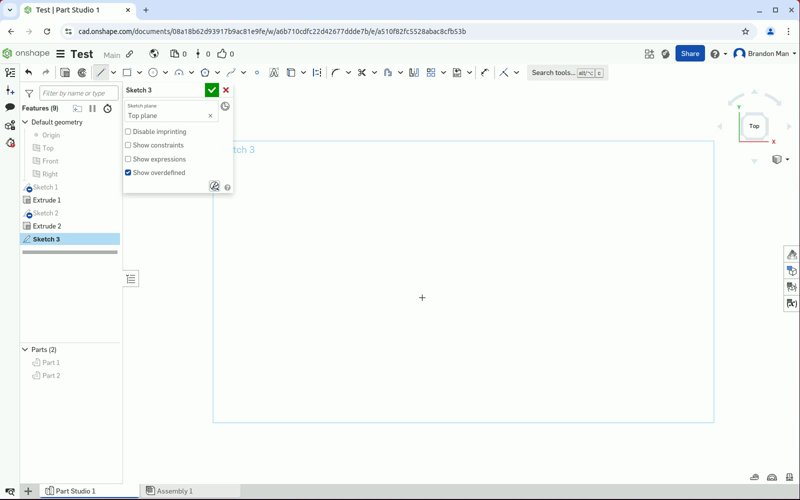
key_up(shift)
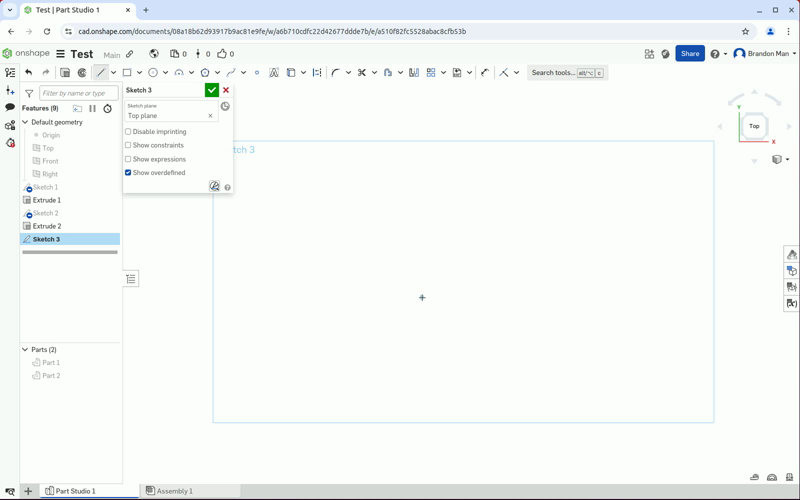
key_down(shift)
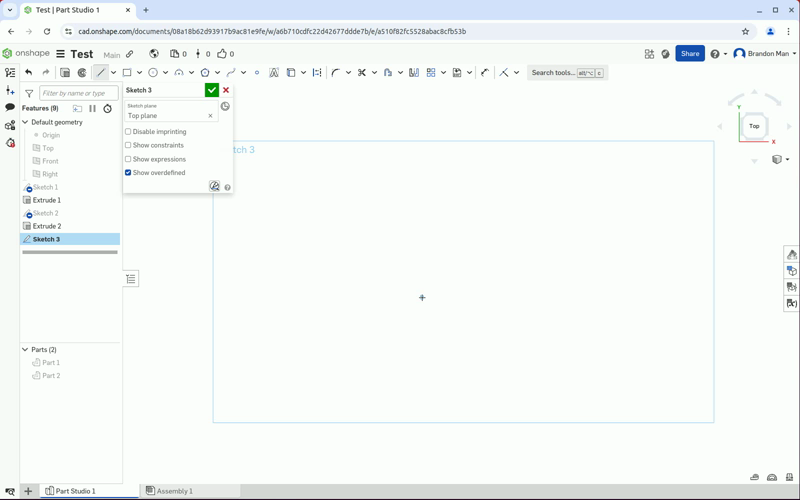
mouse_move(452, 297)
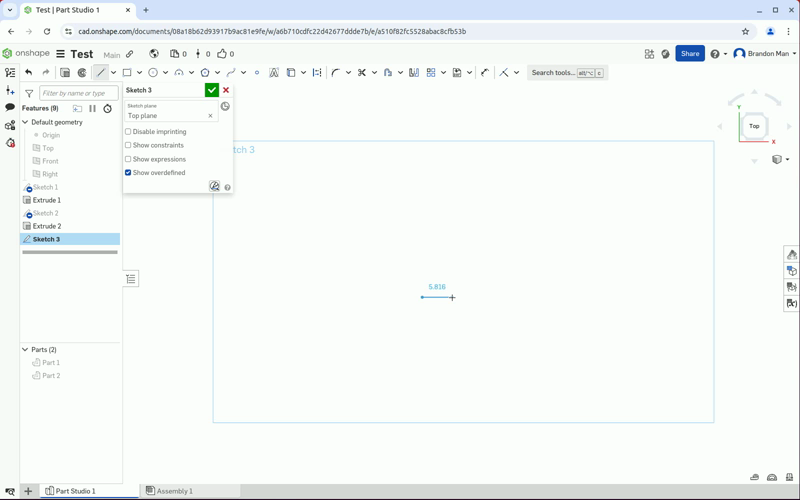
mouse_move(427, 297)
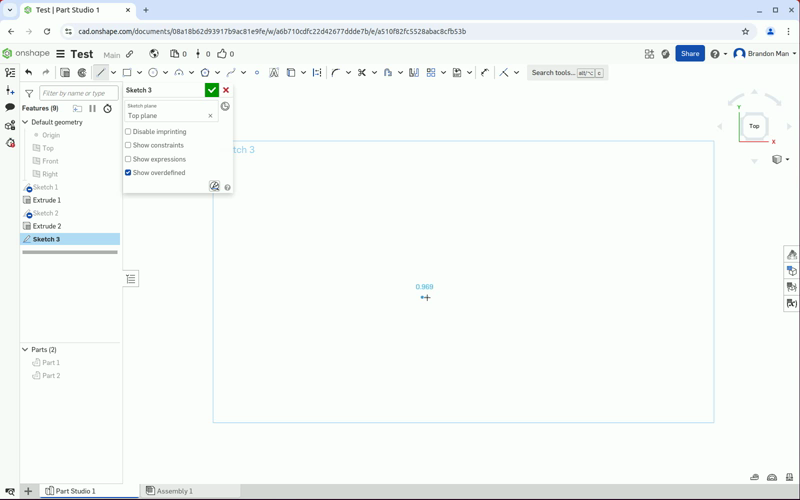
scroll(6)
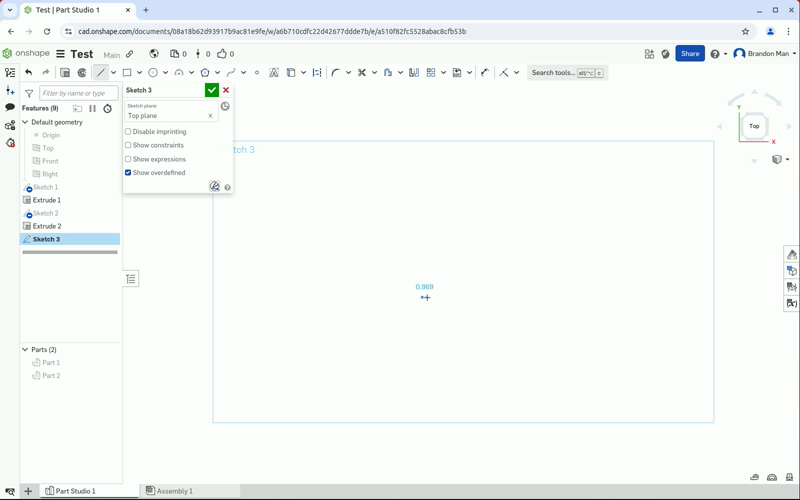
scroll(6)
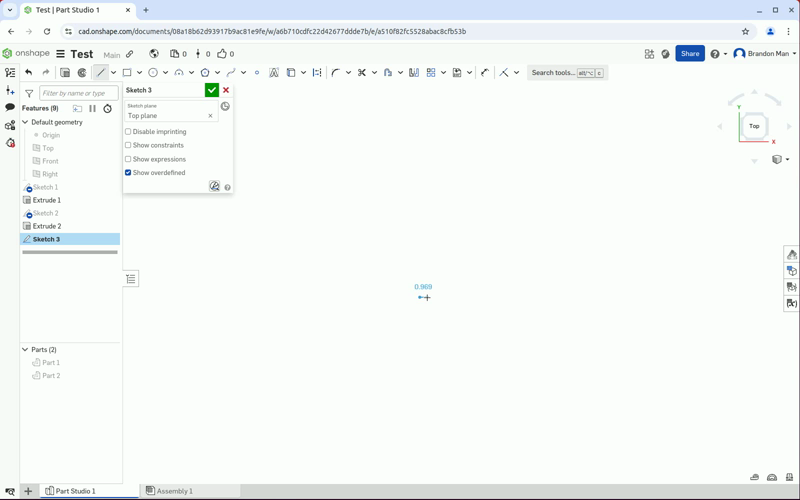
scroll(6)
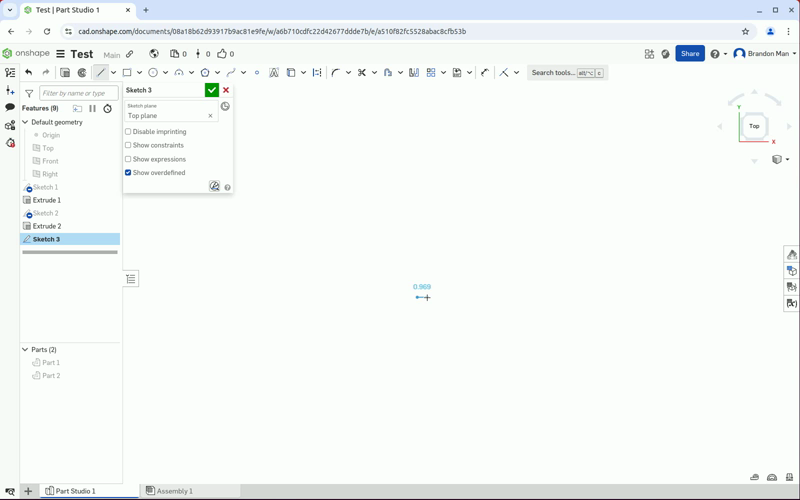
scroll(6)
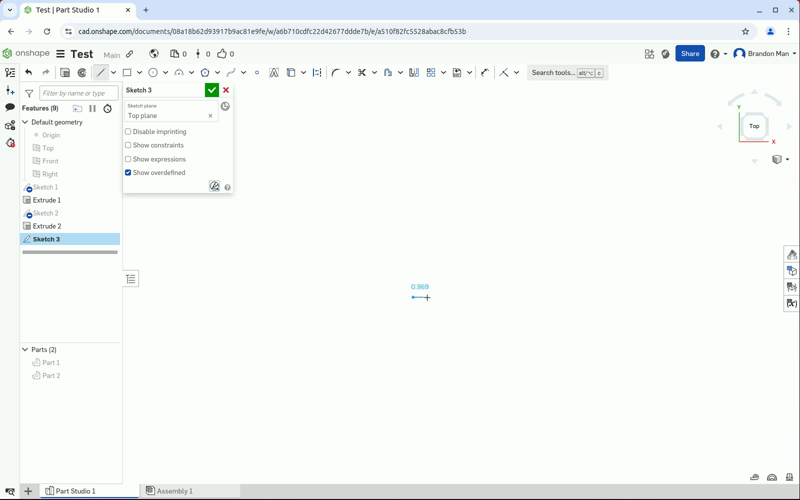
scroll(6)
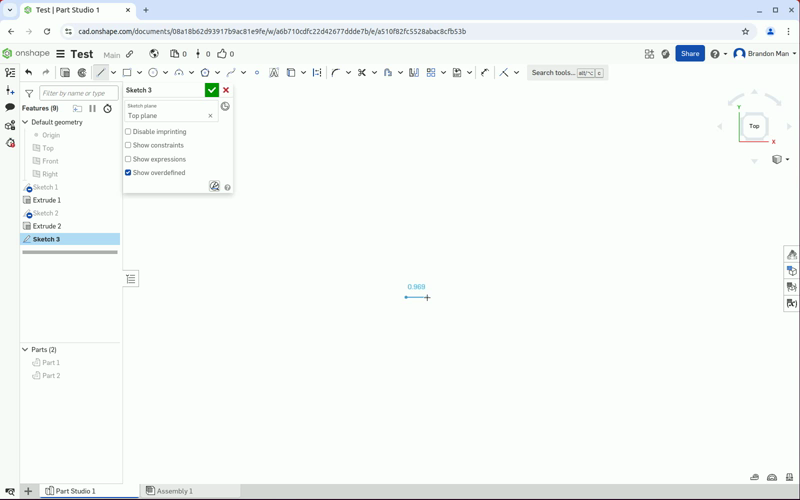
scroll(6)
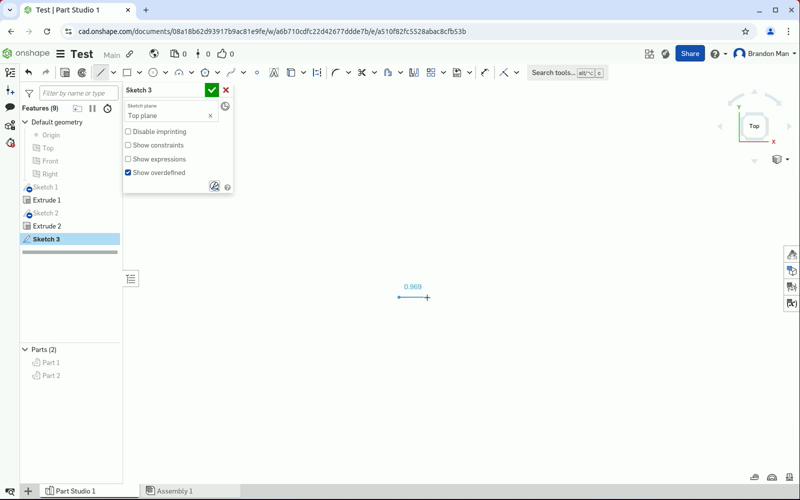
scroll(6)
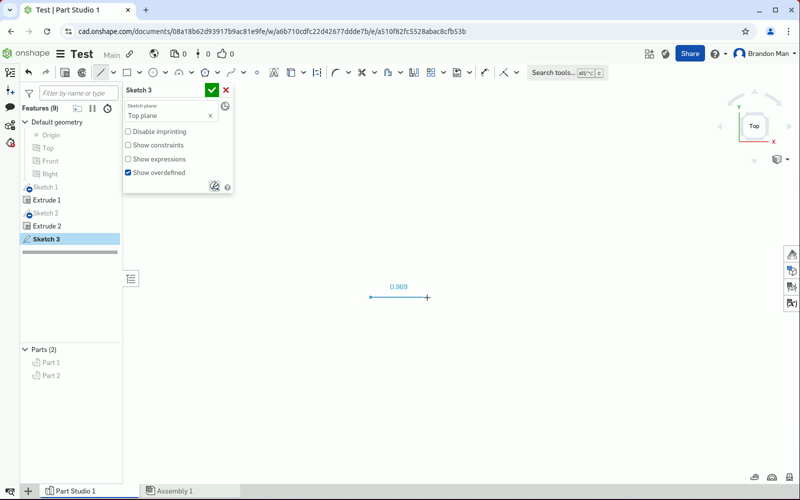
click(427, 297)
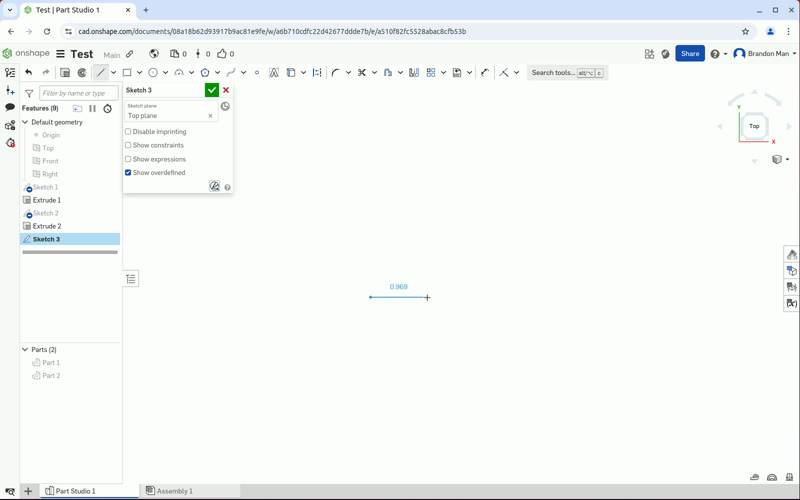
scroll(-6)
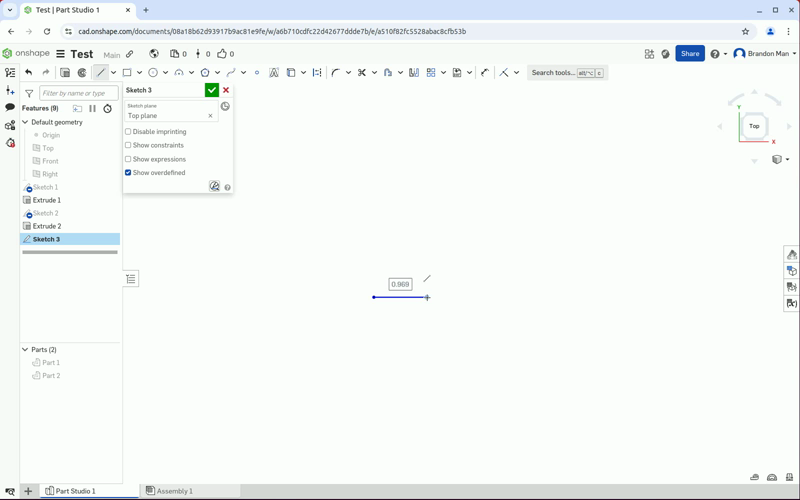
scroll(-6)
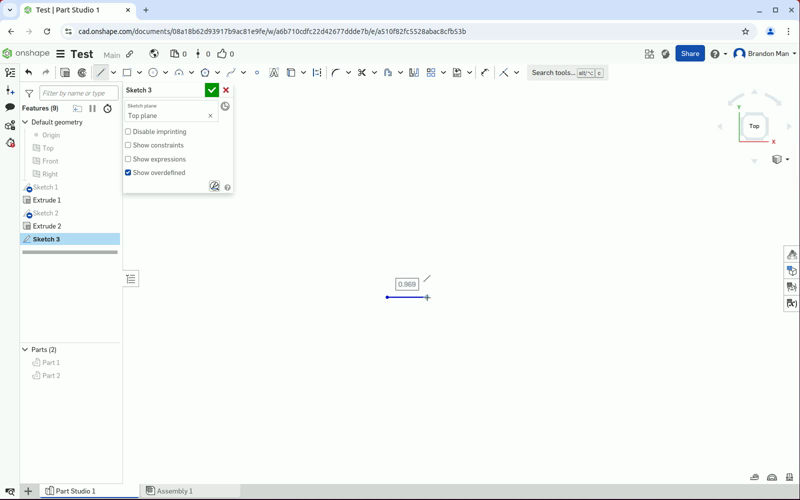
scroll(-6)
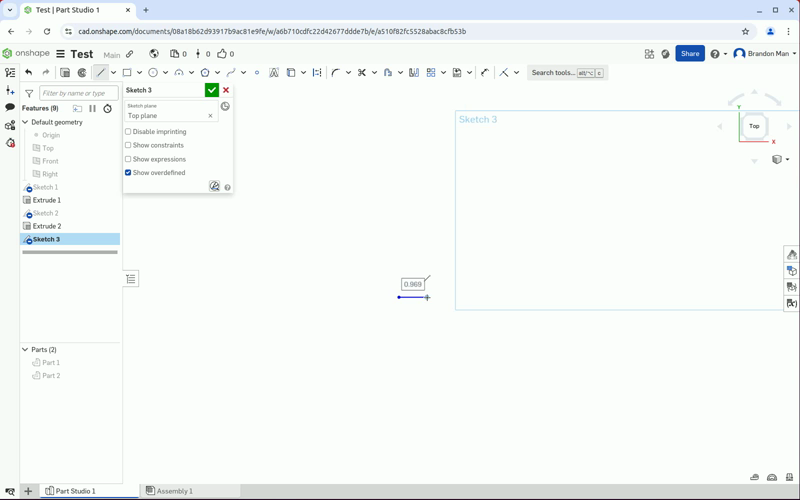
scroll(-6)
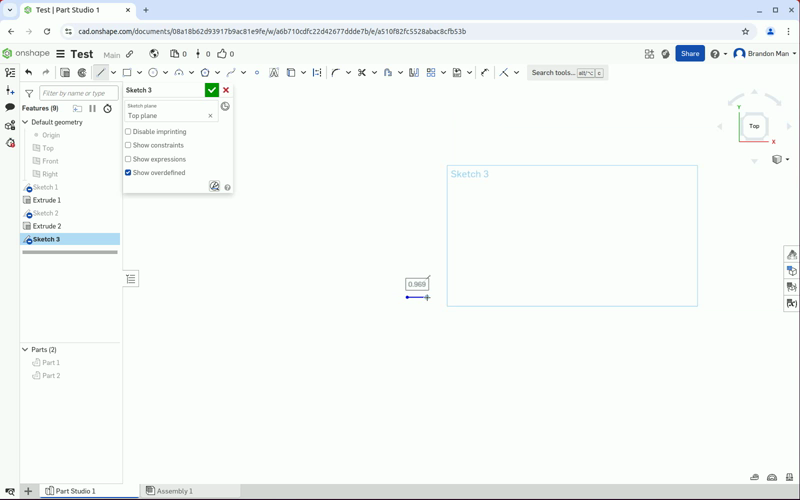
scroll(-6)
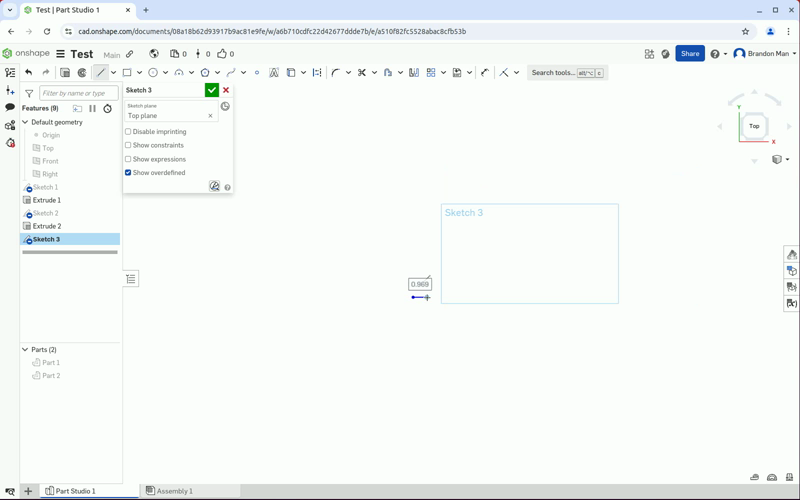
scroll(-6)
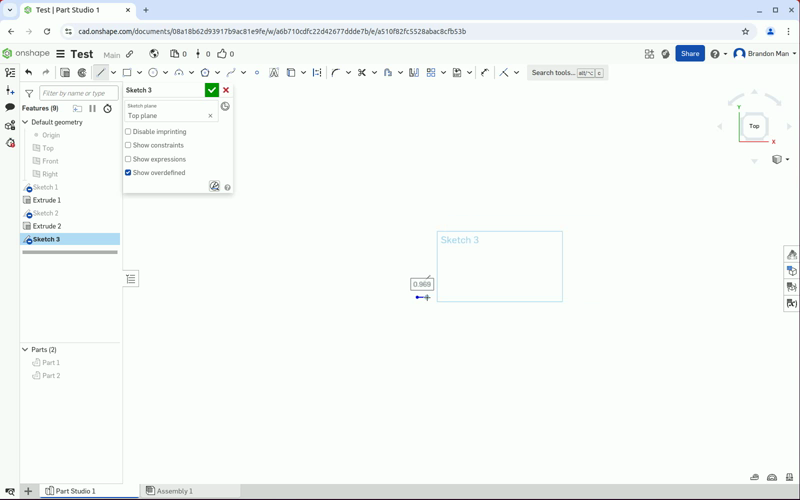
scroll(-6)
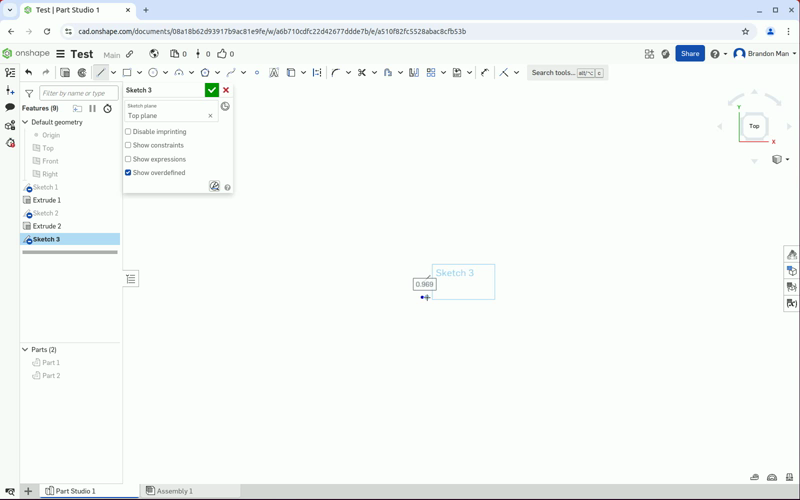
key_up(shift)
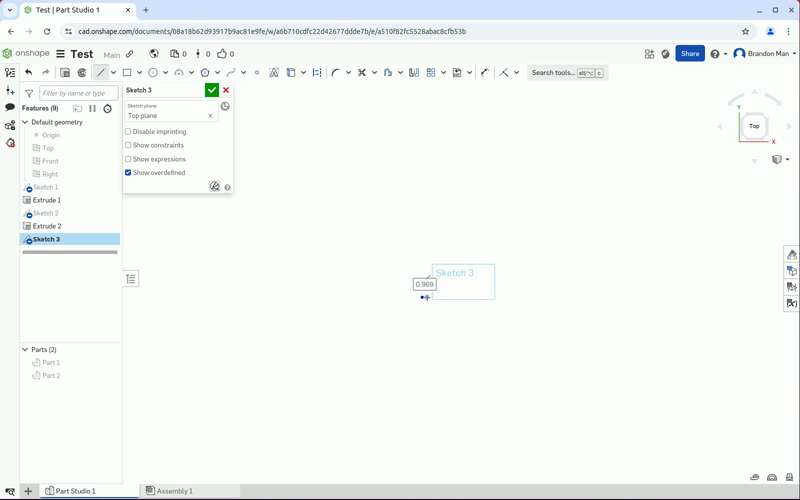
key_down(shift)
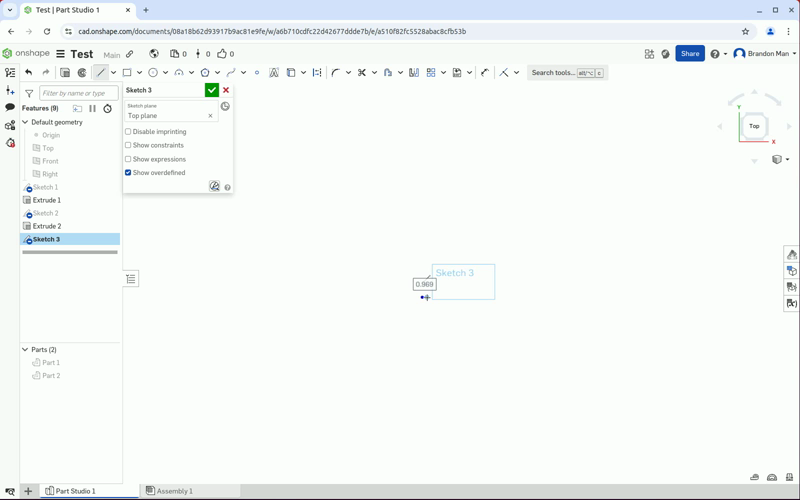
mouse_move(465, 183)
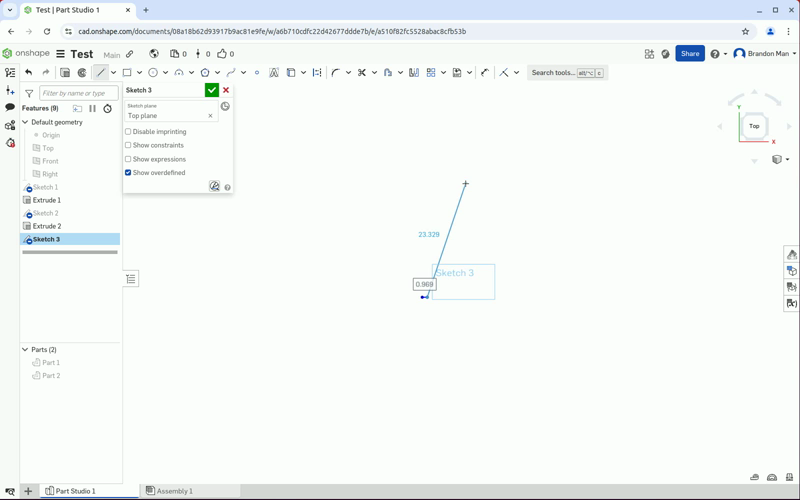
click(465, 183)
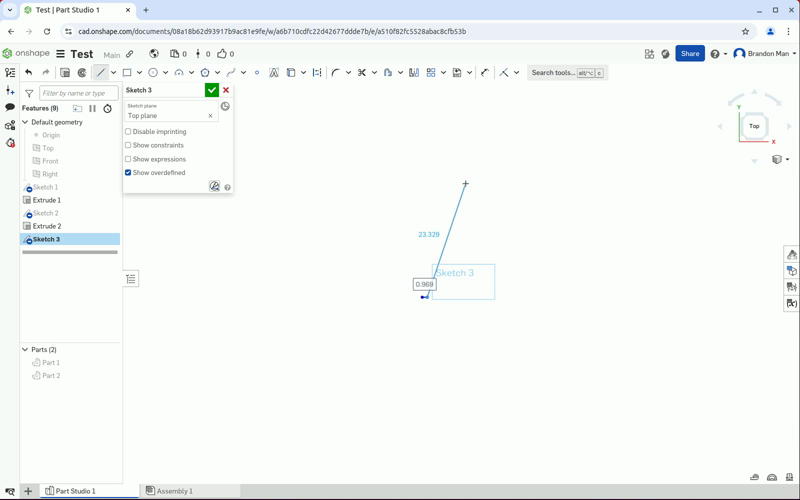
key_up(shift)
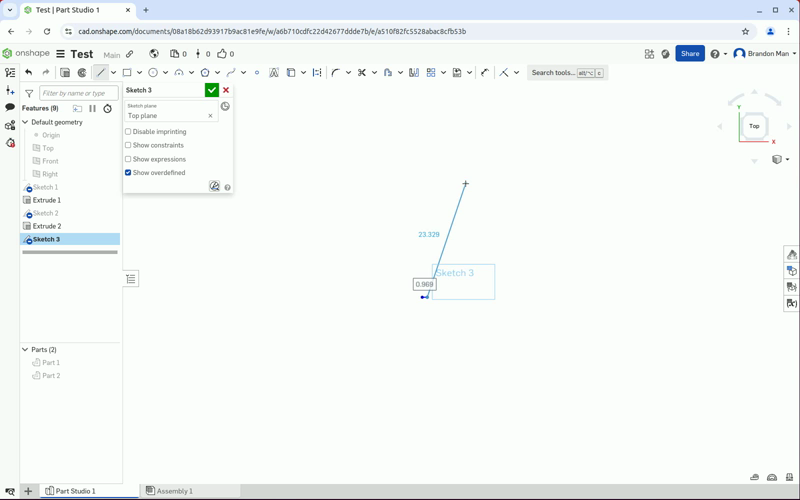
key(esc)
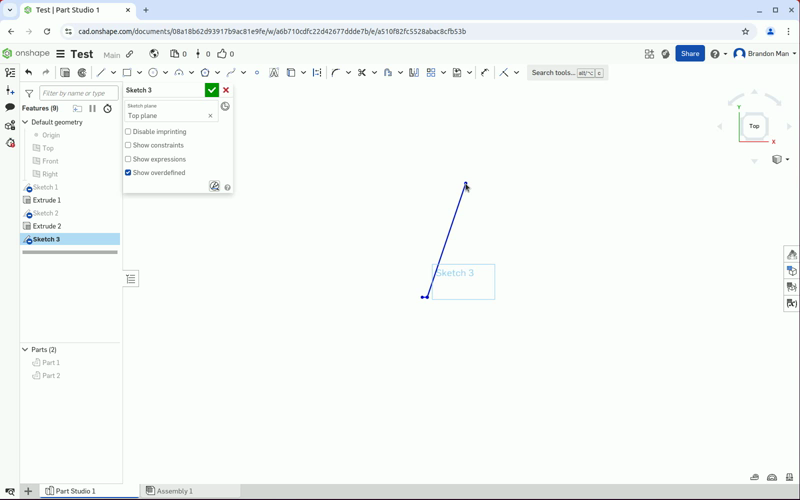
key(a)
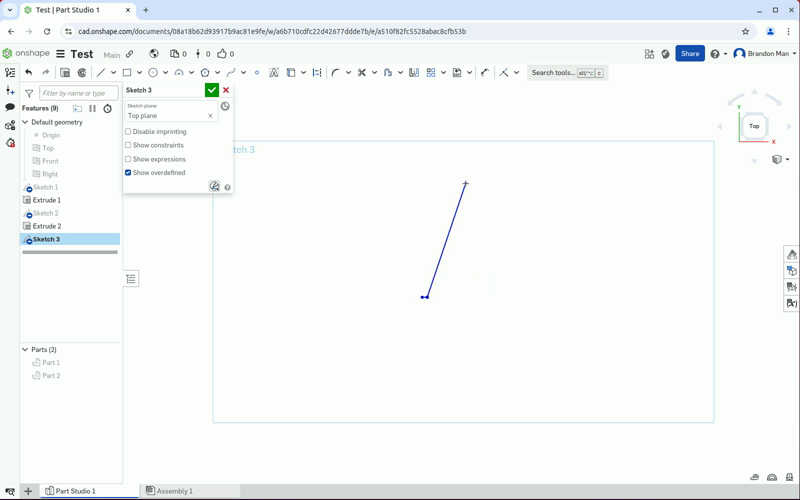
mouse_move(465, 183)
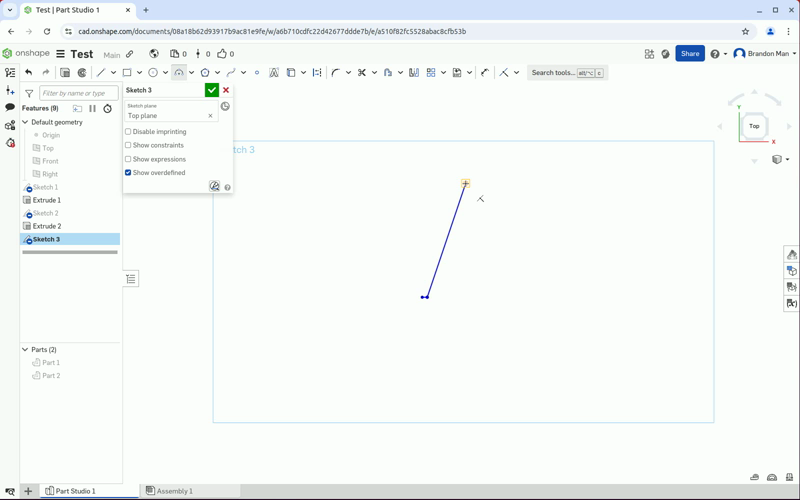
click(465, 183)
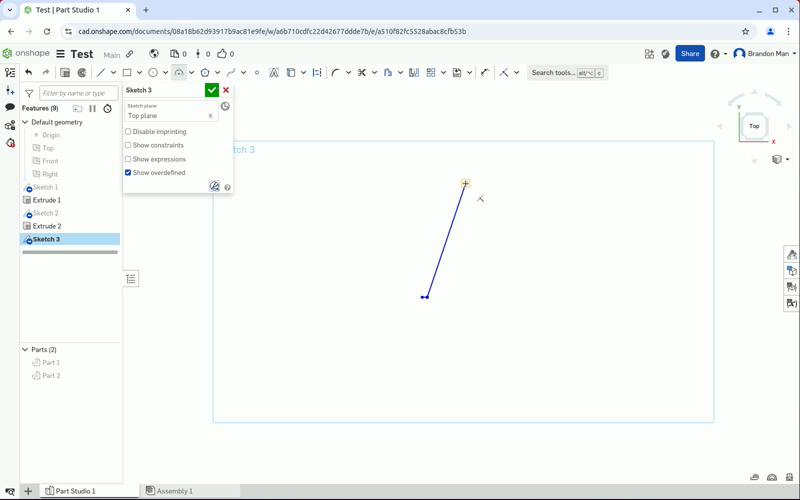
key_down(shift)
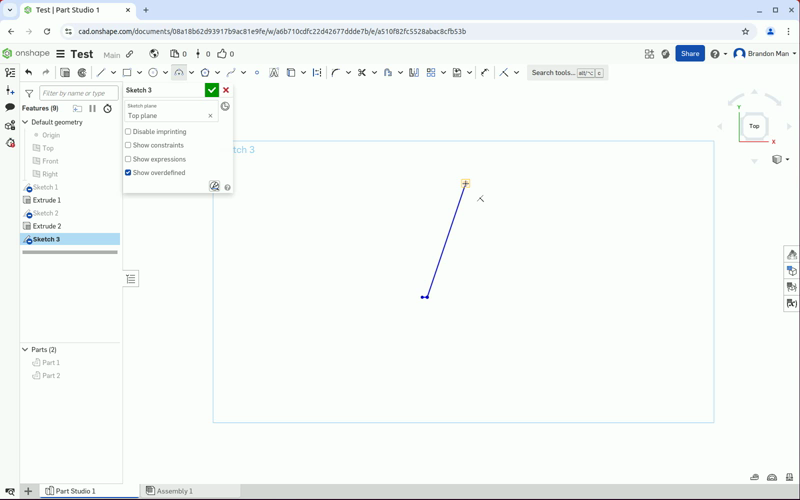
mouse_move(472, 183)
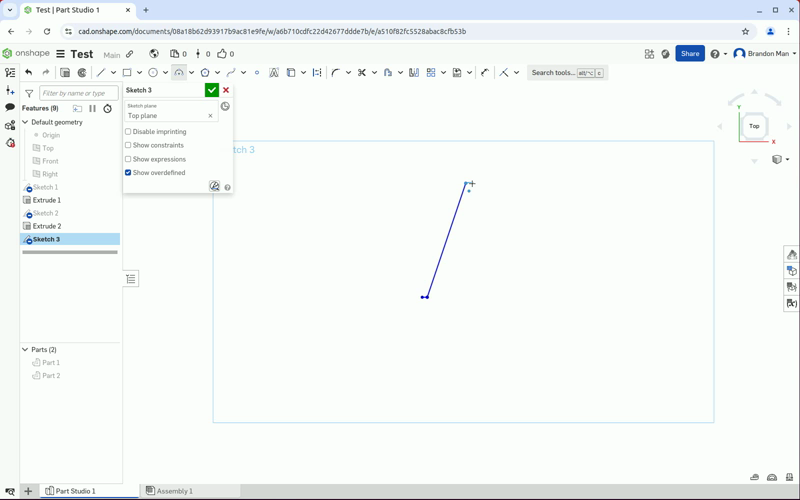
scroll(6)
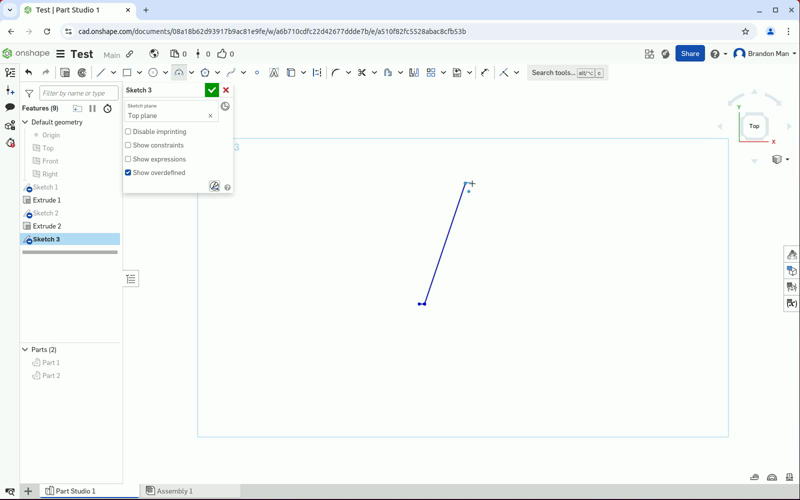
scroll(6)
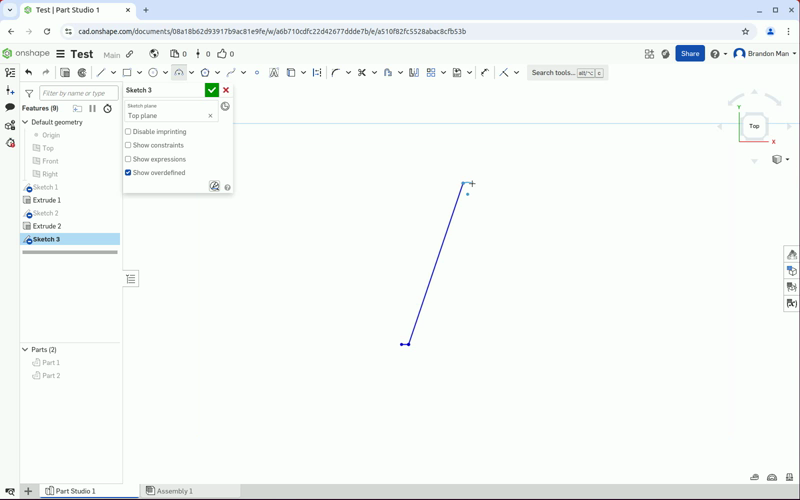
scroll(6)
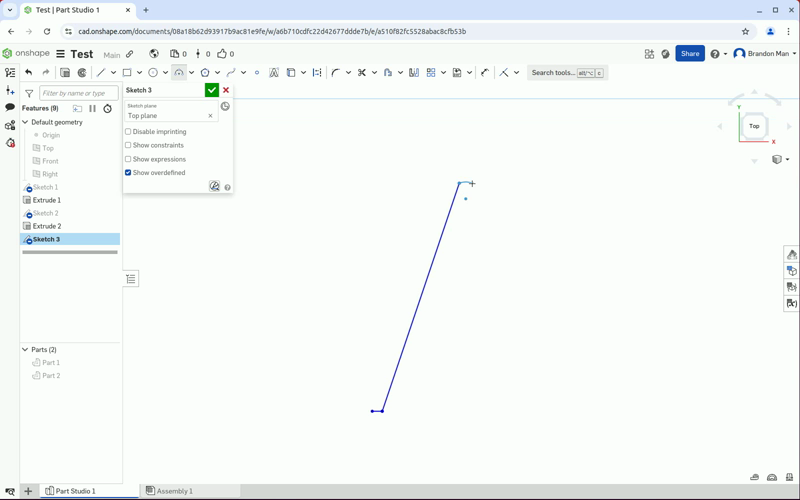
scroll(6)
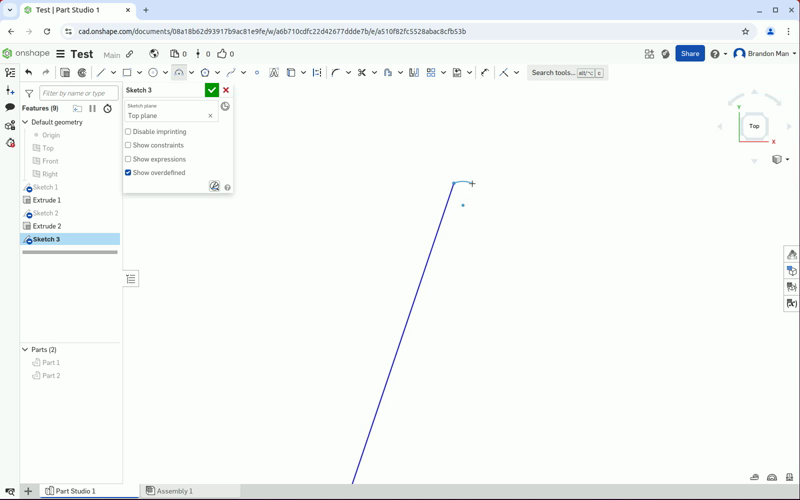
scroll(6)
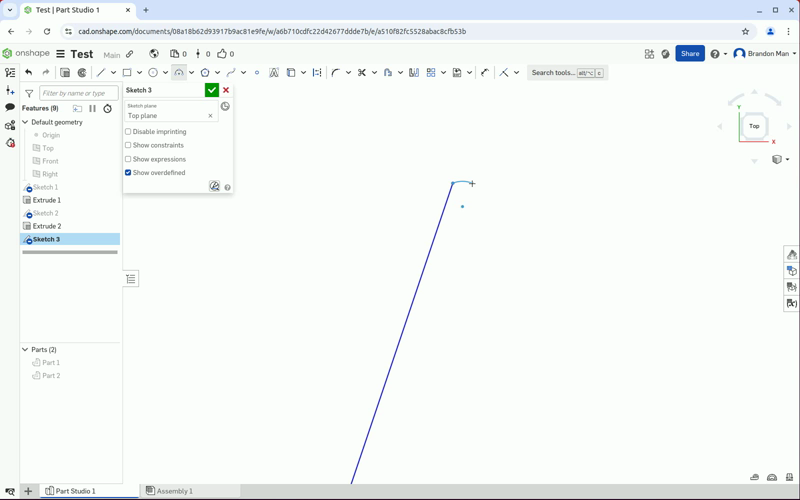
scroll(6)
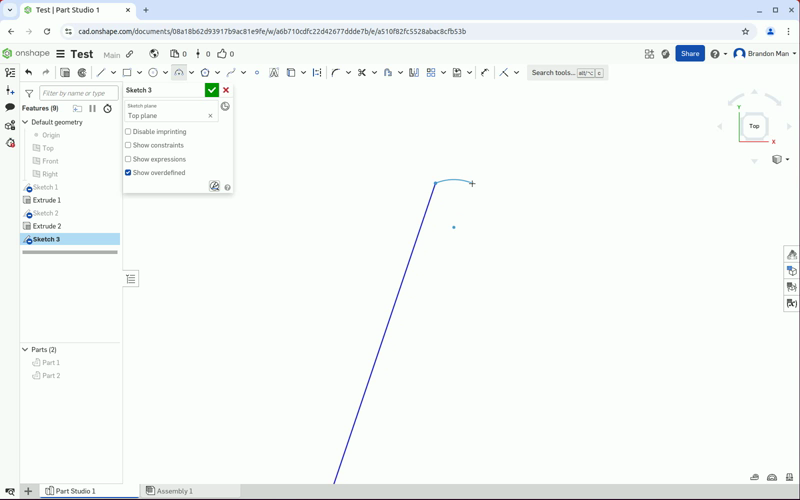
scroll(6)
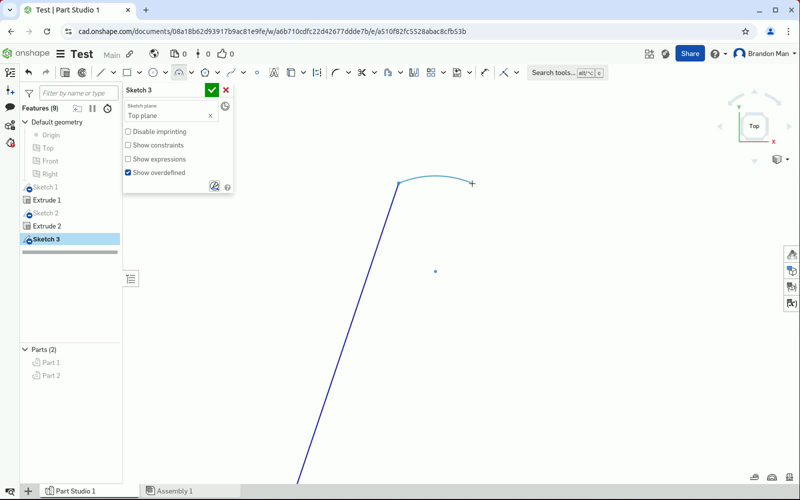
click(472, 183)
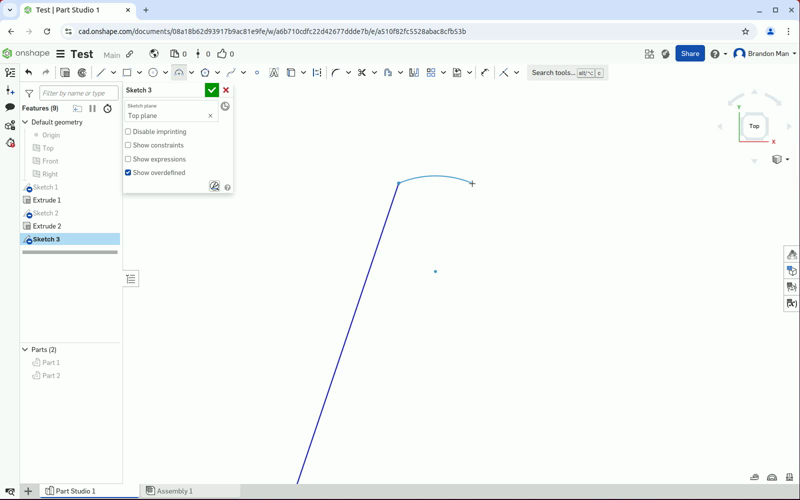
scroll(-6)
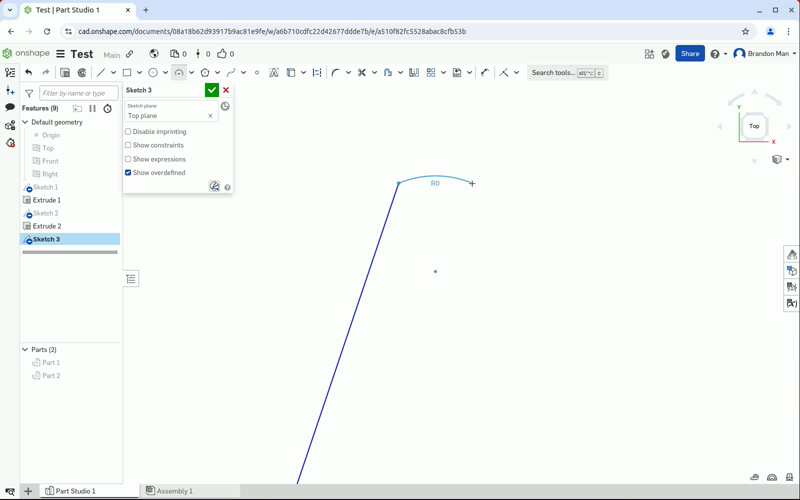
scroll(-6)
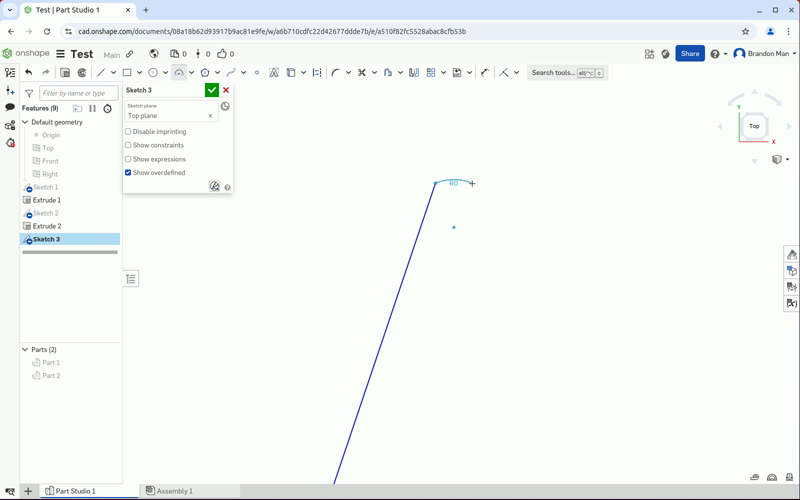
scroll(-6)
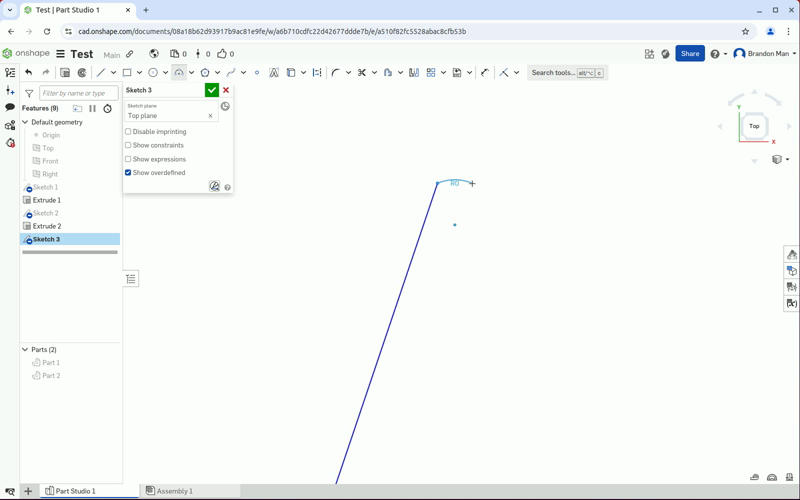
scroll(-6)
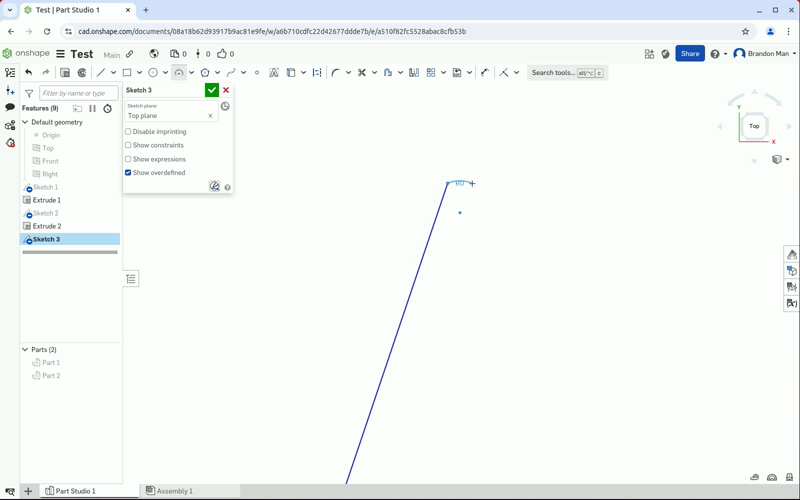
scroll(-6)
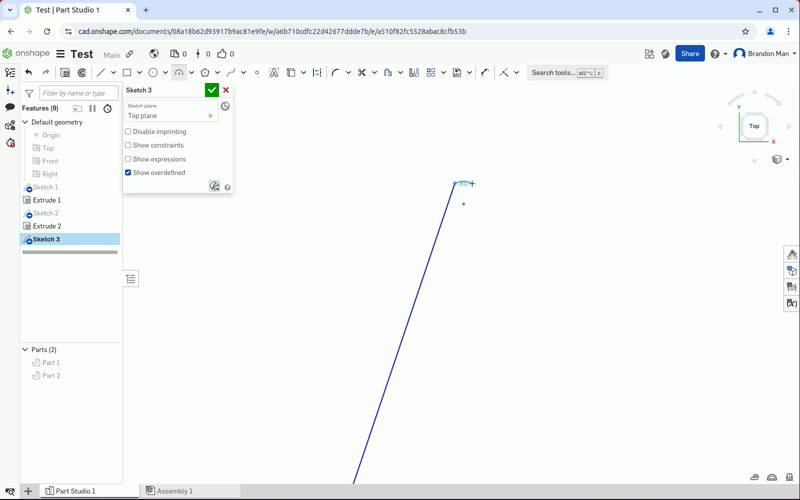
scroll(-6)
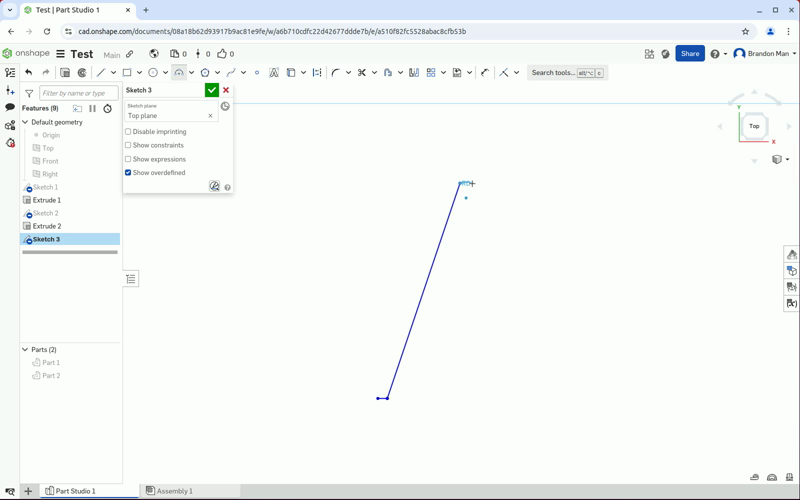
scroll(-6)
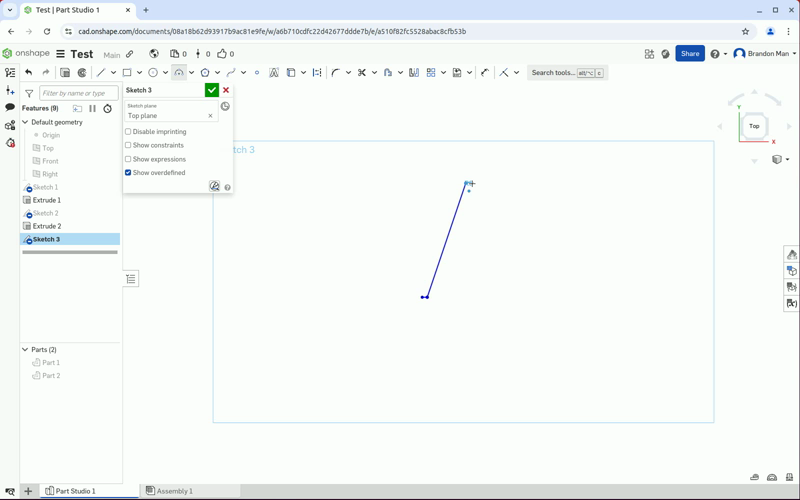
mouse_move(468, 180)
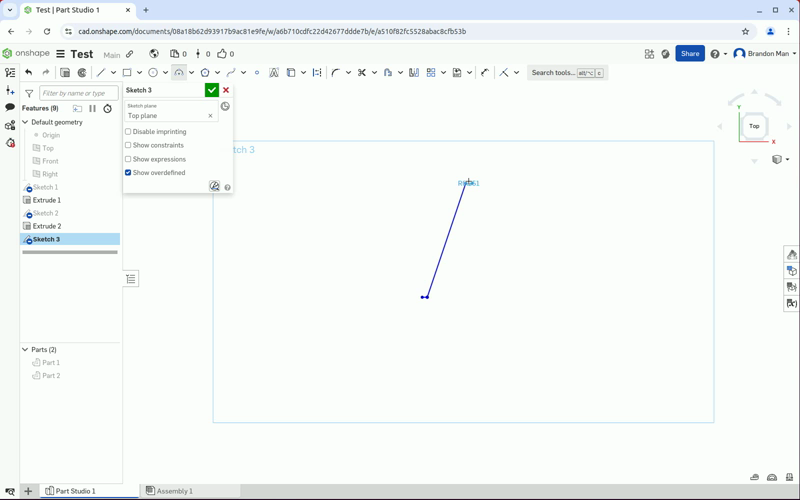
scroll(6)
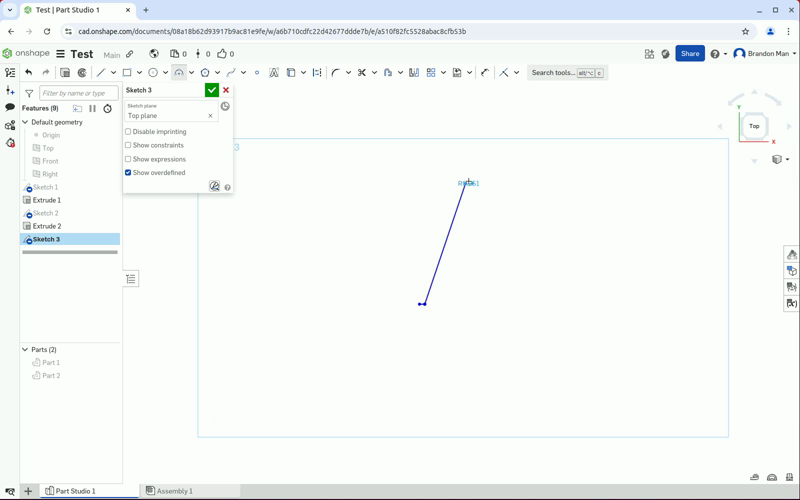
scroll(6)
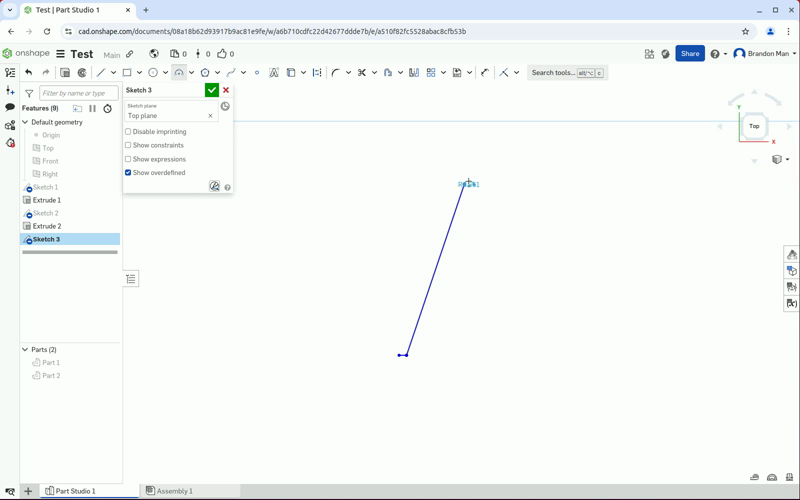
scroll(6)
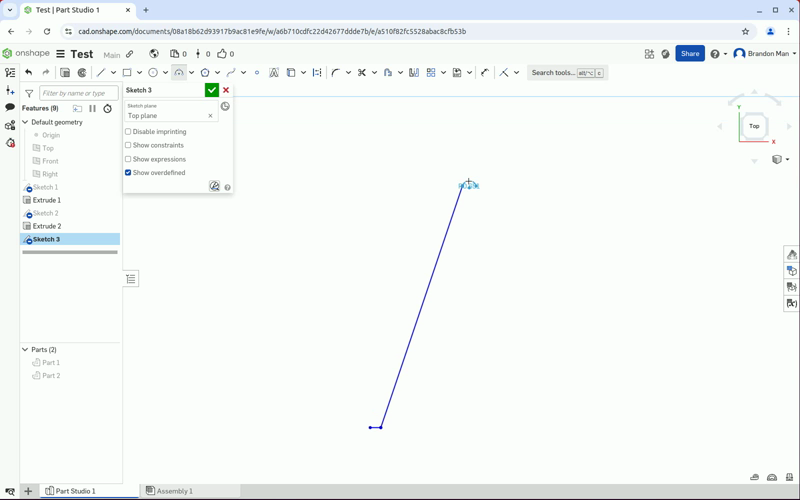
scroll(6)
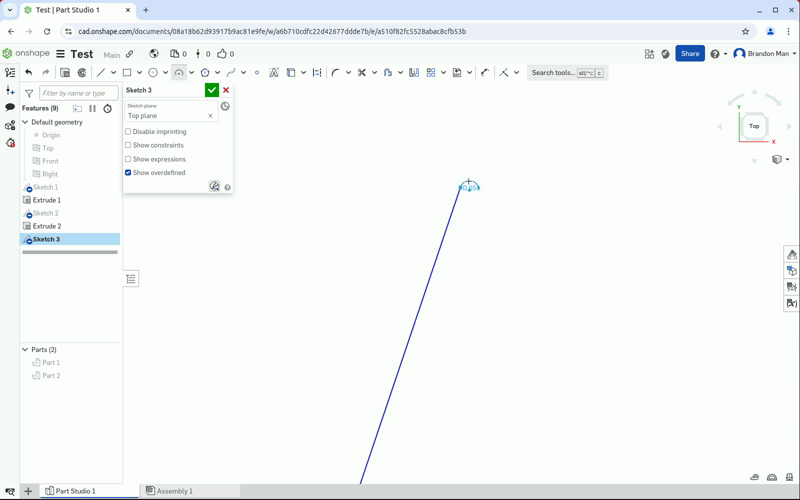
scroll(6)
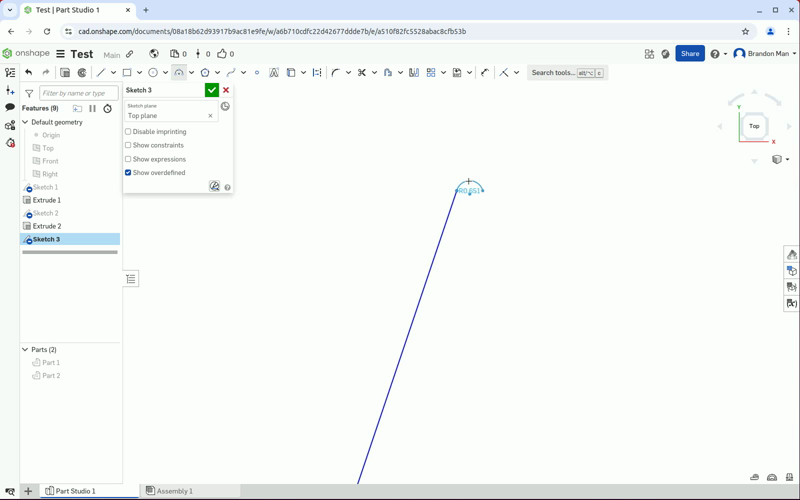
scroll(6)
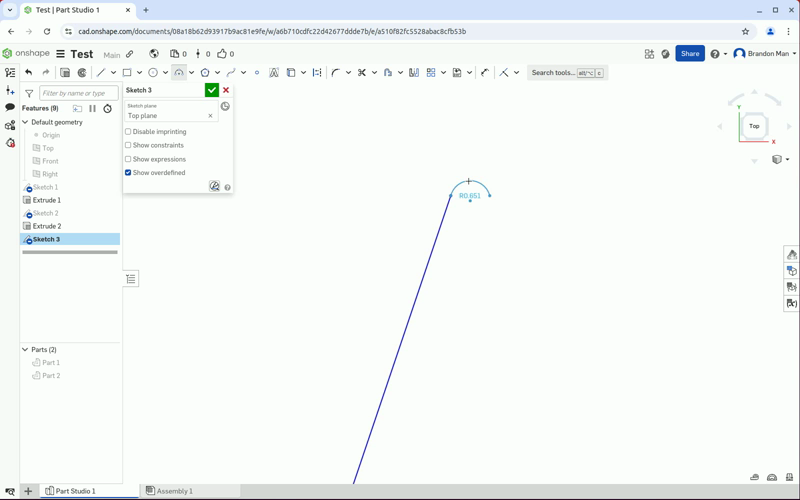
scroll(6)
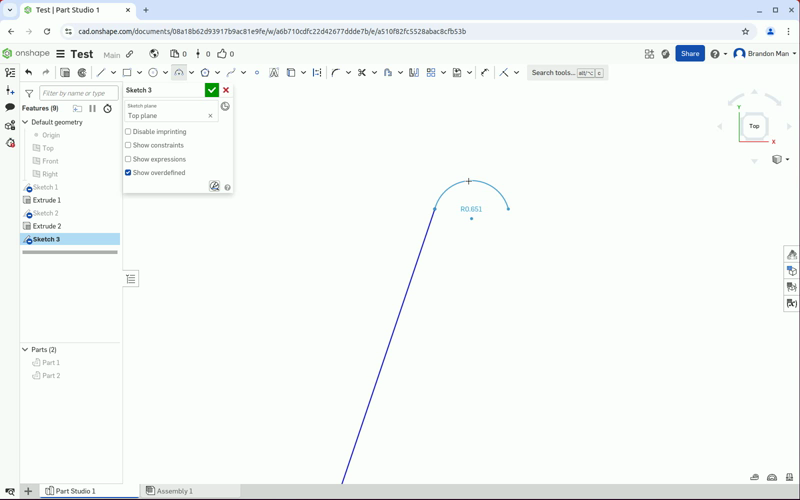
click(468, 180)
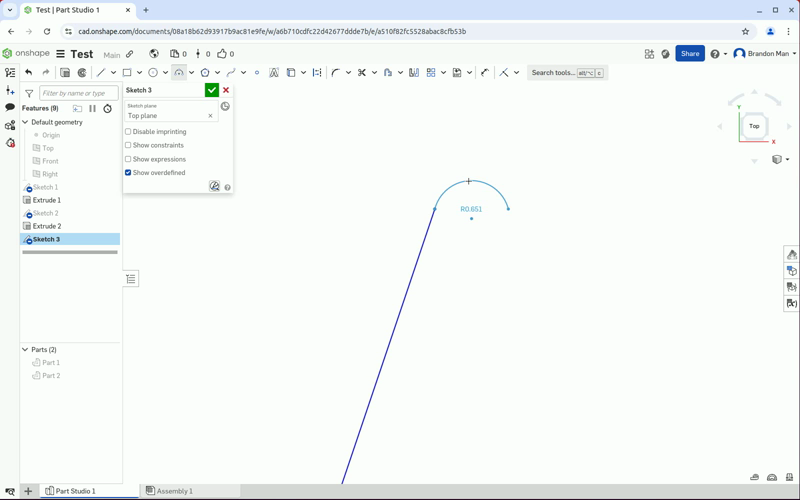
scroll(-6)
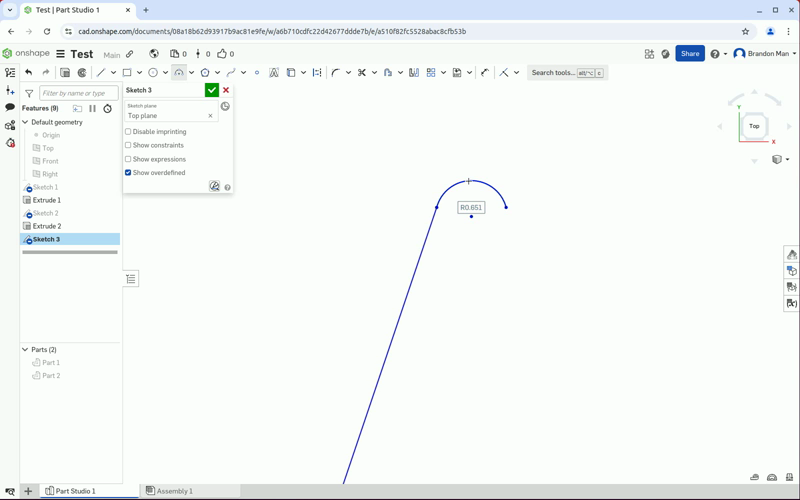
scroll(-6)
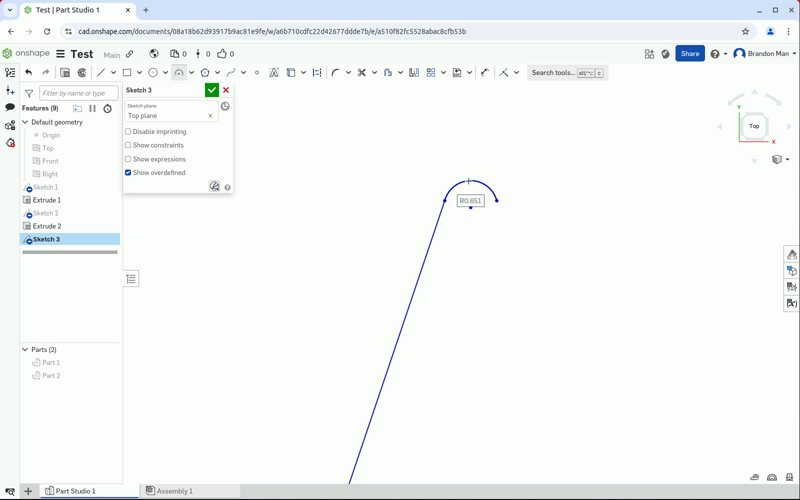
scroll(-6)
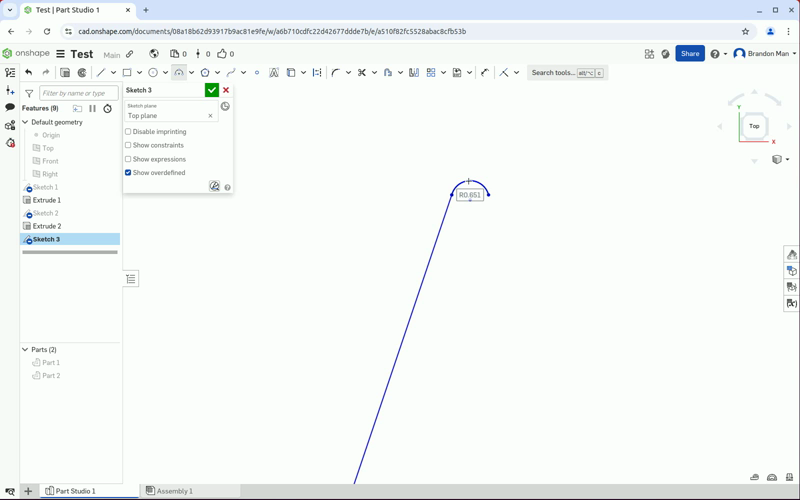
scroll(-6)
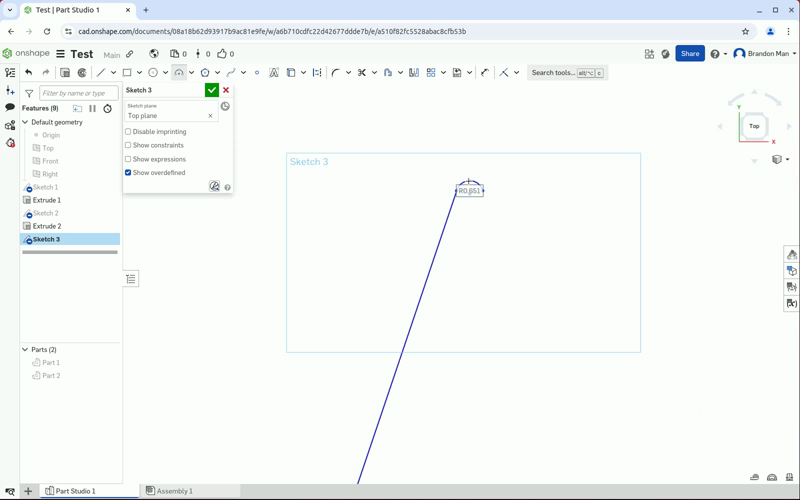
scroll(-6)
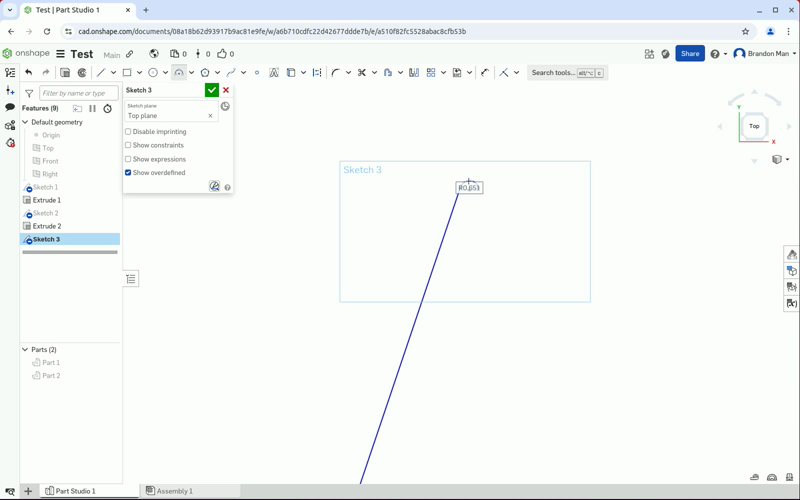
scroll(-6)
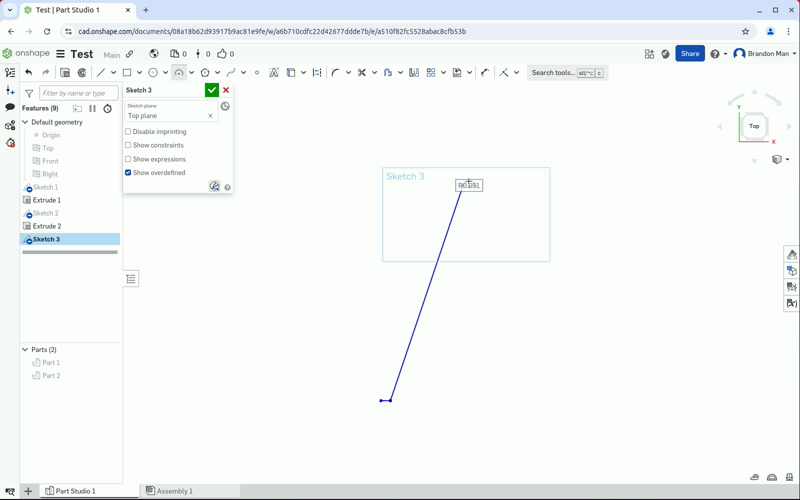
scroll(-6)
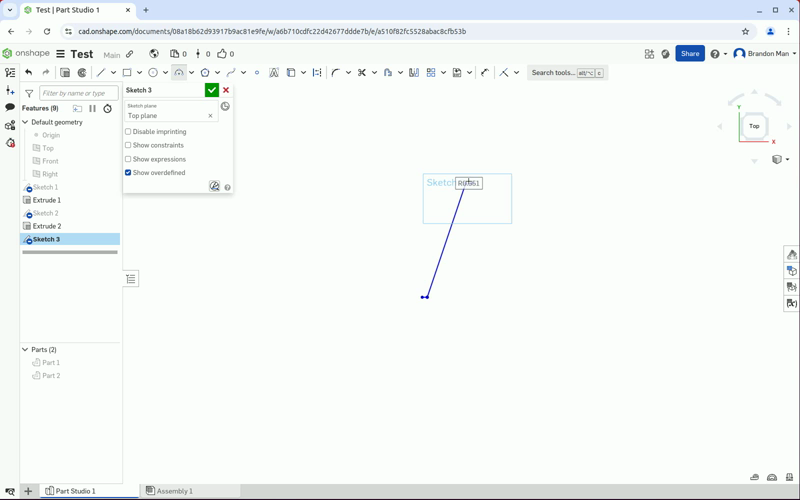
key_up(shift)
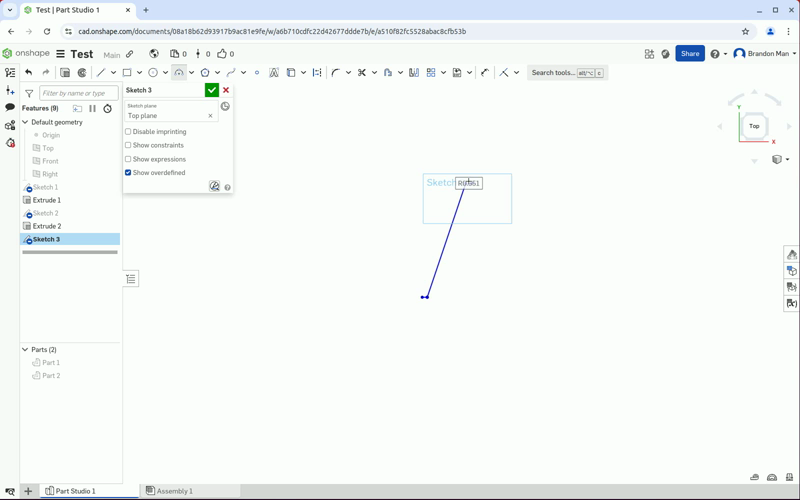
key(esc)
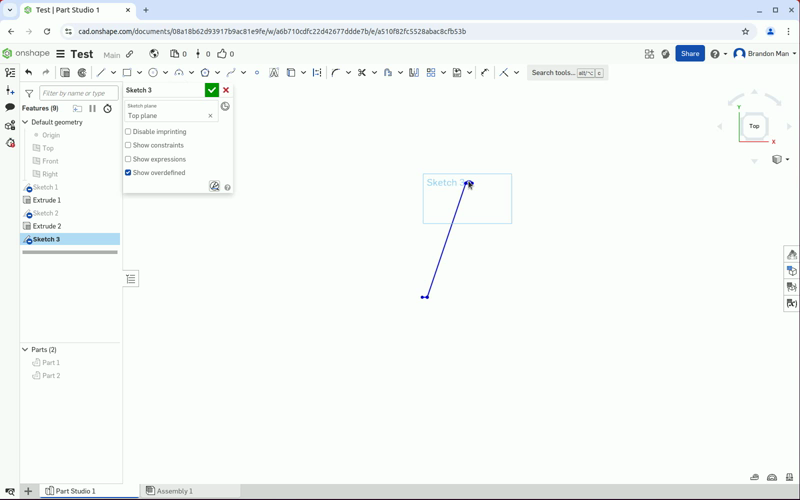
key(l)
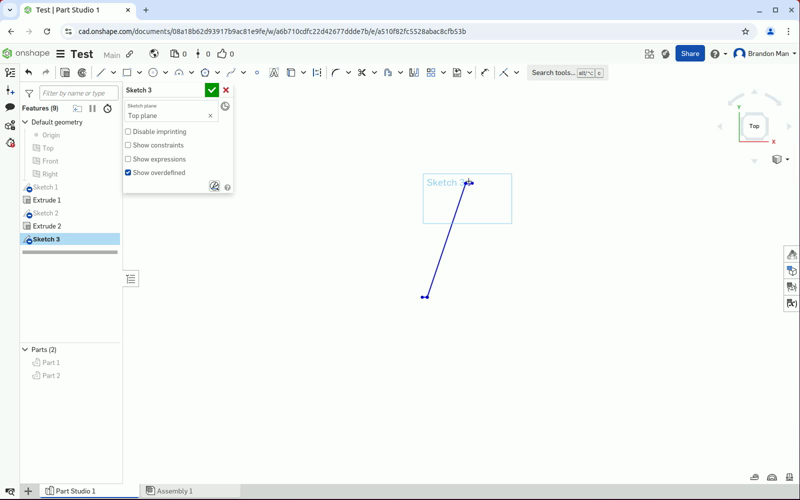
mouse_move(472, 183)
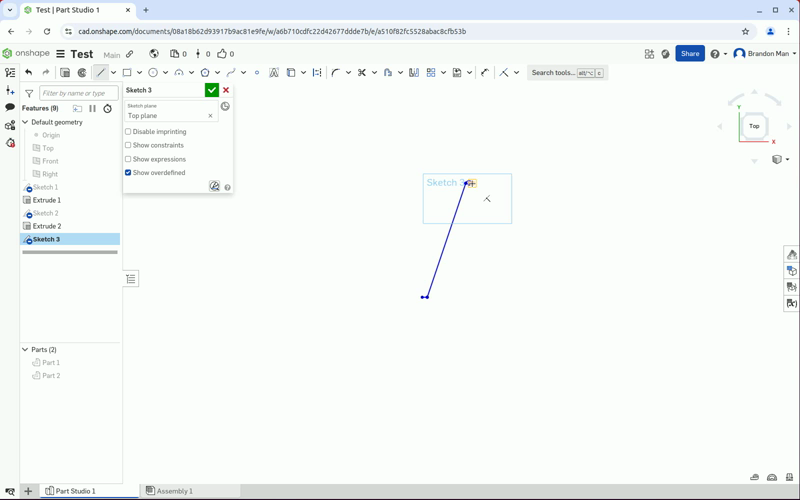
scroll(6)
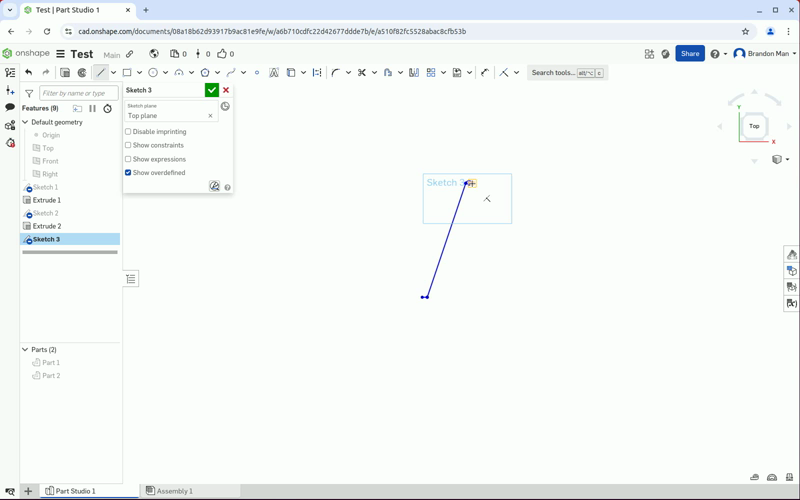
scroll(6)
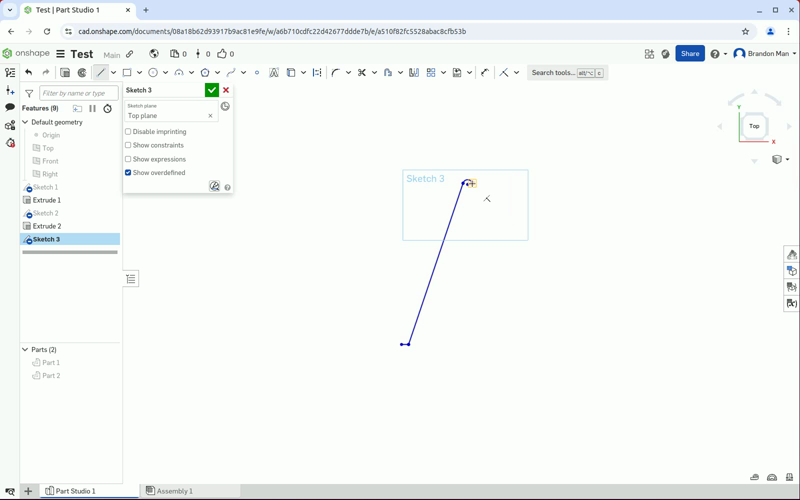
scroll(6)
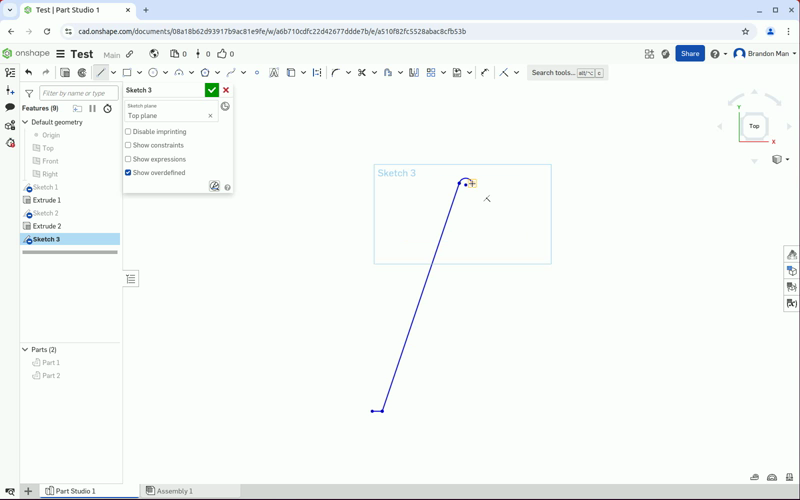
scroll(6)
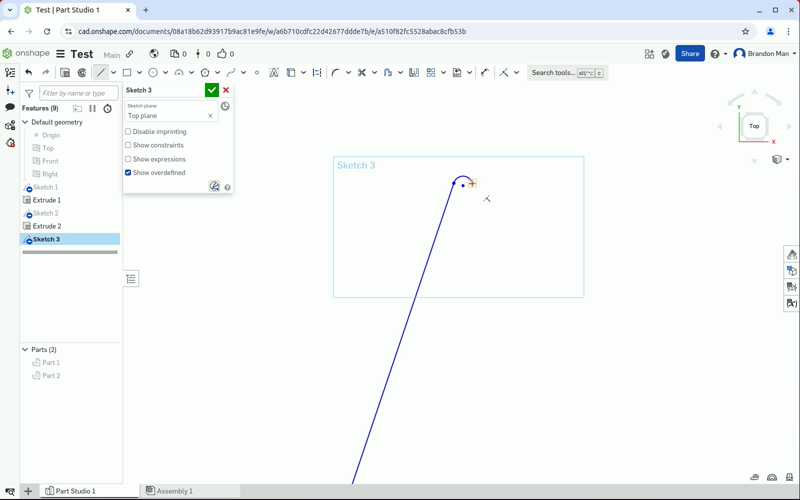
scroll(6)
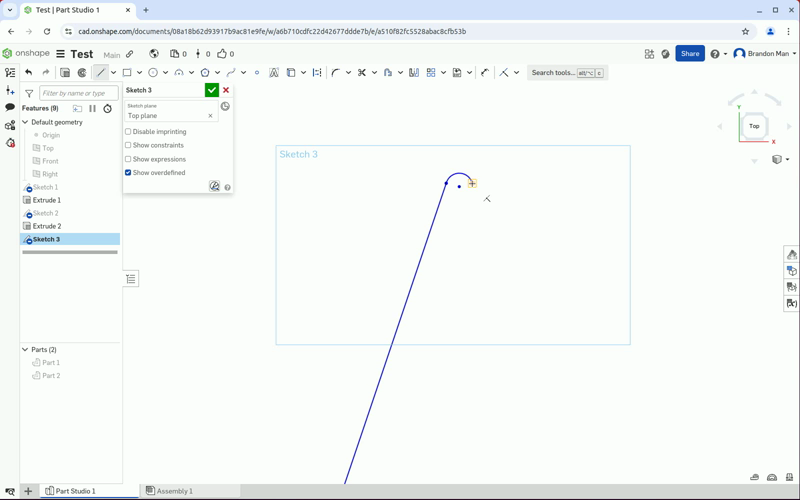
scroll(6)
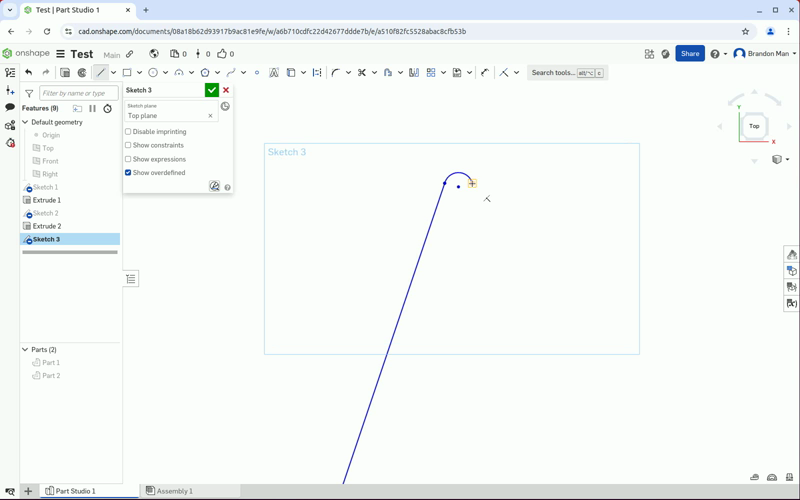
scroll(6)
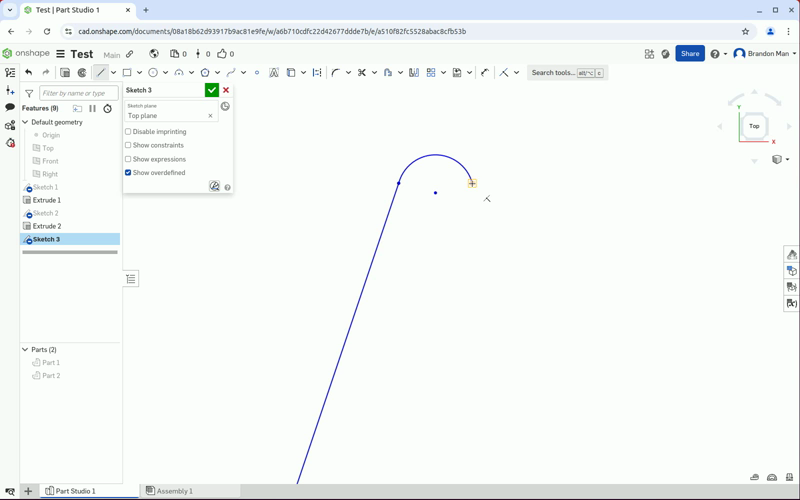
click(472, 183)
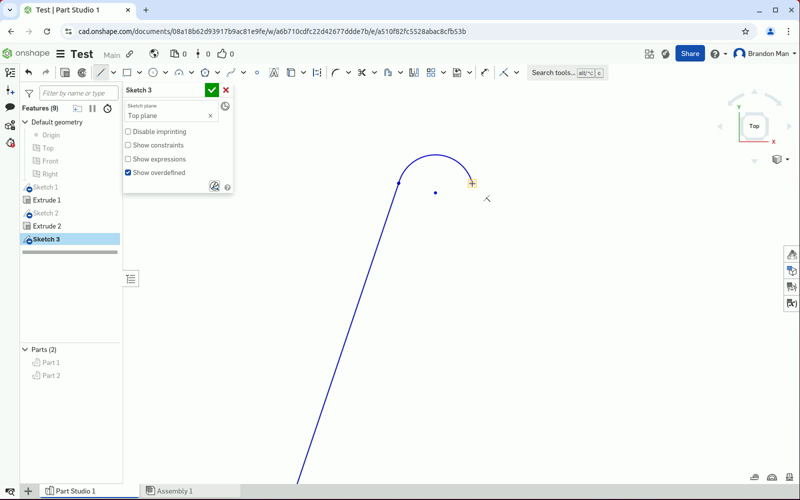
scroll(-6)
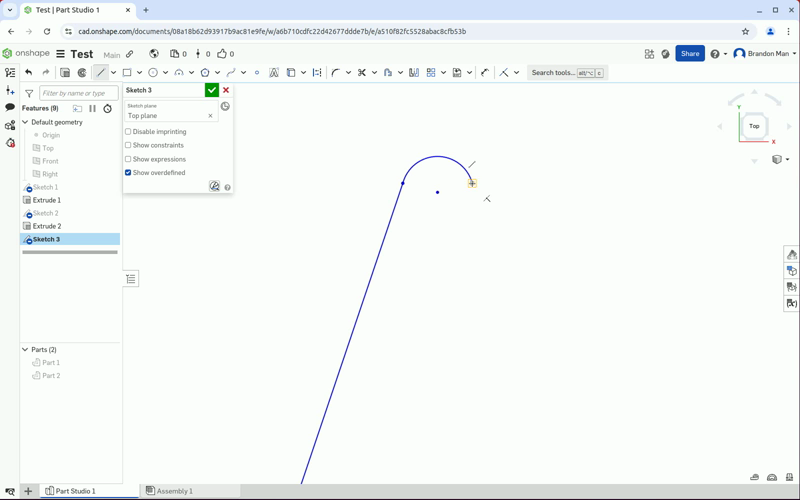
scroll(-6)
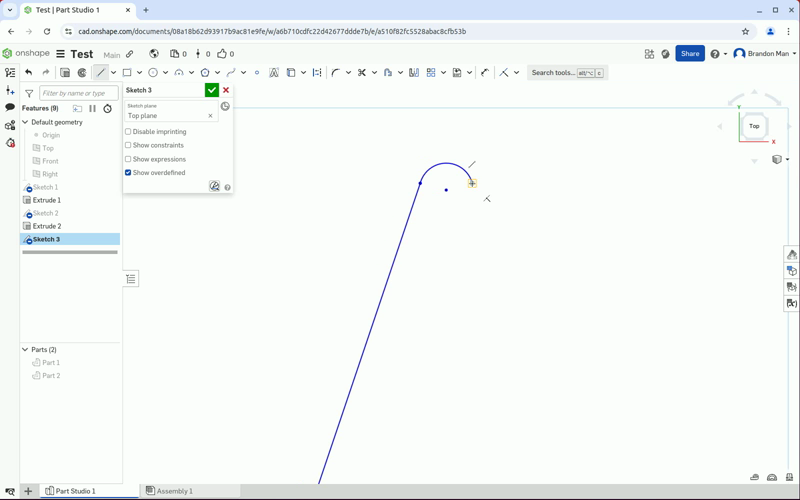
scroll(-6)
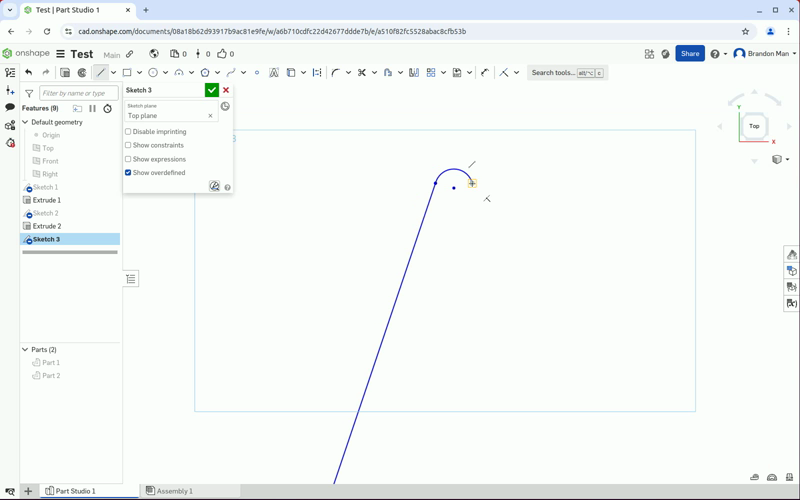
scroll(-6)
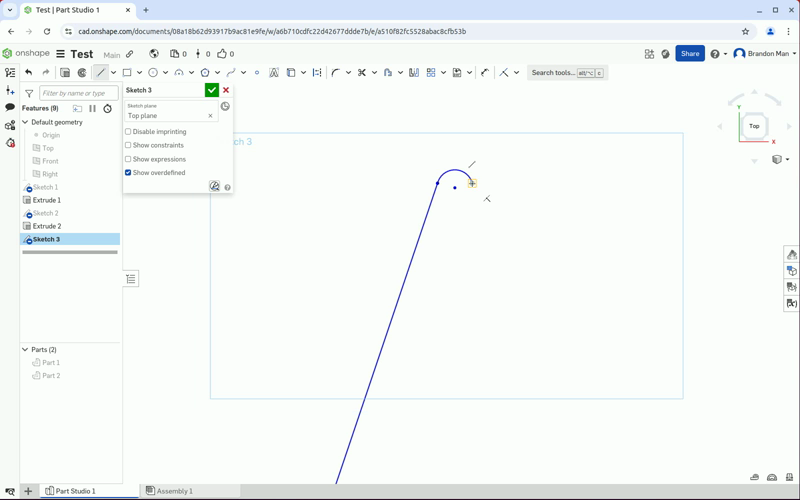
scroll(-6)
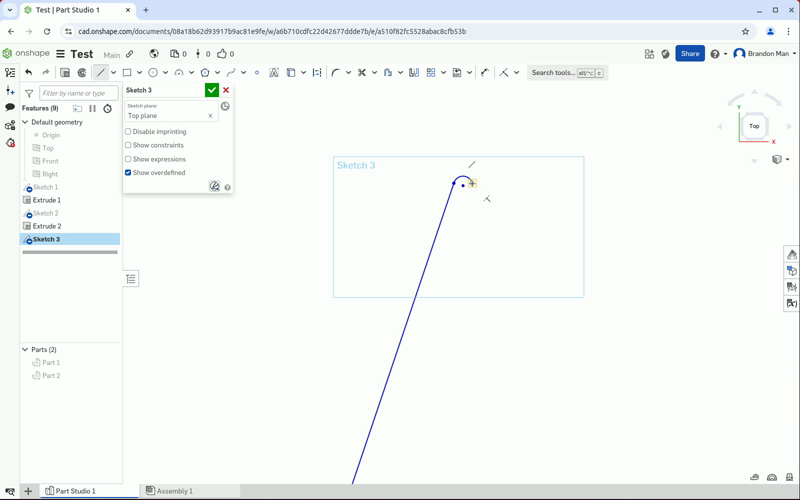
scroll(-6)
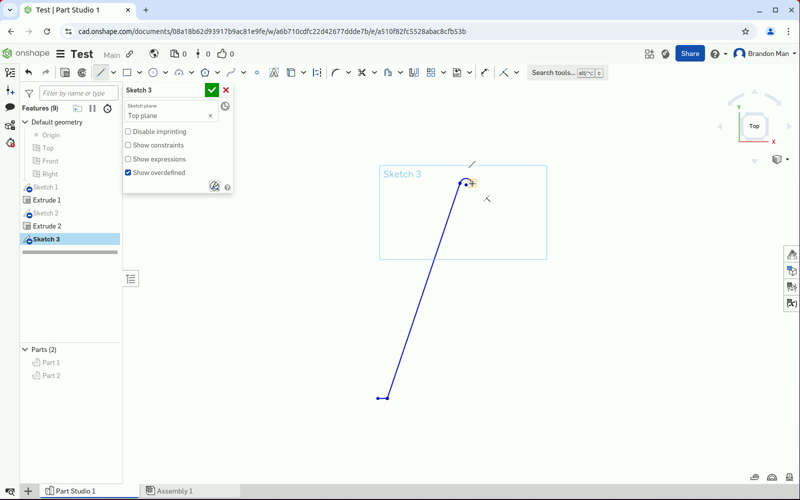
scroll(-6)
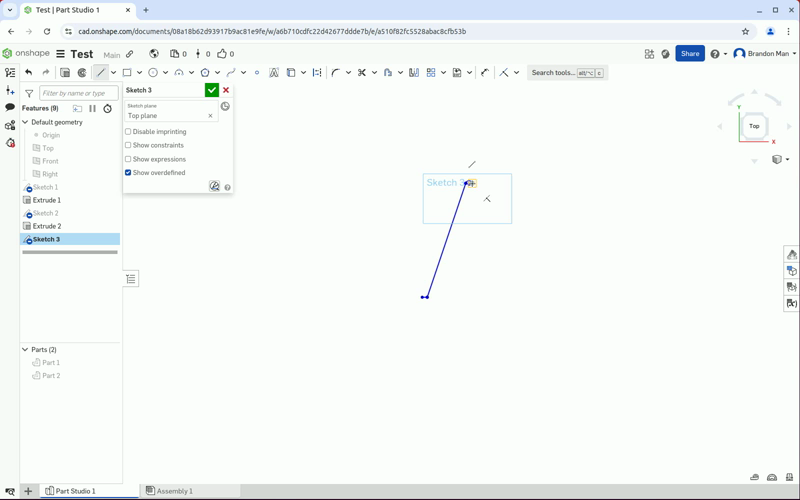
key_down(shift)
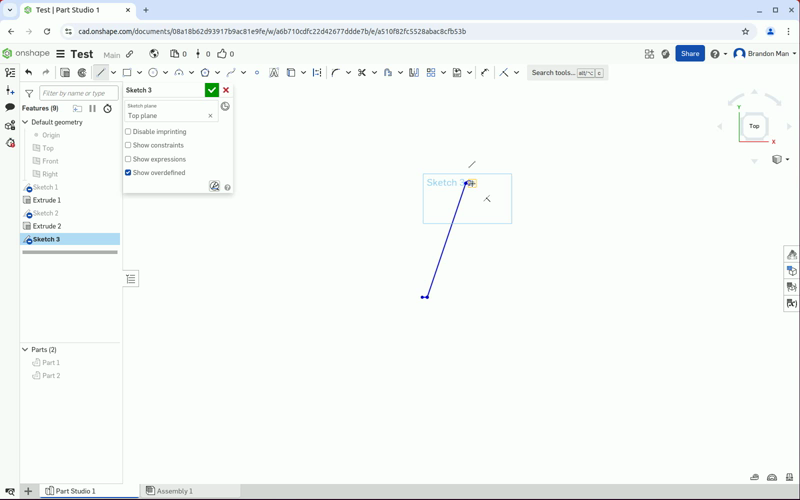
mouse_move(510, 297)
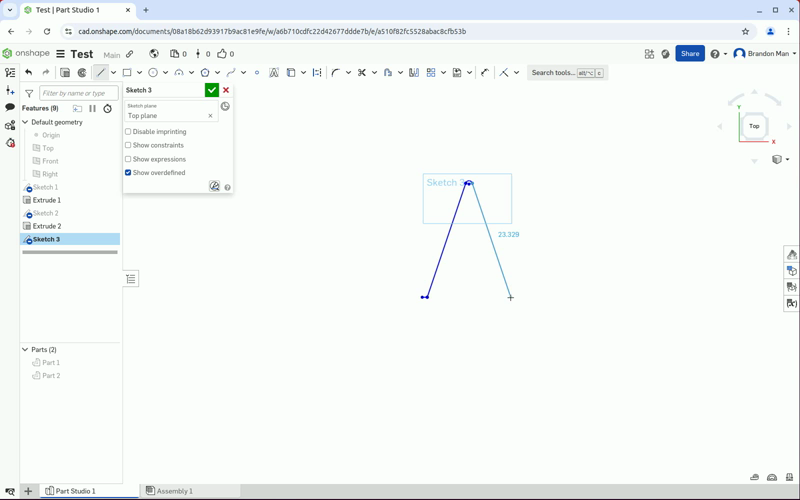
click(510, 297)
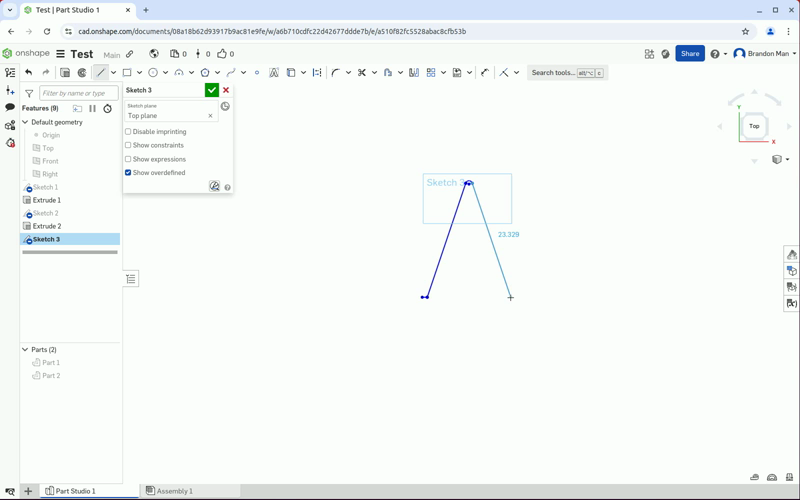
key_up(shift)
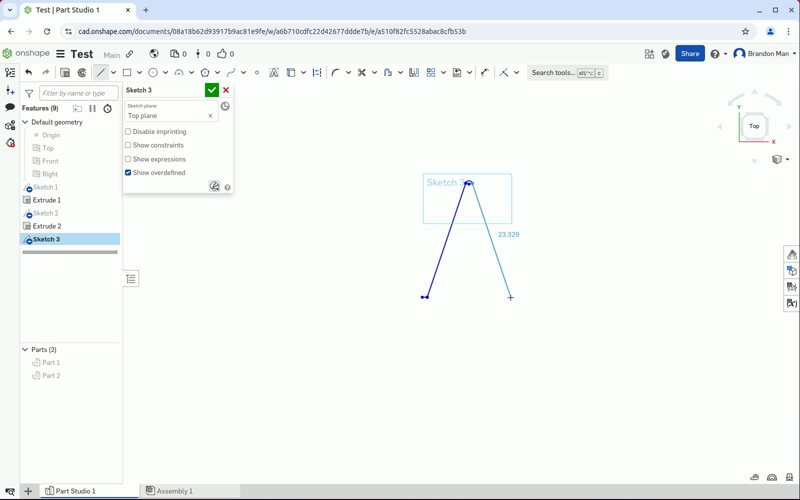
key_down(shift)
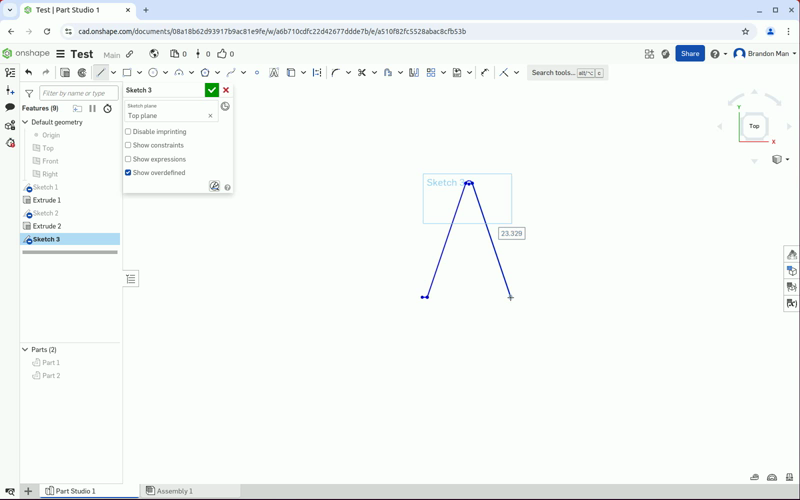
mouse_move(540, 297)
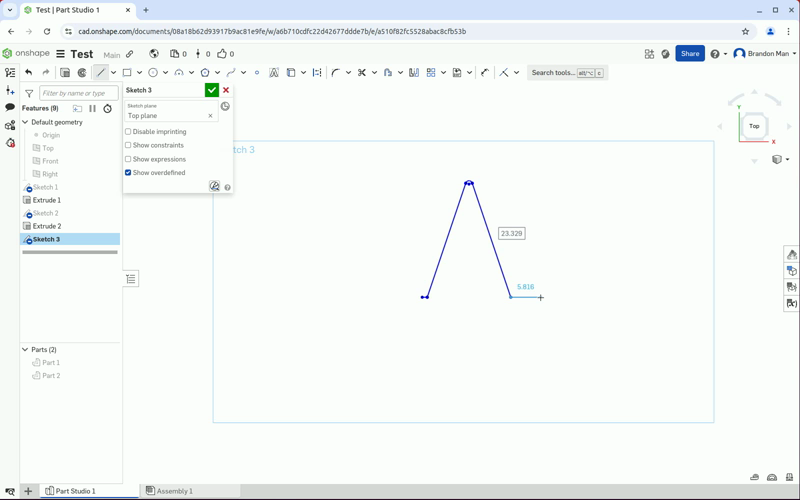
mouse_move(515, 297)
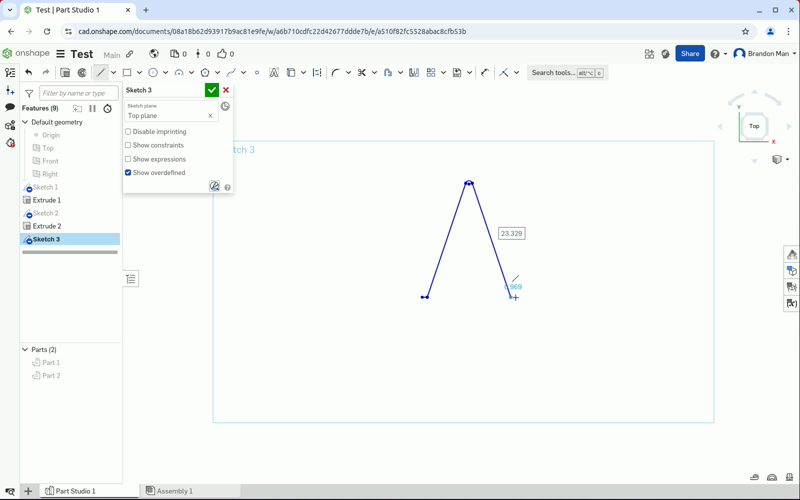
scroll(6)
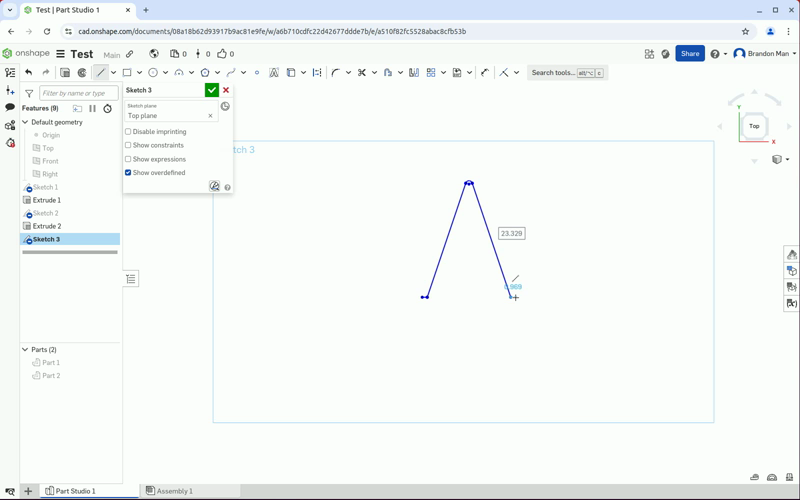
scroll(6)
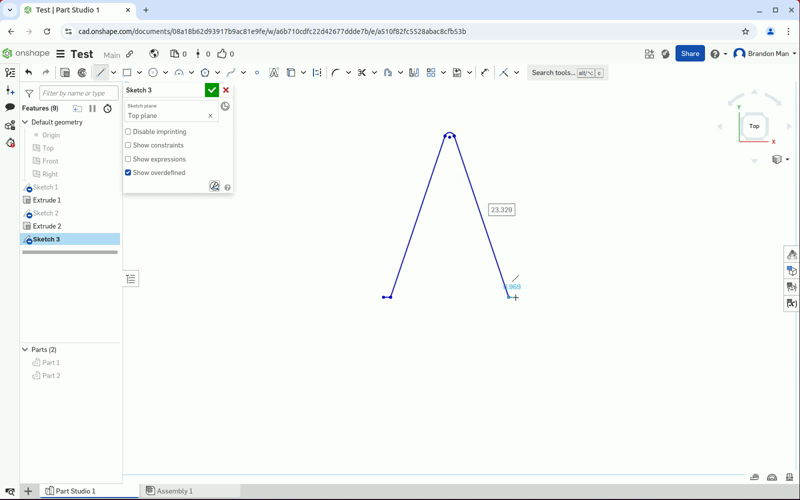
scroll(6)
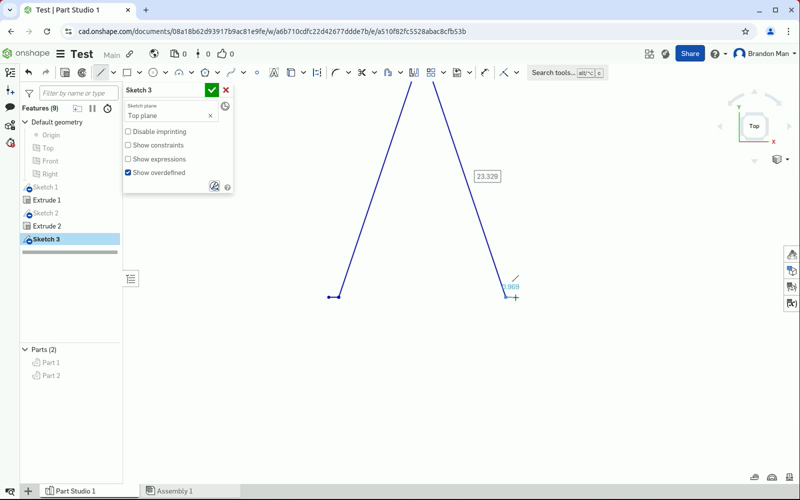
scroll(6)
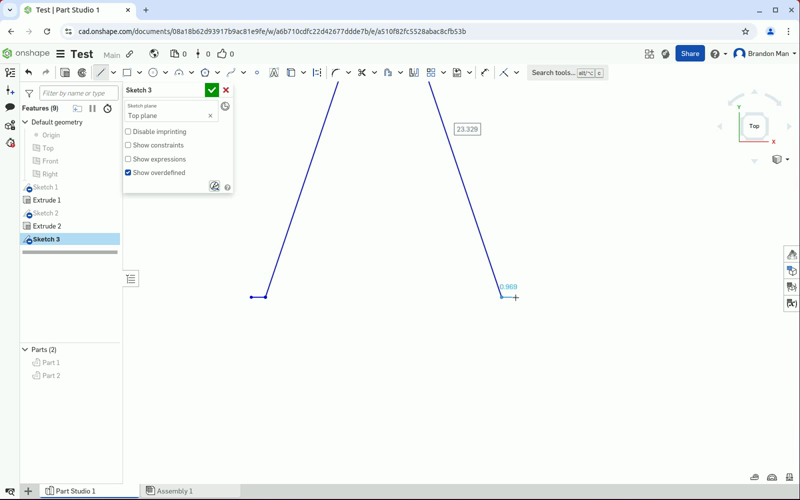
scroll(6)
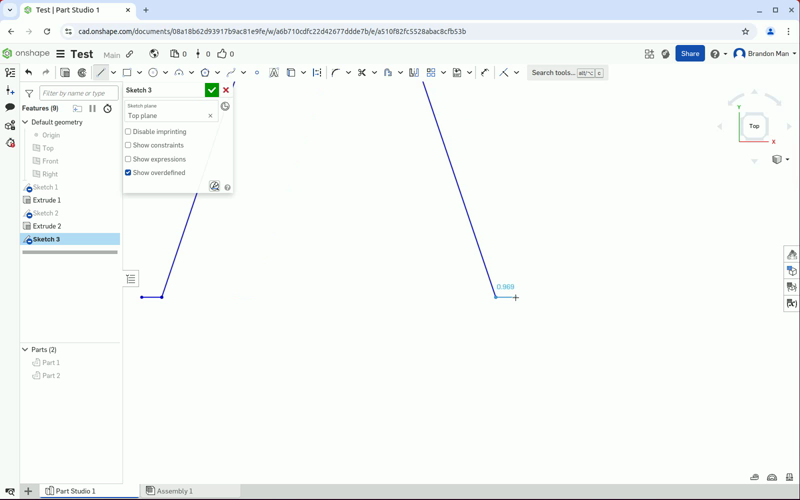
scroll(6)
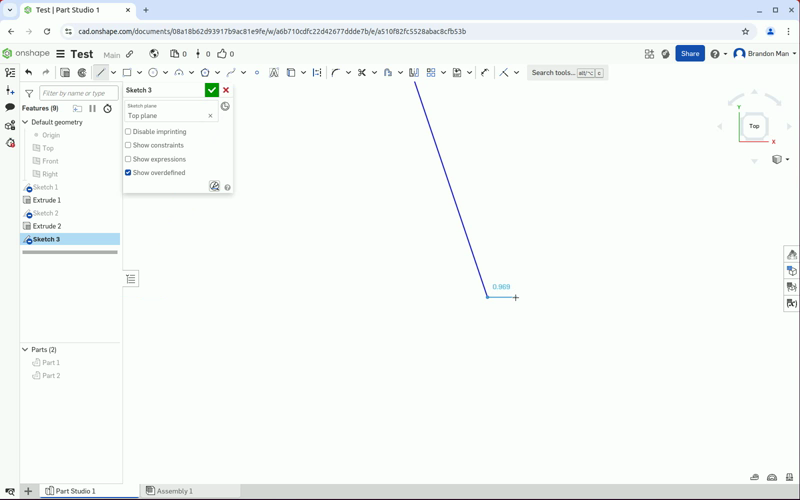
scroll(6)
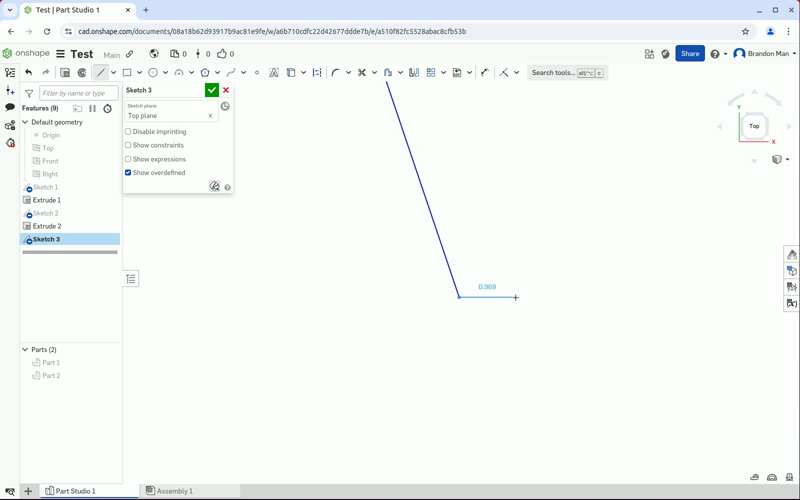
click(515, 297)
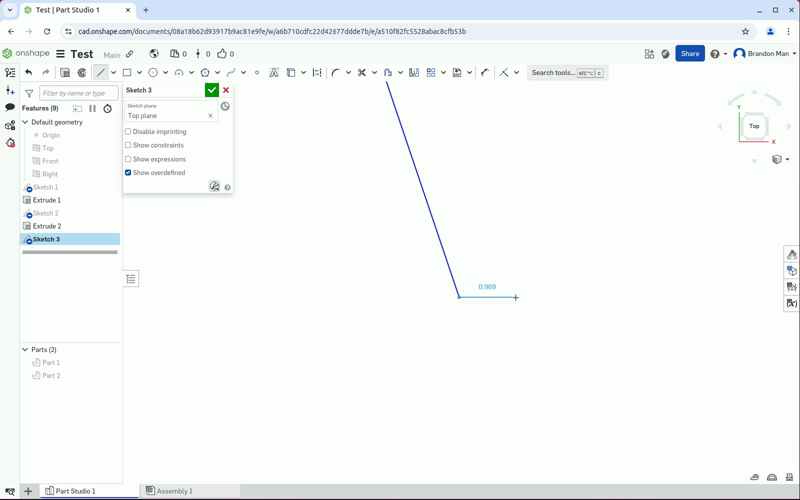
scroll(-6)
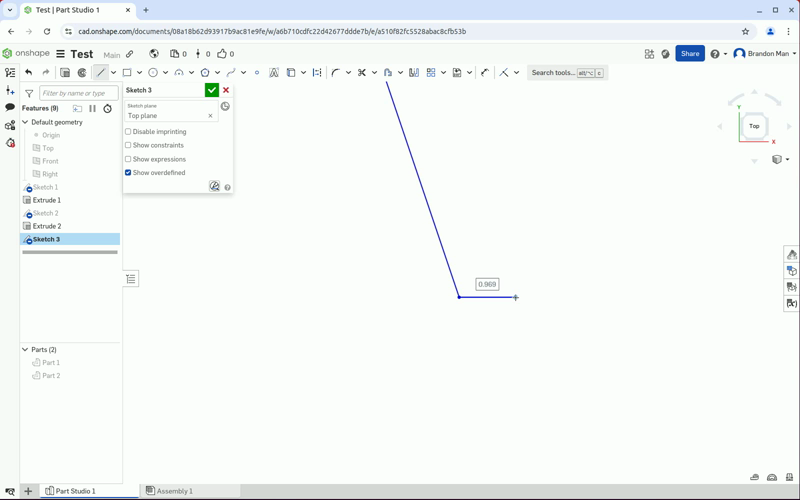
scroll(-6)
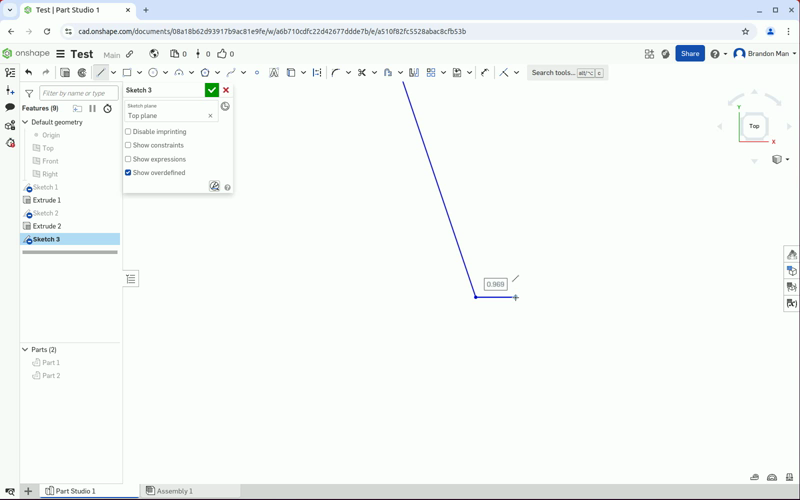
scroll(-6)
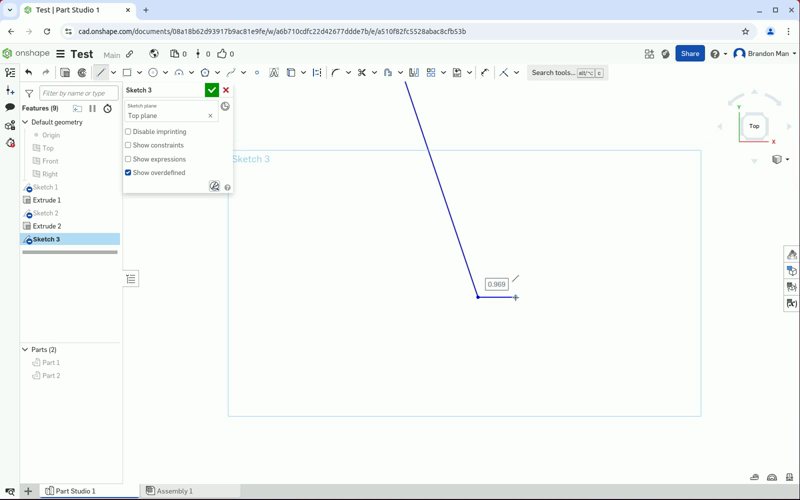
scroll(-6)
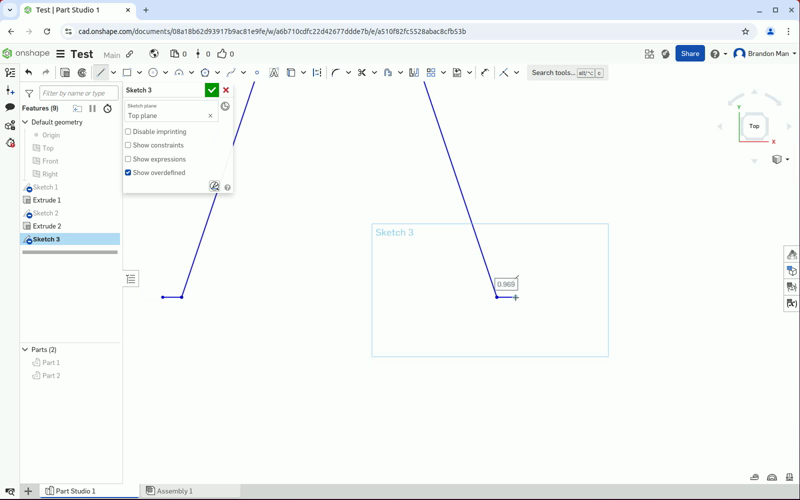
scroll(-6)
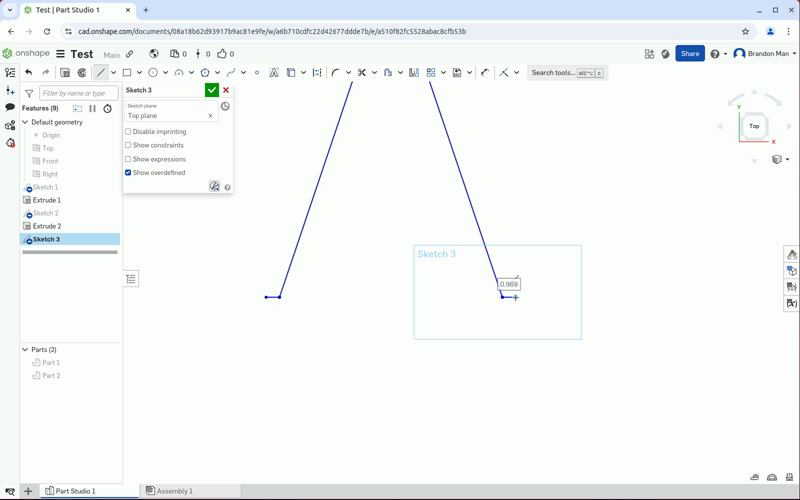
scroll(-6)
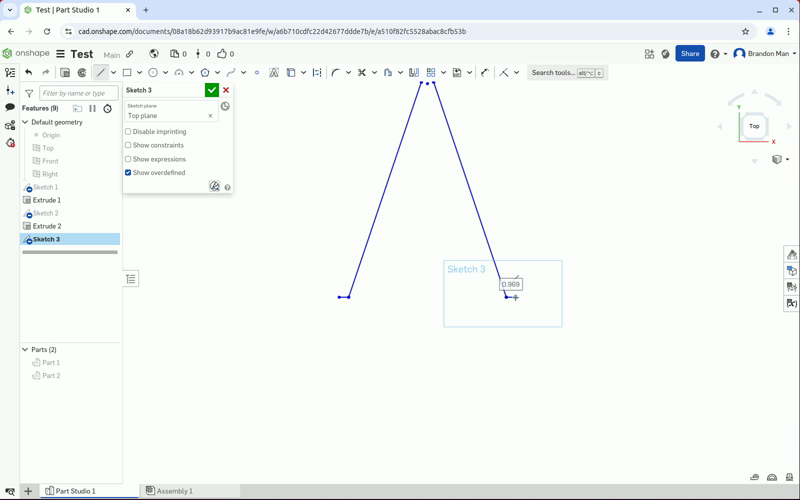
scroll(-6)
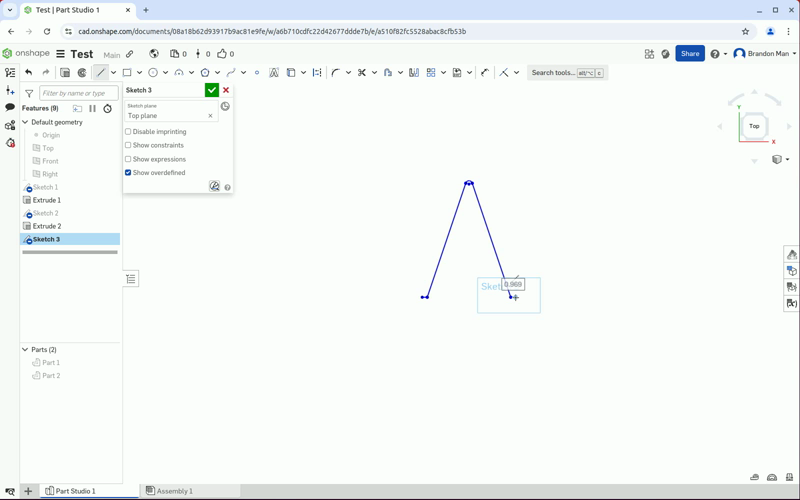
key_up(shift)
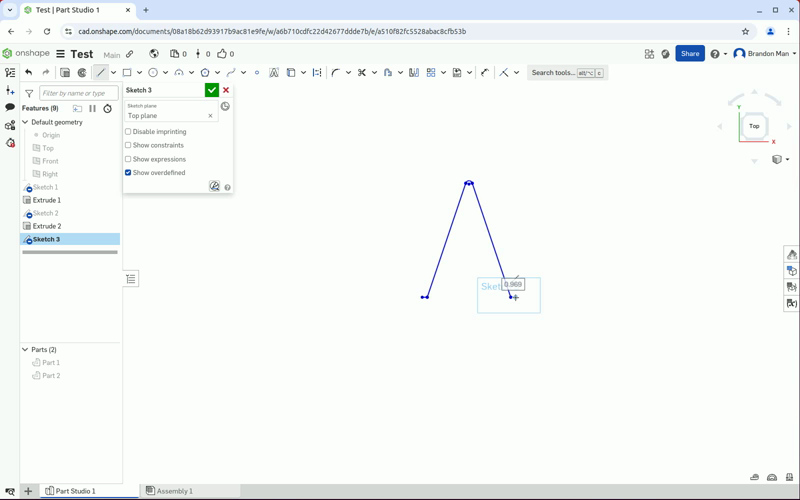
key_down(shift)
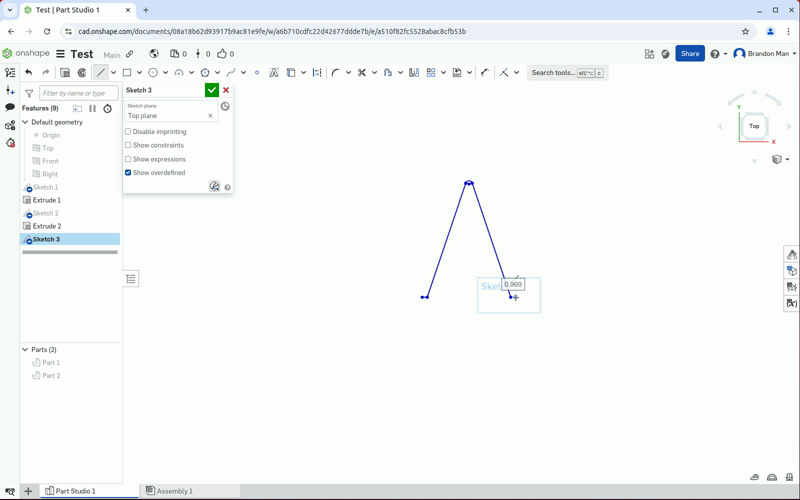
mouse_move(477, 181)
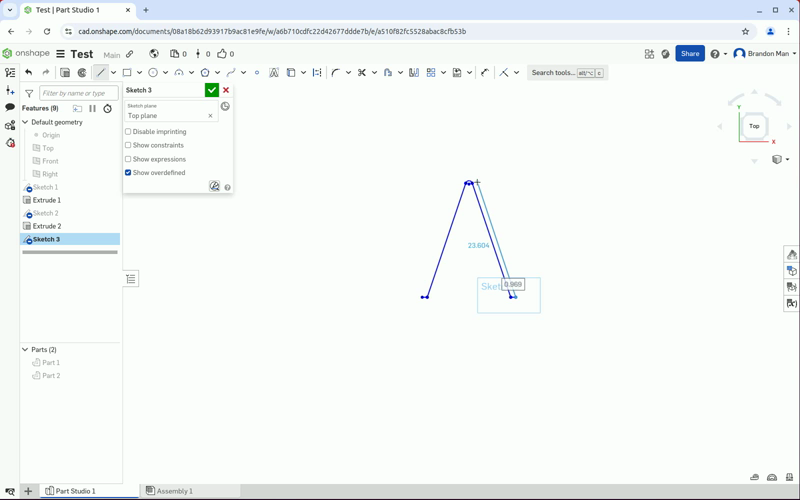
click(477, 181)
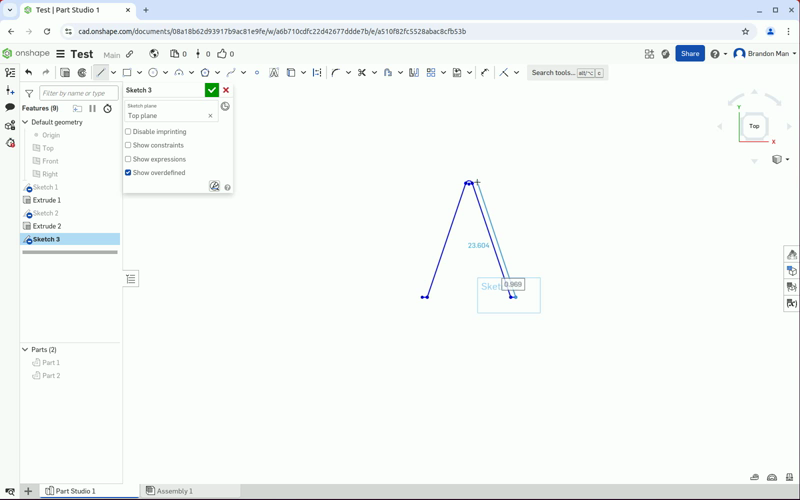
key_up(shift)
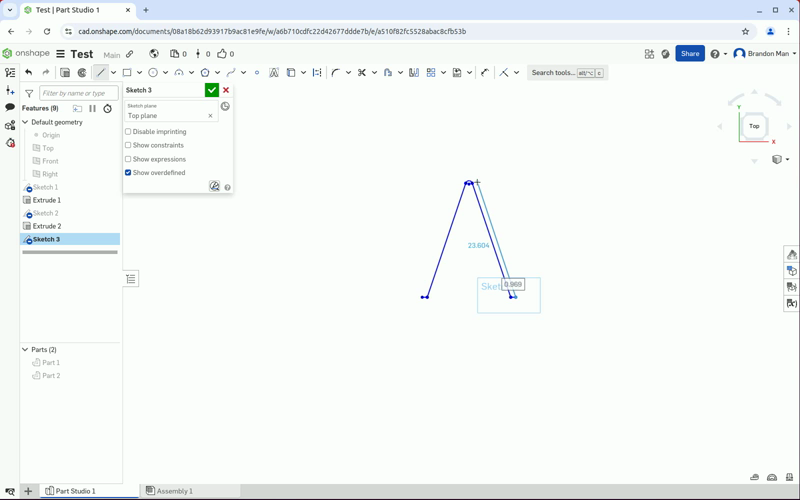
key(esc)
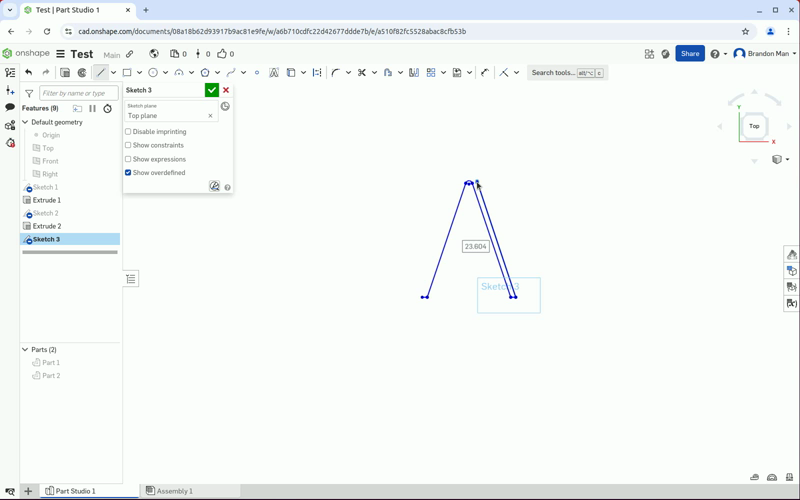
key(a)
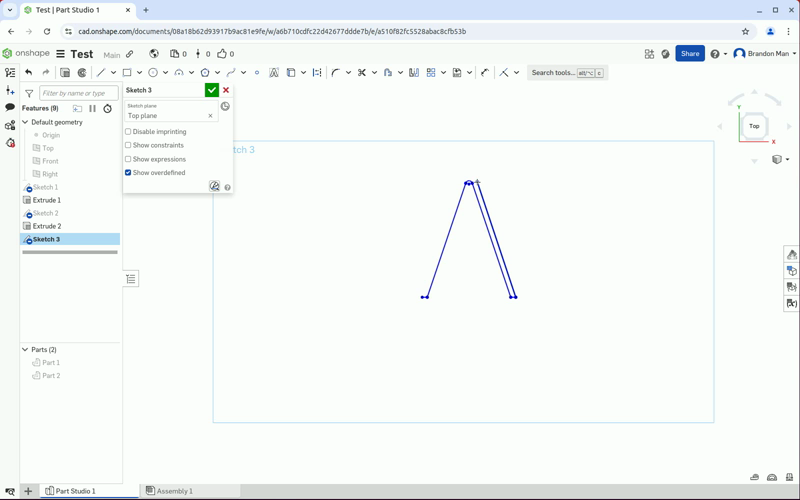
mouse_move(477, 181)
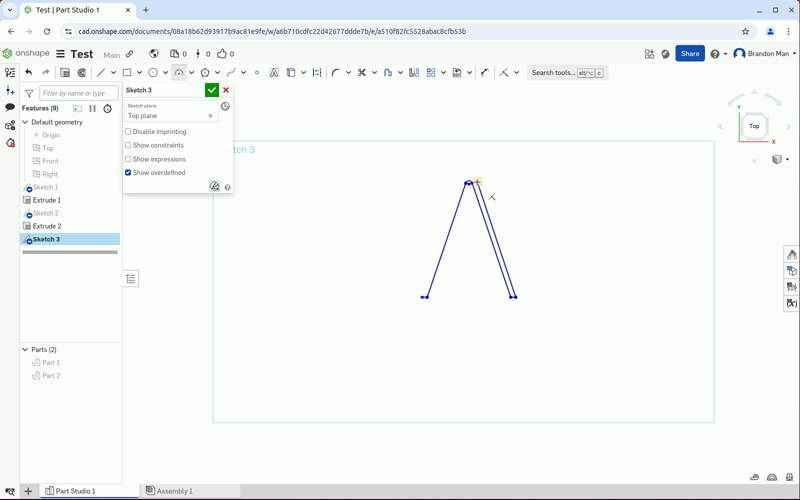
click(477, 181)
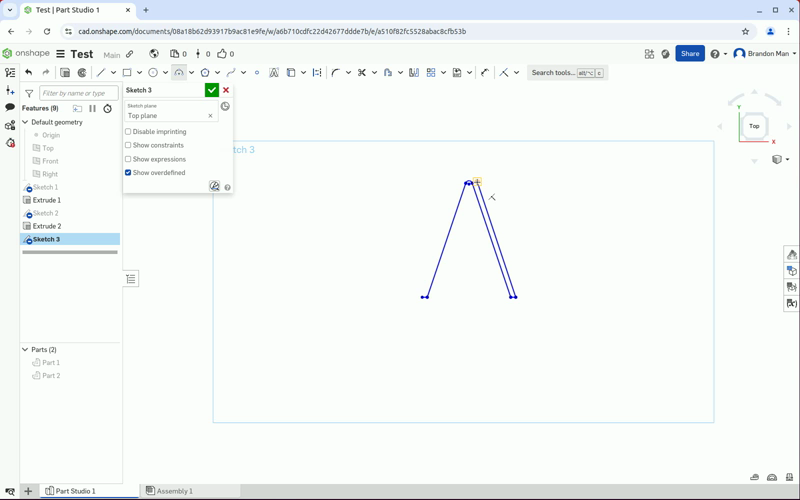
key_down(shift)
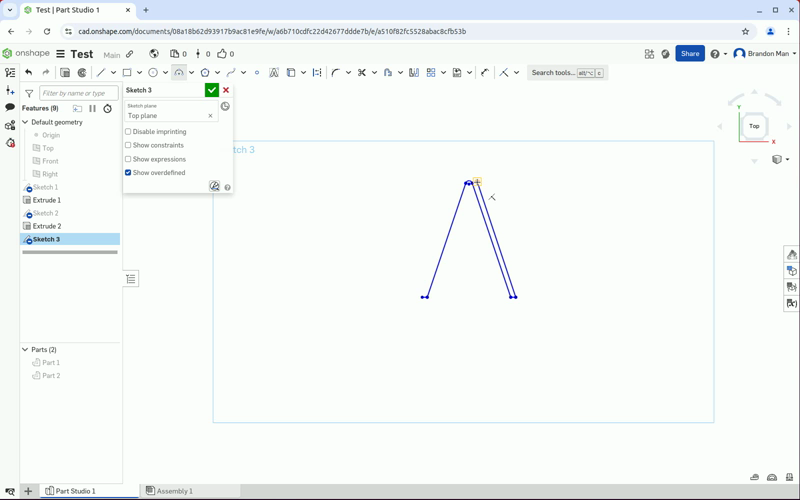
mouse_move(460, 181)
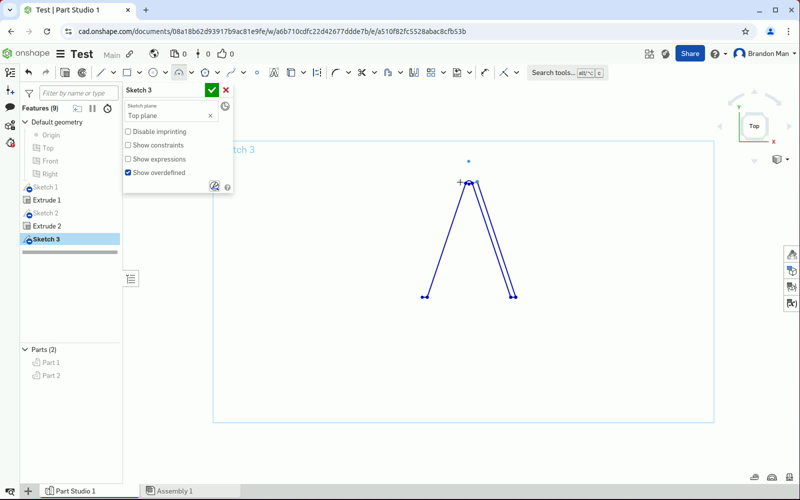
click(460, 181)
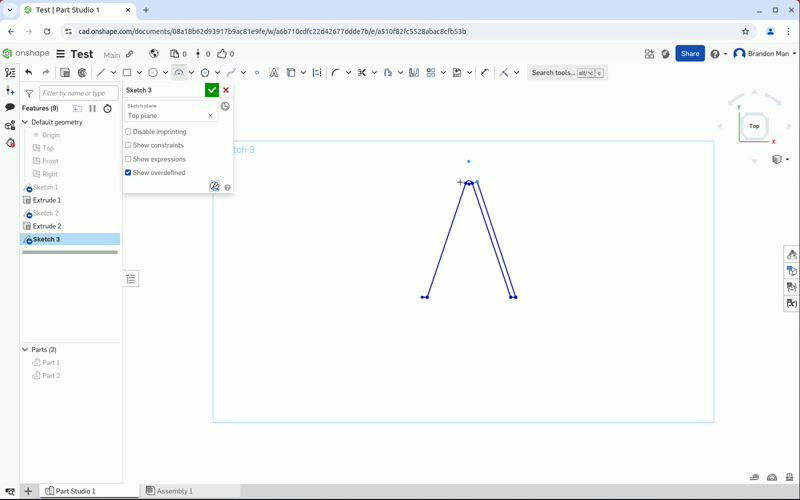
mouse_move(468, 175)
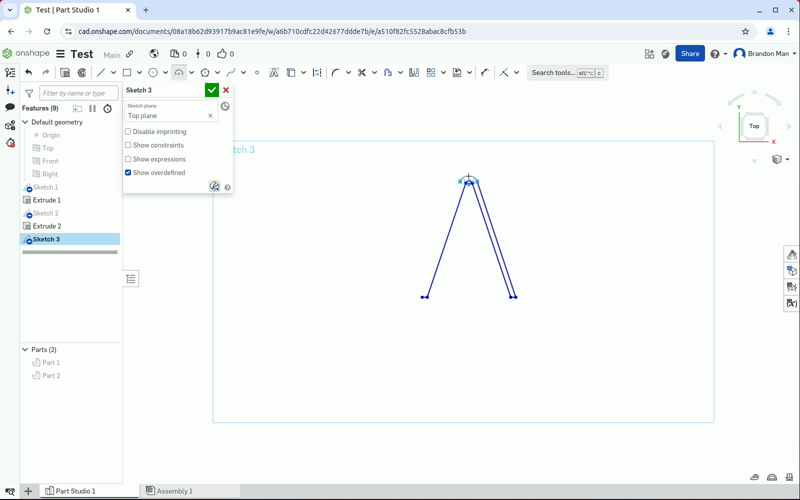
click(468, 175)
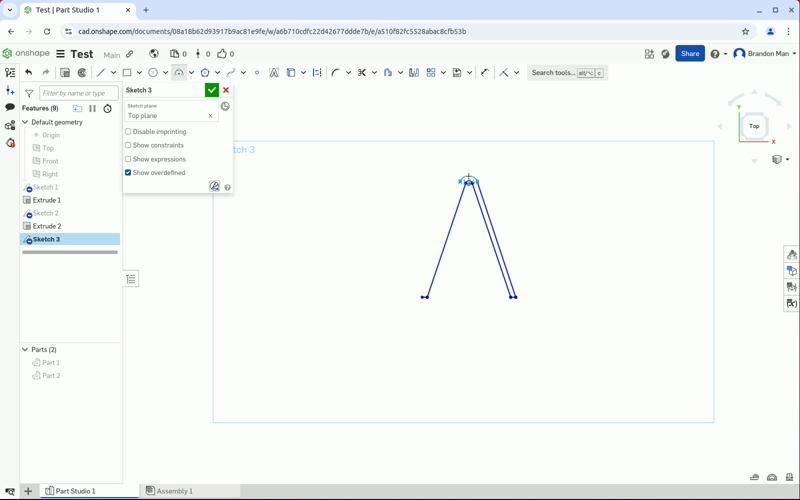
key_up(shift)
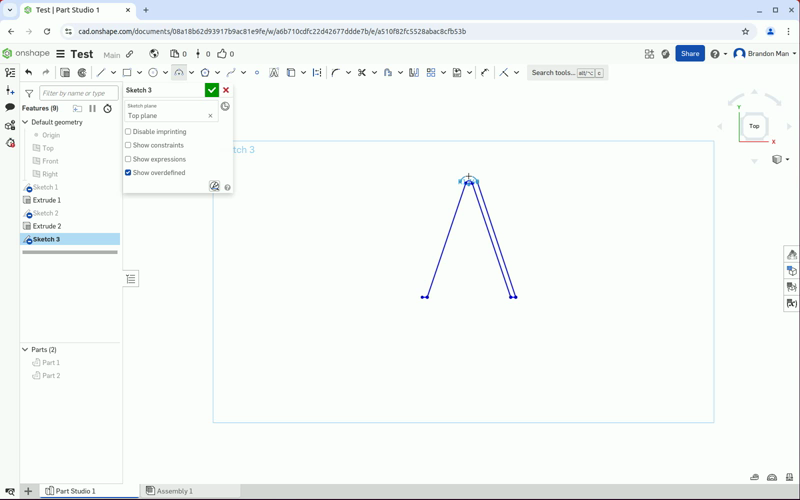
key(esc)
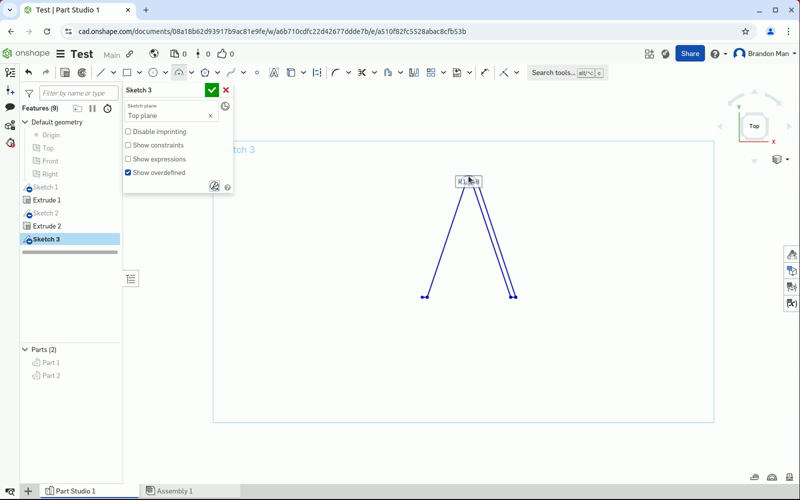
key(l)
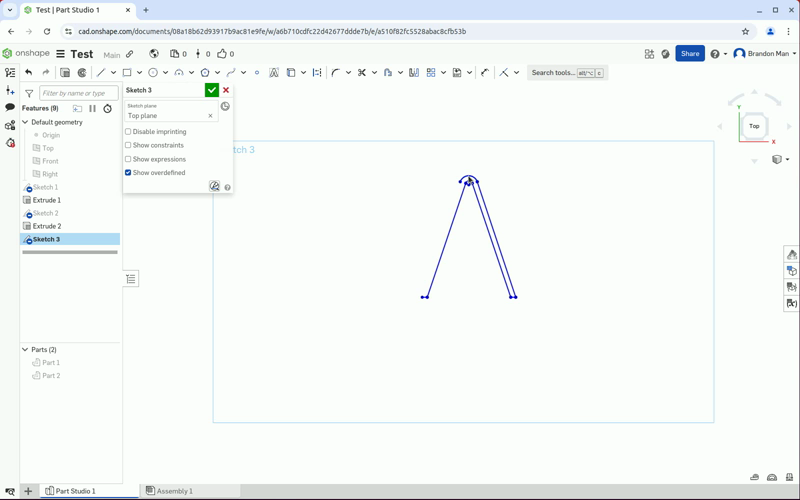
mouse_move(460, 181)
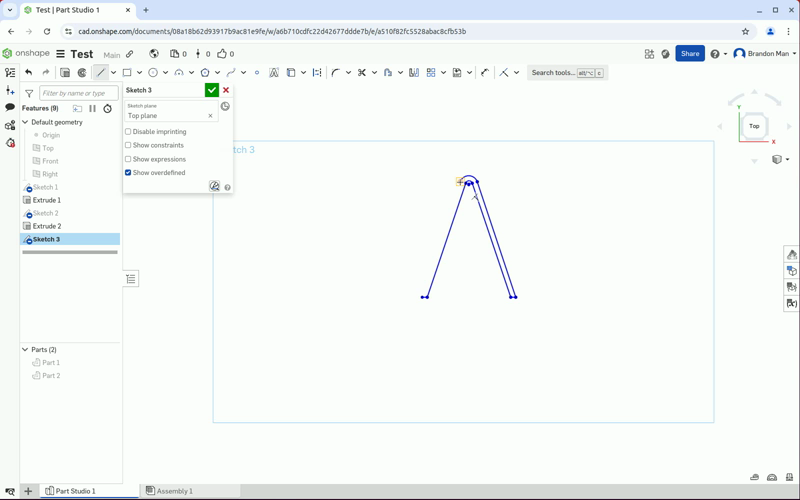
click(460, 181)
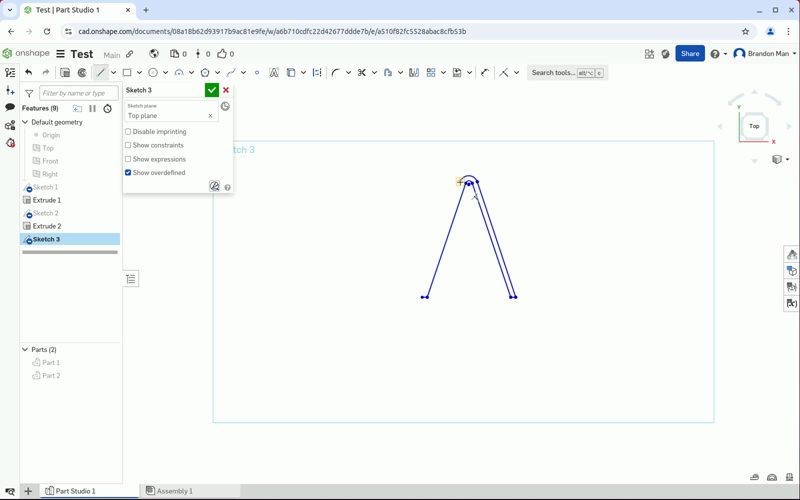
key_down(shift)
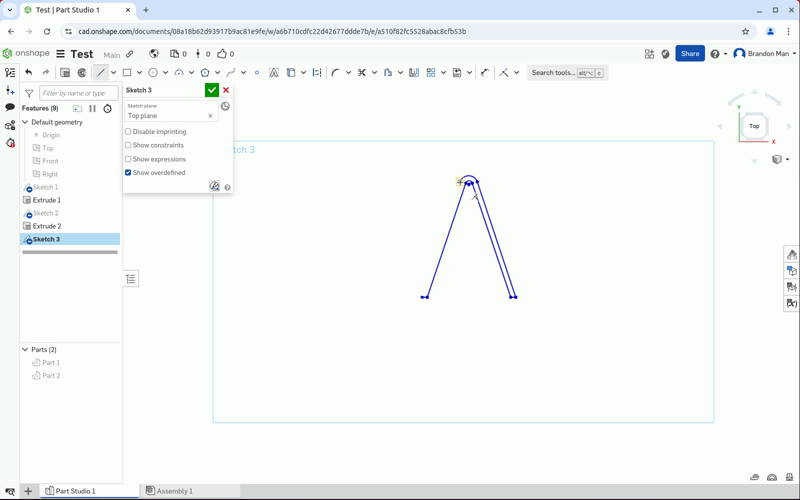
mouse_move(422, 297)
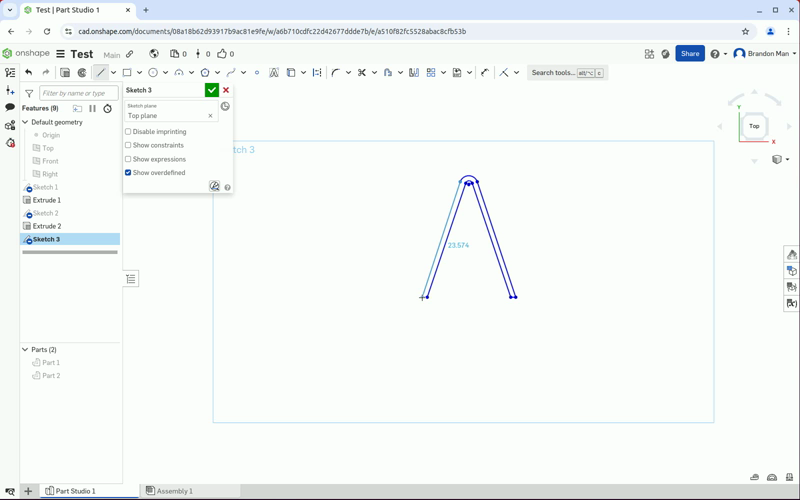
key_up(shift)
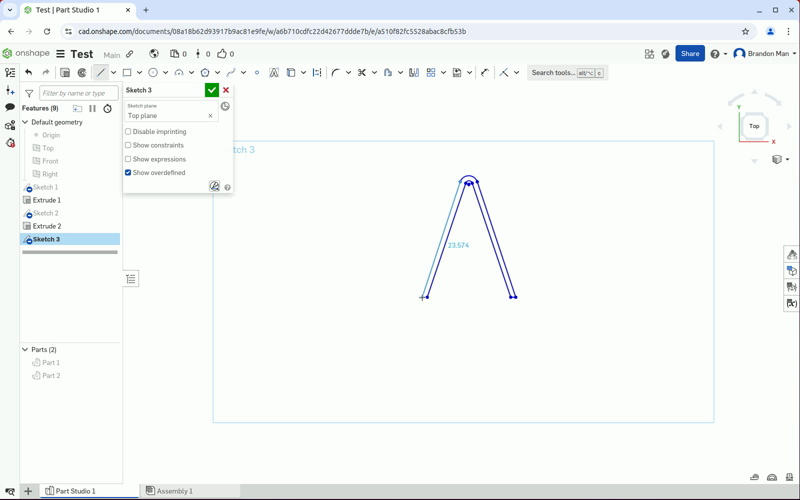
click(422, 297)
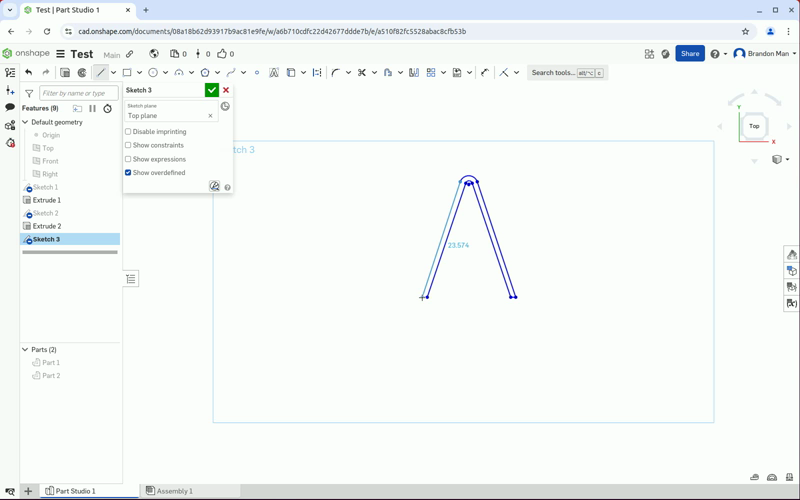
key(esc)
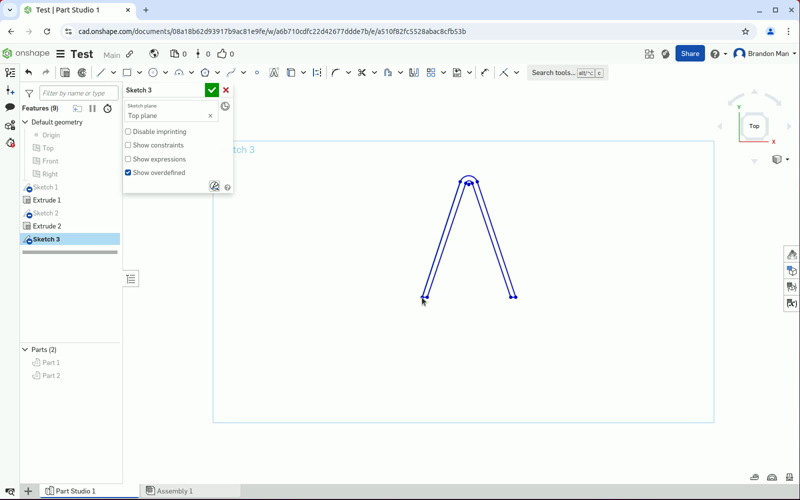
mouse_move(510, 291)
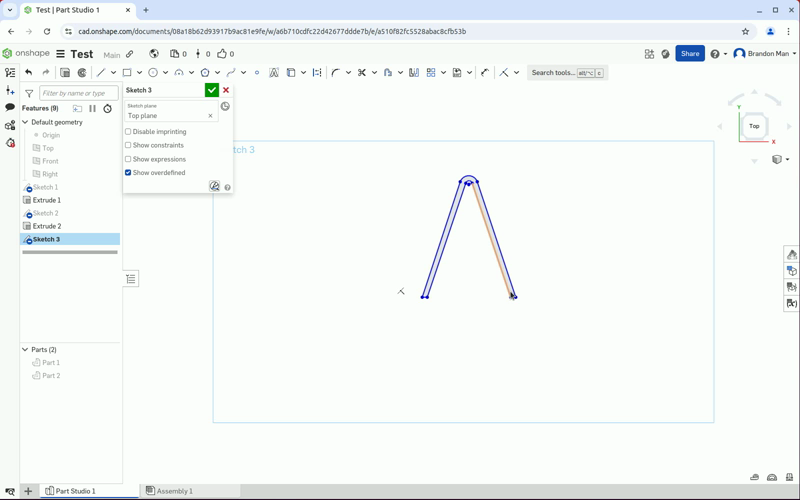
scroll(6)
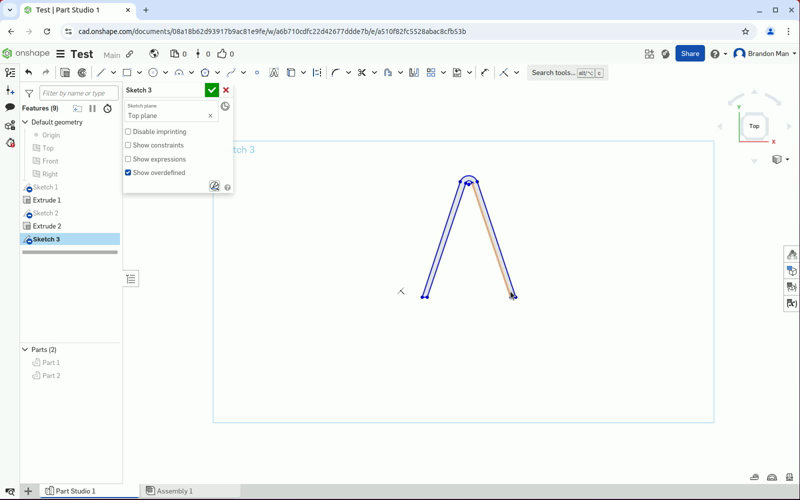
scroll(6)
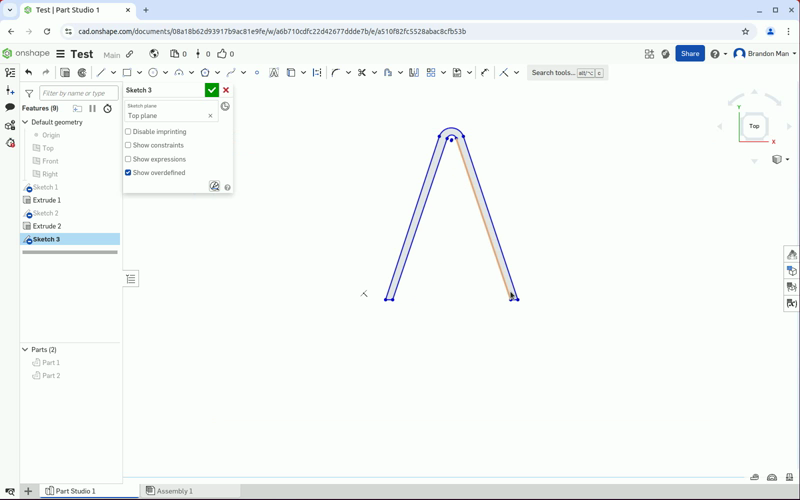
scroll(6)
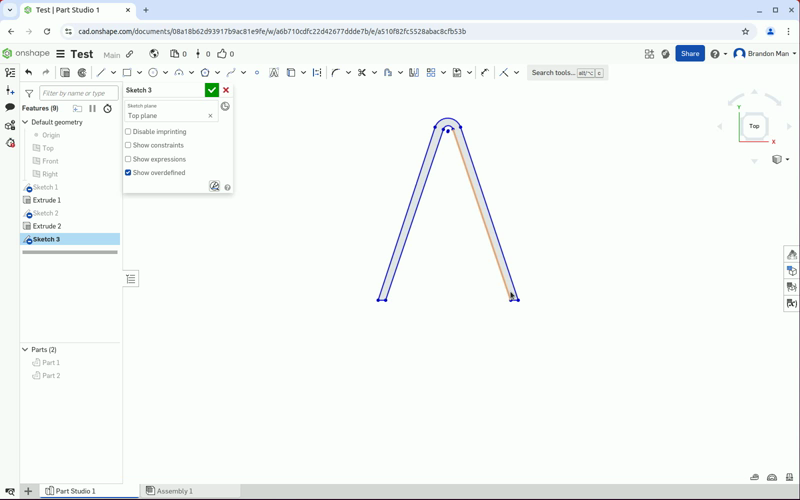
scroll(6)
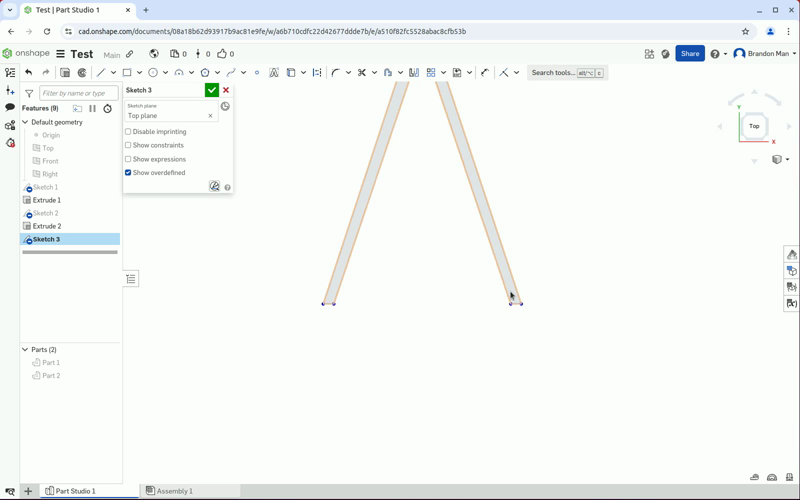
scroll(6)
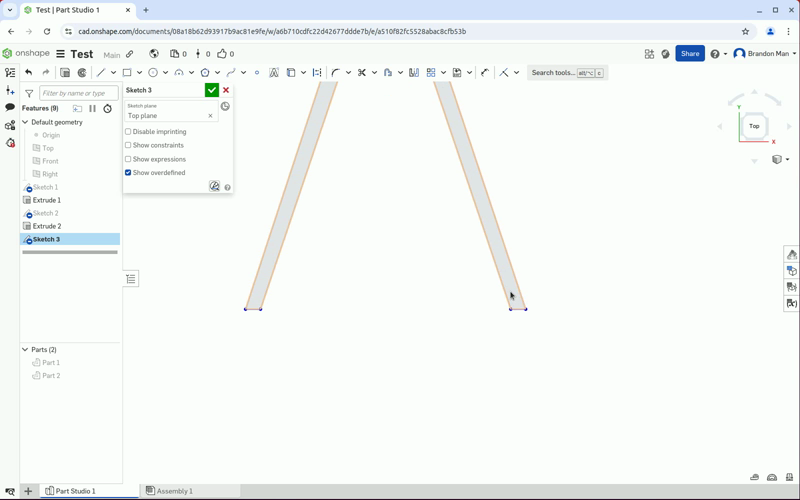
scroll(6)
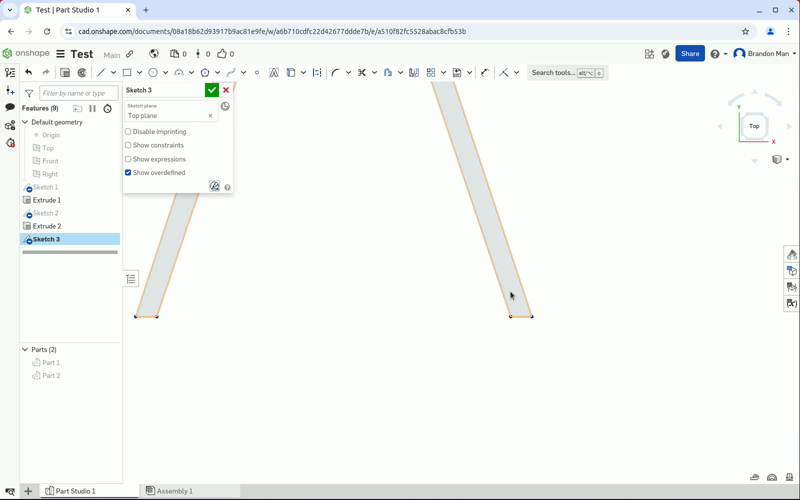
scroll(6)
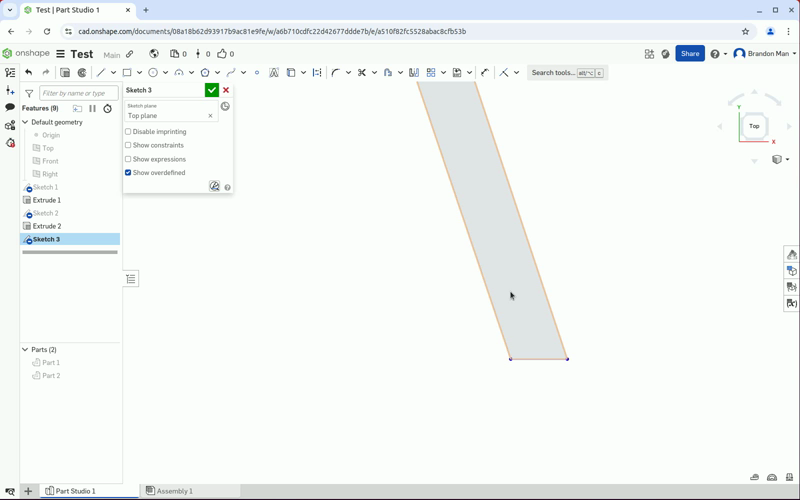
click(510, 291)
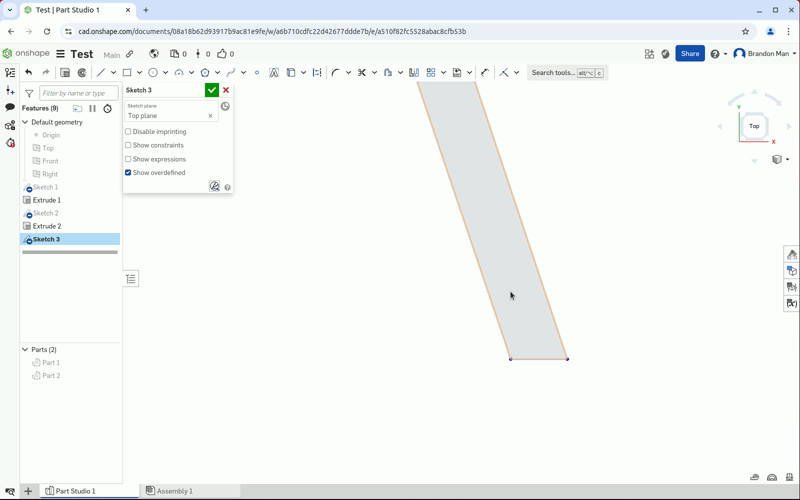
scroll(-6)
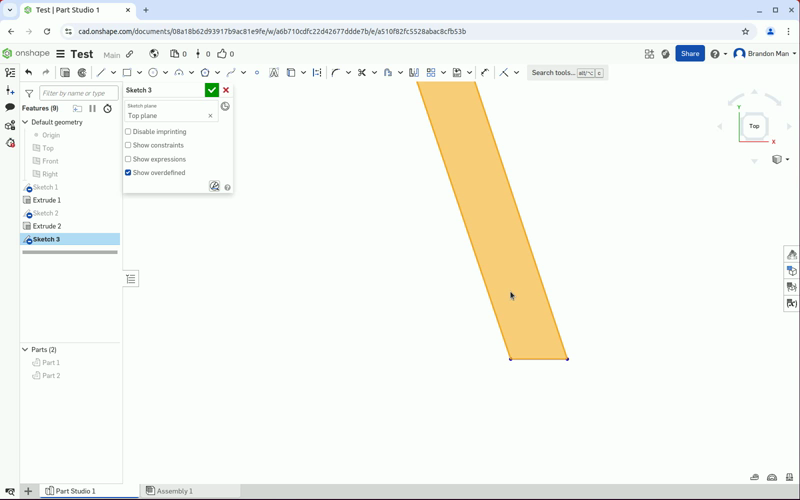
scroll(-6)
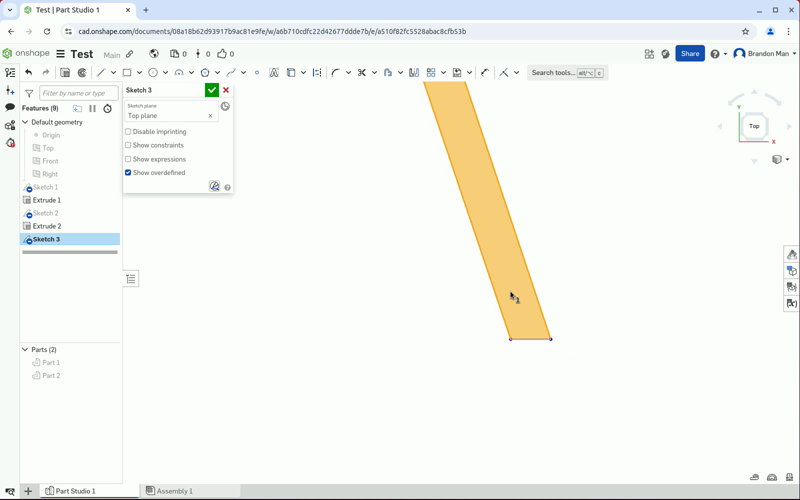
scroll(-6)
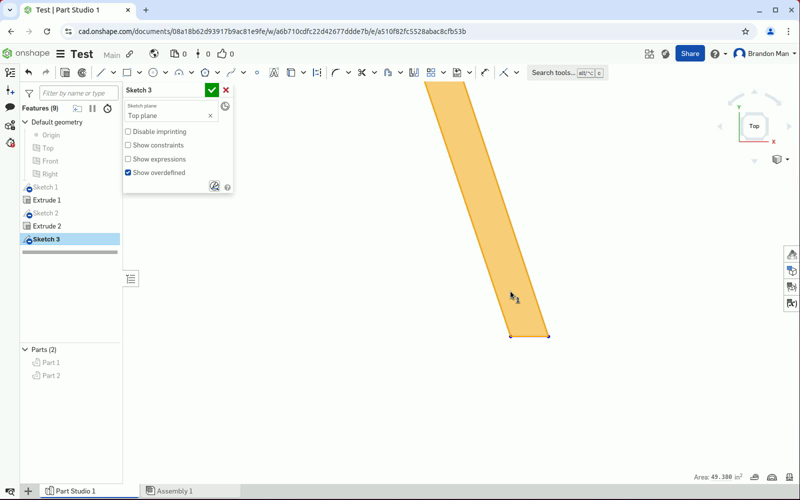
scroll(-6)
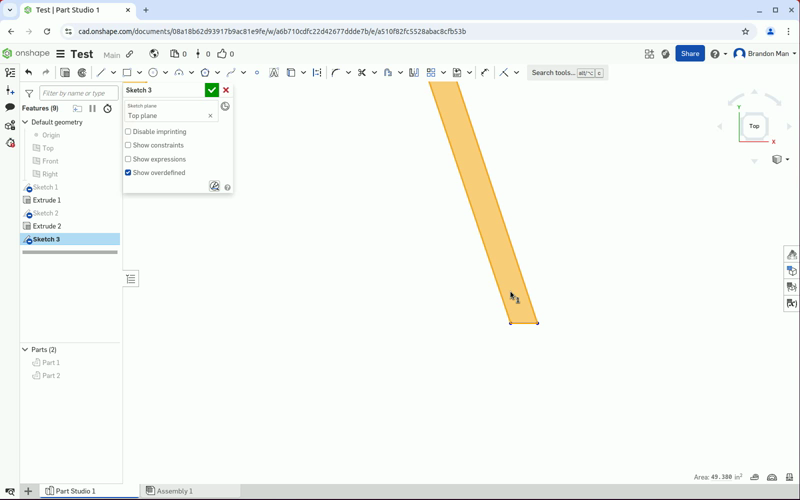
scroll(-6)
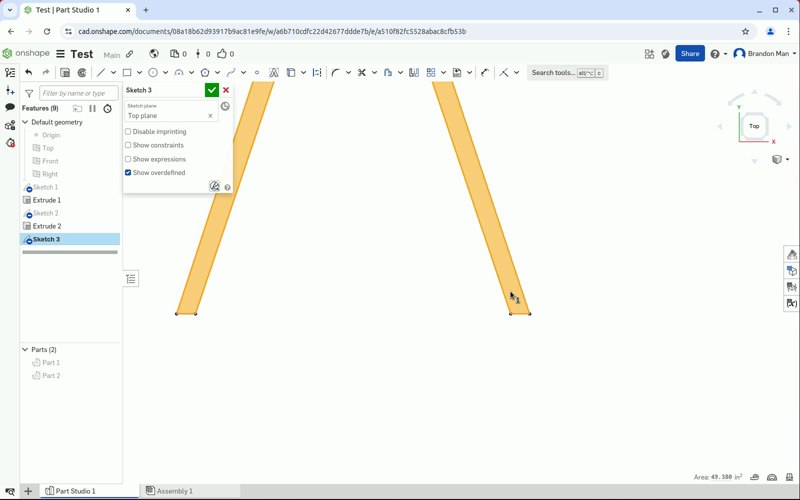
scroll(-6)
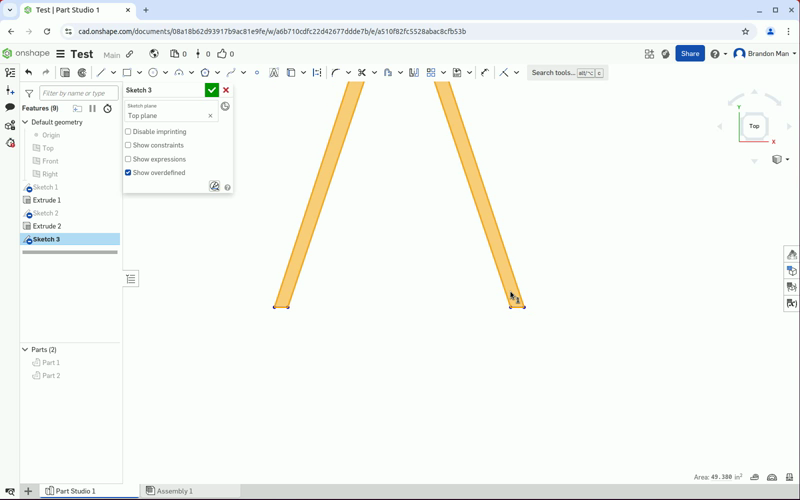
scroll(-6)
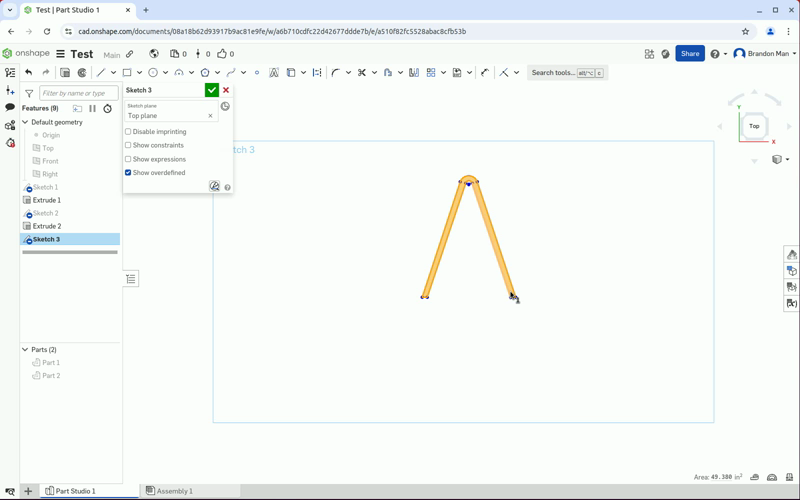
mouse_move(73, 352)
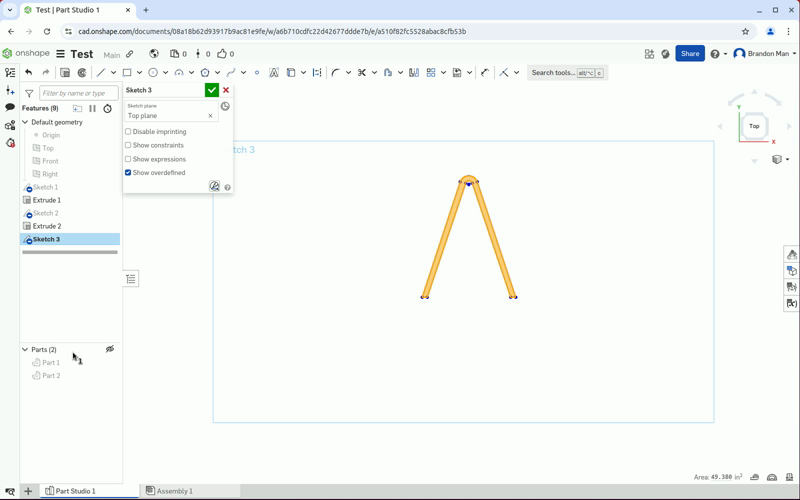
key(shift+y)
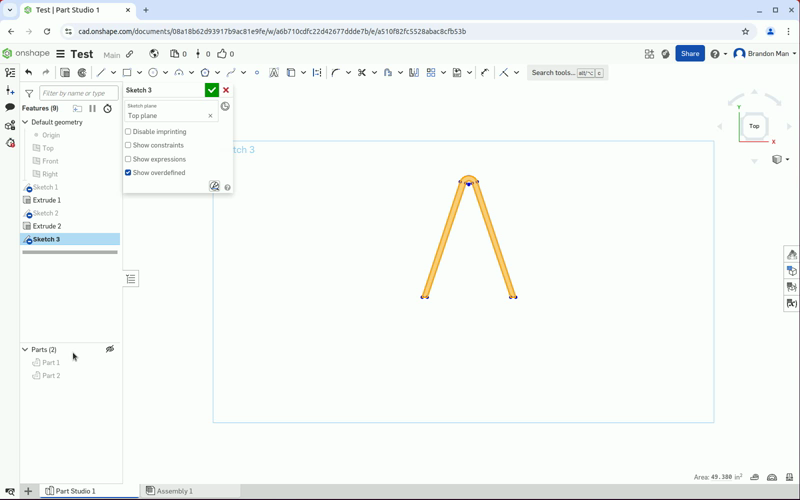
key(shift+e)
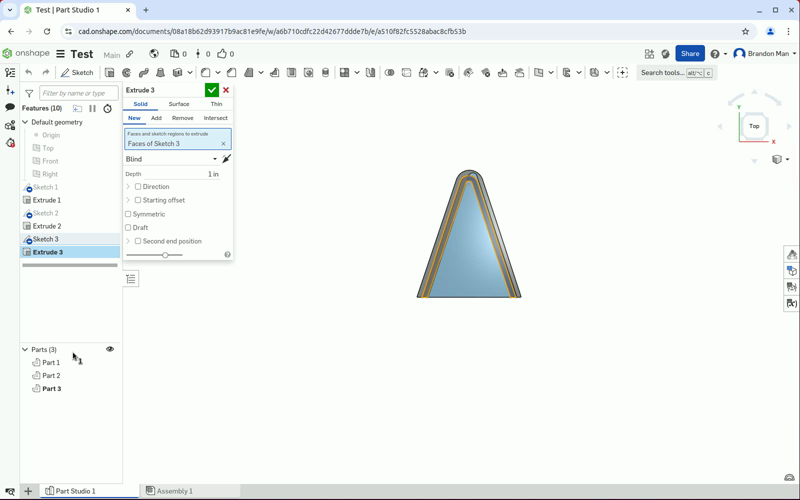
mouse_move(143, 106)
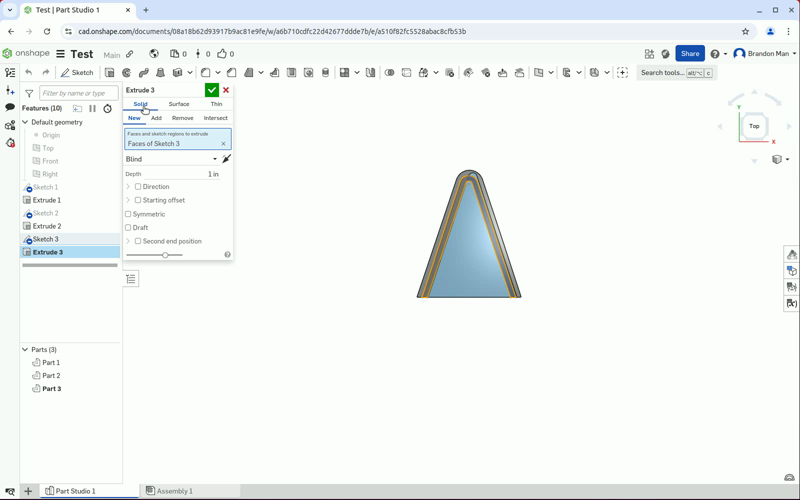
click(143, 106)
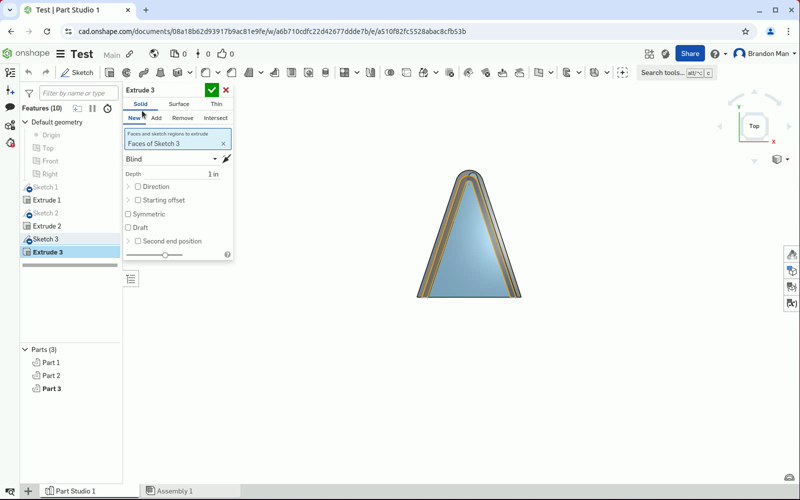
mouse_move(137, 120)
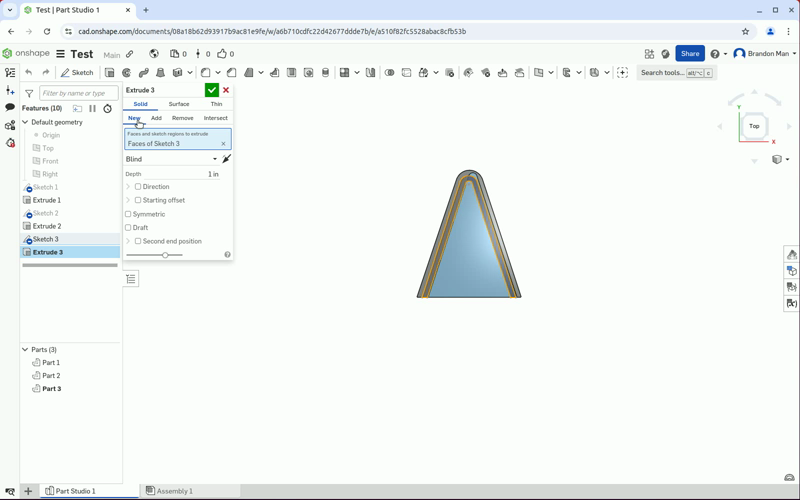
click(137, 120)
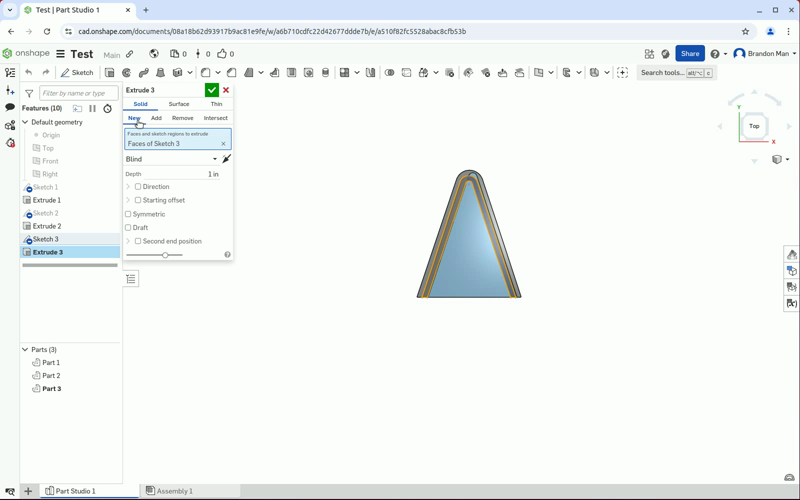
key(tab, 4)
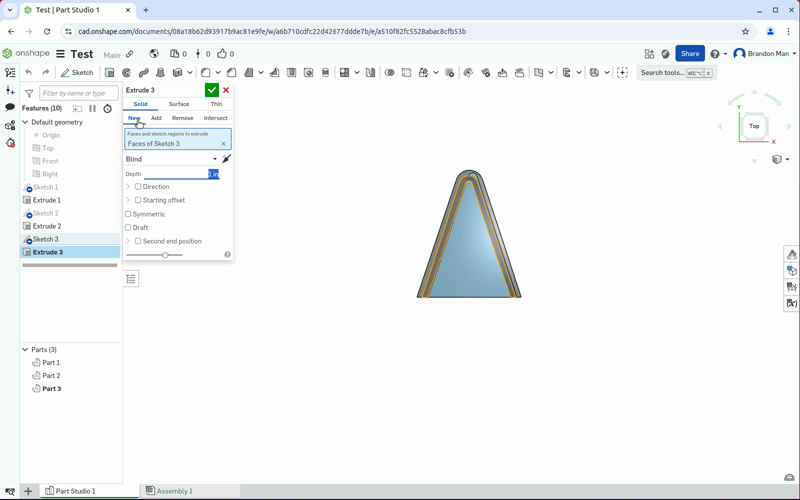
text(0.963)
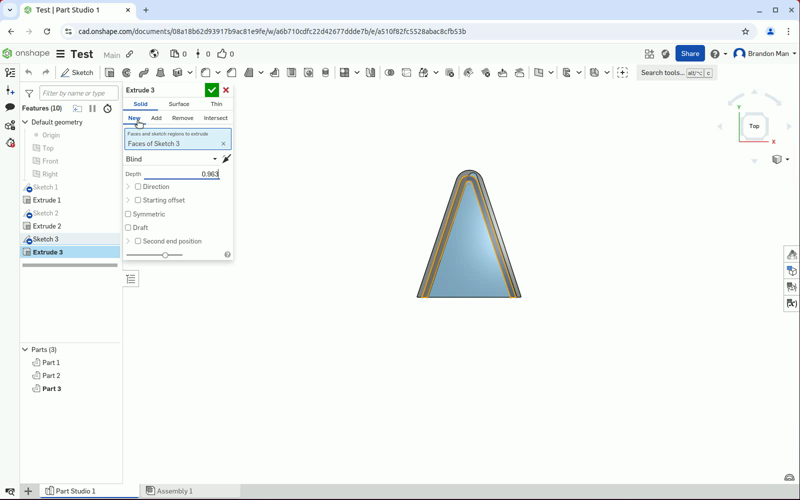
key(enter)
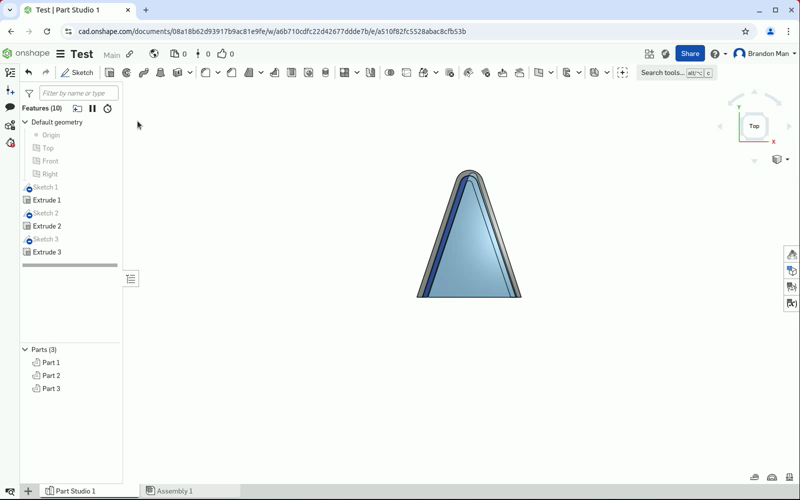
key(shift+h)
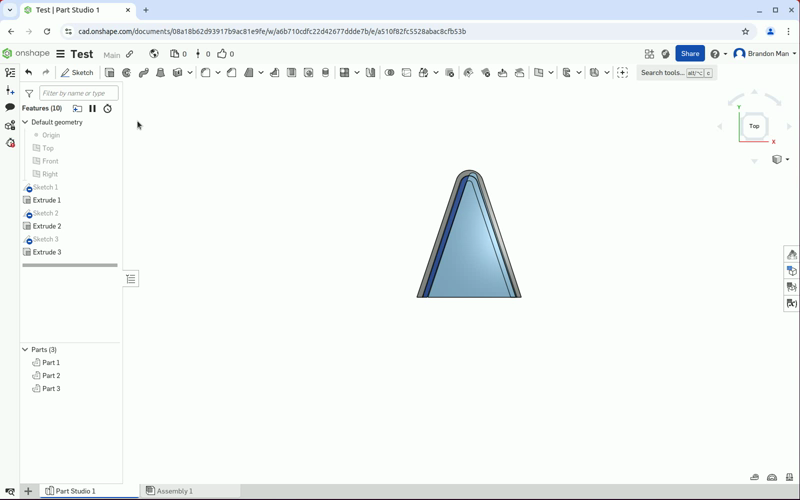
key(shift+h)
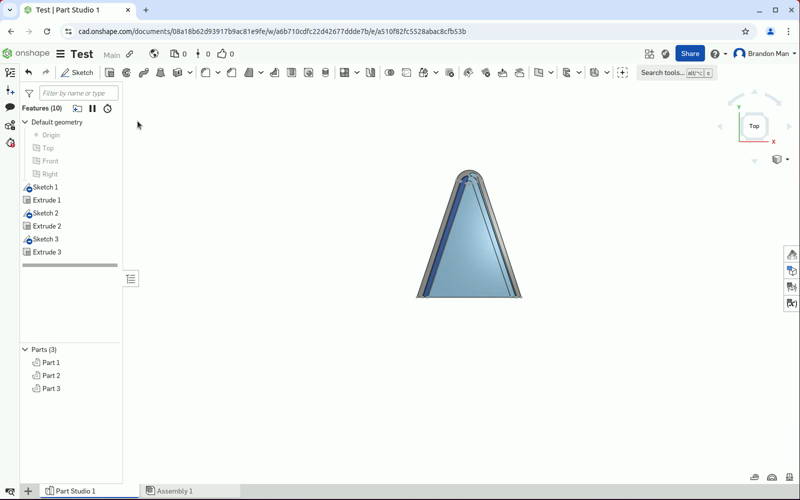
key(shift+7)
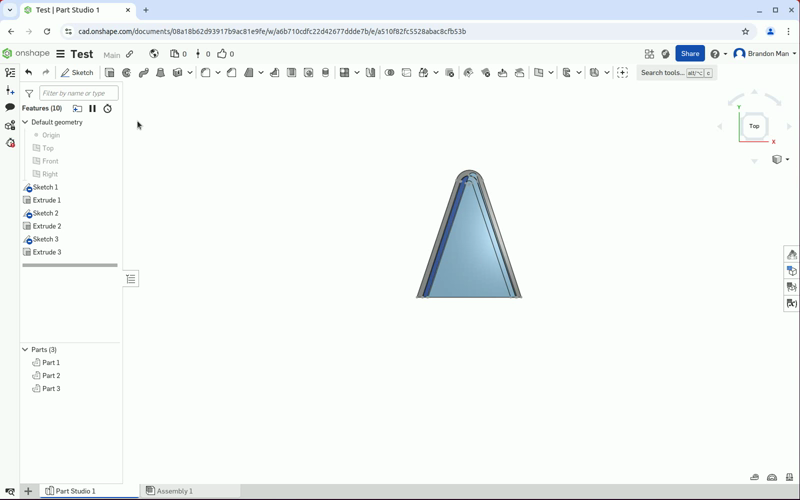
key(up, 3)
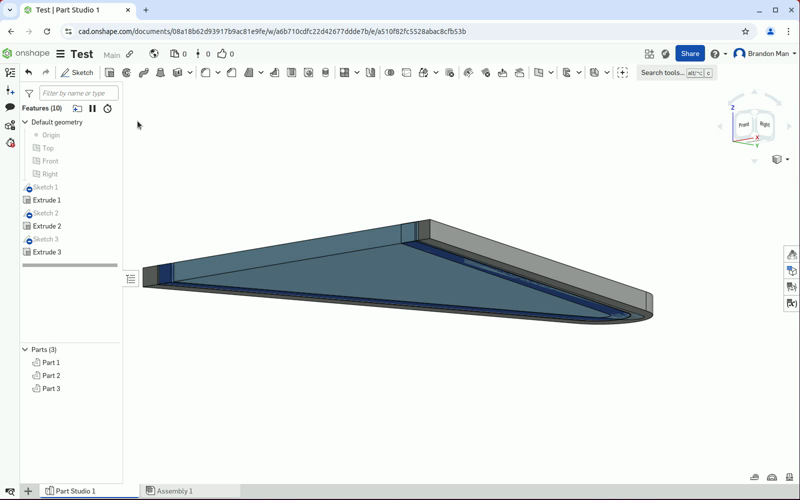
key(left, 3)
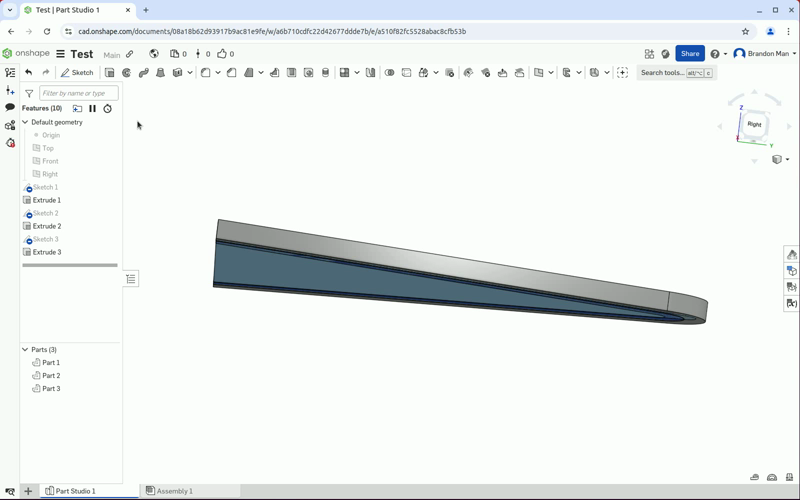
key(right, 3)
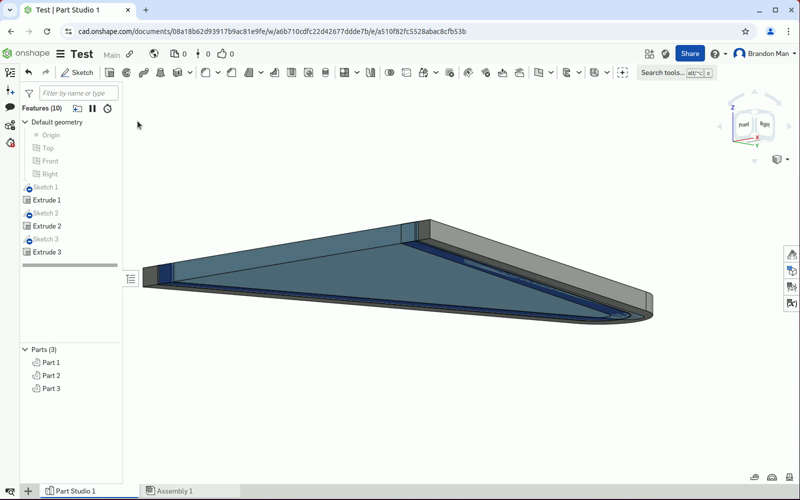
key(down, 3)
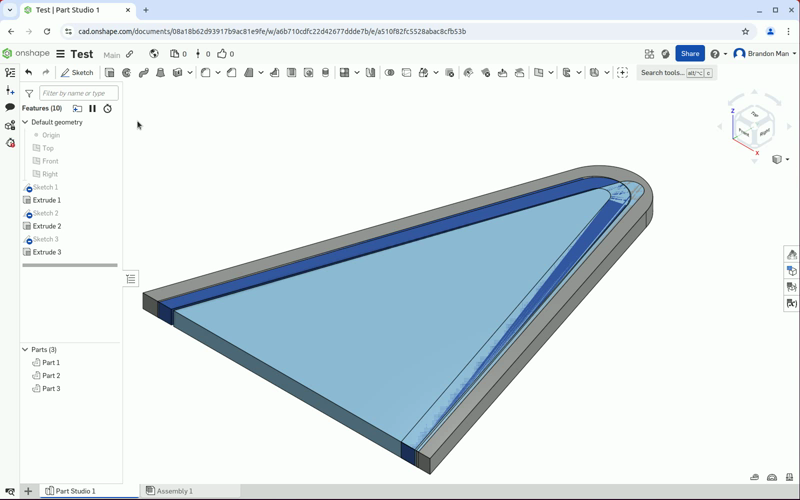
mouse_move(73, 189)
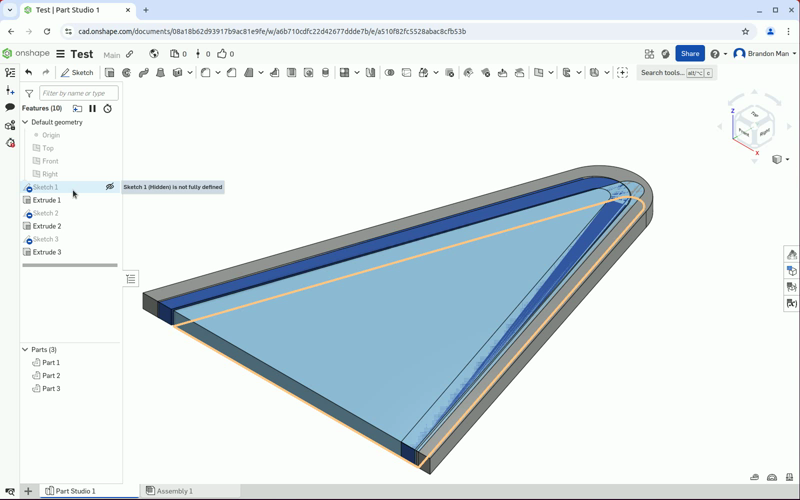
click(73, 189)